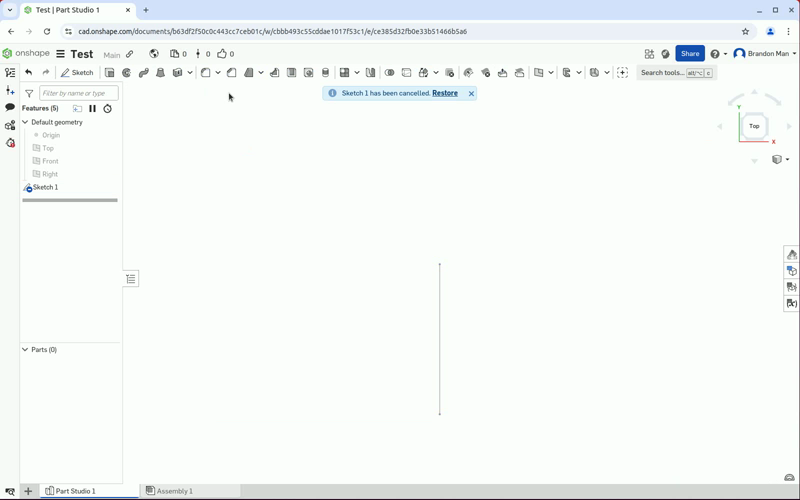
key(shift+h)
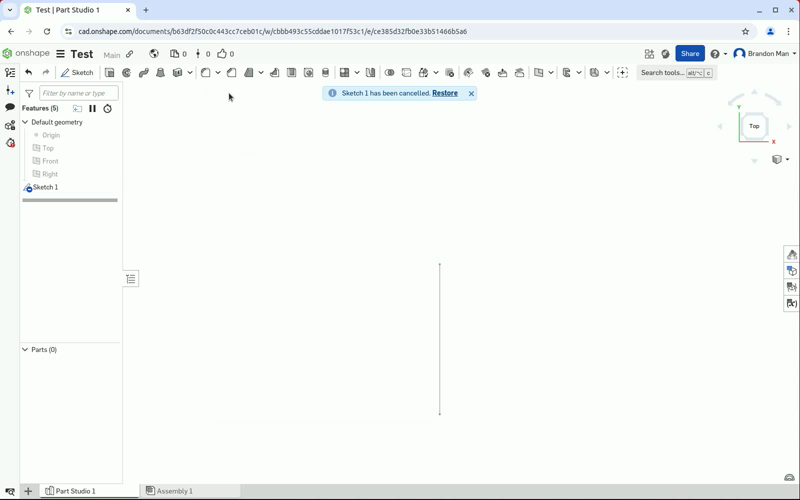
key(shift+s)
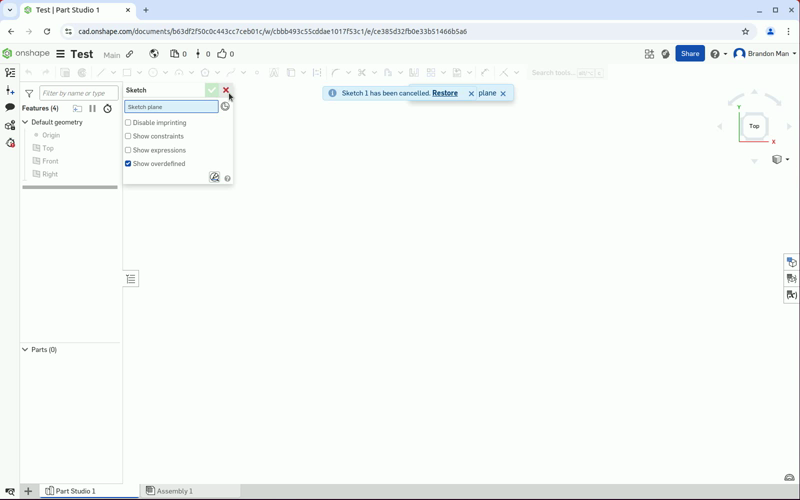
mouse_move(73, 150)
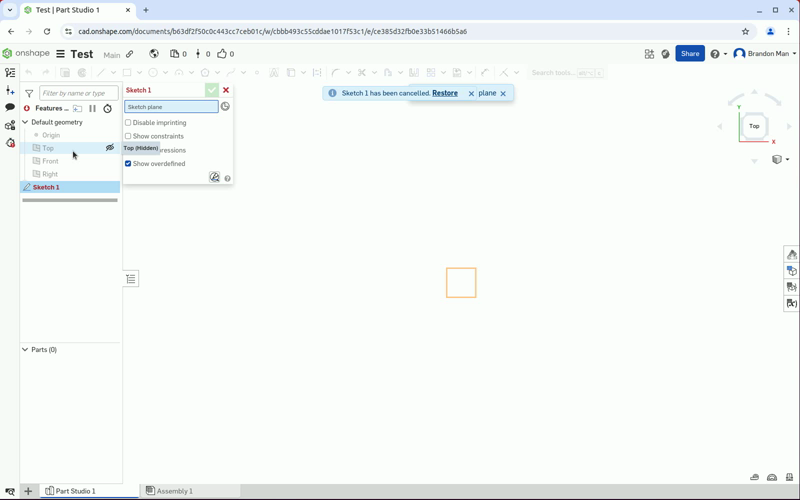
click(73, 150)
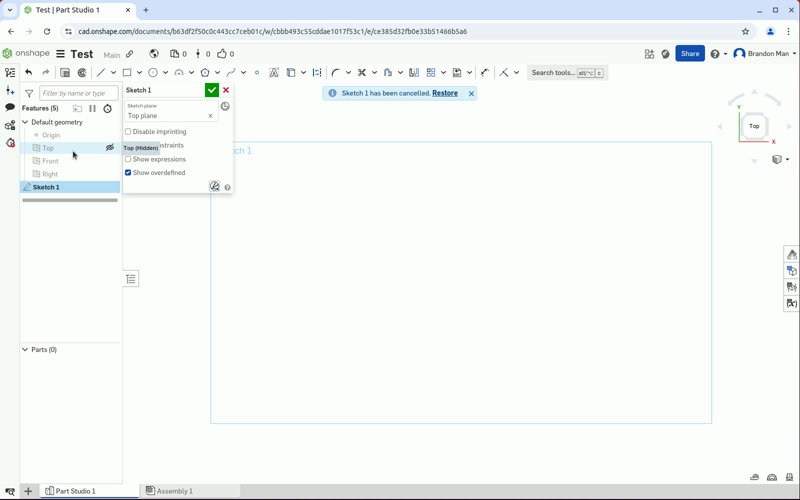
mouse_move(73, 352)
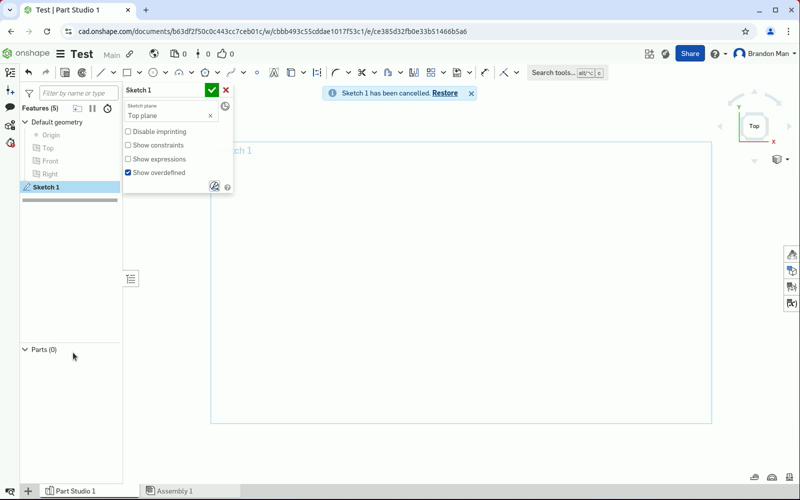
key(y)
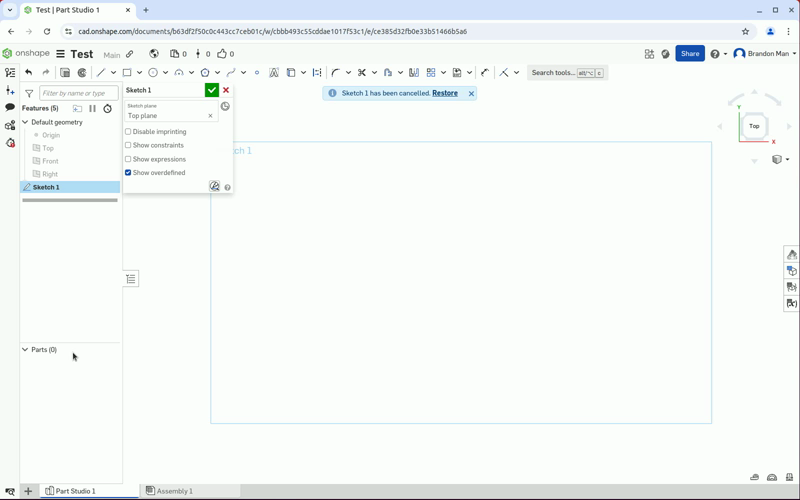
key(l)
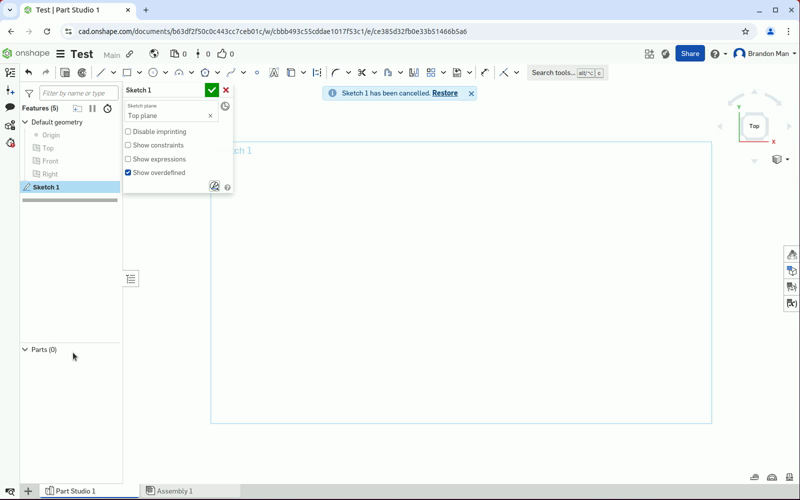
key_down(shift)
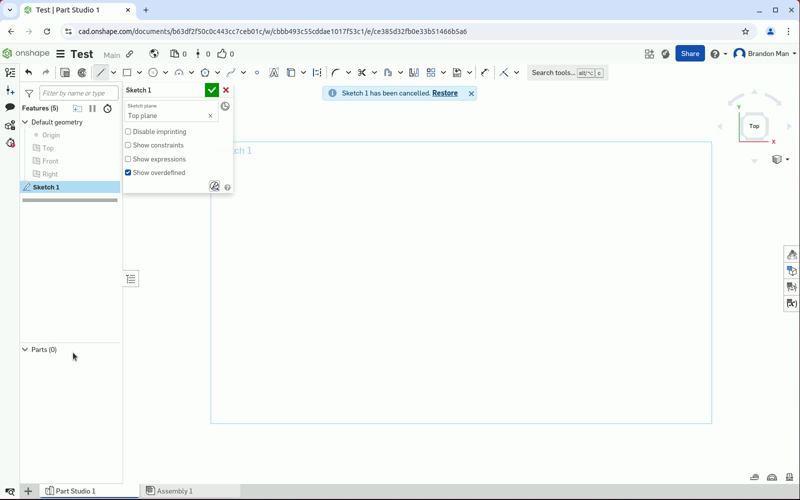
mouse_move(460, 282)
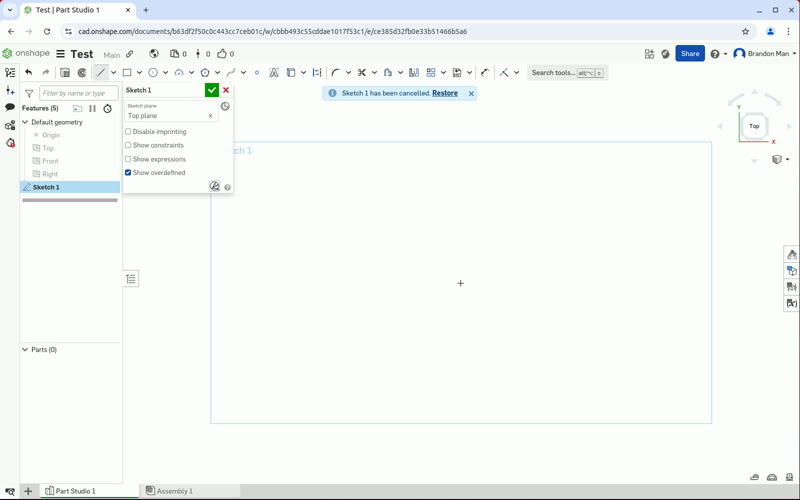
click(460, 282)
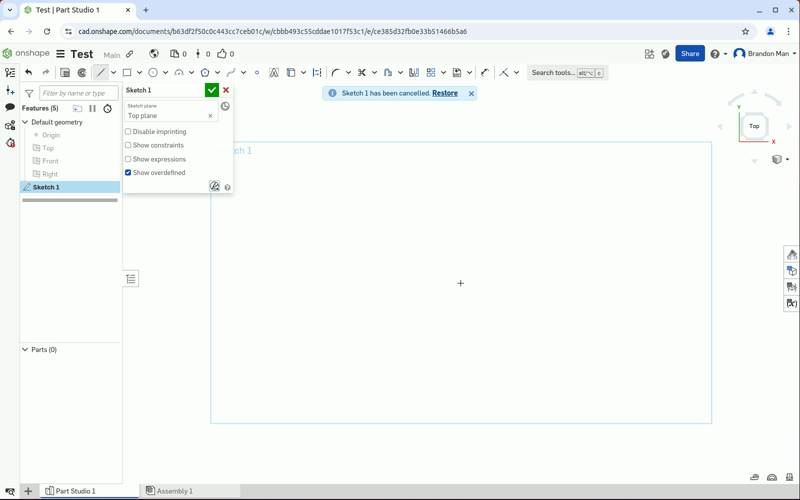
key_up(shift)
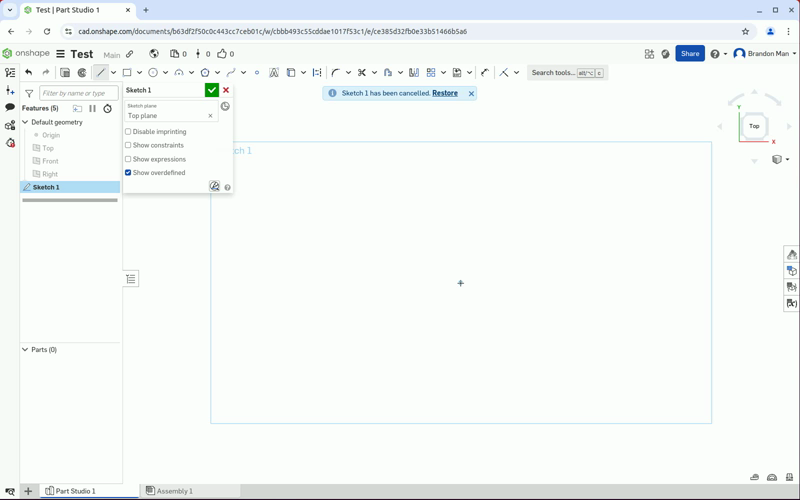
key_down(shift)
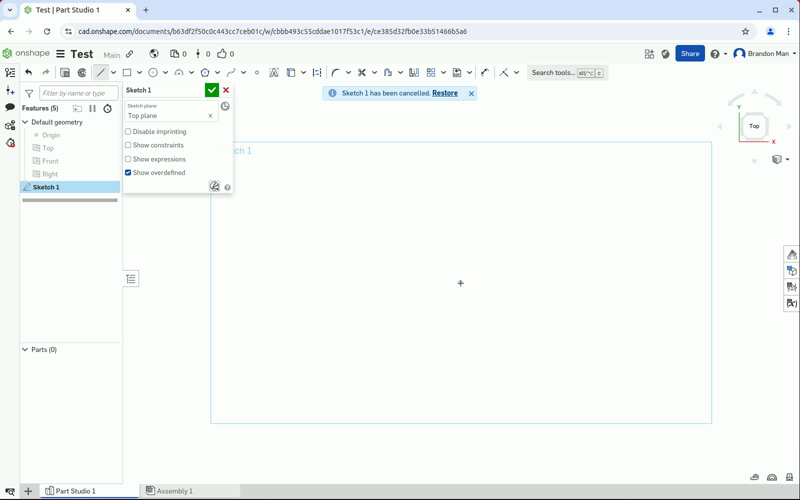
mouse_move(555, 282)
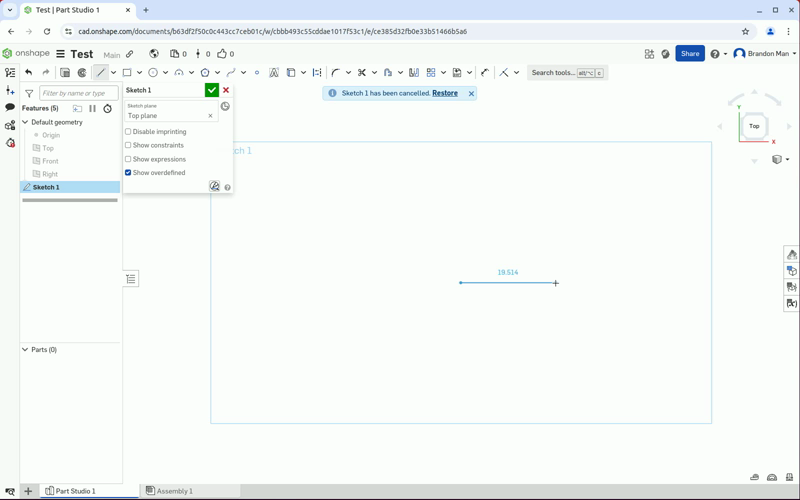
click(555, 282)
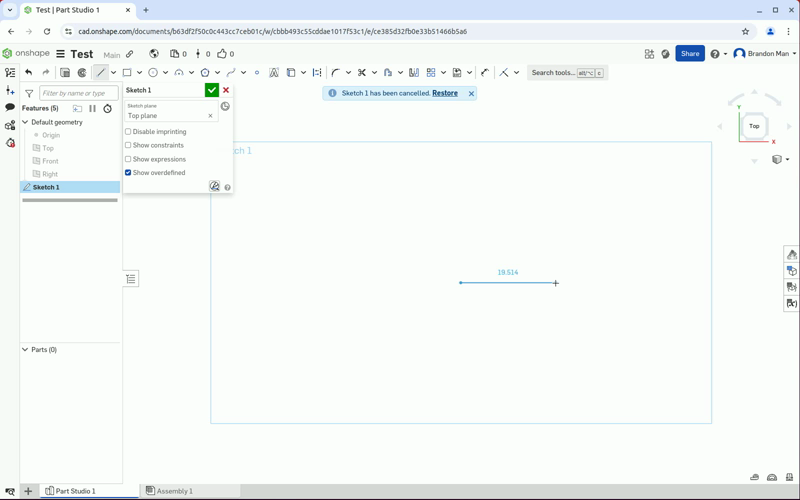
key_up(shift)
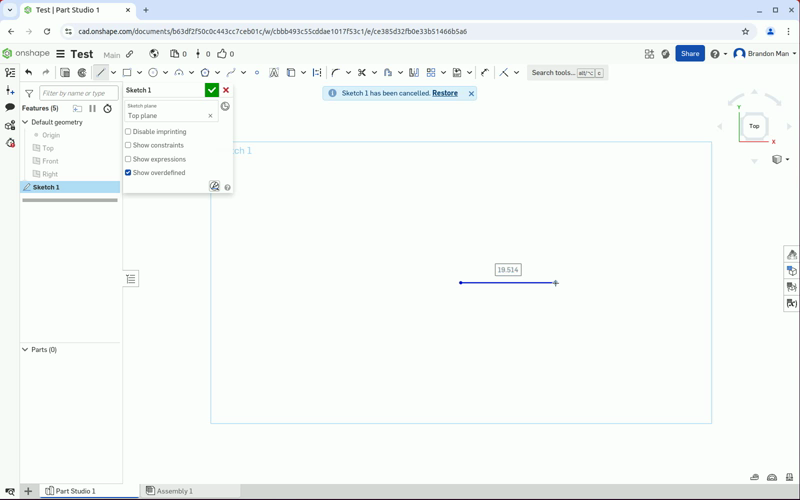
key_down(shift)
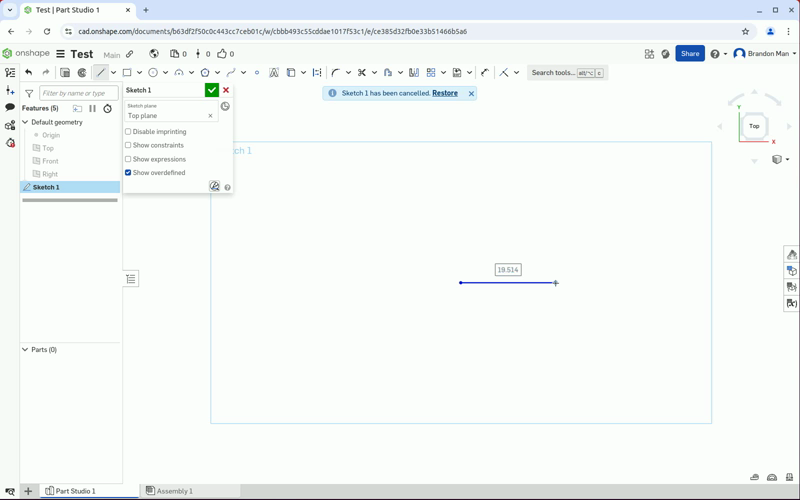
mouse_move(555, 170)
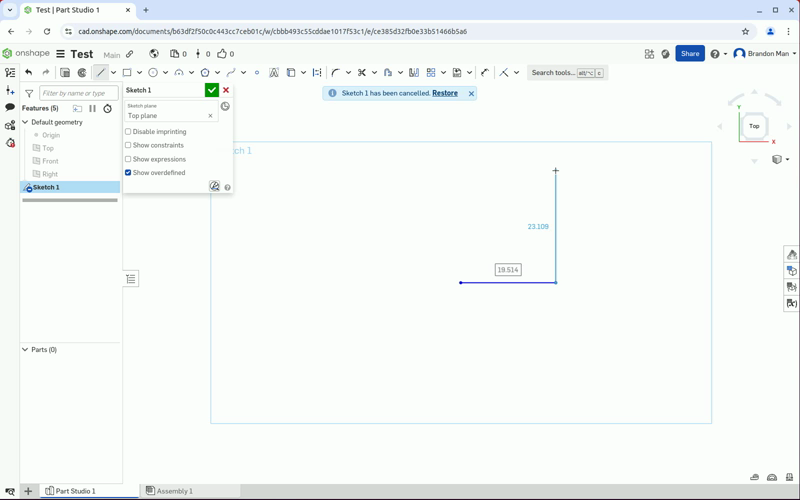
click(555, 170)
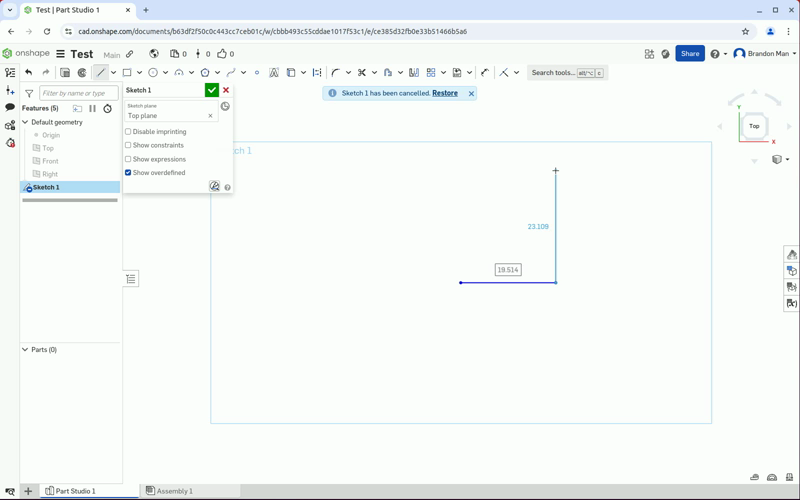
key_up(shift)
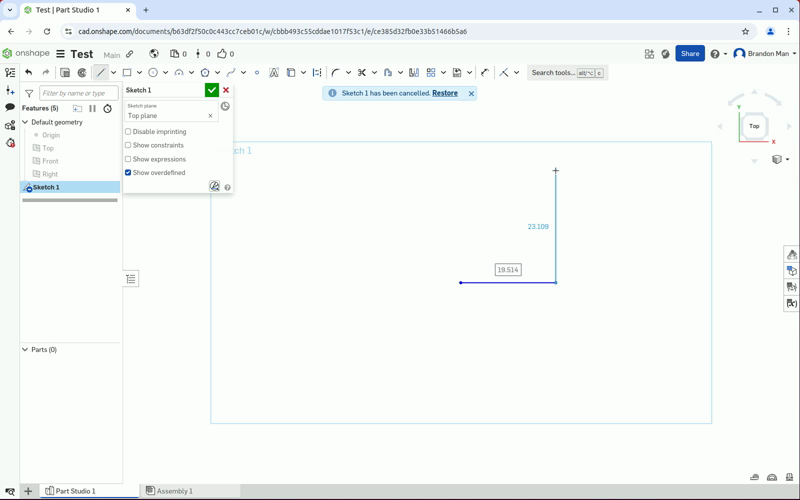
key_down(shift)
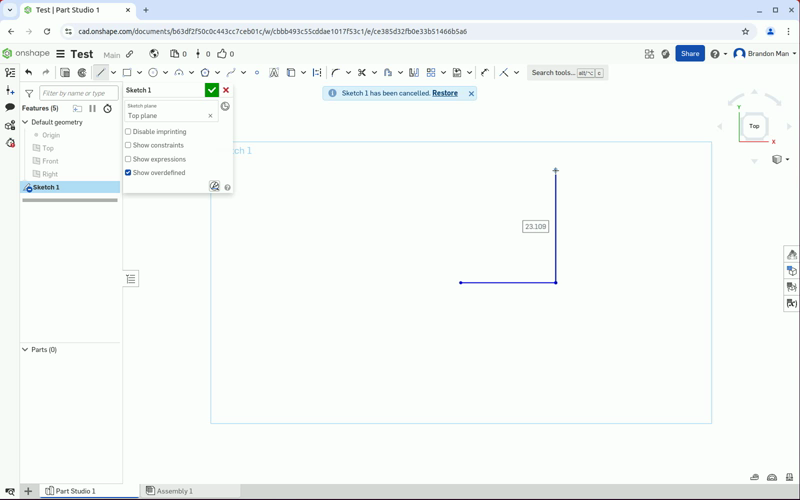
mouse_move(585, 170)
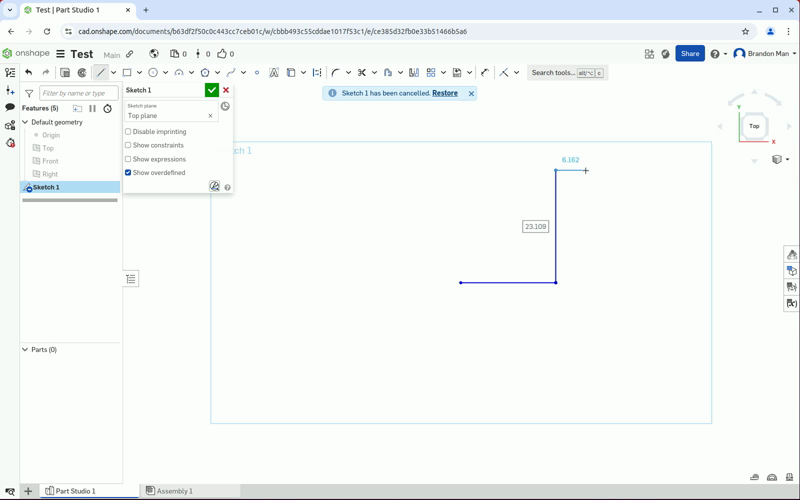
mouse_move(525, 170)
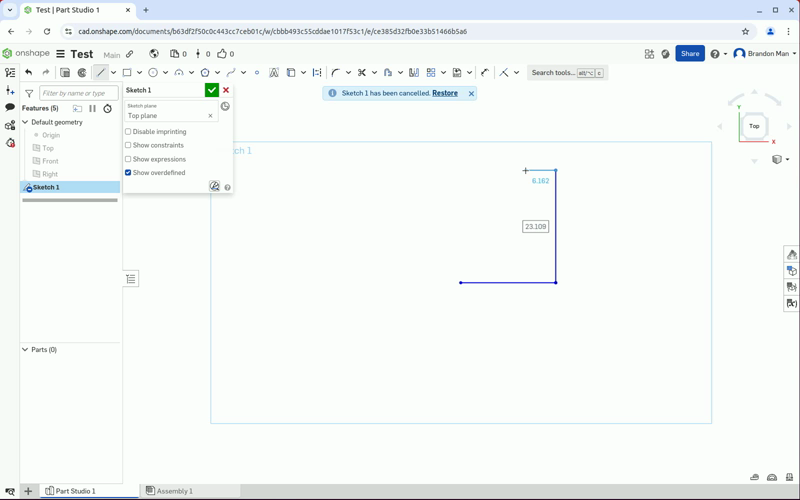
click(525, 170)
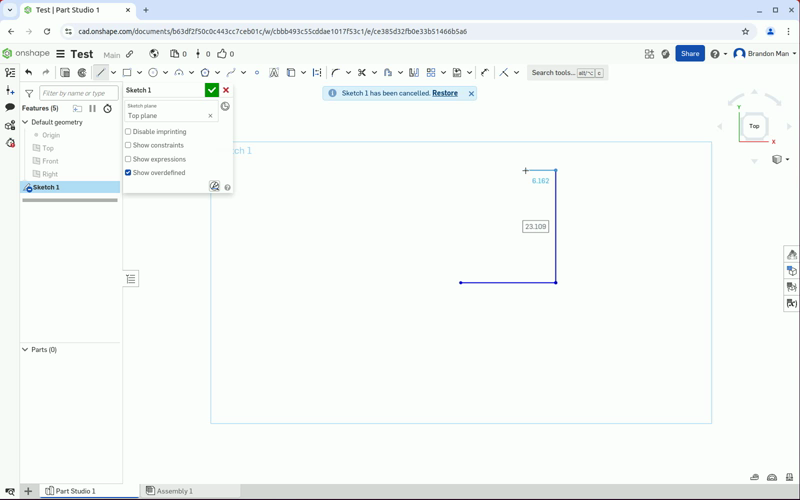
key_up(shift)
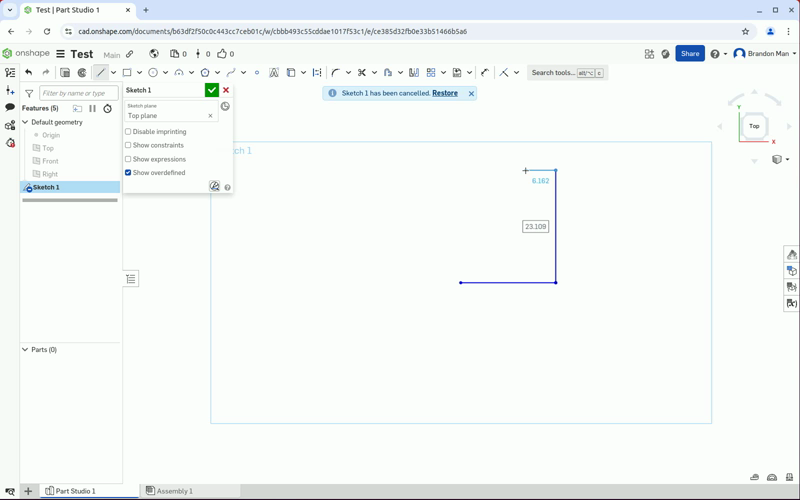
key_down(shift)
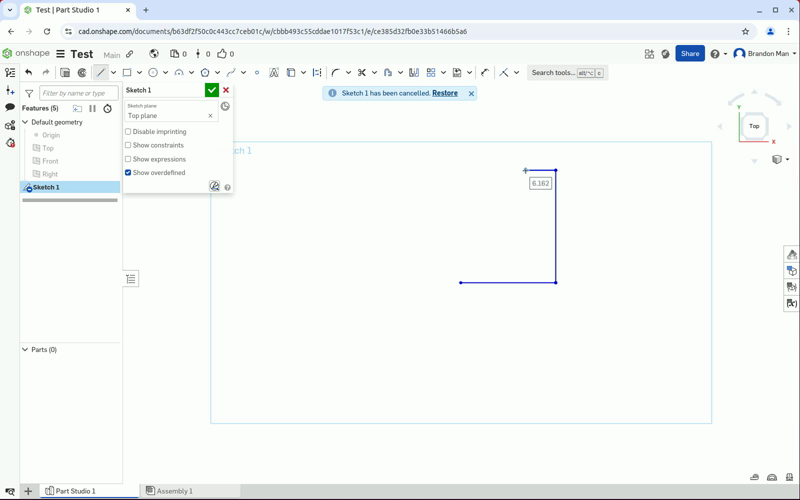
mouse_move(555, 170)
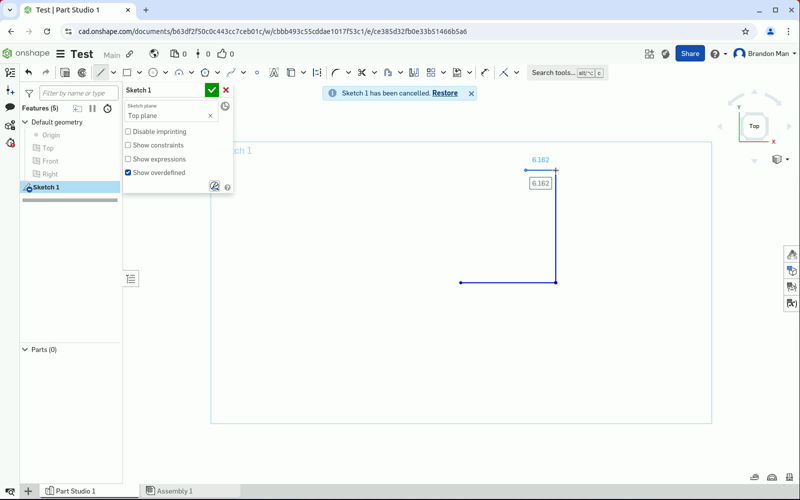
mouse_move(490, 170)
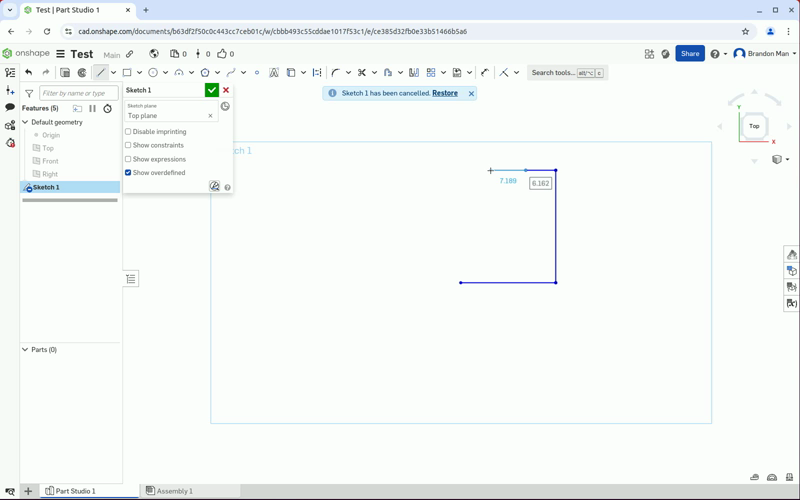
click(490, 170)
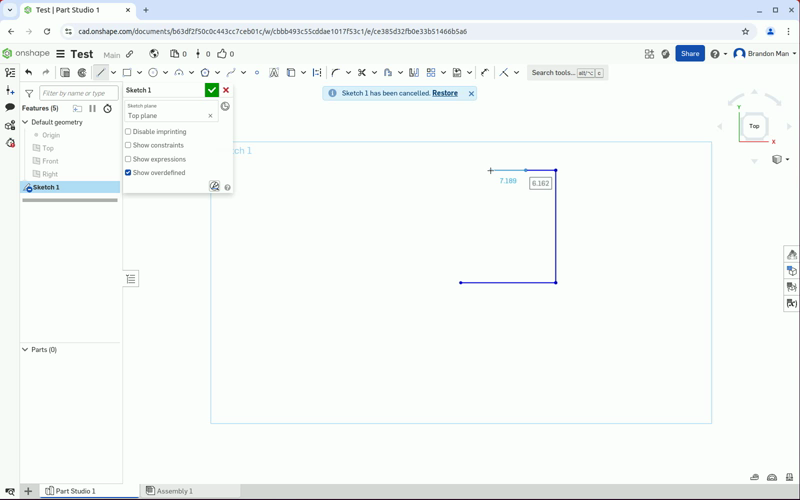
key_up(shift)
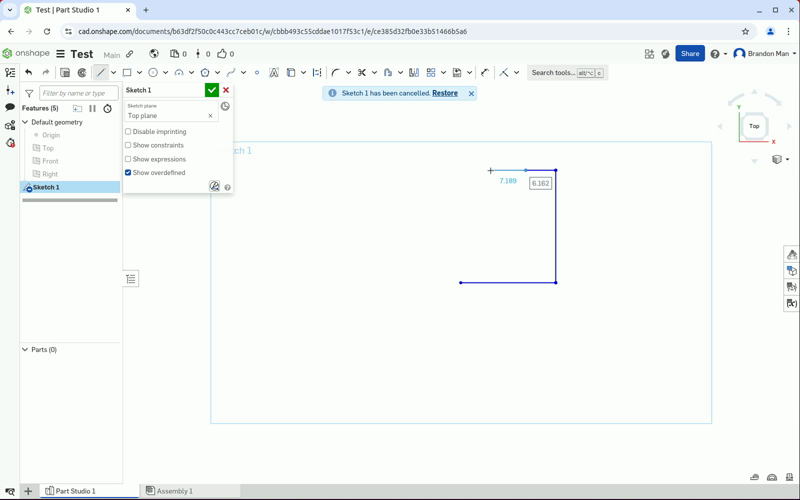
key_down(shift)
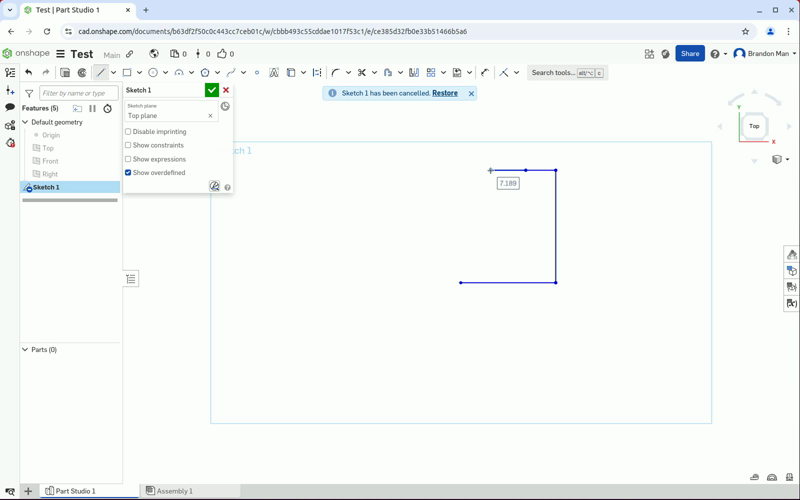
mouse_move(520, 170)
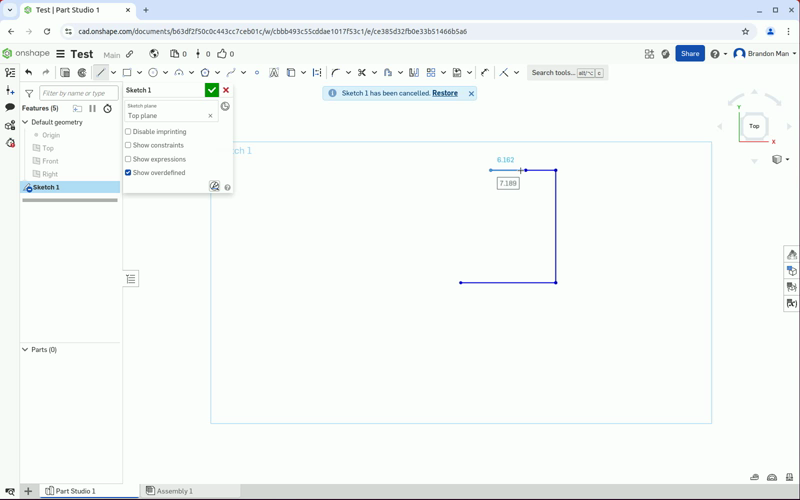
mouse_move(460, 170)
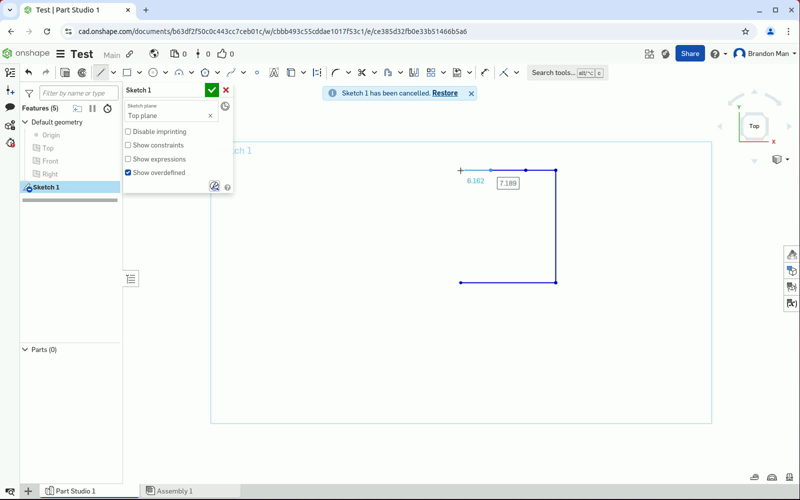
click(460, 170)
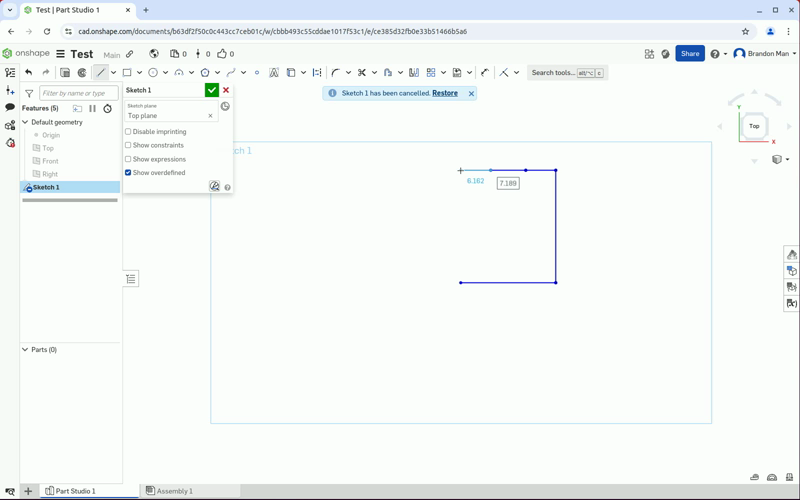
key_up(shift)
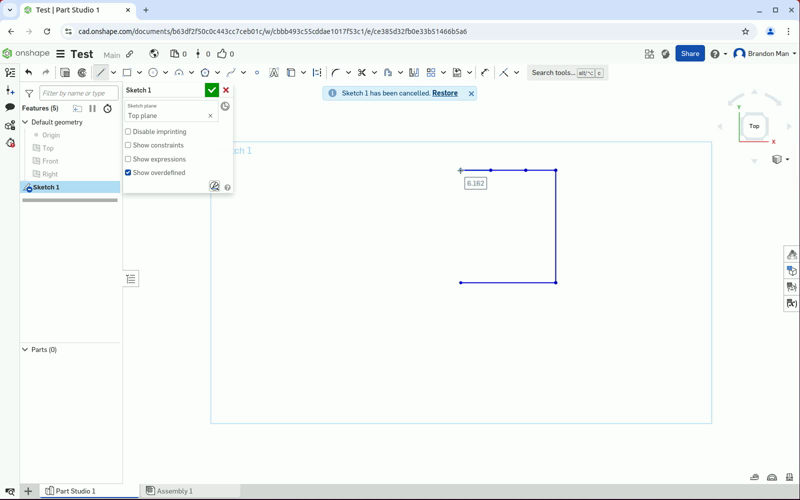
key_down(shift)
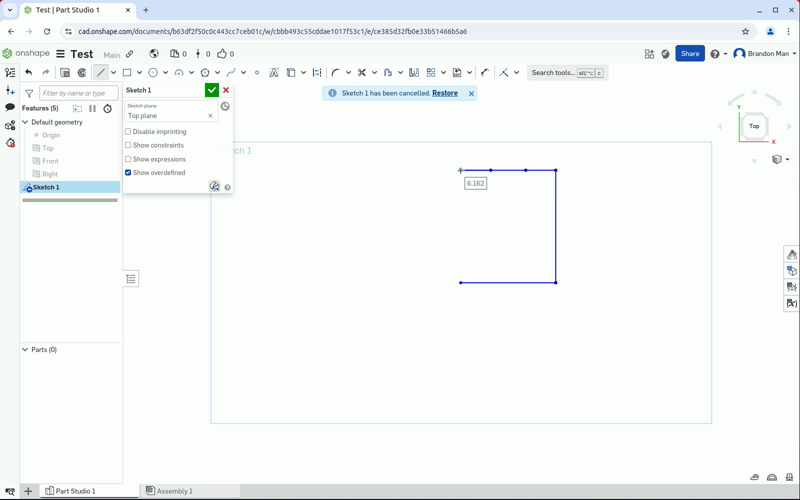
mouse_move(460, 282)
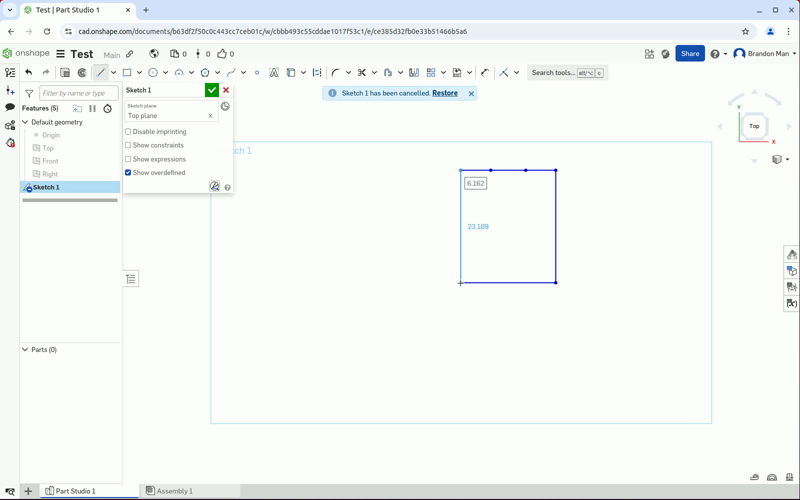
key_up(shift)
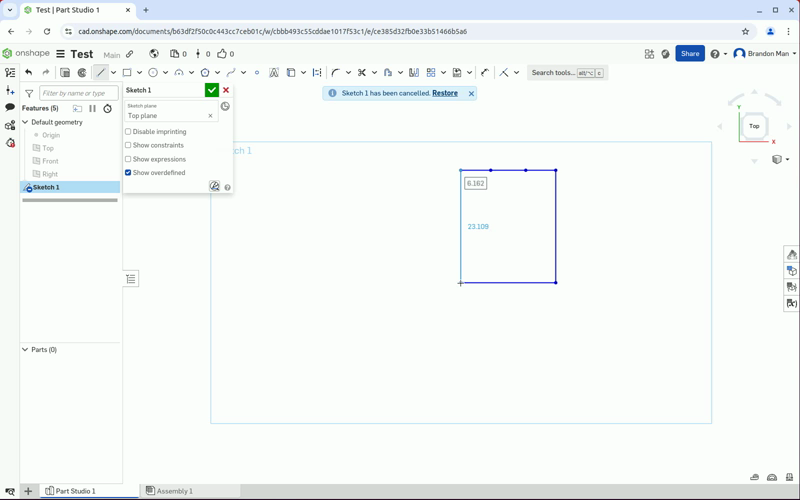
click(460, 282)
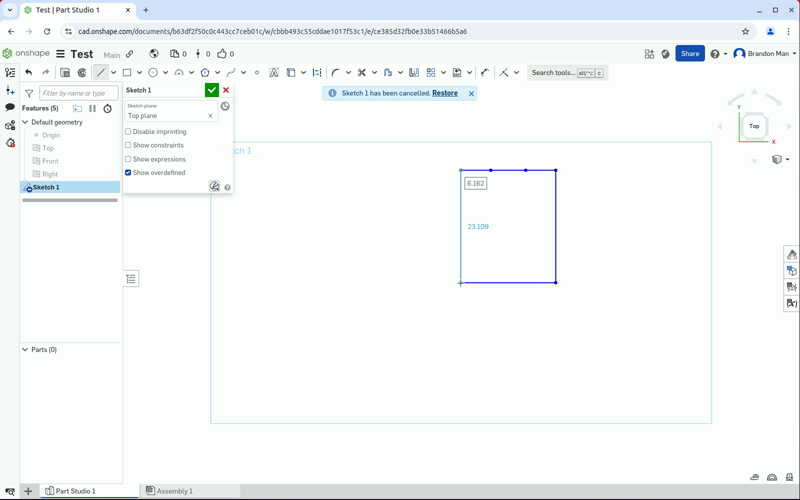
key(esc)
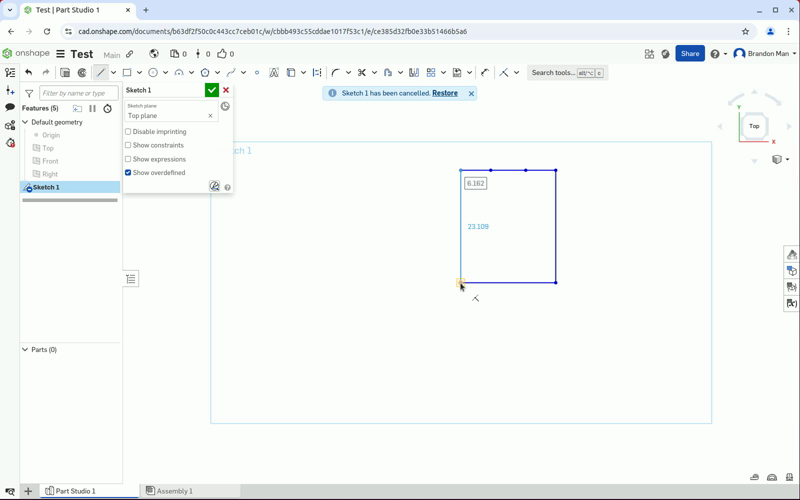
key(l)
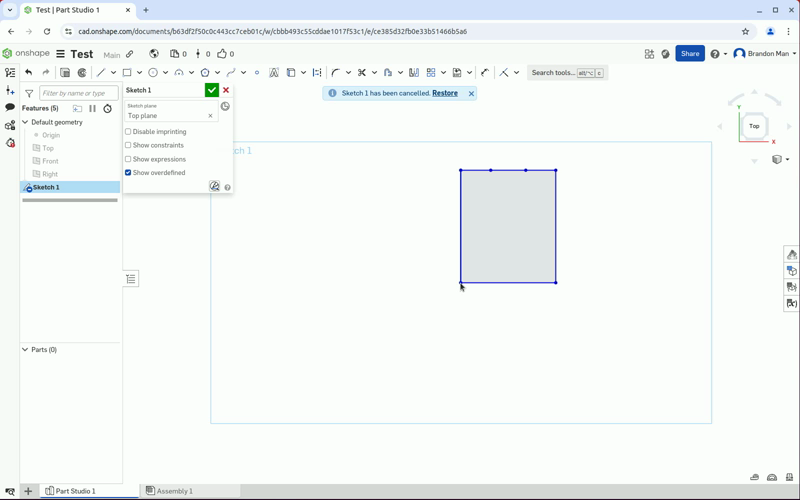
key_down(shift)
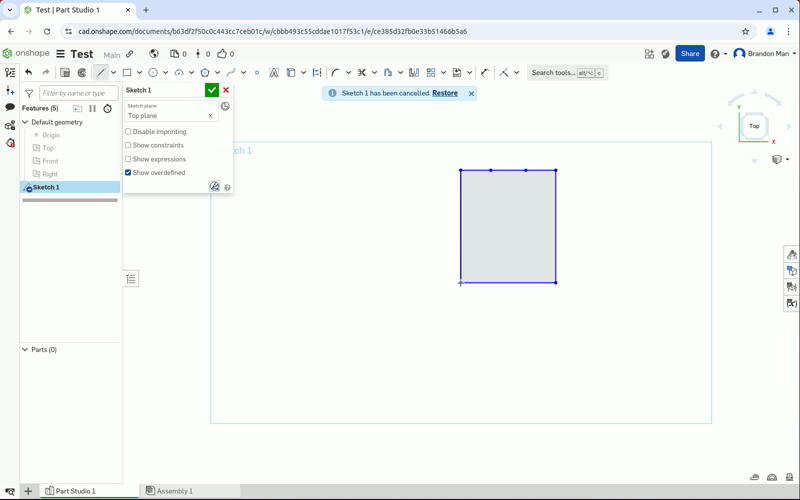
mouse_move(490, 223)
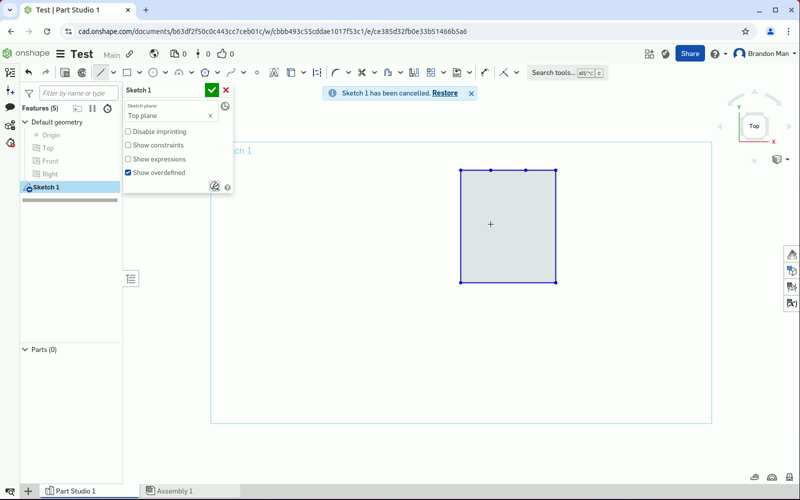
click(490, 223)
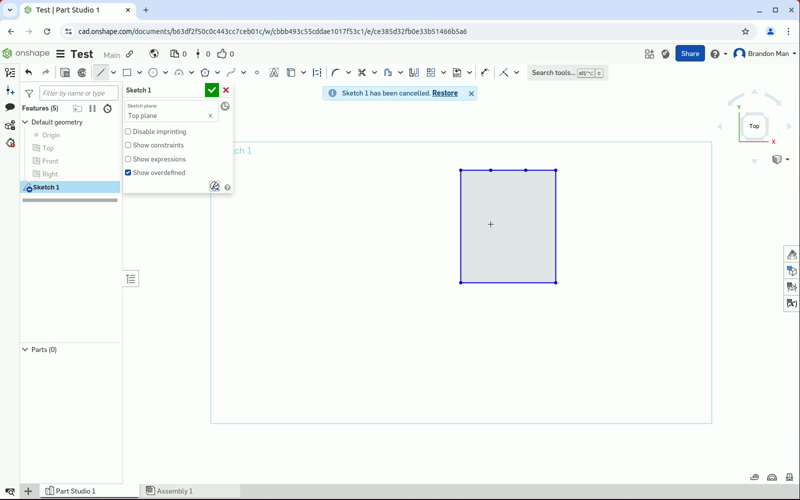
key_up(shift)
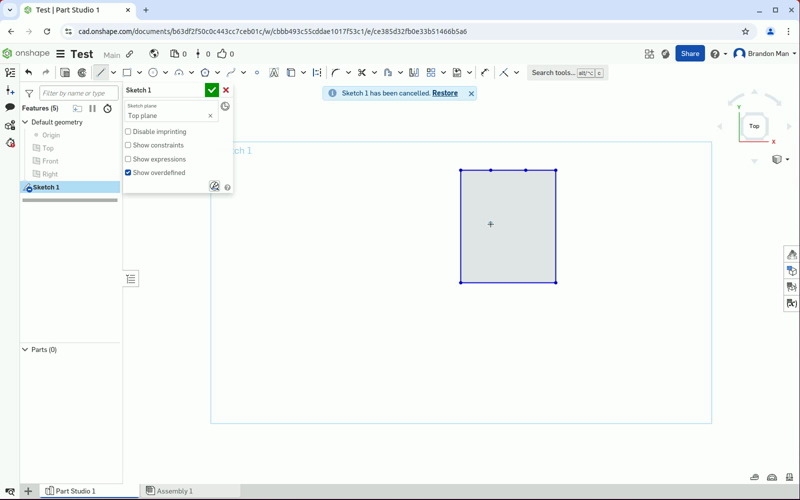
key_down(shift)
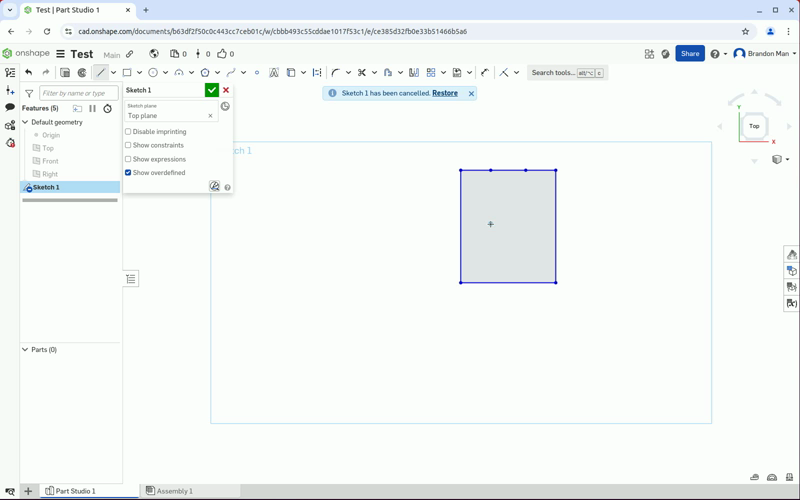
mouse_move(520, 223)
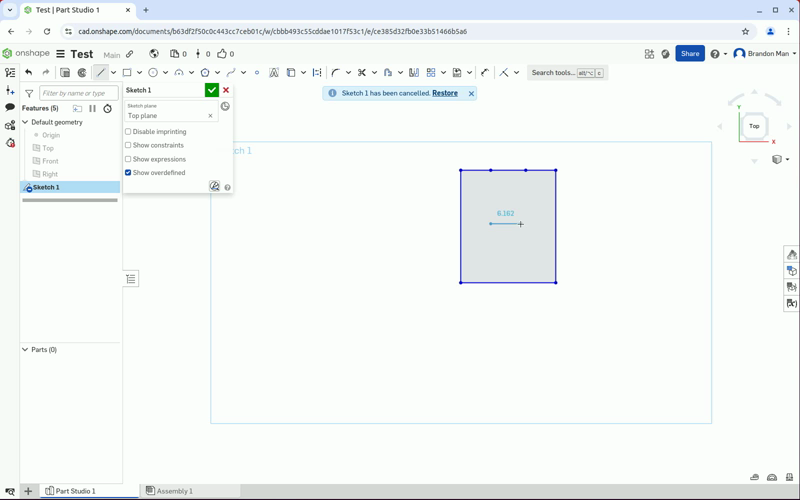
mouse_move(525, 223)
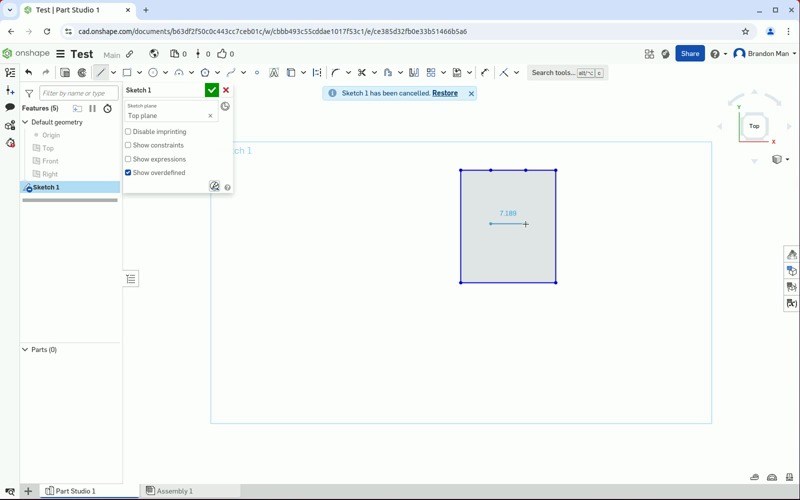
click(525, 223)
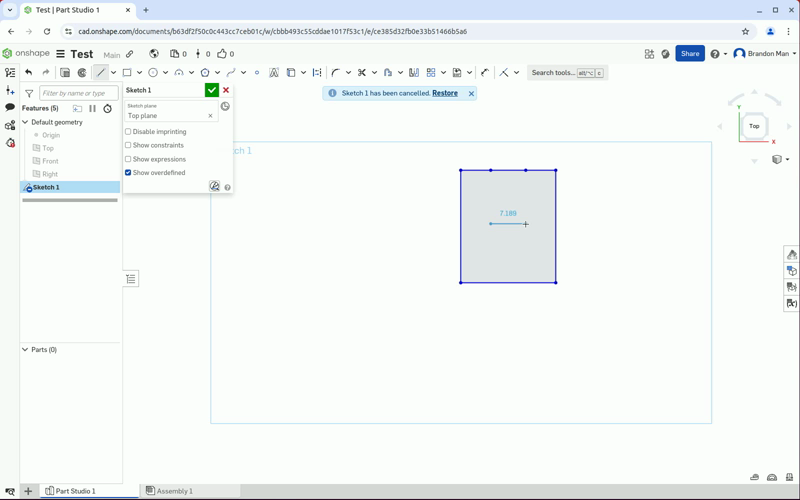
key_up(shift)
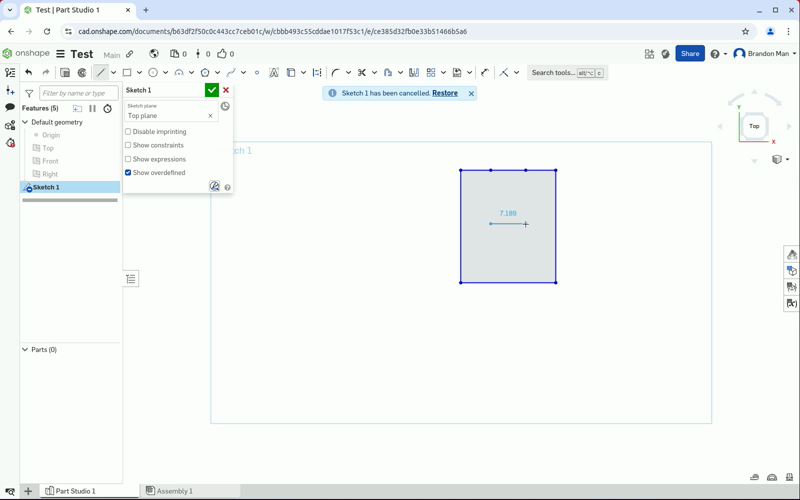
key_down(shift)
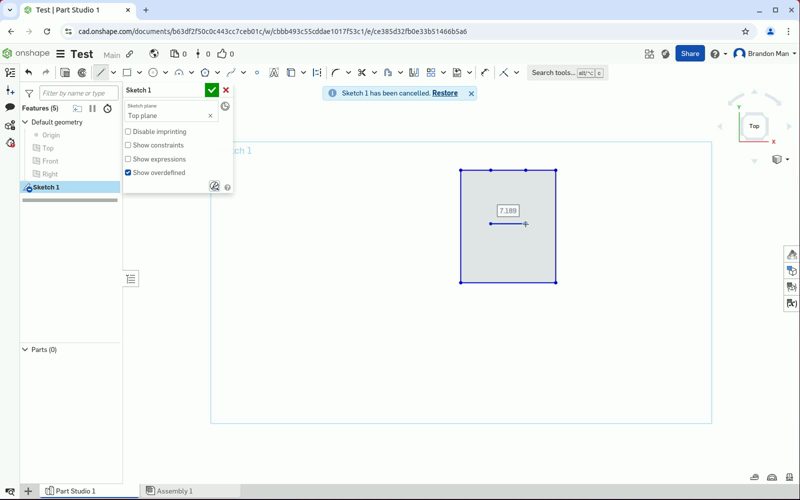
mouse_move(555, 223)
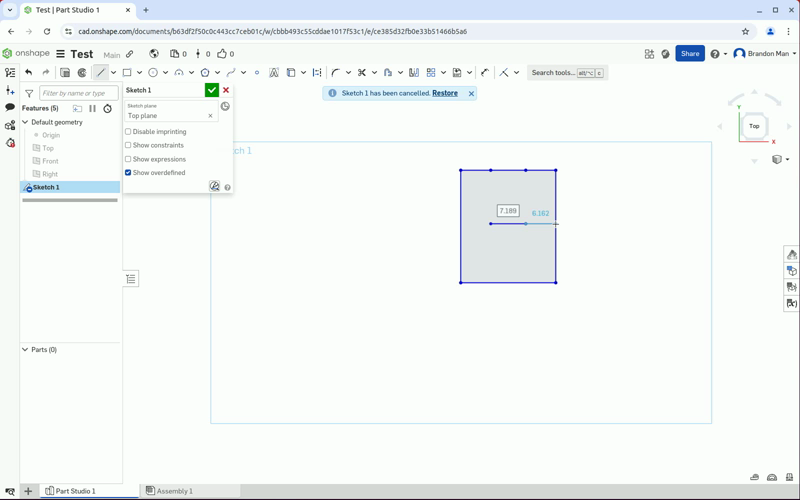
mouse_move(525, 202)
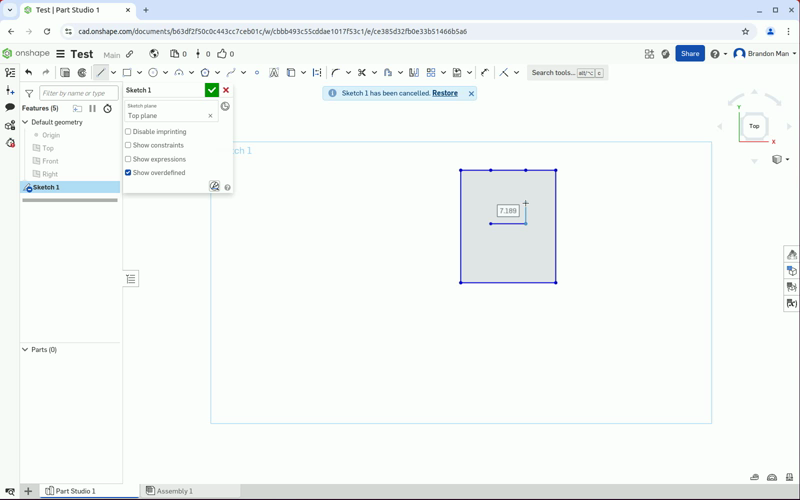
click(525, 202)
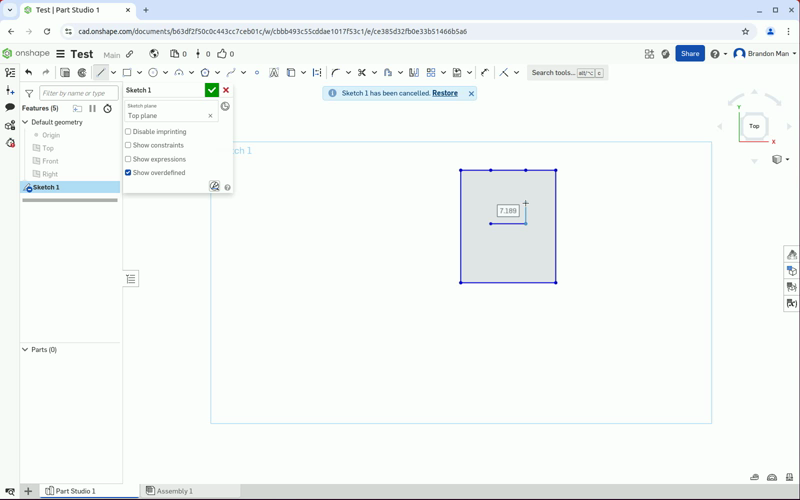
key_up(shift)
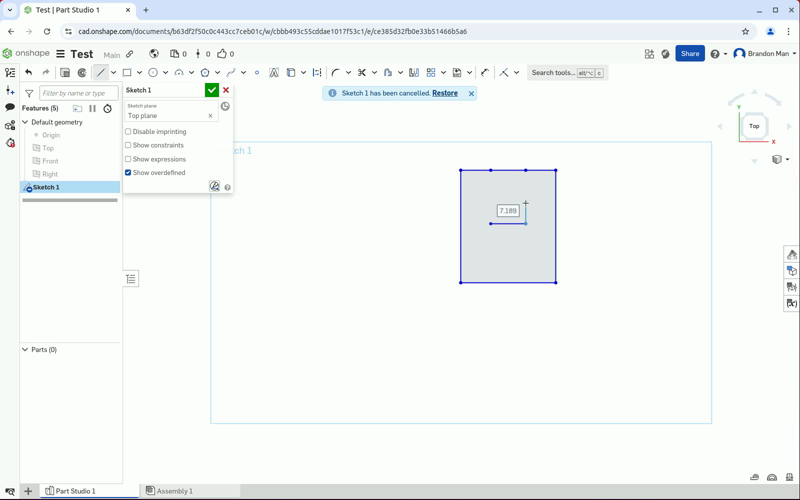
key_down(shift)
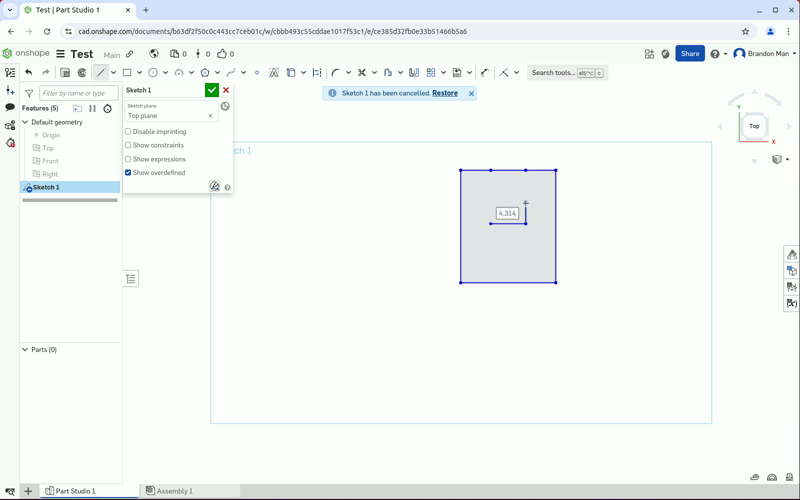
mouse_move(555, 202)
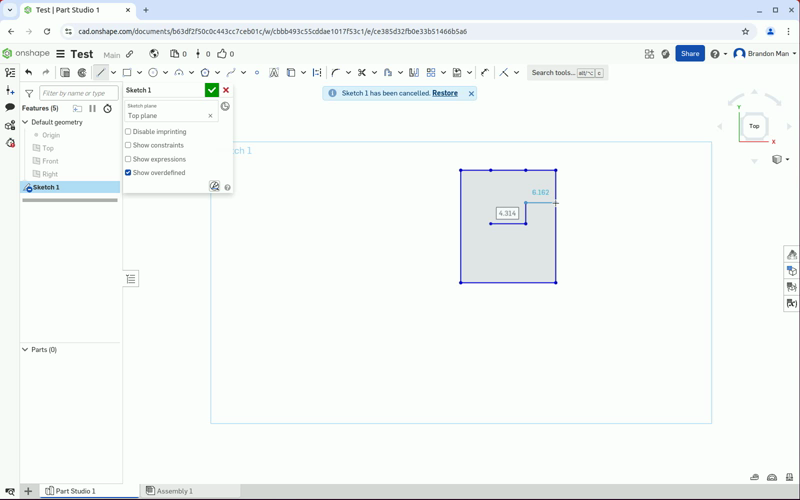
mouse_move(490, 202)
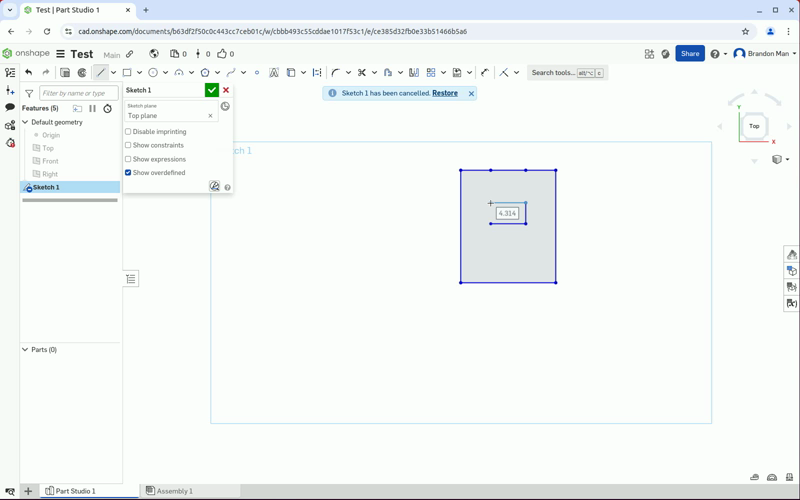
click(490, 202)
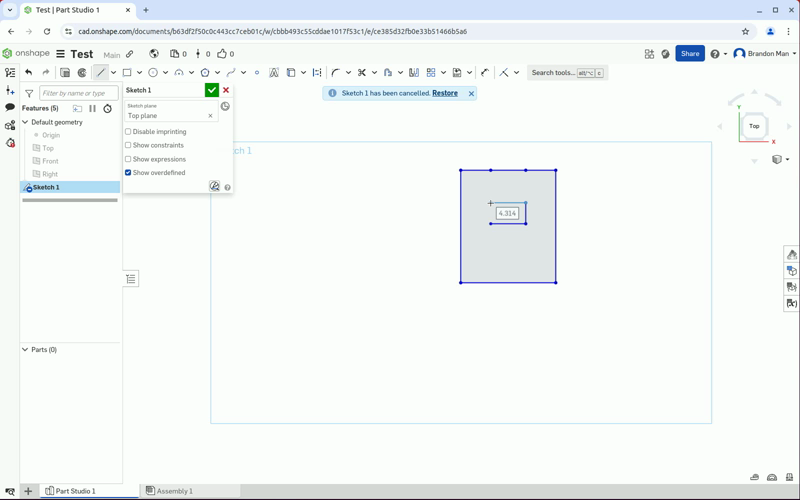
key_up(shift)
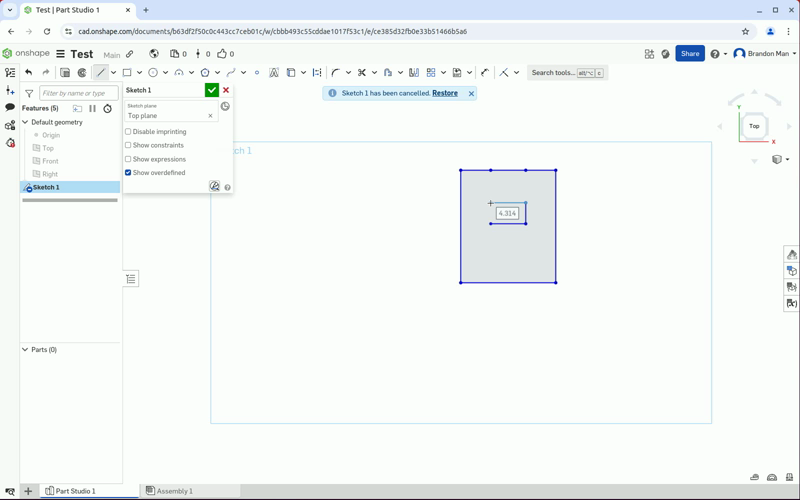
mouse_move(520, 202)
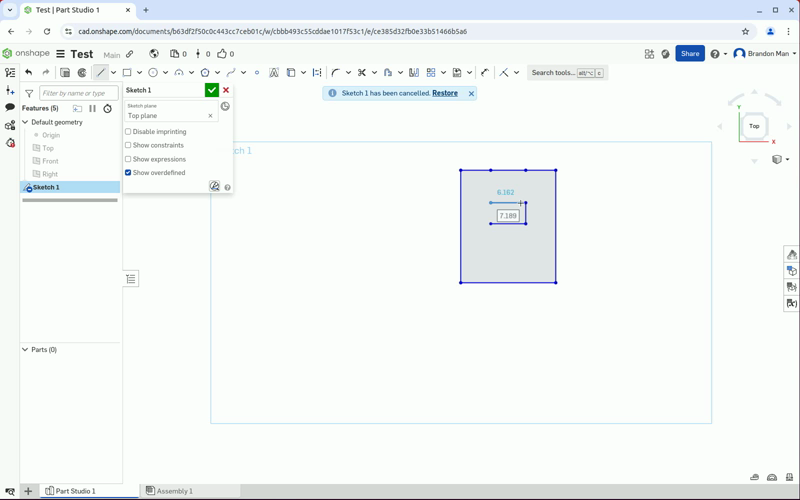
key_down(shift)
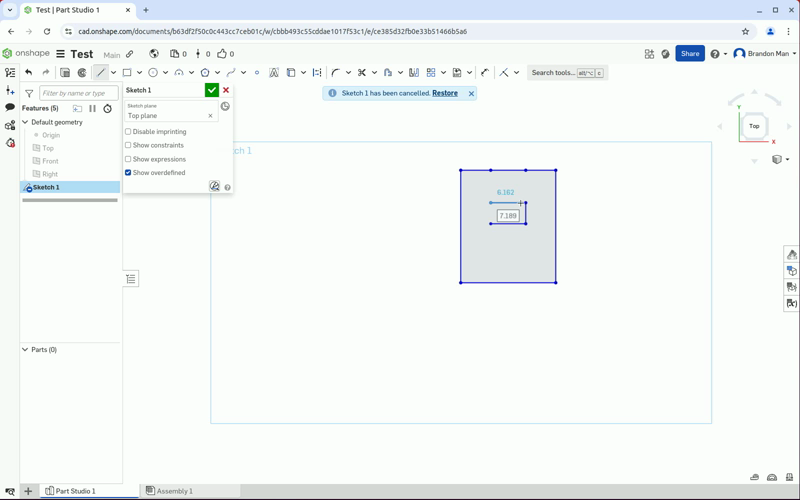
mouse_move(490, 223)
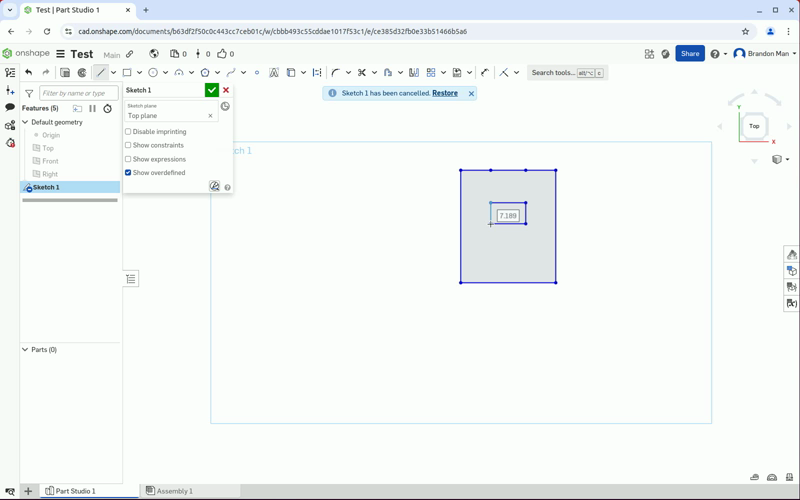
key_up(shift)
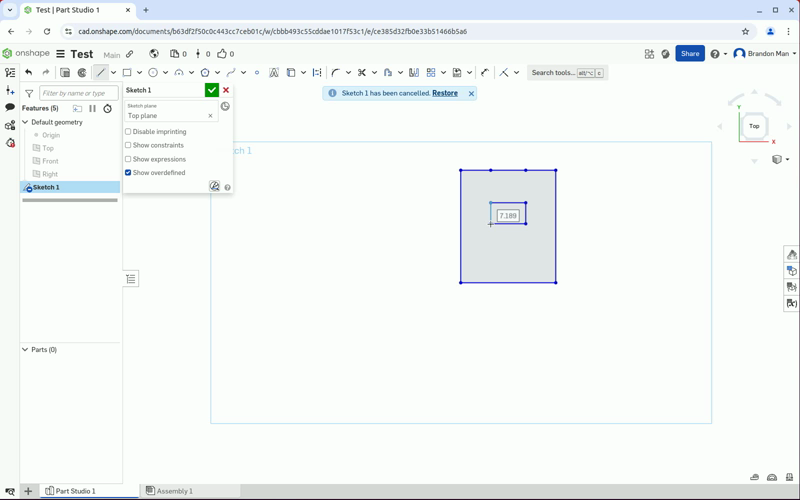
click(490, 223)
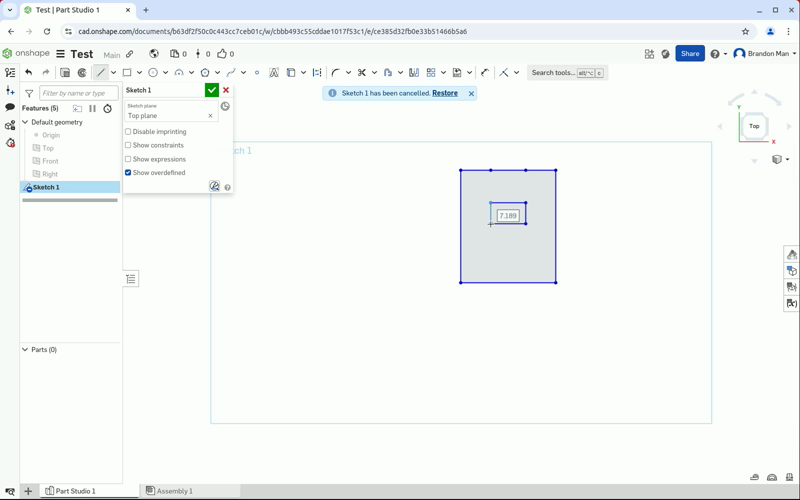
key(esc)
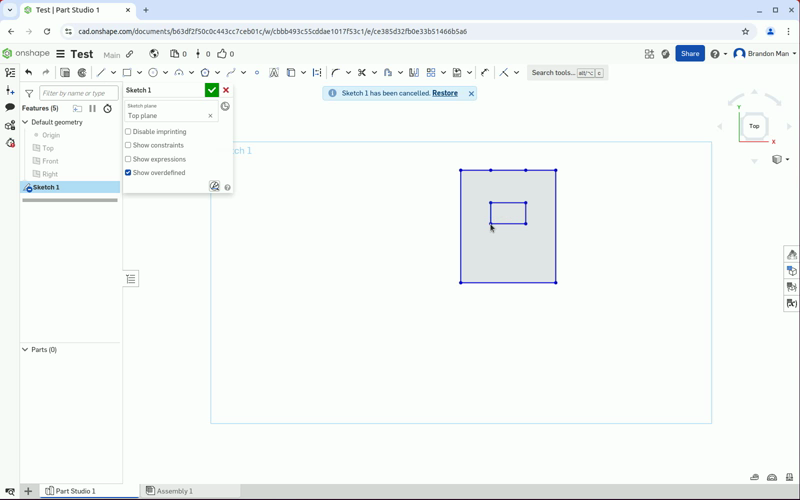
mouse_move(487, 259)
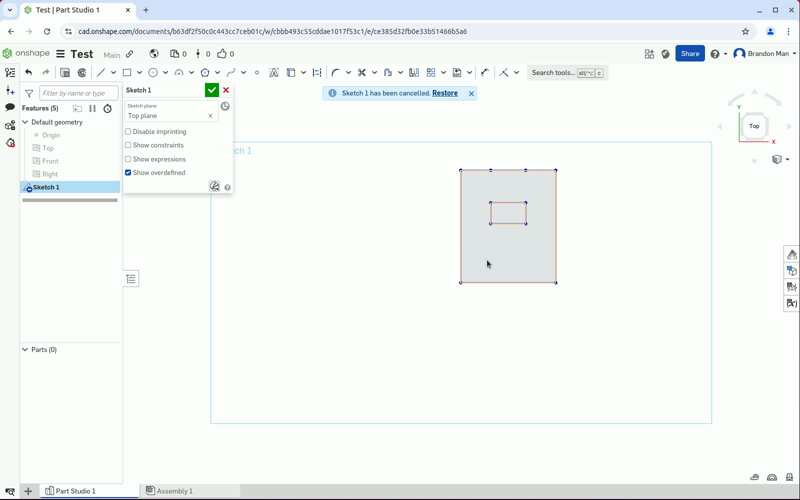
click(487, 259)
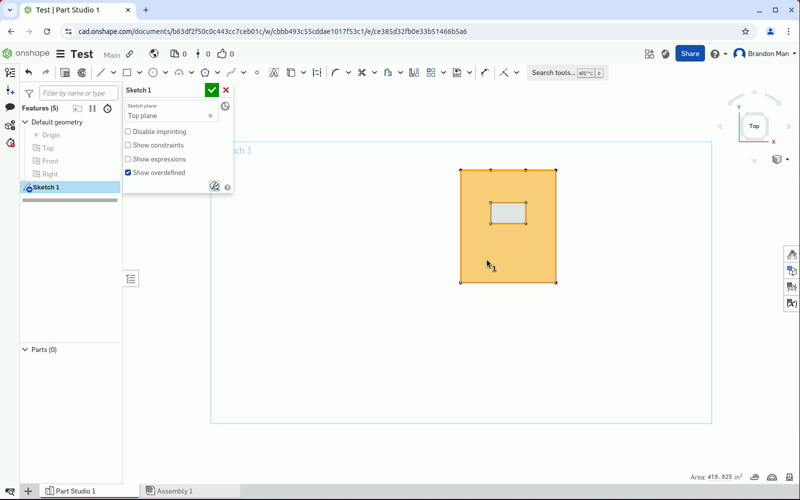
mouse_move(73, 352)
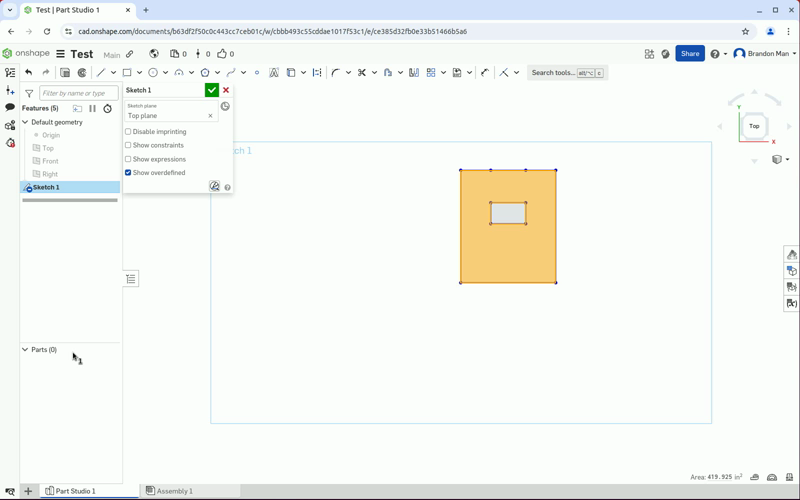
key(shift+y)
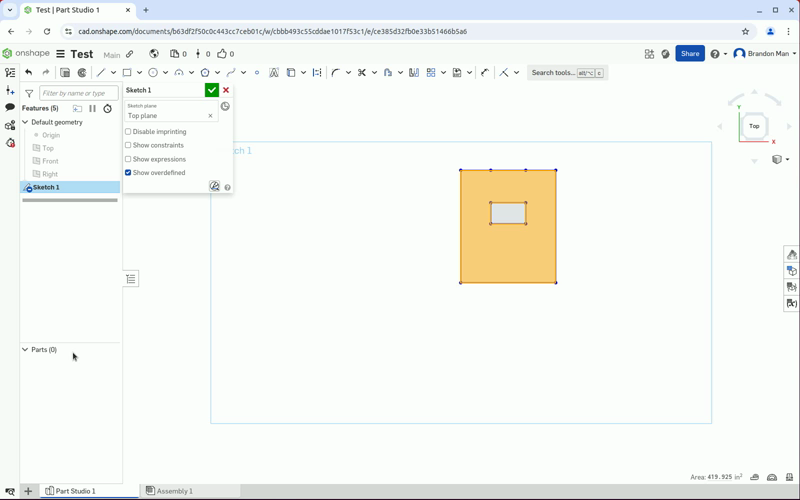
key(shift+e)
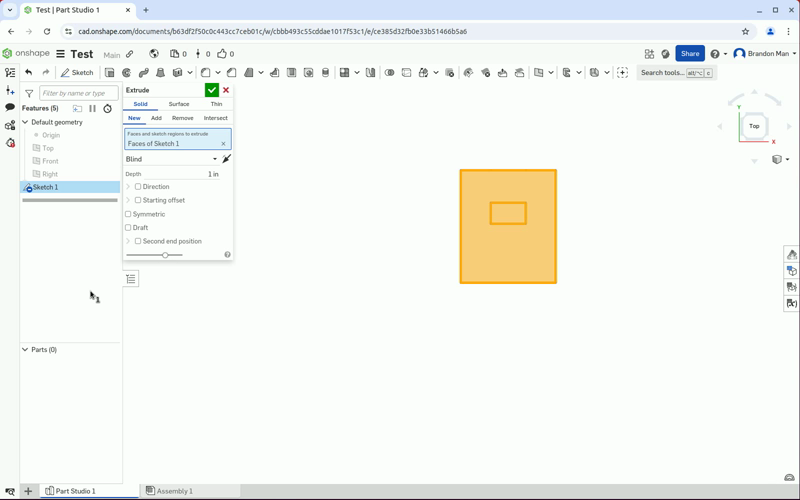
mouse_move(143, 106)
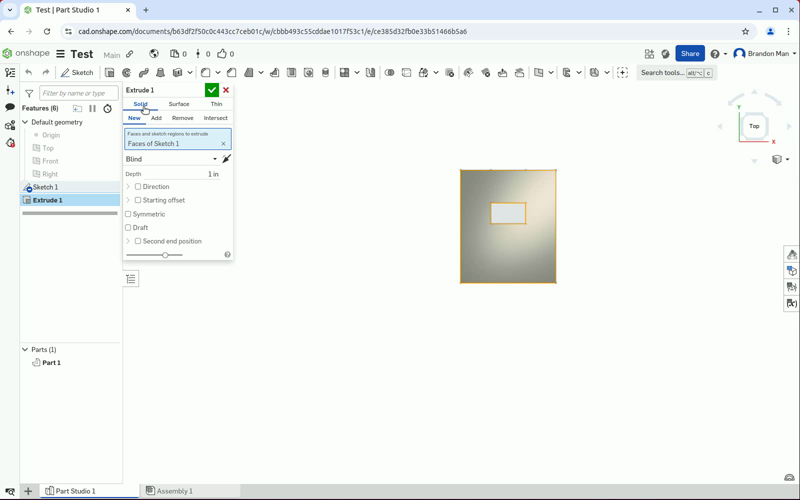
click(143, 106)
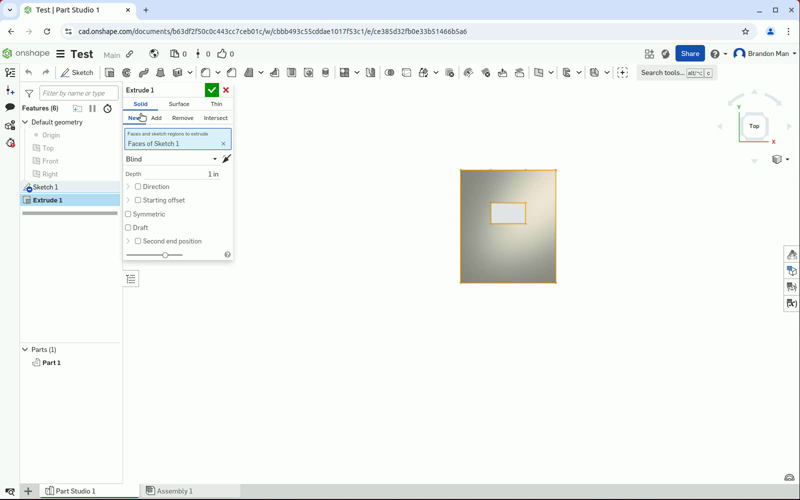
mouse_move(137, 120)
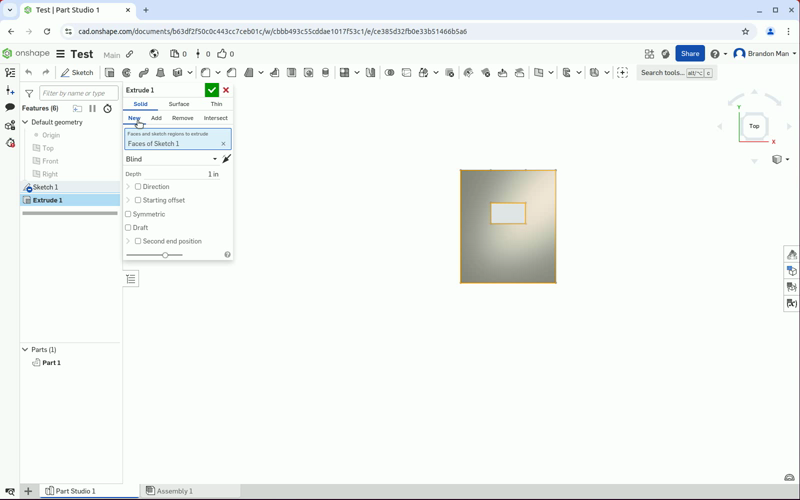
click(137, 120)
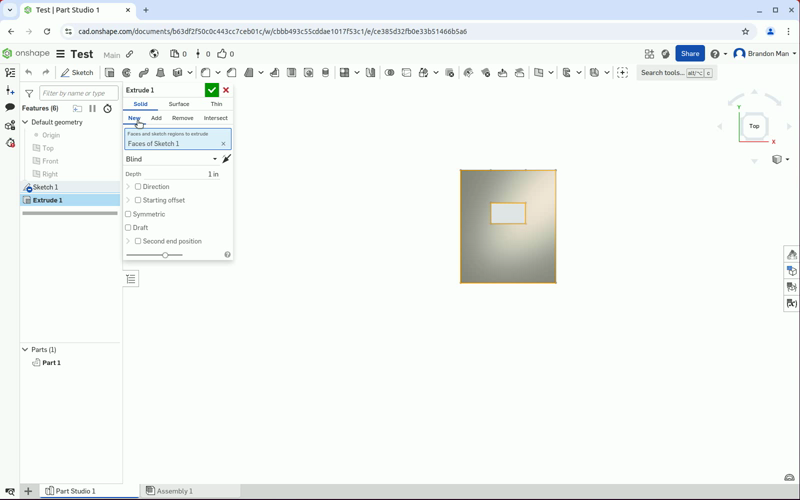
key(tab, 4)
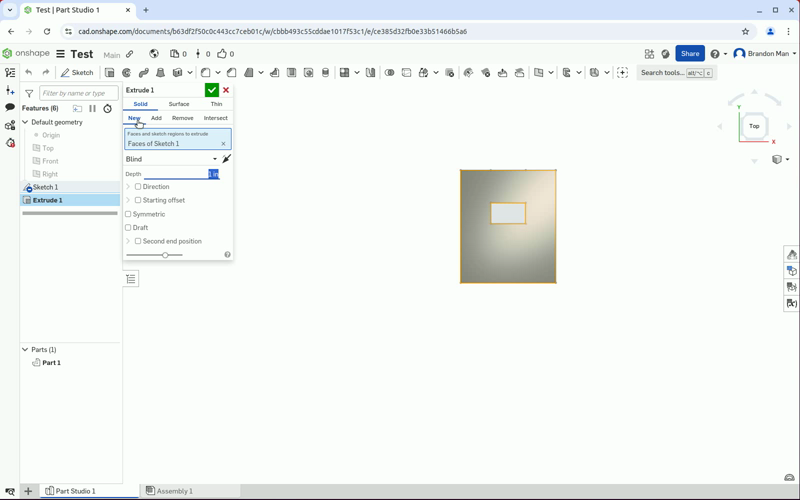
text(0.481)
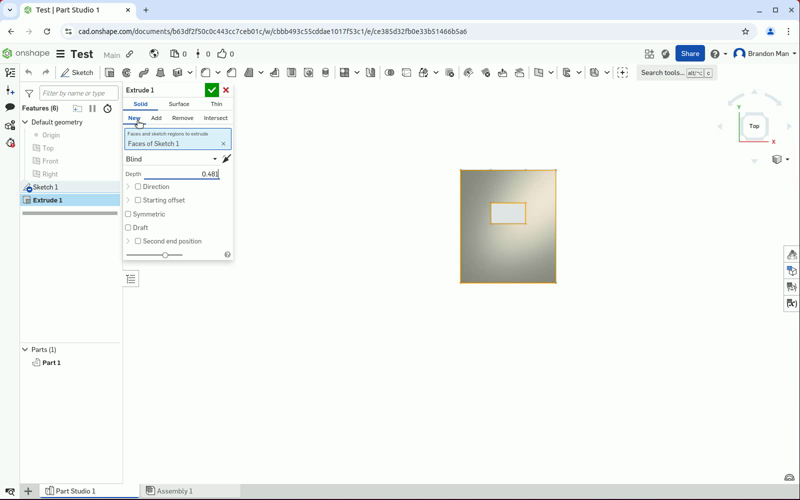
key(enter)
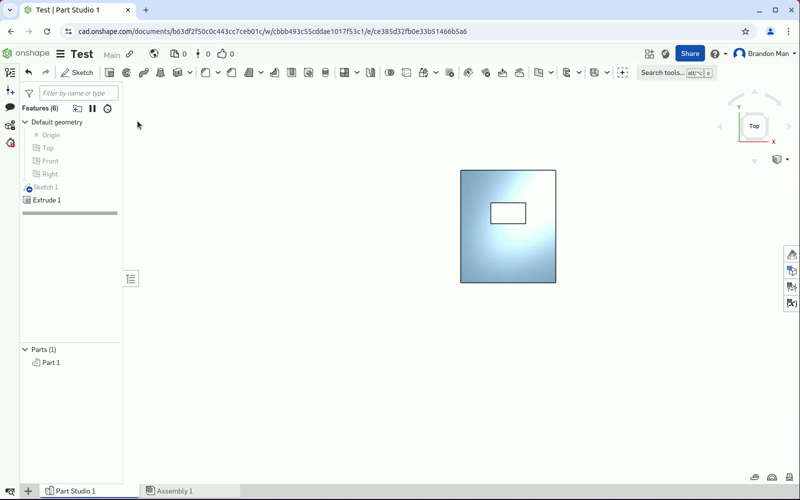
key(shift+h)
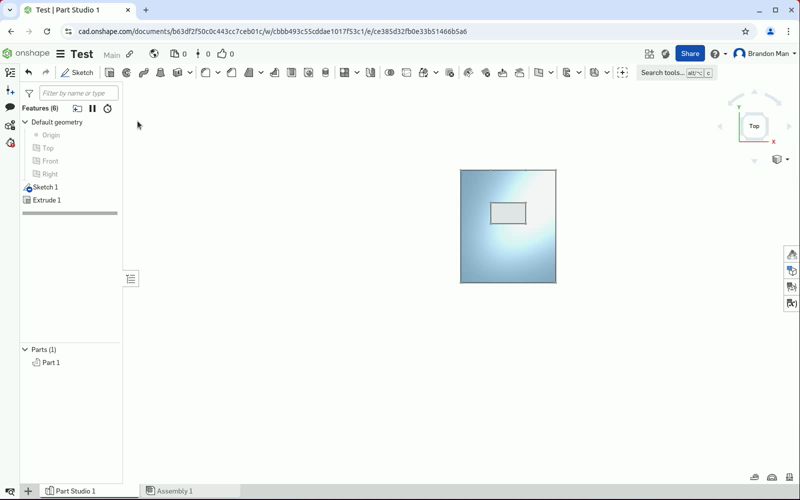
key(shift+h)
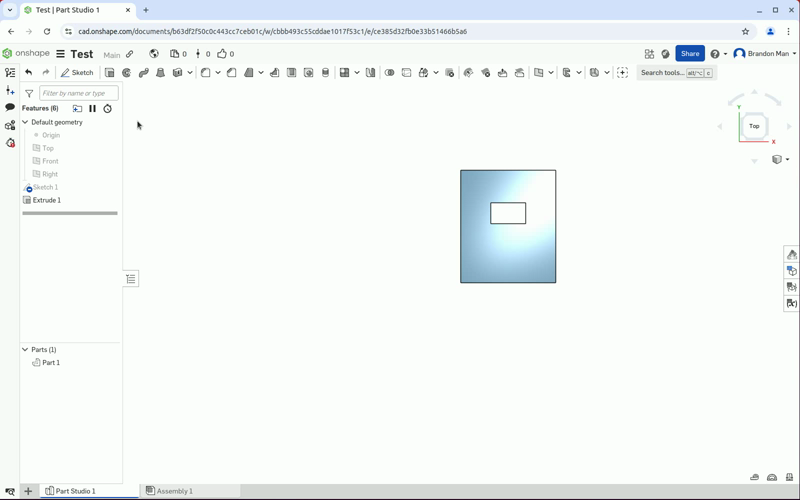
mouse_move(73, 189)
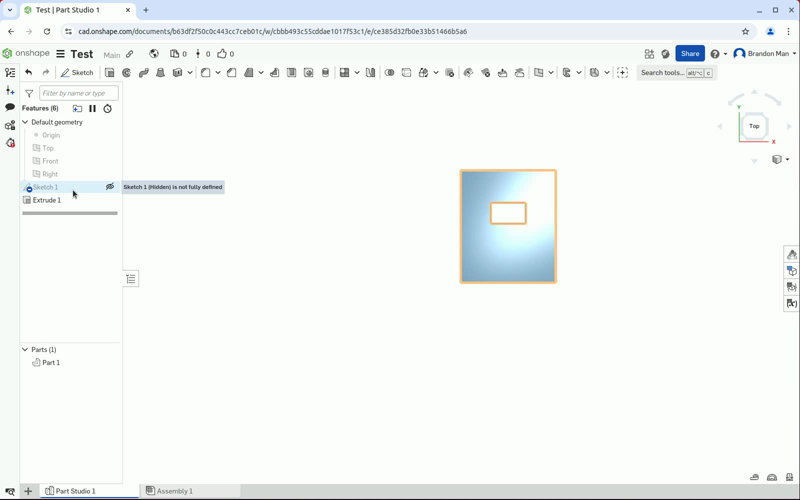
click(73, 189)
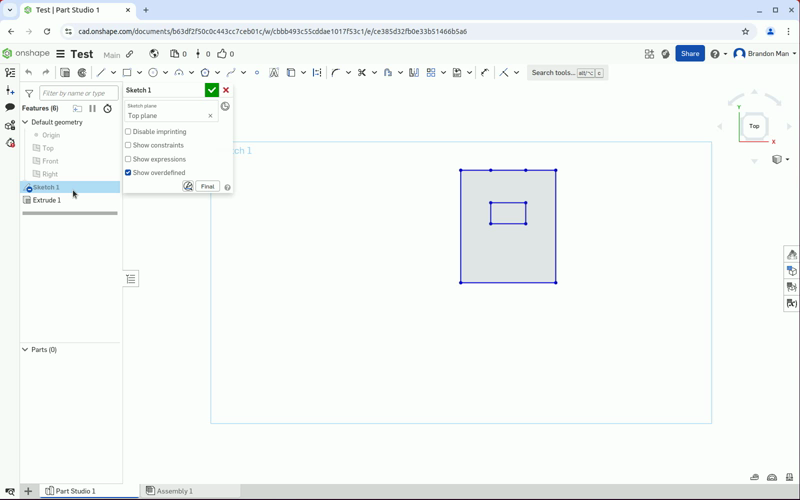
mouse_move(229, 92)
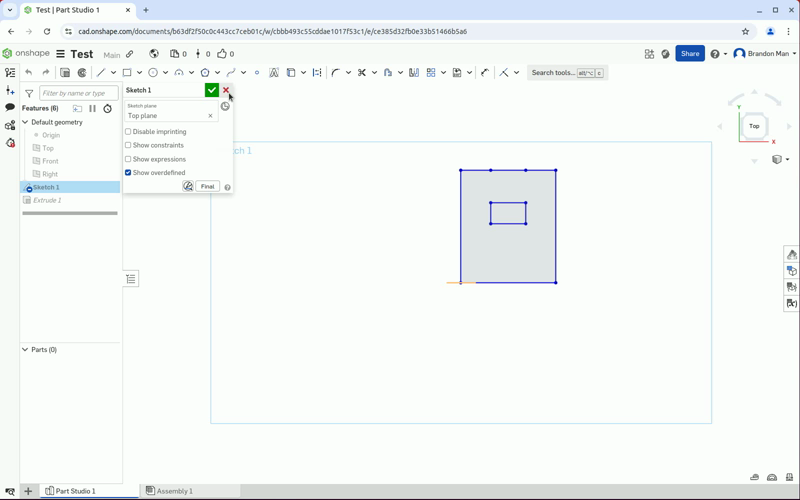
click(229, 92)
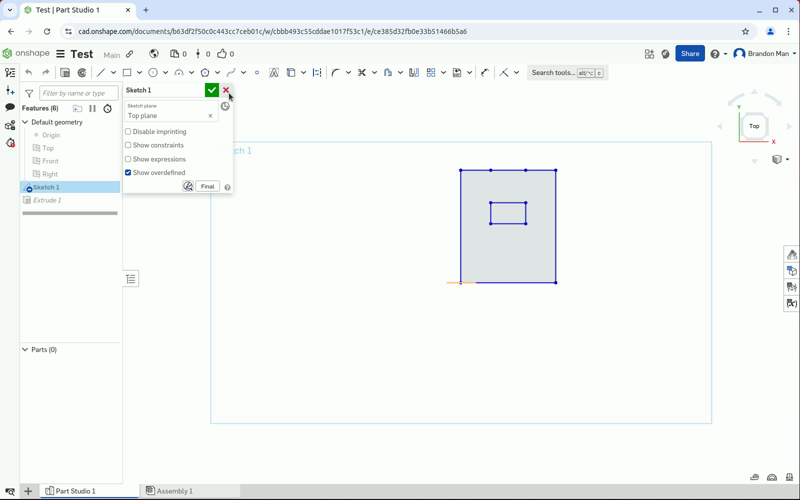
key(shift+s)
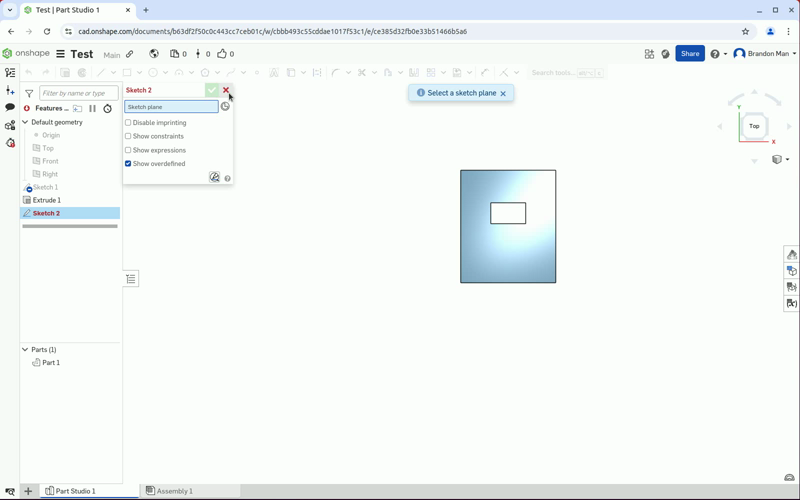
mouse_move(73, 150)
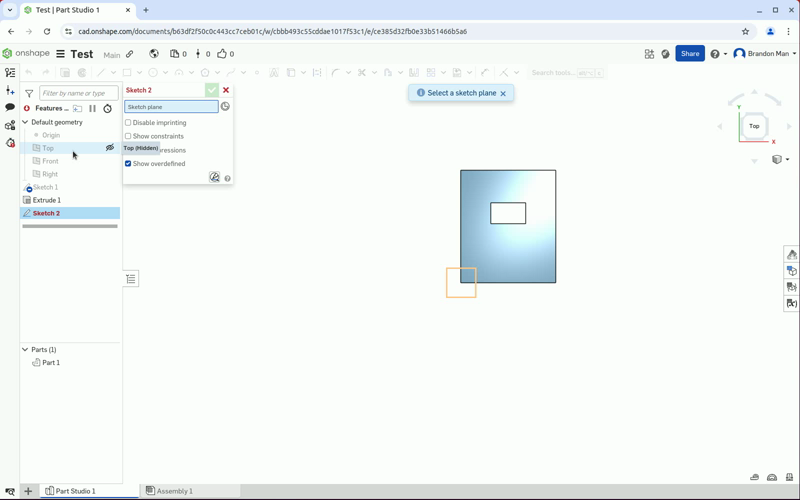
click(73, 150)
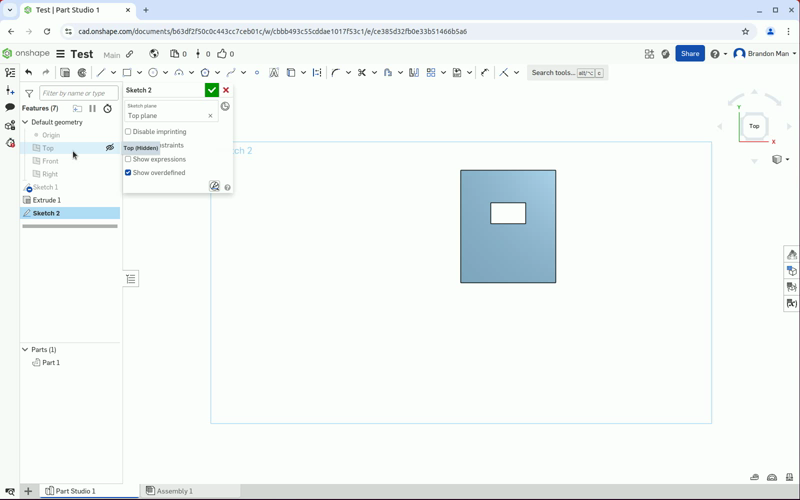
mouse_move(73, 352)
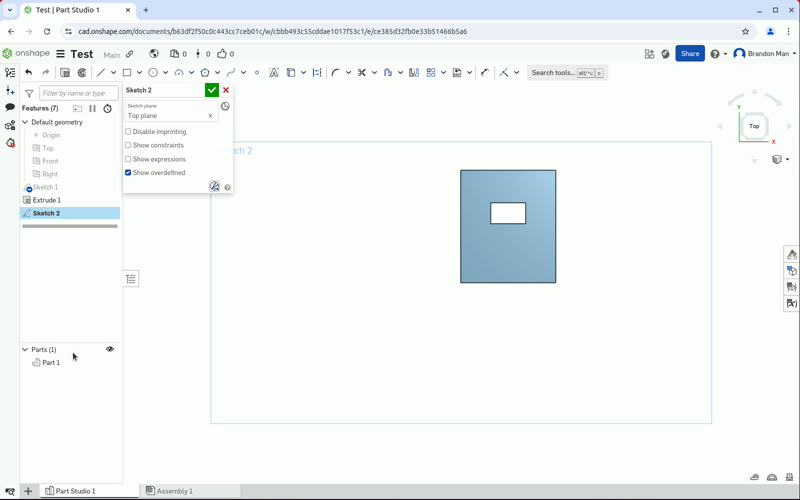
key(y)
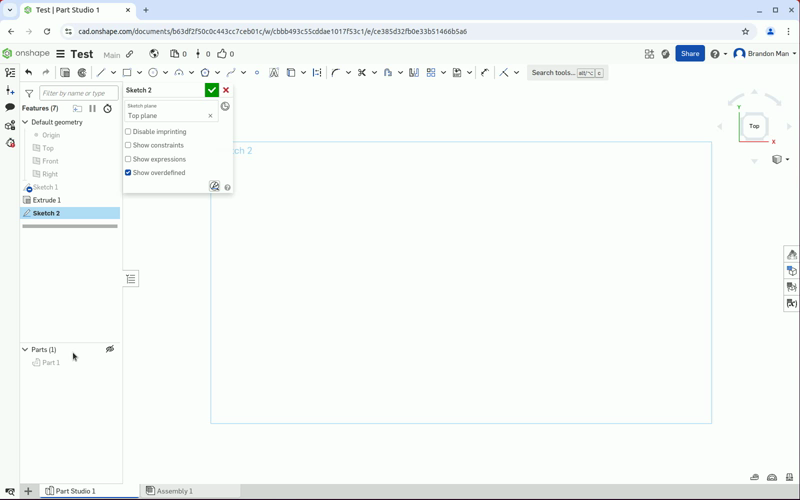
key(l)
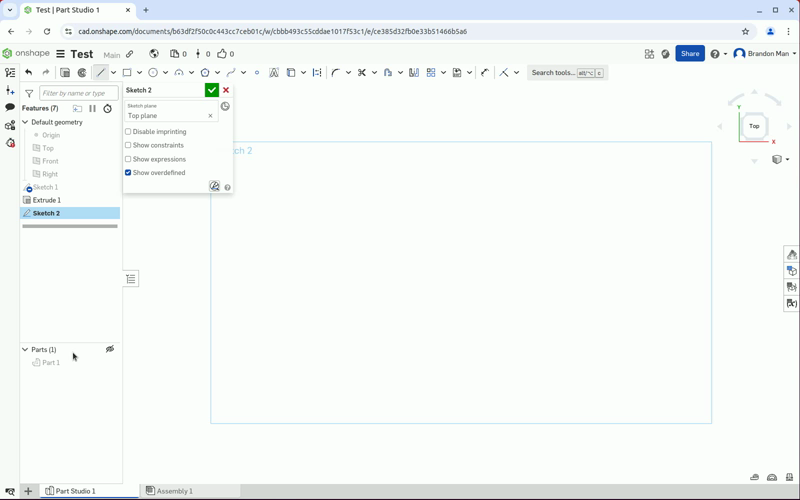
key_down(shift)
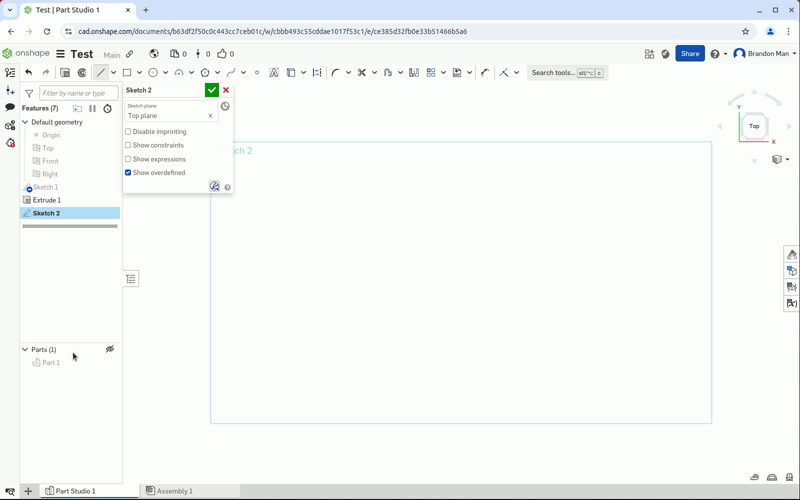
mouse_move(460, 282)
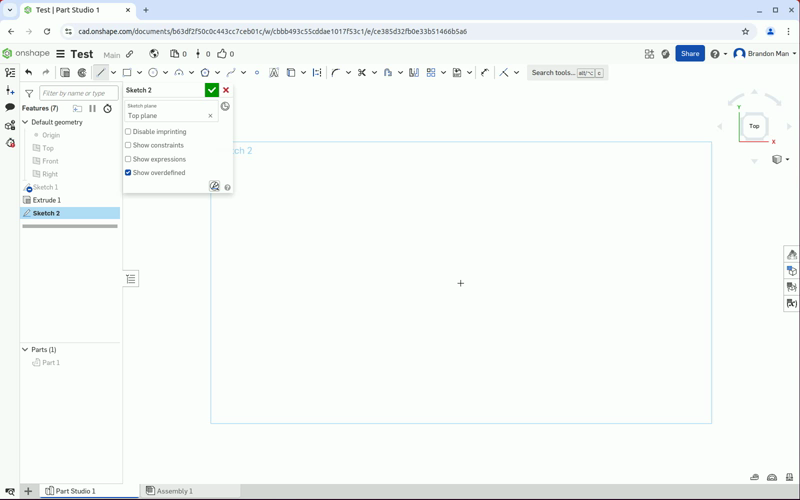
click(460, 282)
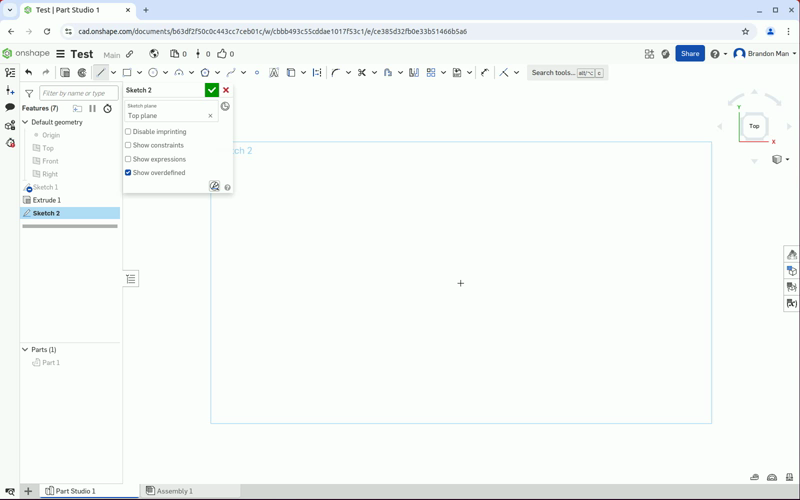
key_up(shift)
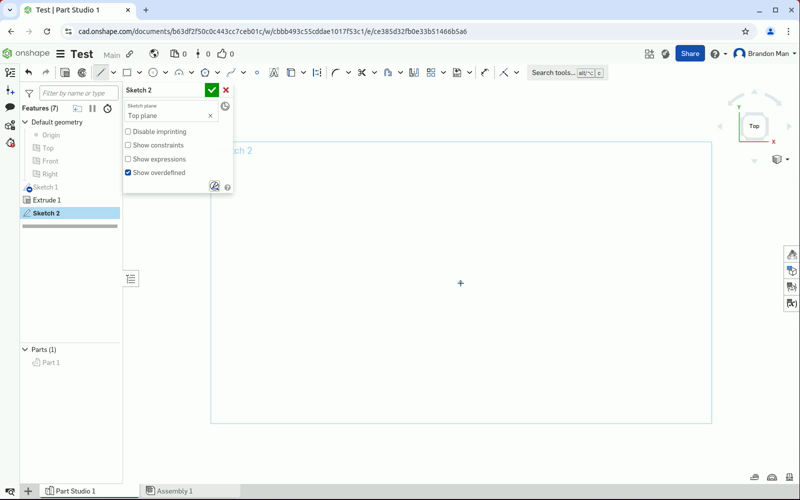
key_down(shift)
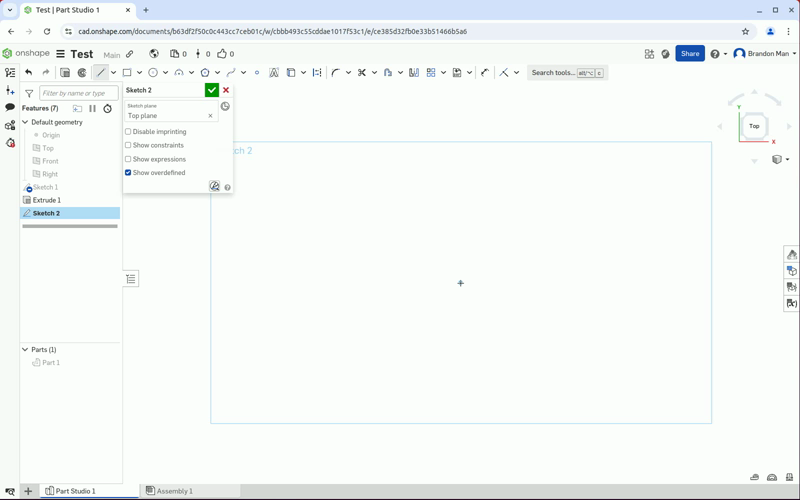
mouse_move(555, 282)
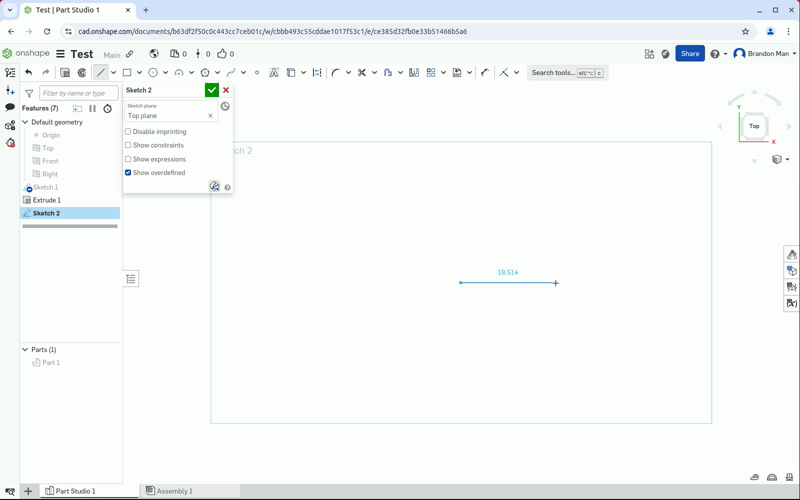
click(555, 282)
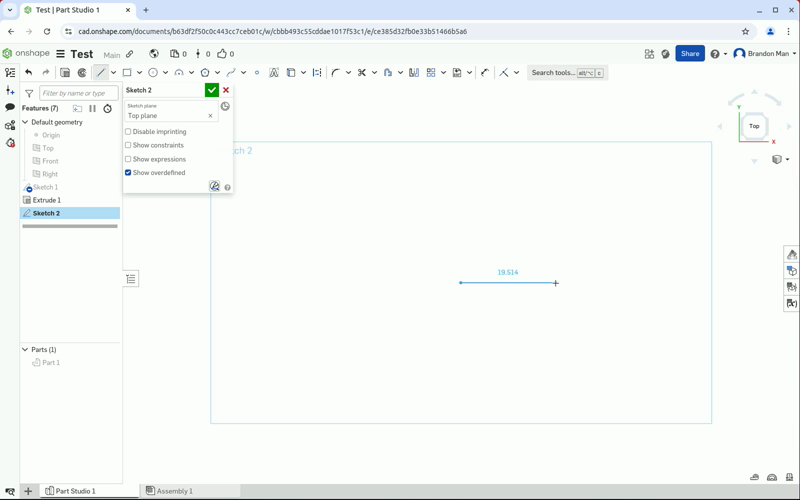
key_up(shift)
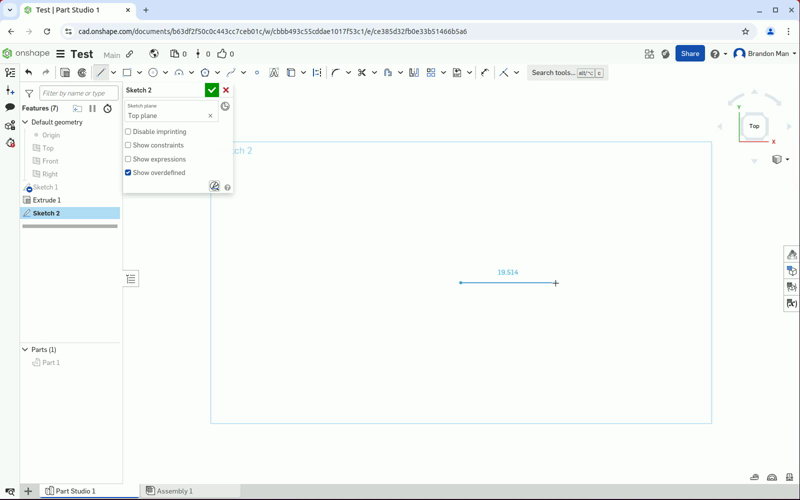
key_down(shift)
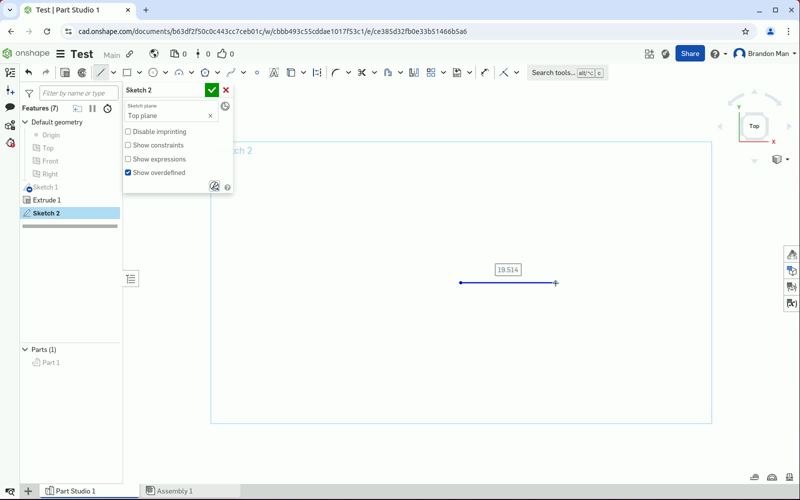
mouse_move(555, 170)
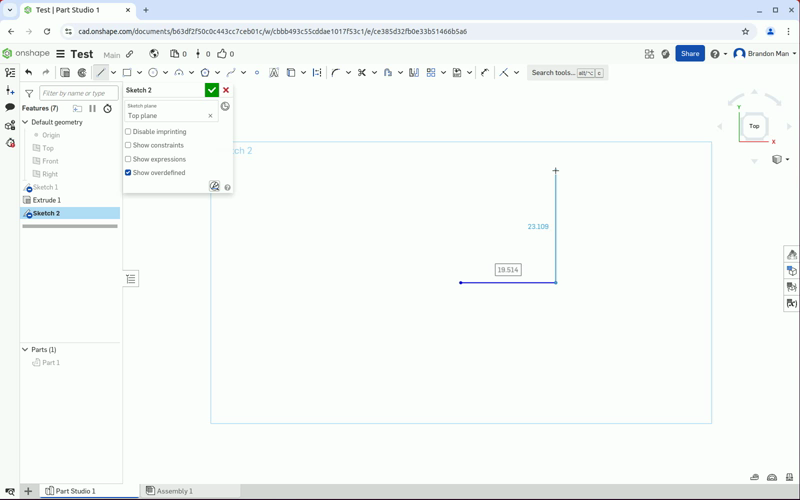
click(555, 170)
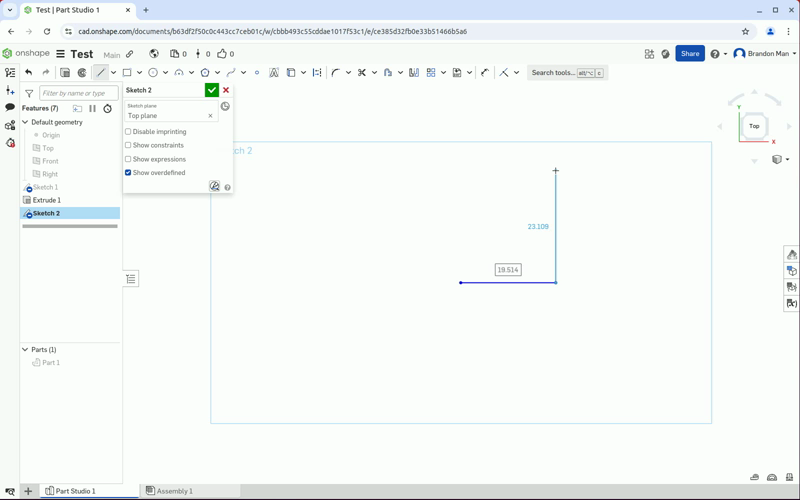
key_up(shift)
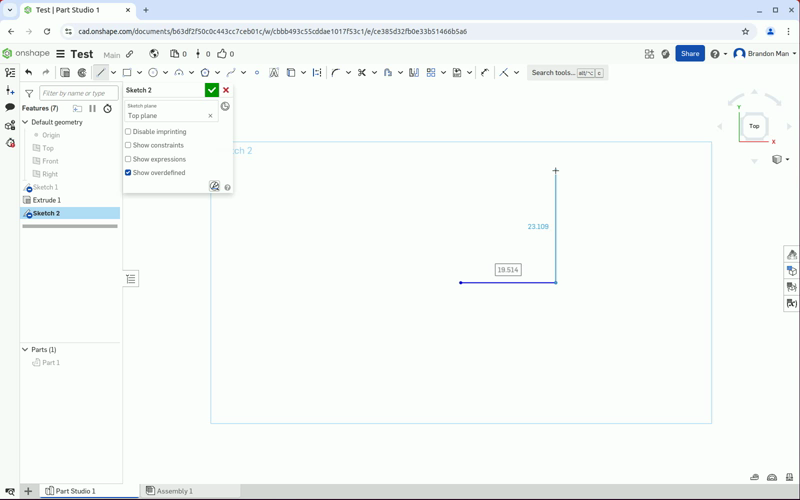
key_down(shift)
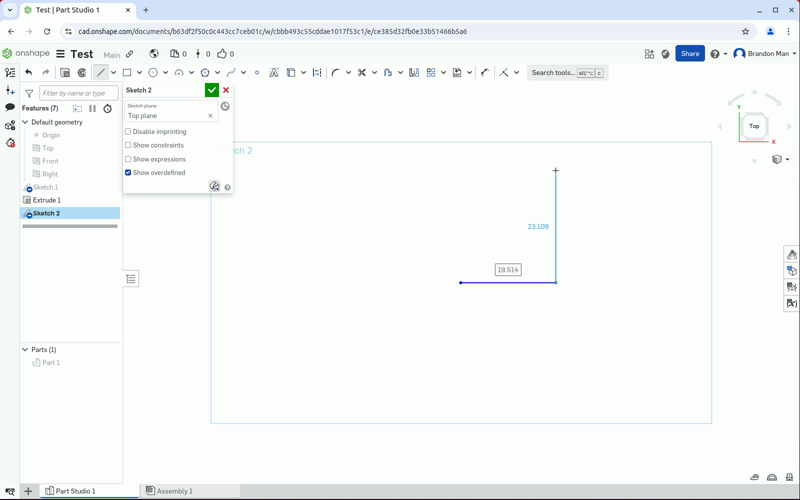
mouse_move(585, 170)
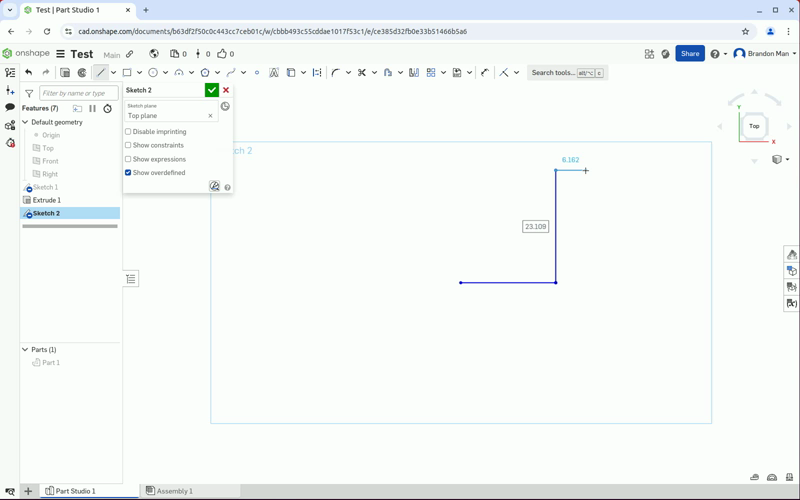
mouse_move(525, 170)
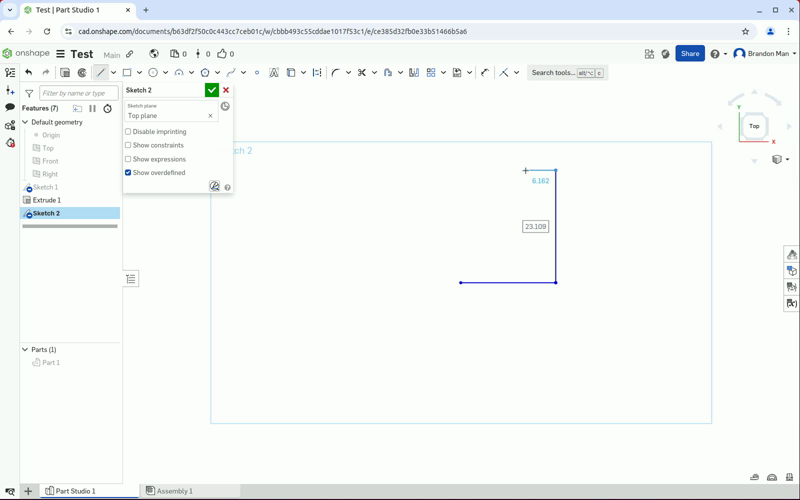
click(525, 170)
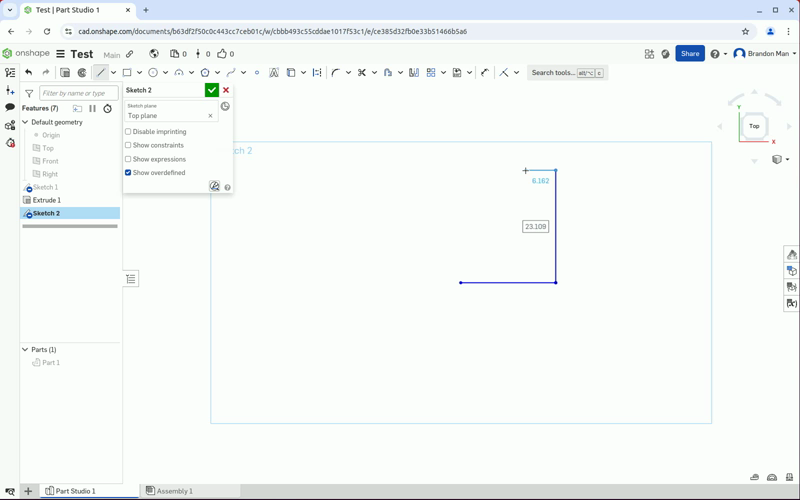
key_up(shift)
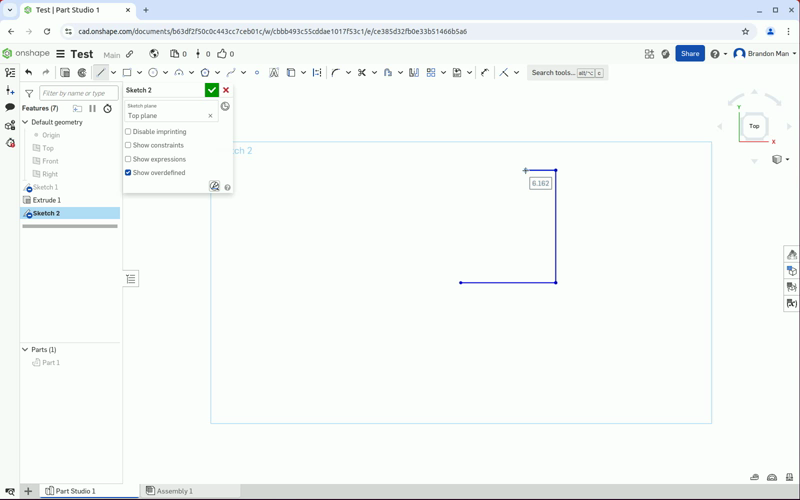
key_down(shift)
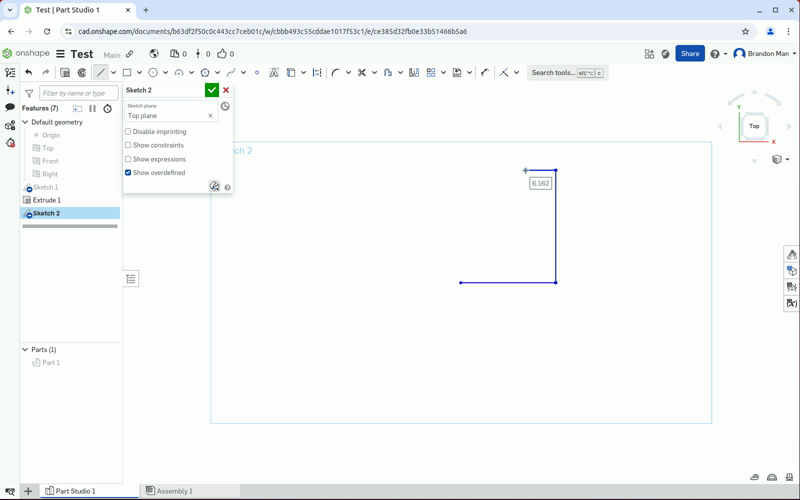
mouse_move(555, 170)
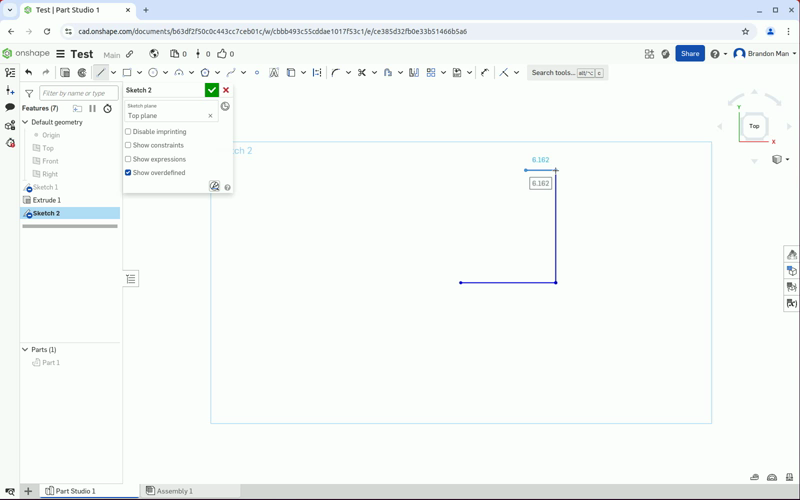
mouse_move(490, 170)
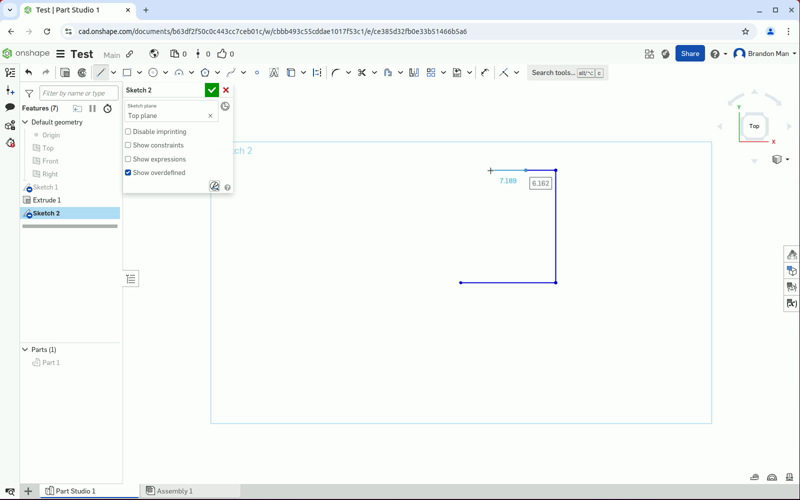
click(490, 170)
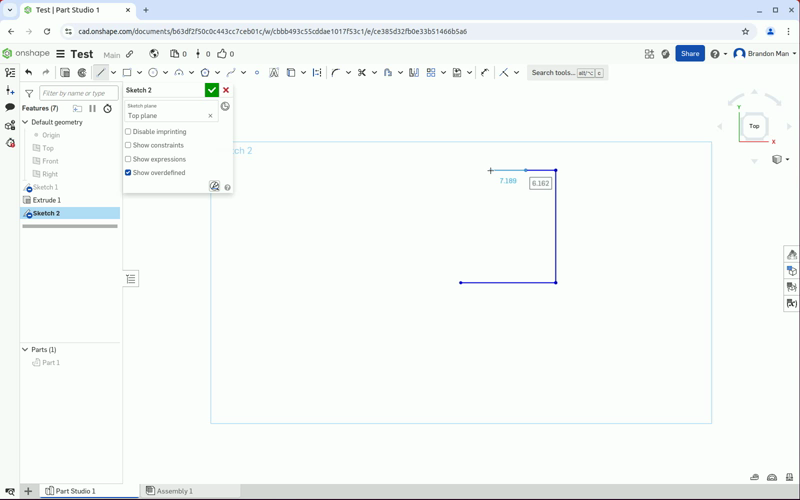
key_up(shift)
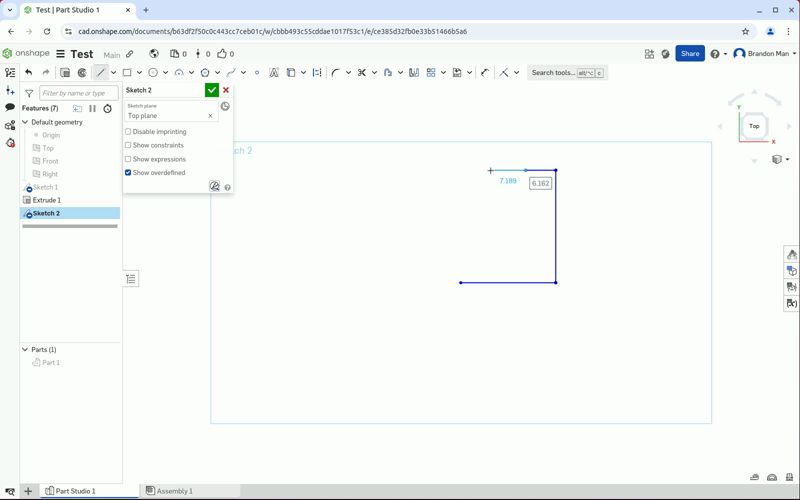
key_down(shift)
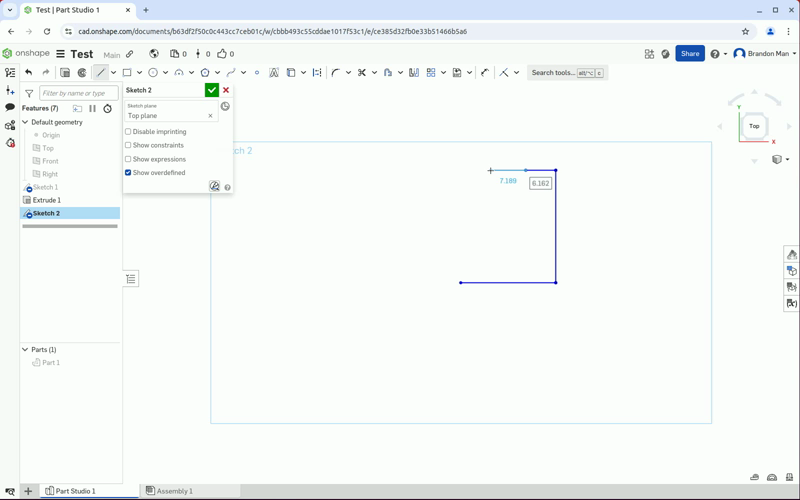
mouse_move(520, 170)
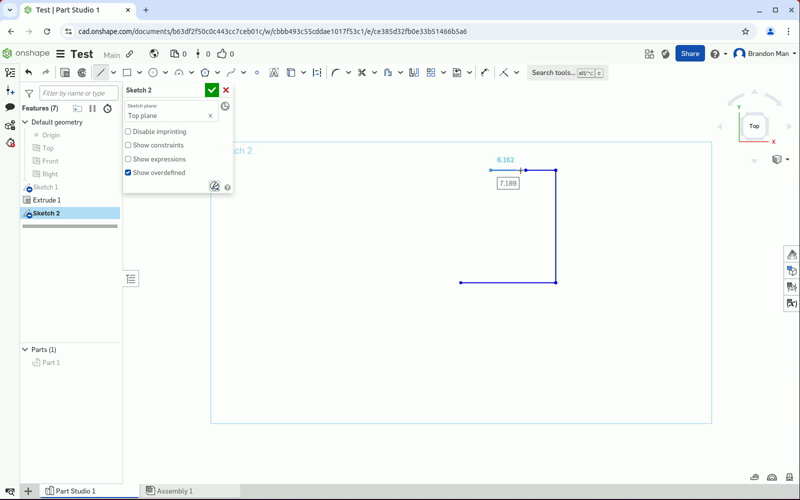
mouse_move(460, 170)
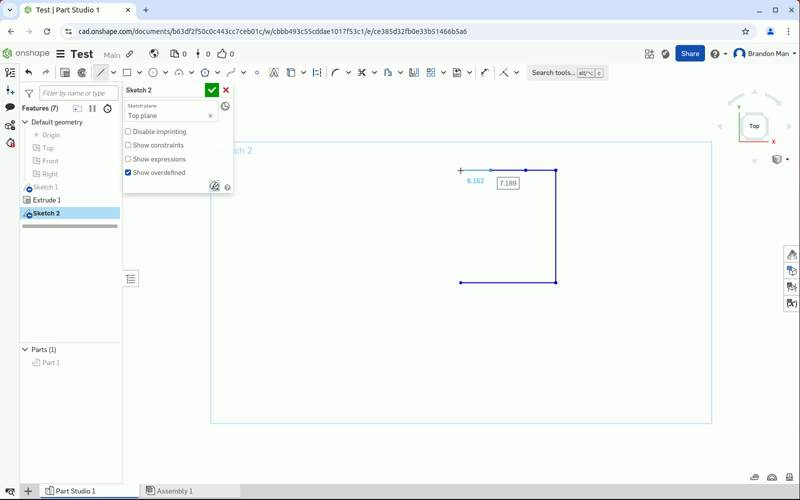
click(460, 170)
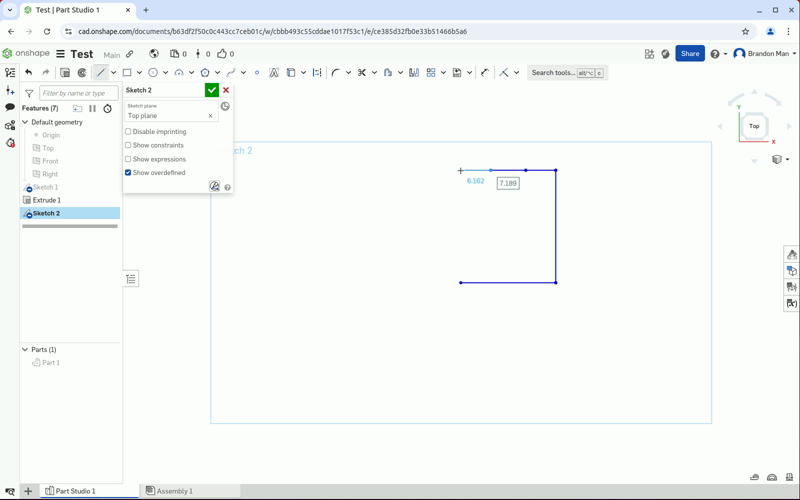
key_up(shift)
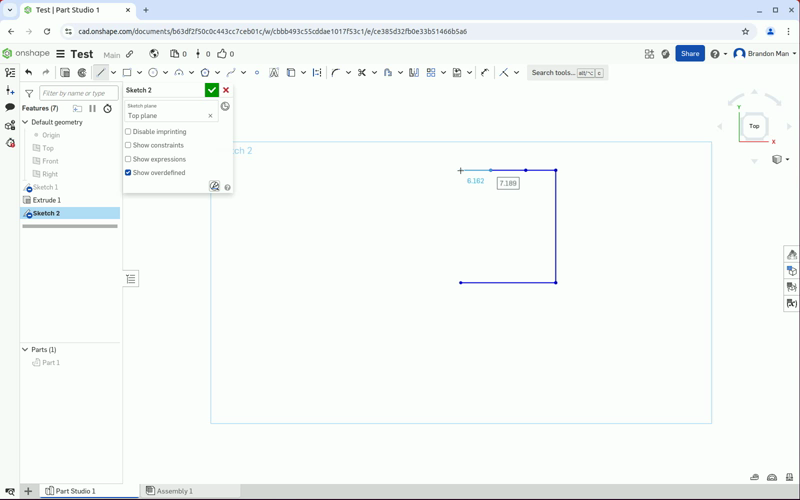
key_down(shift)
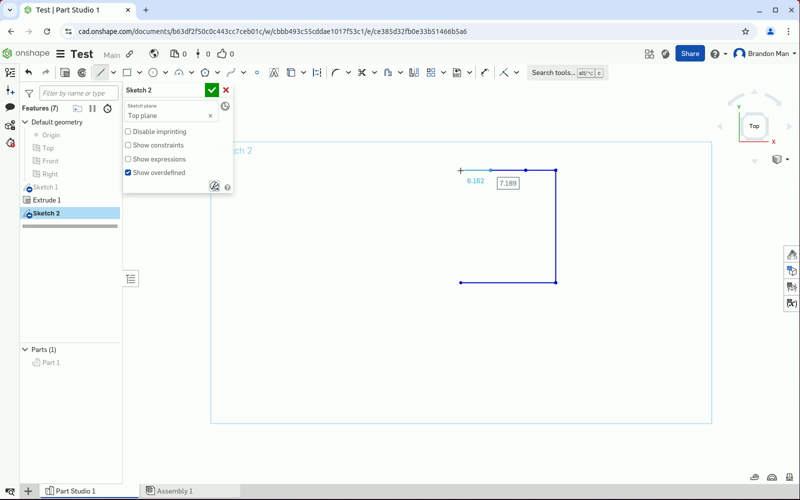
mouse_move(460, 282)
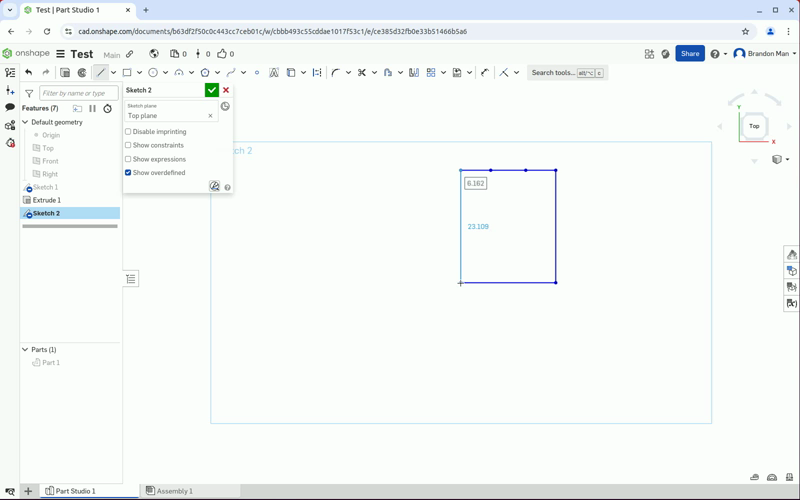
key_up(shift)
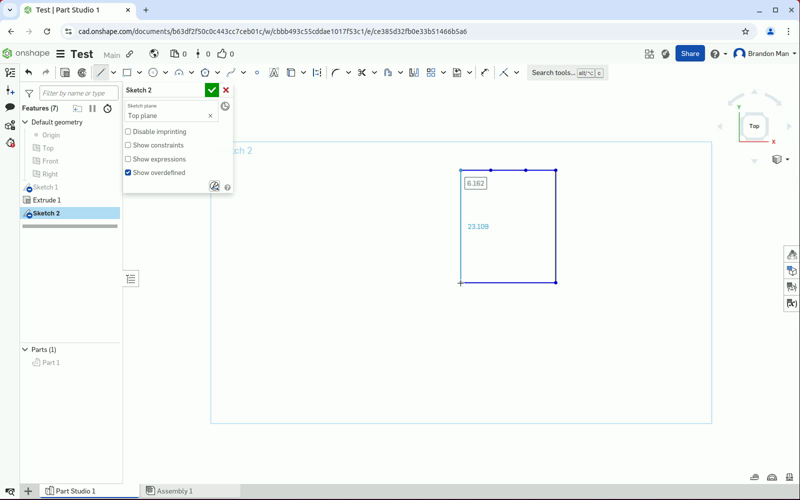
click(460, 282)
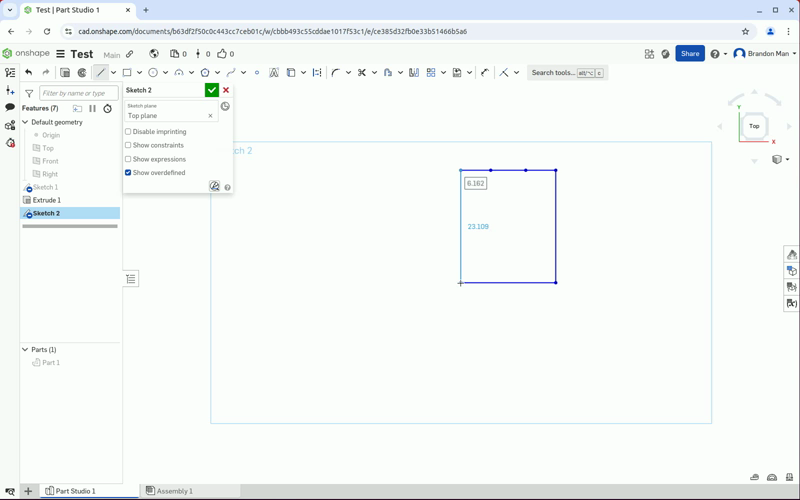
key(esc)
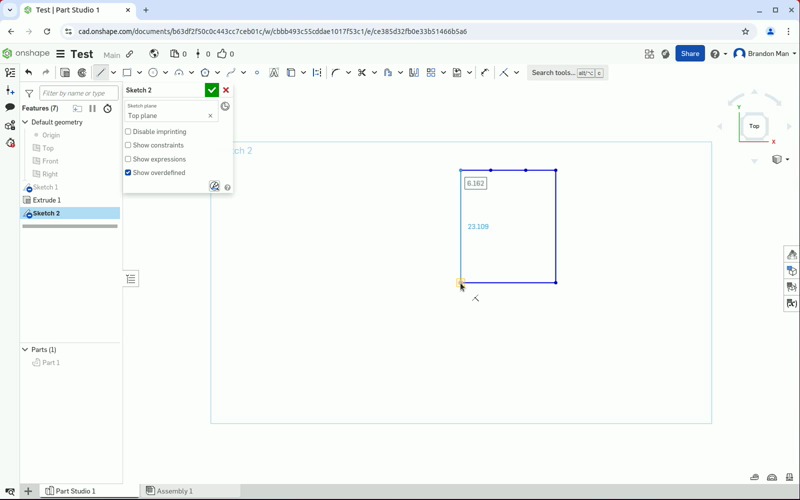
key(l)
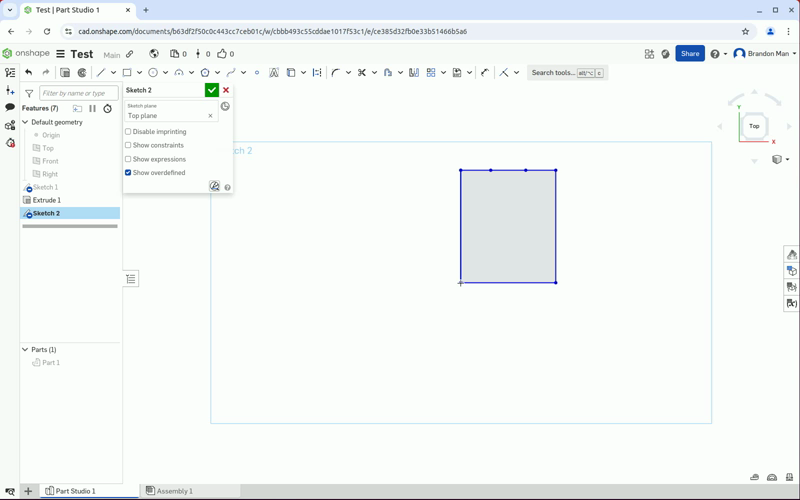
key_down(shift)
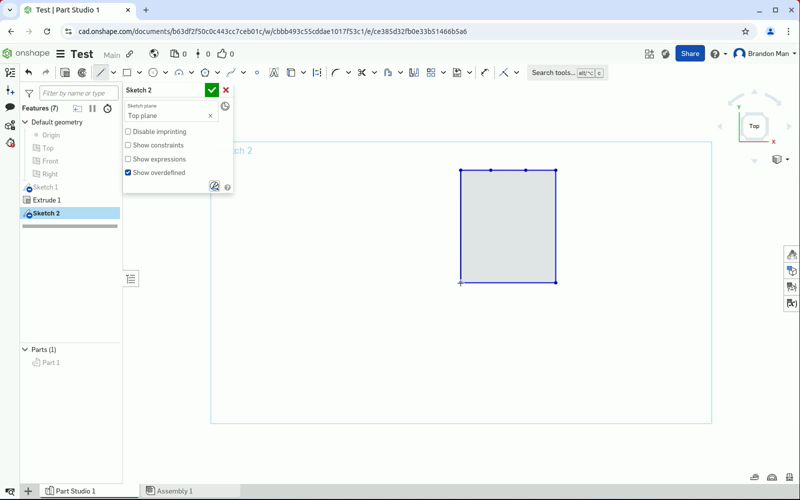
mouse_move(490, 223)
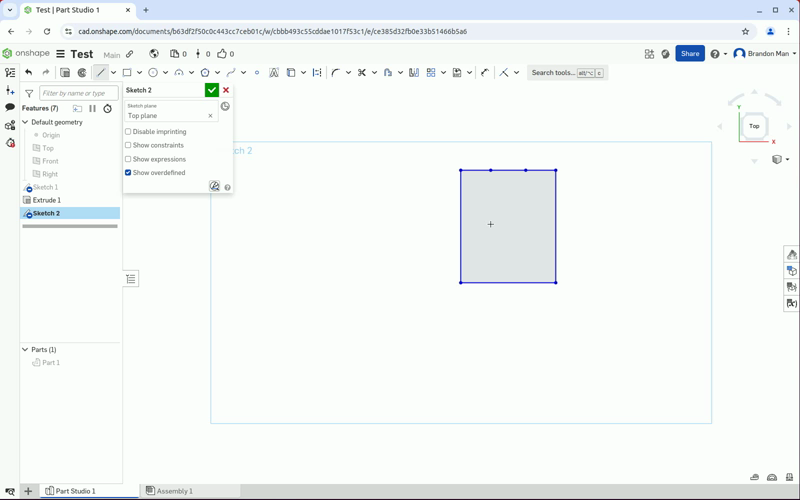
click(490, 223)
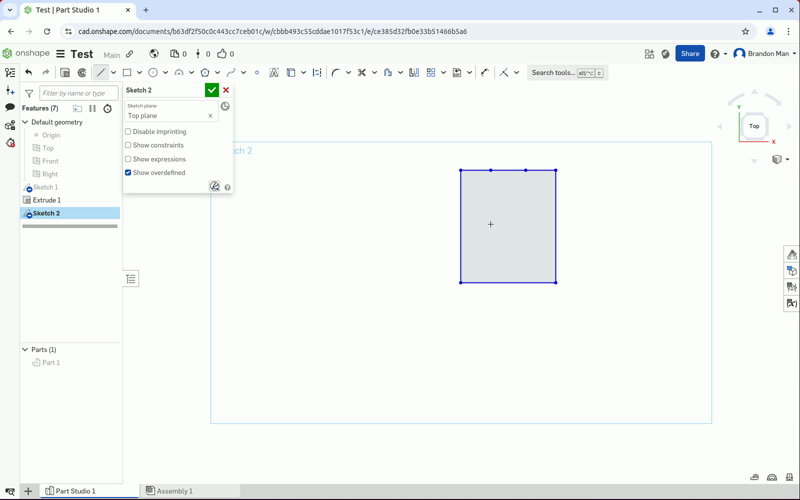
key_up(shift)
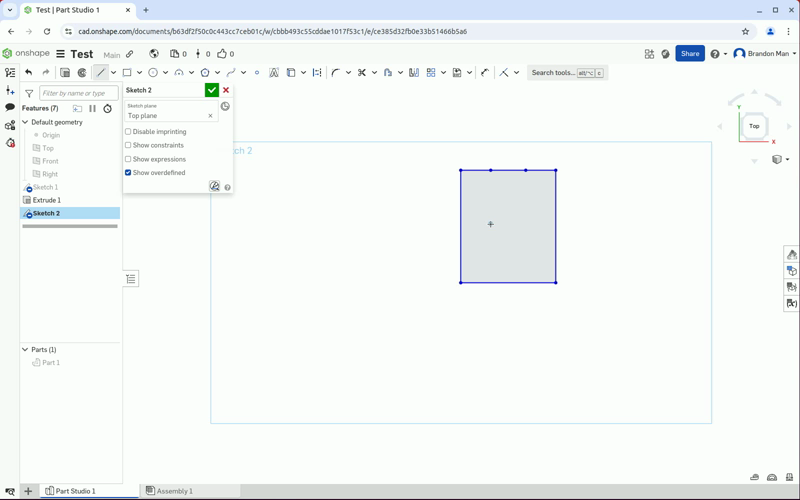
key_down(shift)
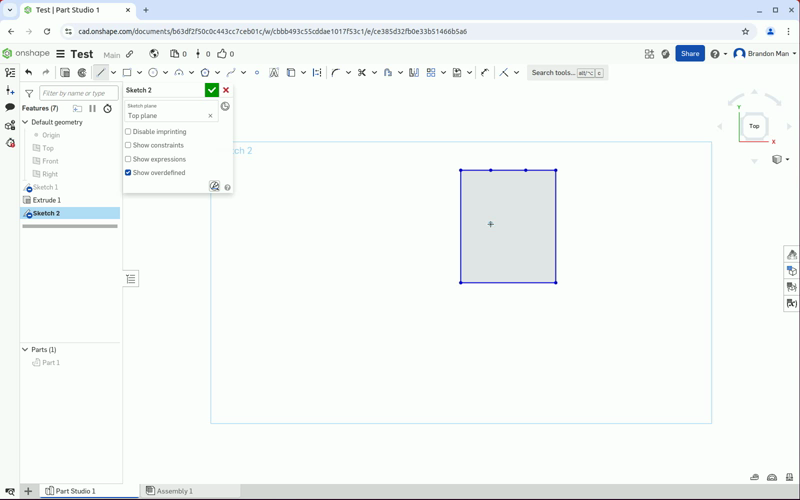
mouse_move(520, 223)
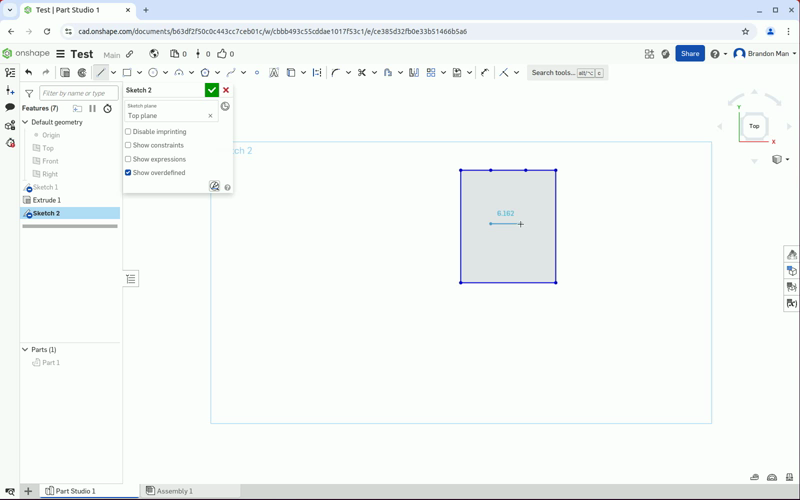
mouse_move(525, 223)
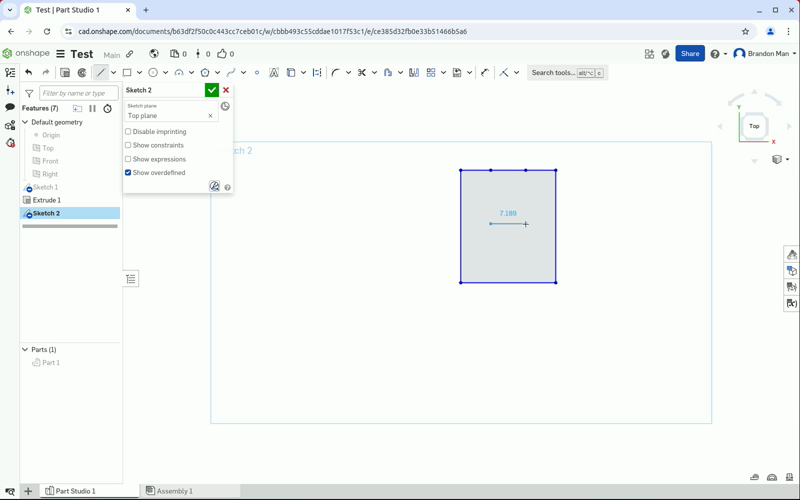
click(525, 223)
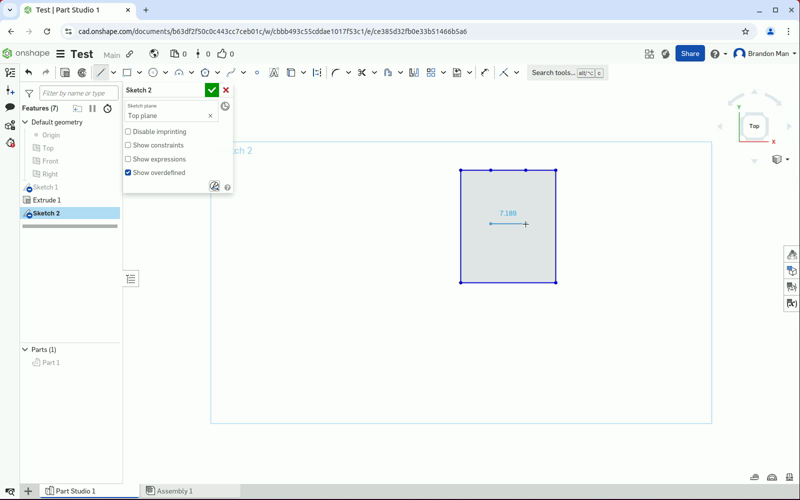
key_up(shift)
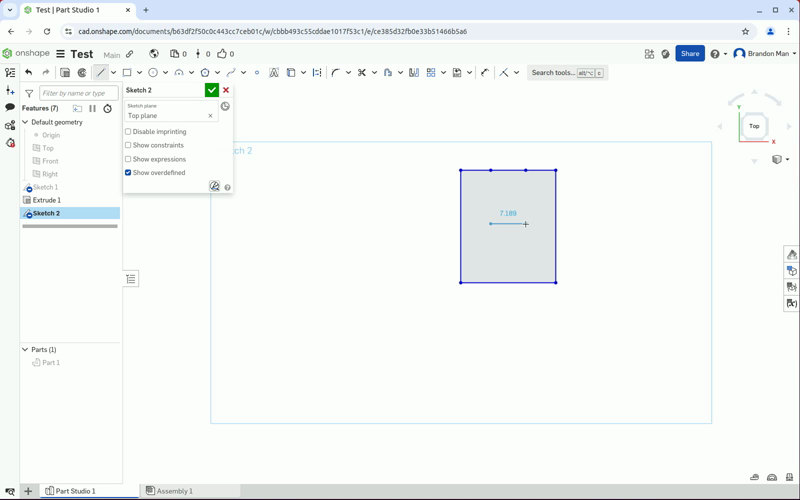
key_down(shift)
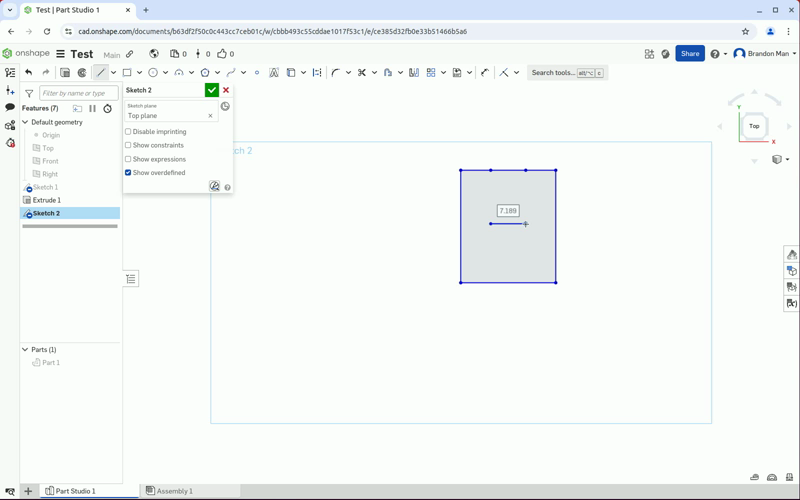
mouse_move(555, 223)
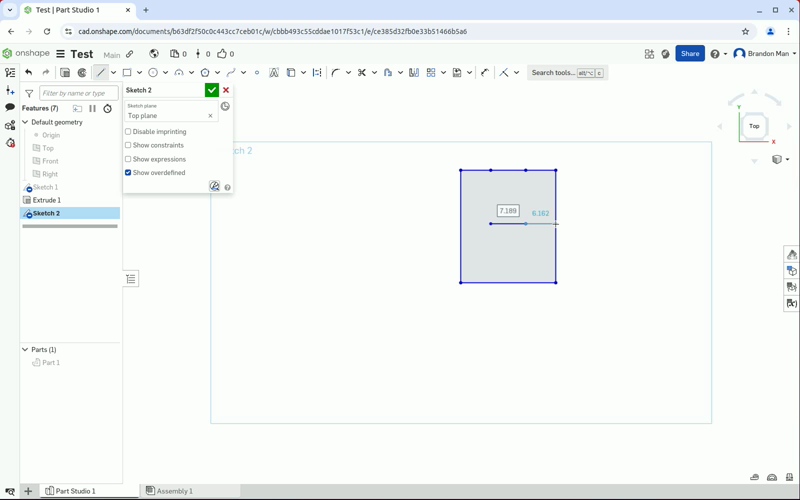
mouse_move(525, 202)
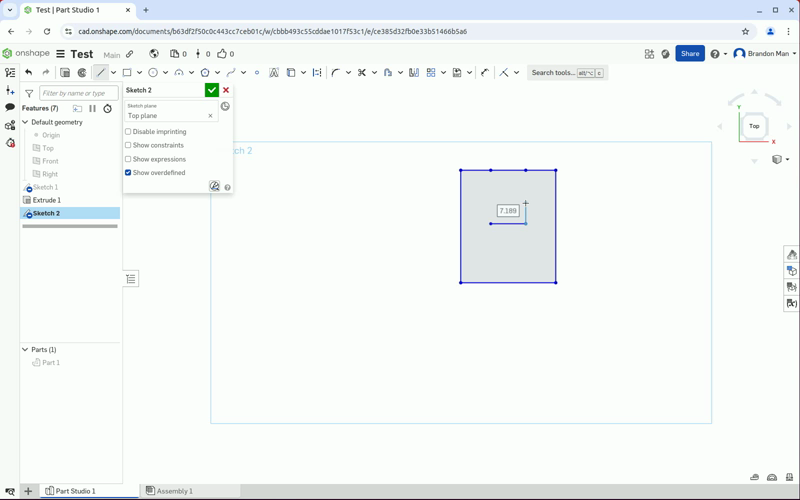
click(525, 202)
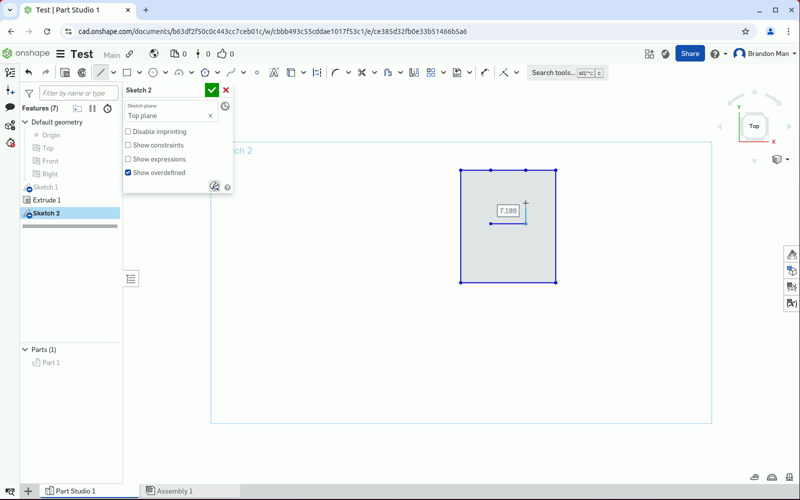
key_up(shift)
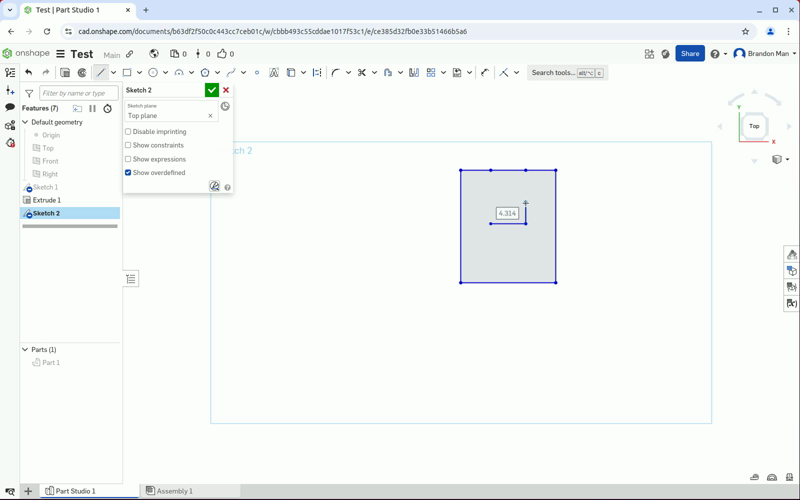
key_down(shift)
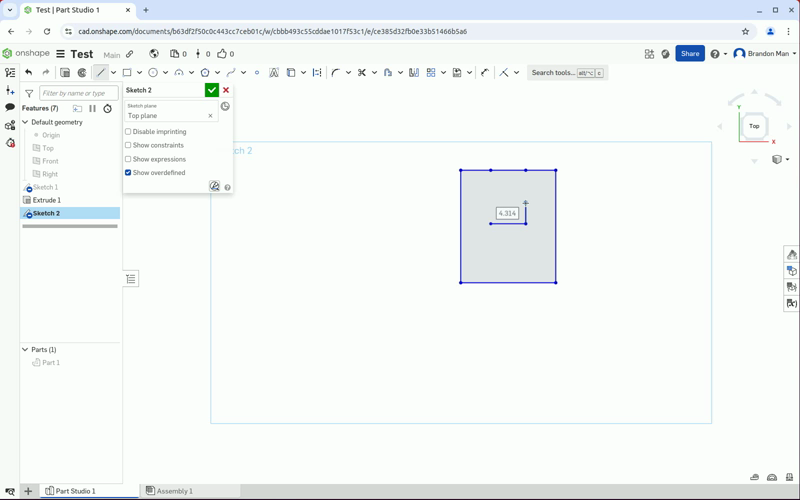
mouse_move(555, 202)
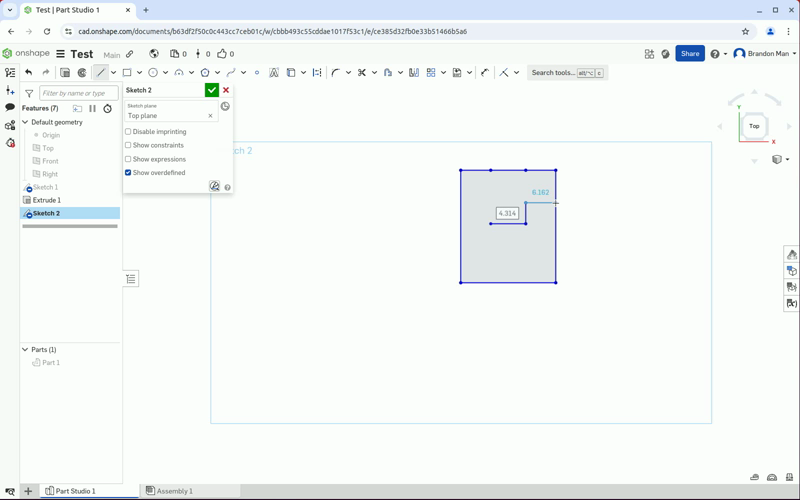
mouse_move(490, 202)
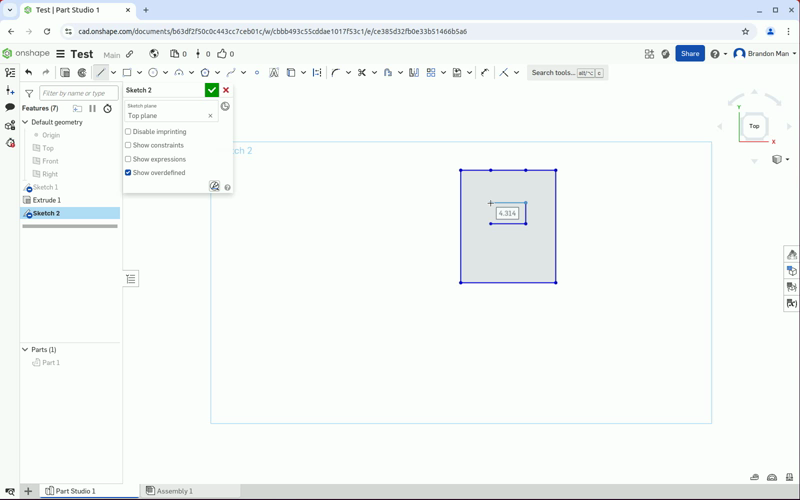
click(490, 202)
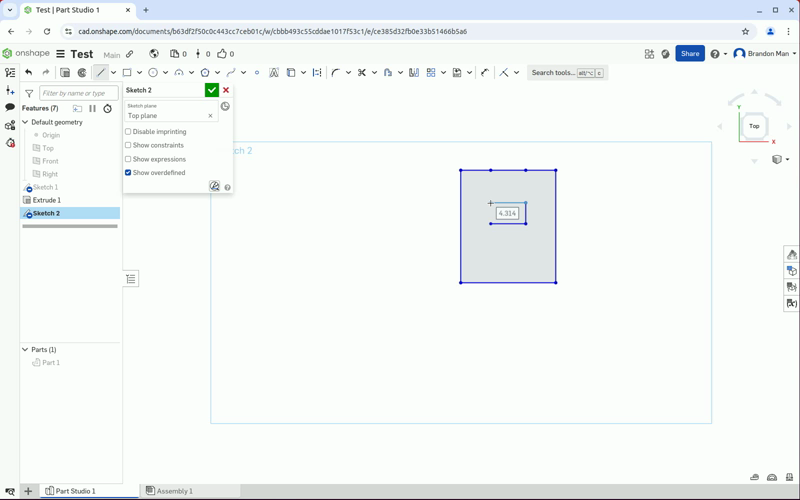
key_up(shift)
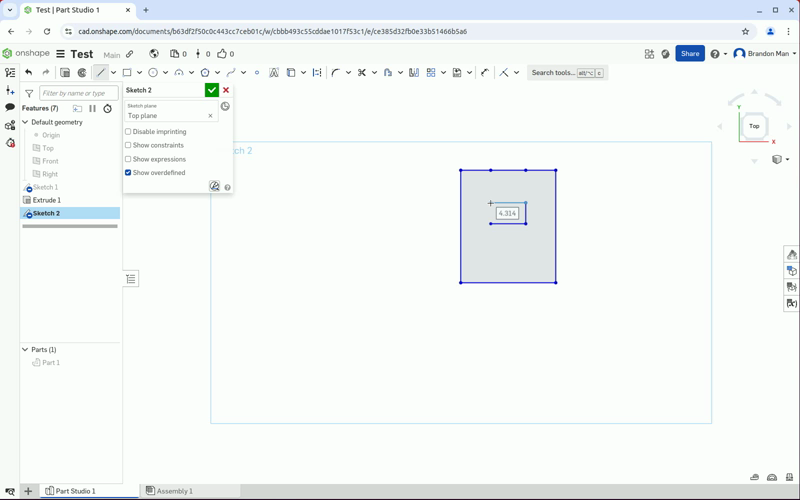
mouse_move(520, 202)
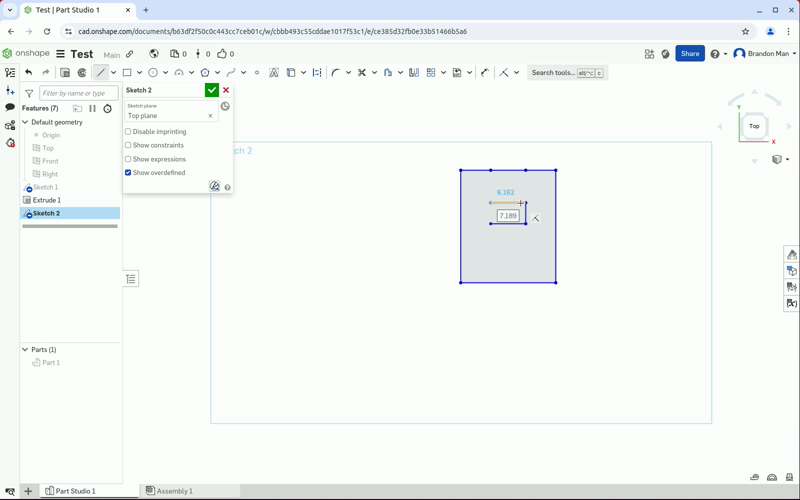
key_down(shift)
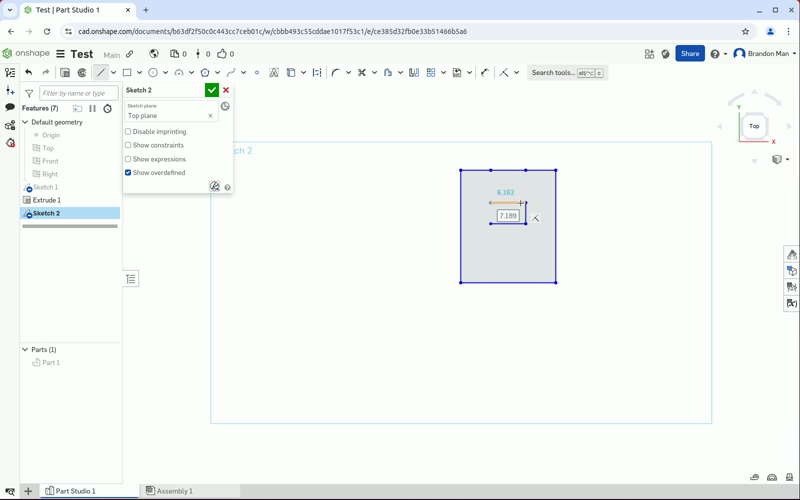
mouse_move(490, 223)
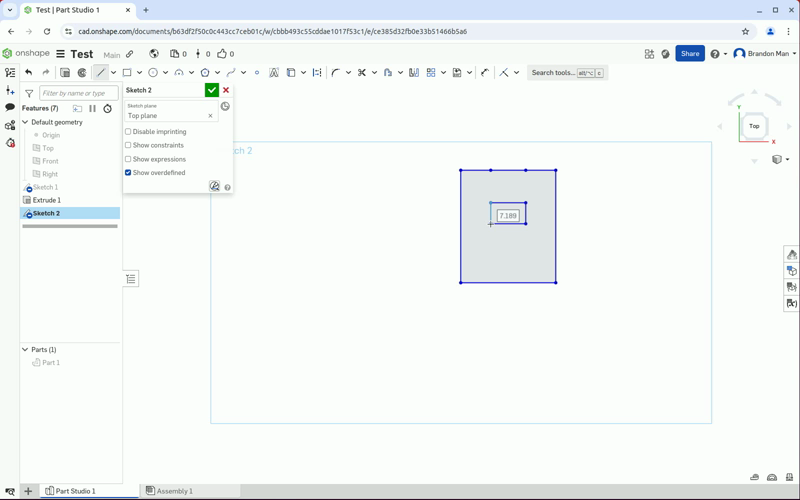
key_up(shift)
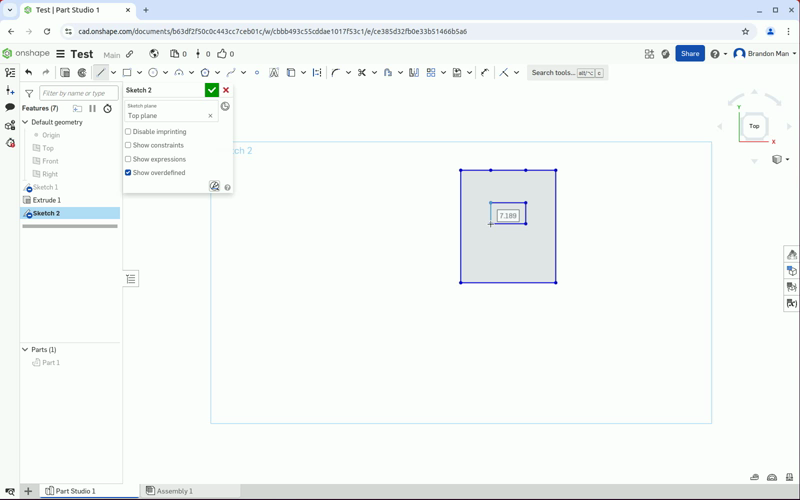
click(490, 223)
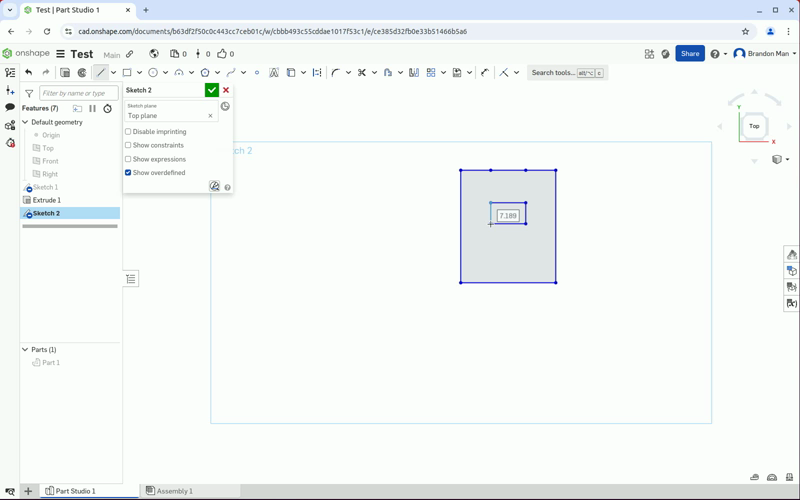
key(esc)
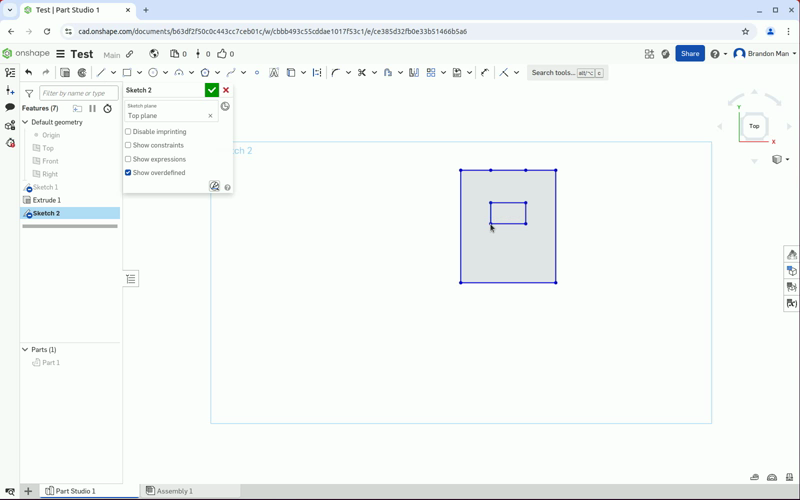
mouse_move(547, 270)
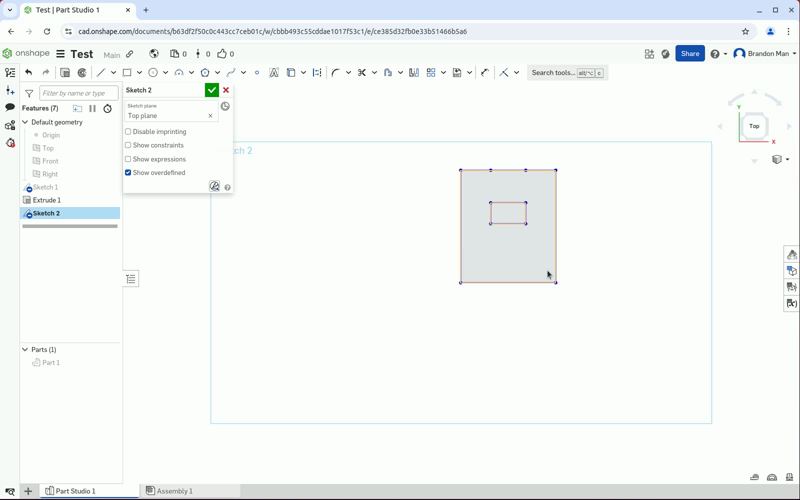
click(547, 270)
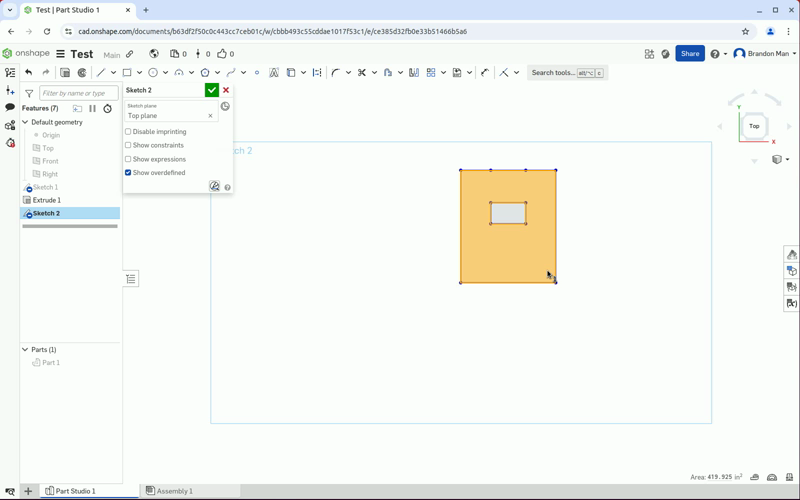
mouse_move(73, 352)
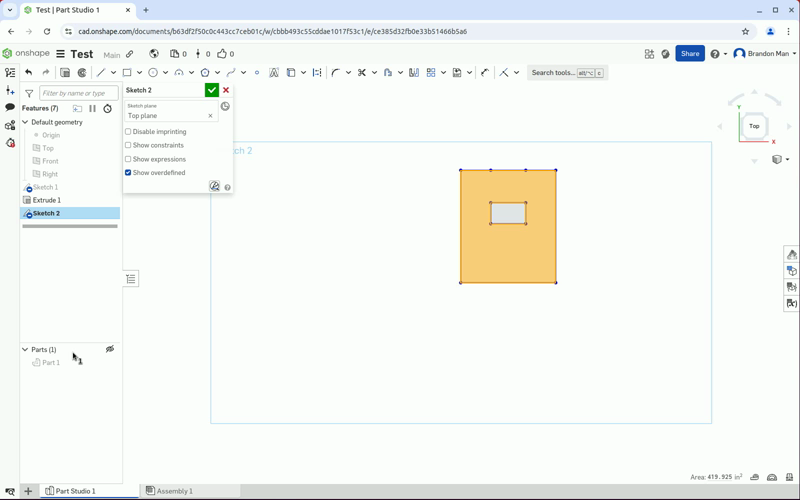
key(shift+y)
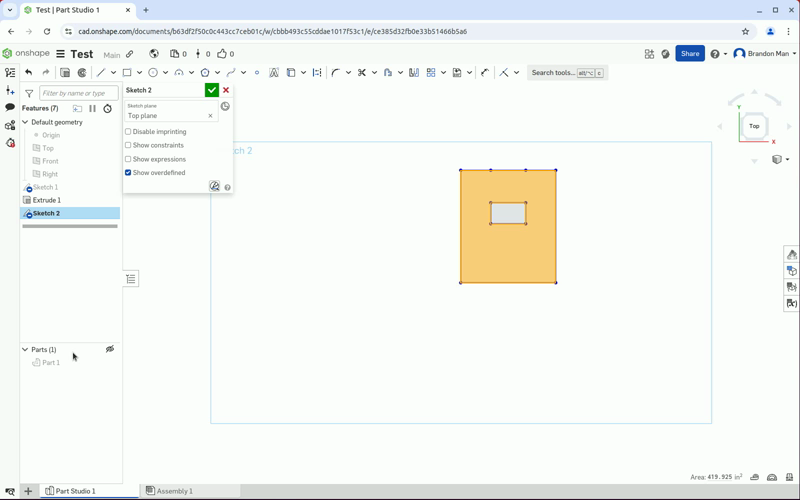
key(shift+e)
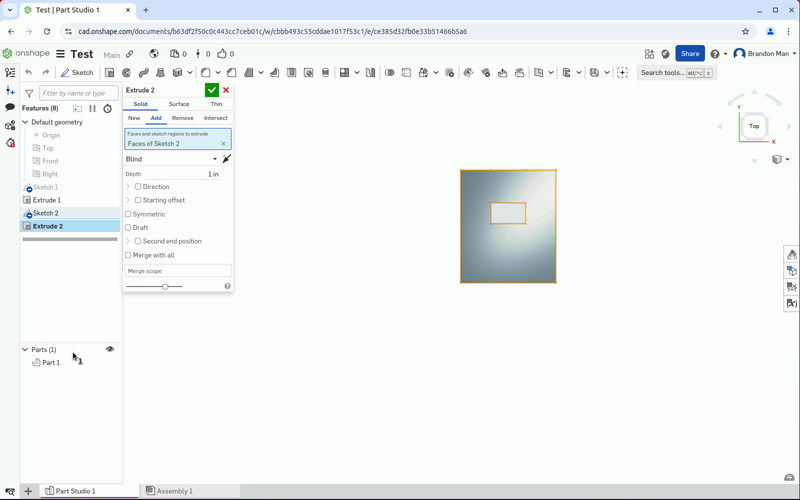
mouse_move(143, 106)
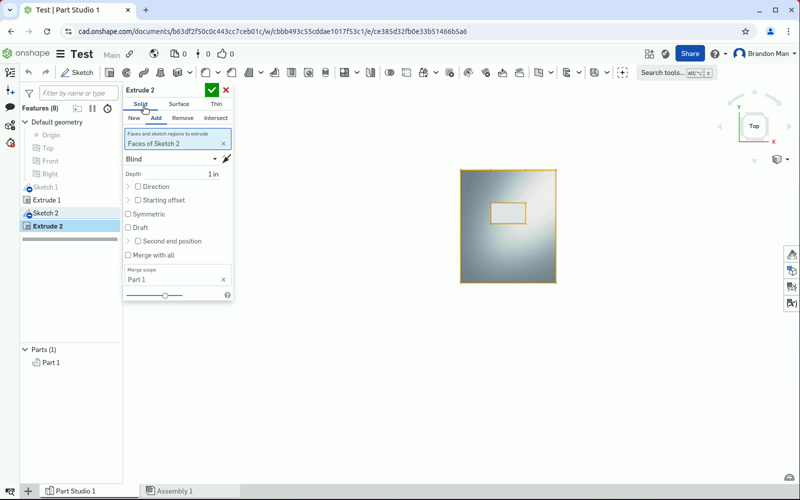
click(143, 106)
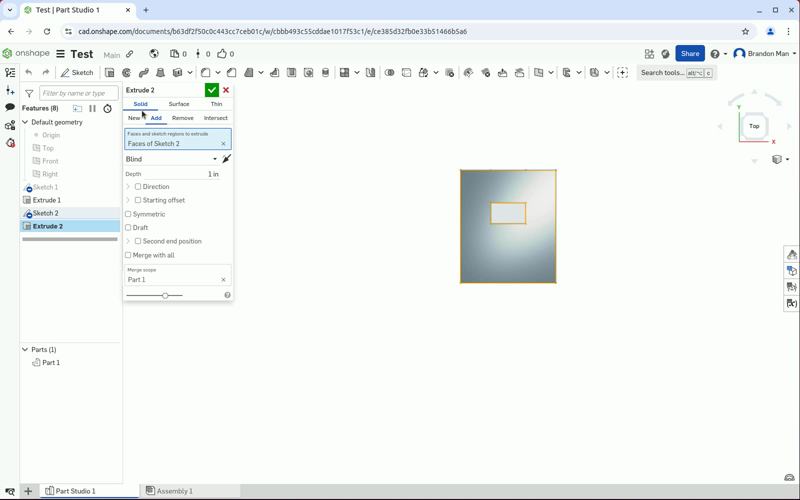
mouse_move(137, 120)
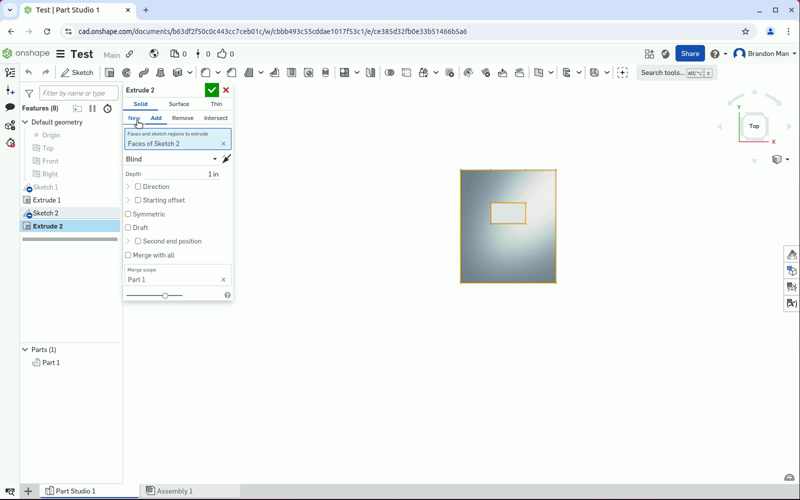
click(137, 120)
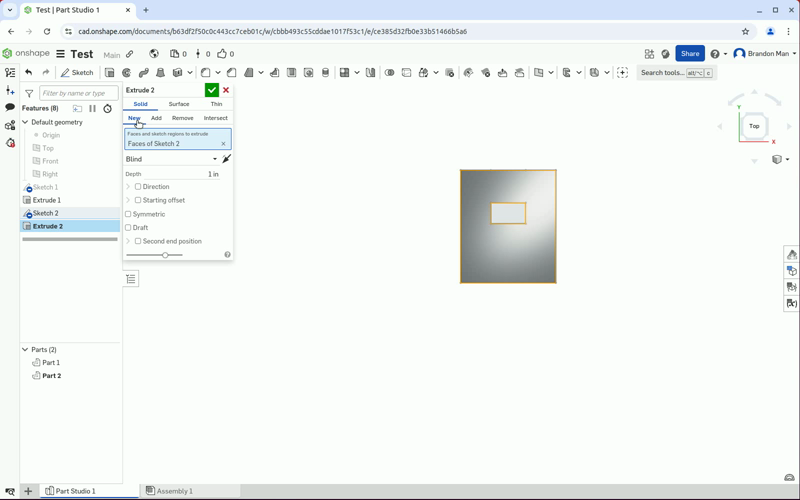
key(tab, 4)
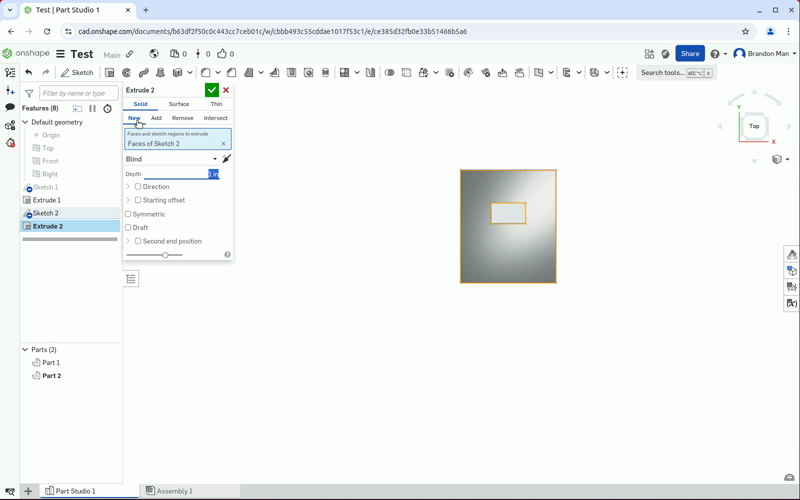
text(0.481)
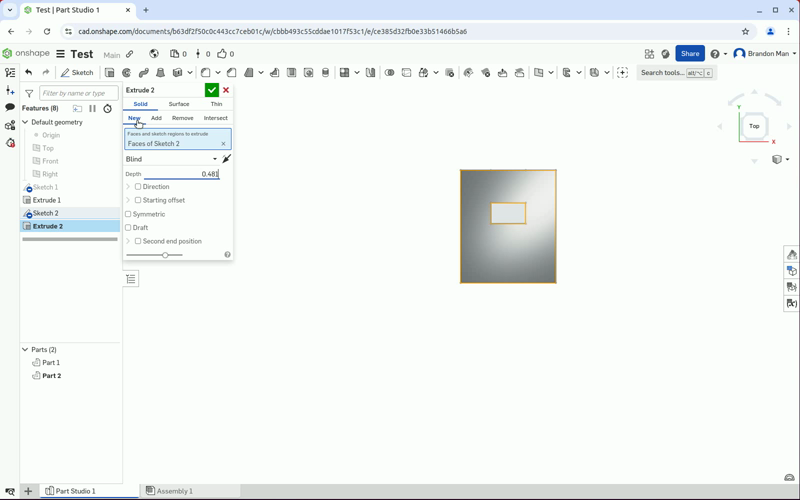
key(enter)
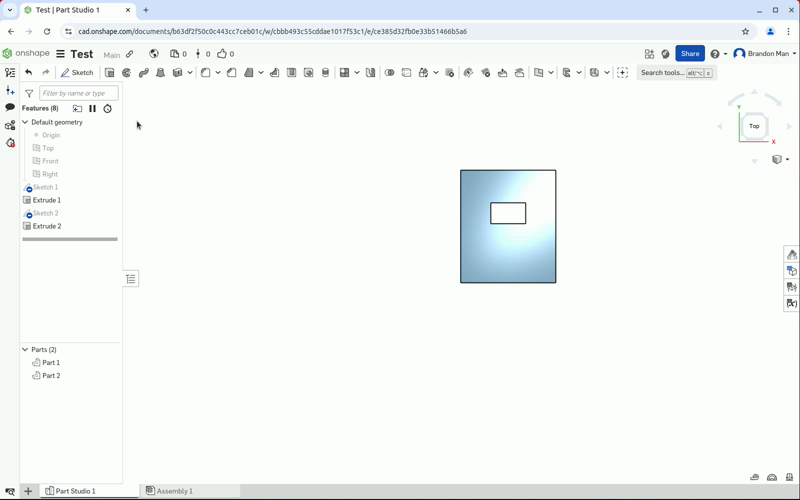
key(shift+h)
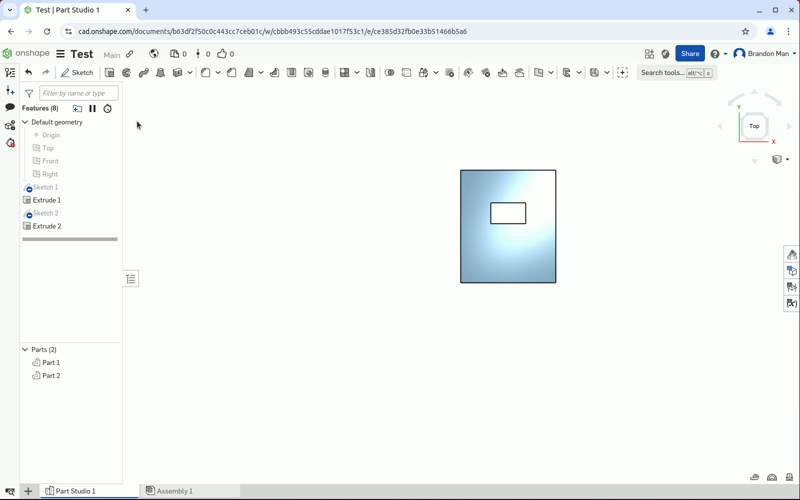
key(shift+h)
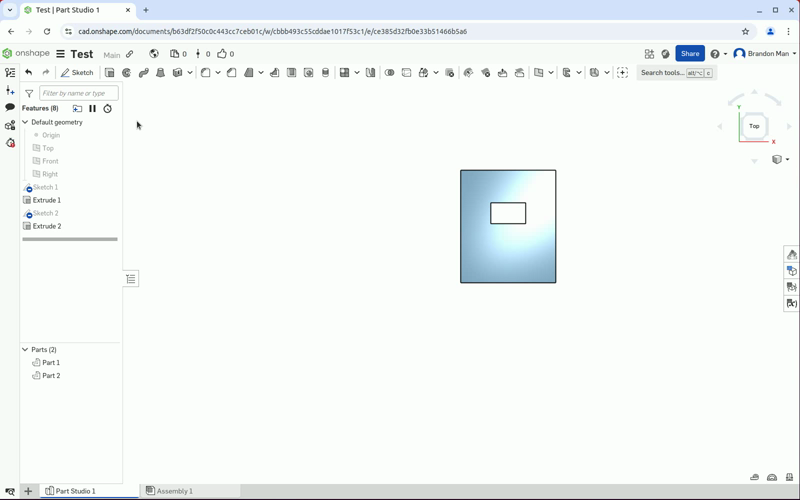
mouse_move(73, 189)
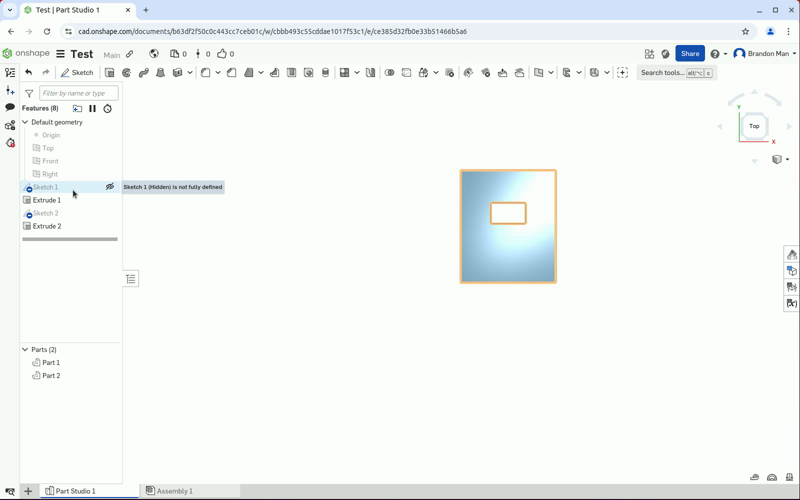
click(73, 189)
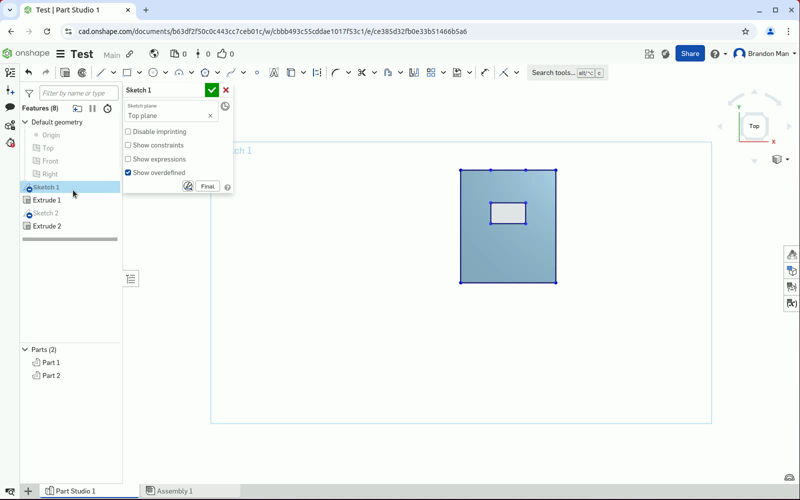
mouse_move(229, 92)
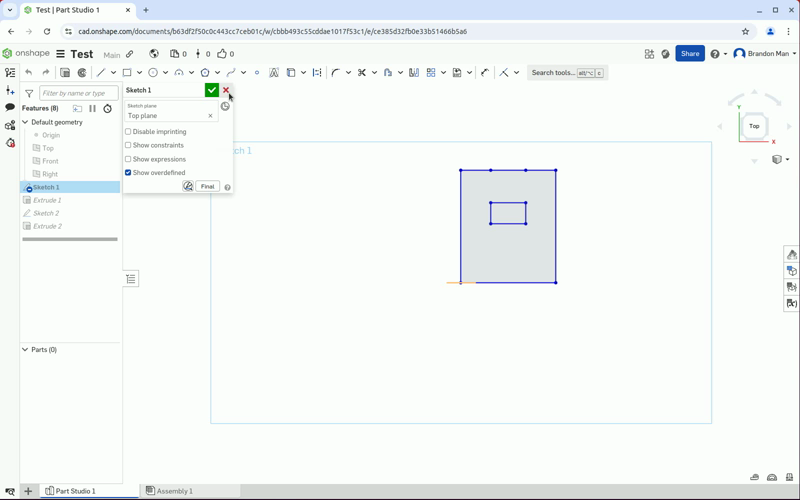
click(229, 92)
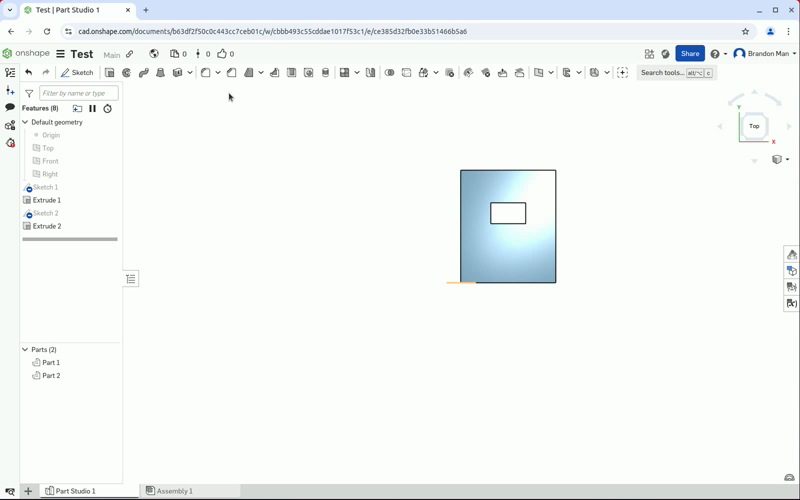
mouse_move(541, 75)
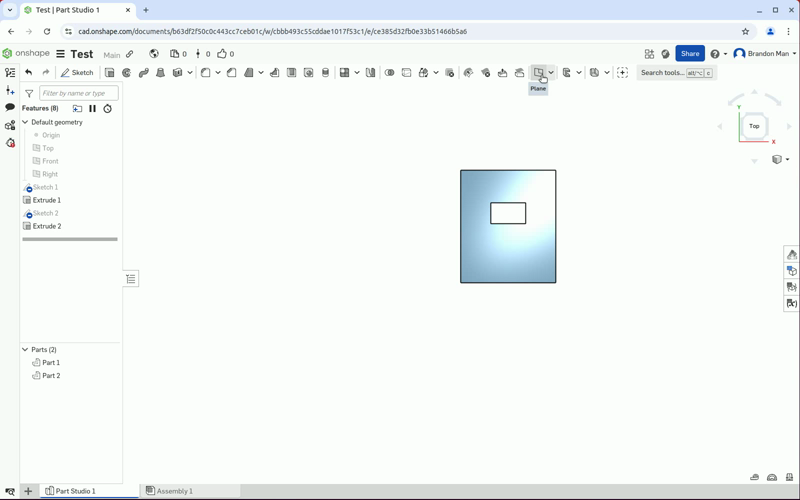
click(541, 75)
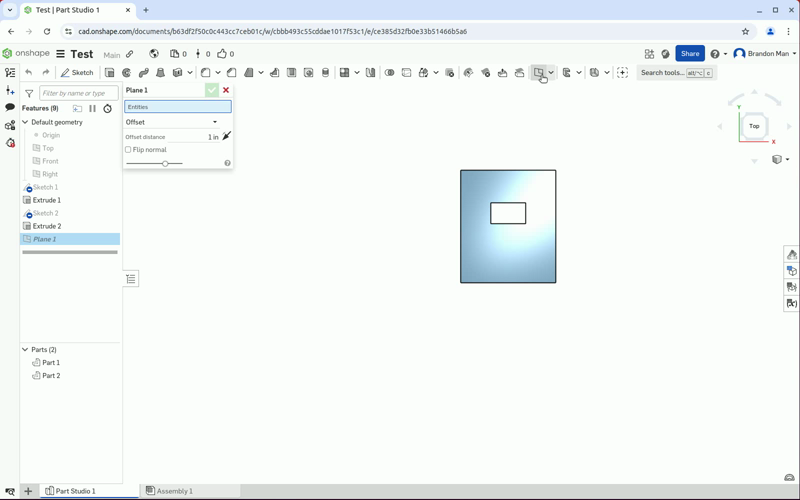
mouse_move(73, 150)
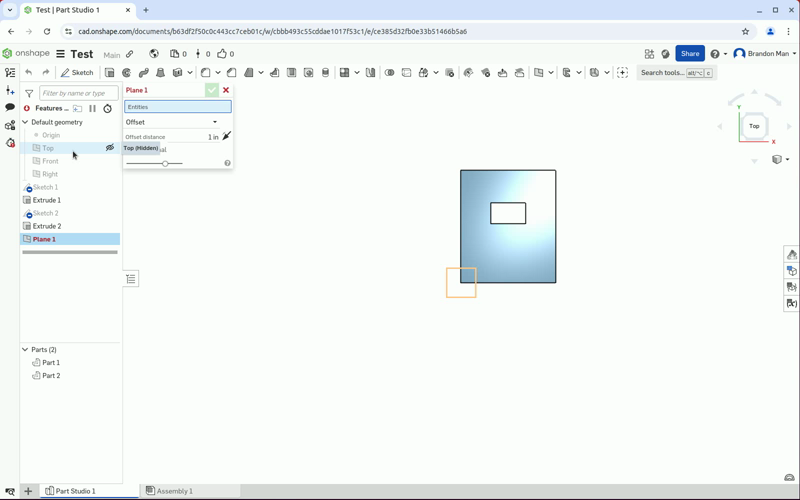
click(73, 150)
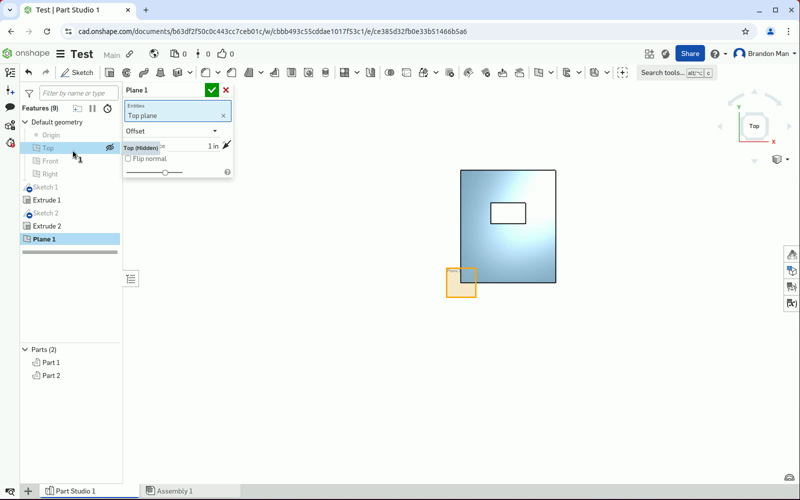
key(tab, 2)
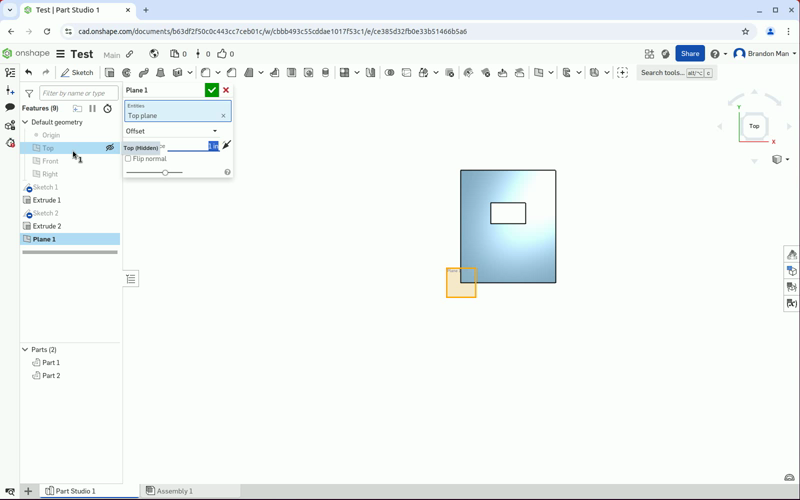
text(0.493)
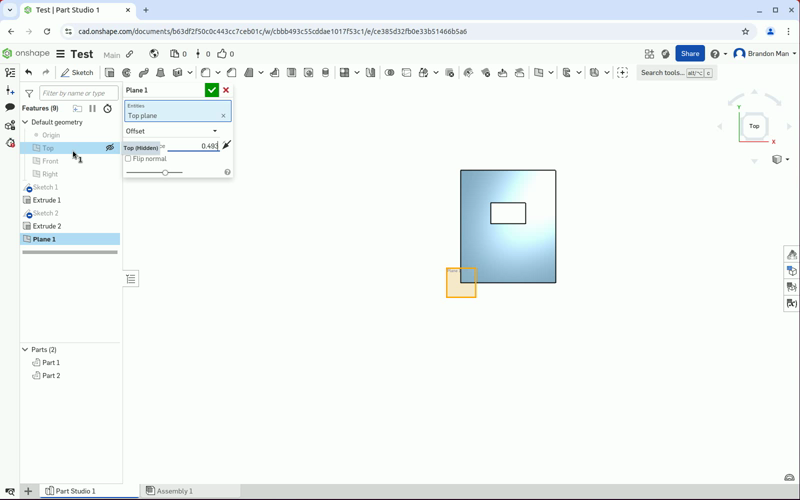
key(enter, 2)
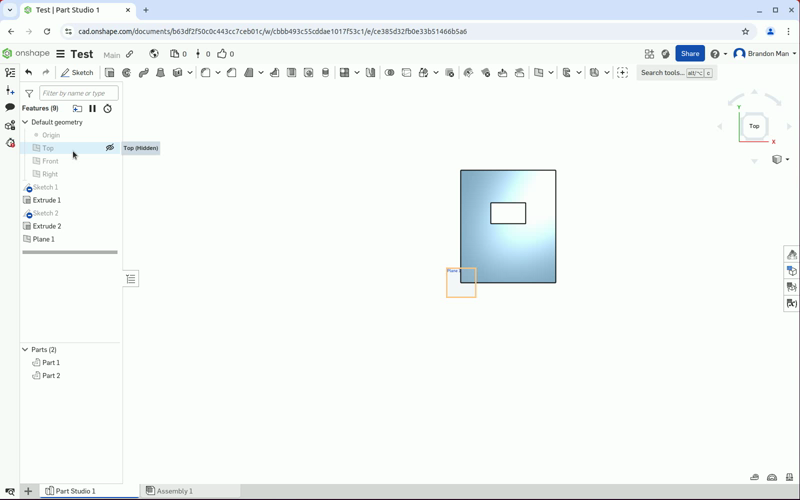
key(shift+s)
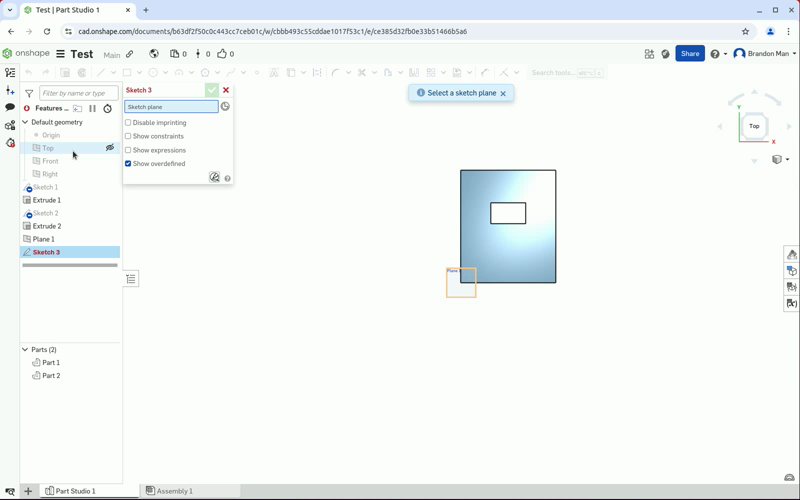
mouse_move(73, 241)
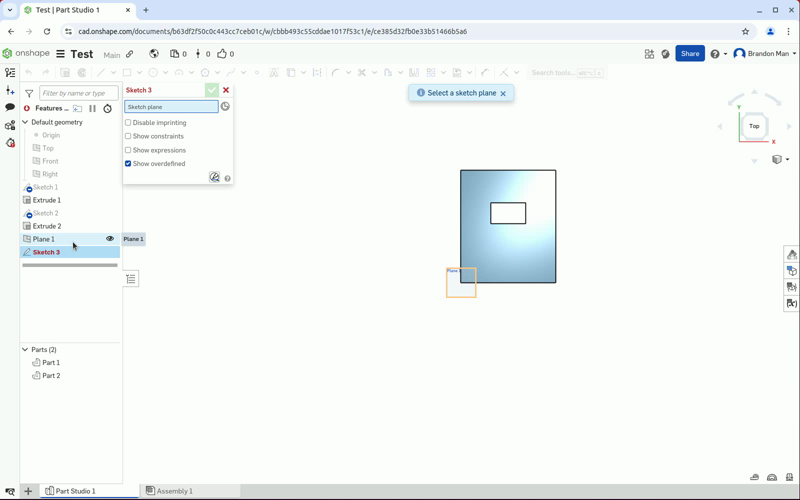
click(73, 241)
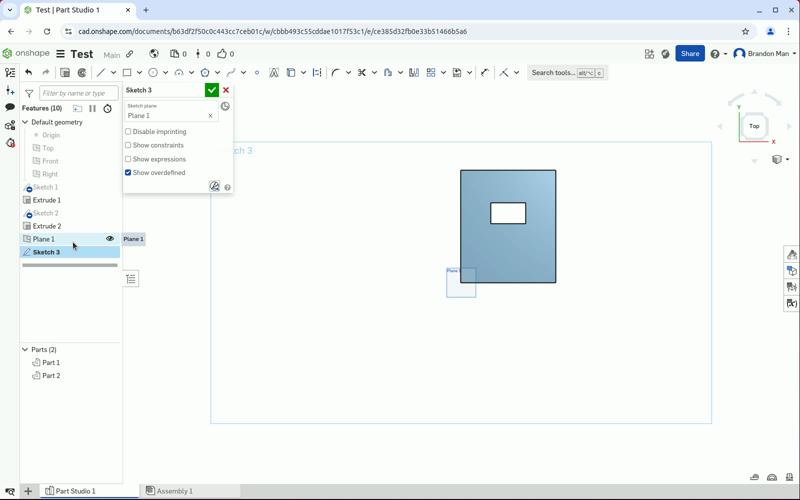
mouse_move(73, 352)
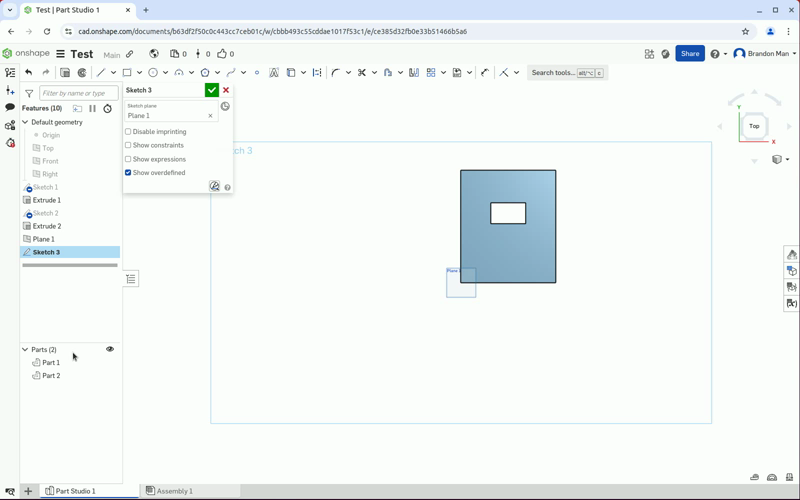
key(y)
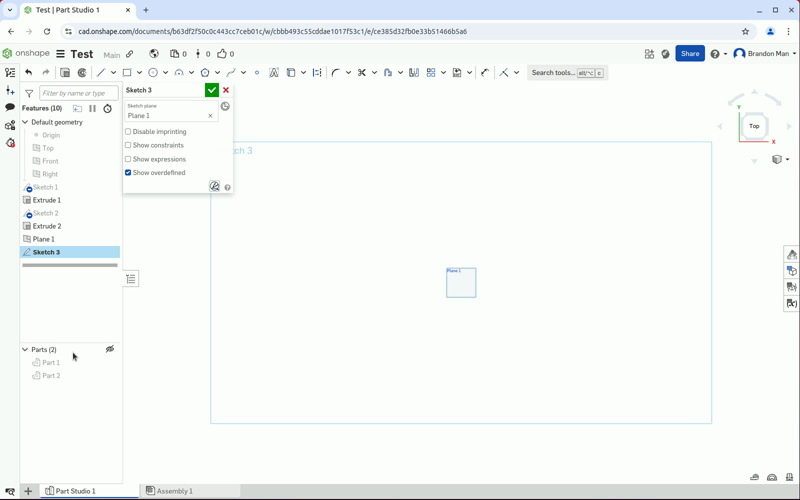
key(l)
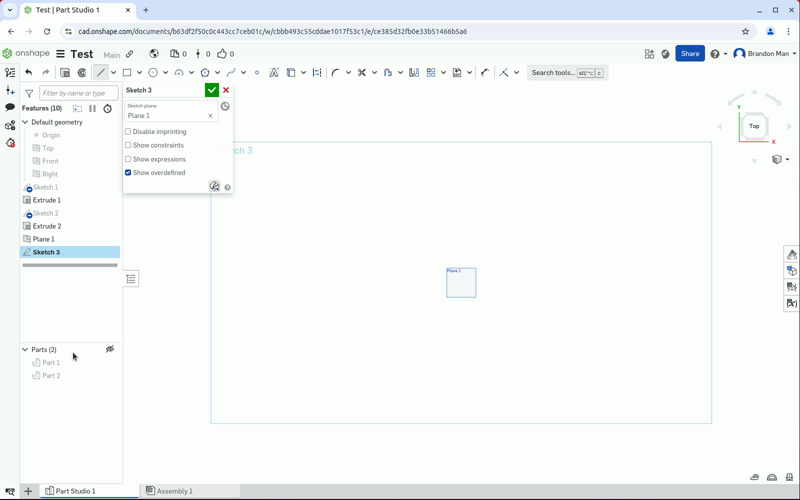
key_down(shift)
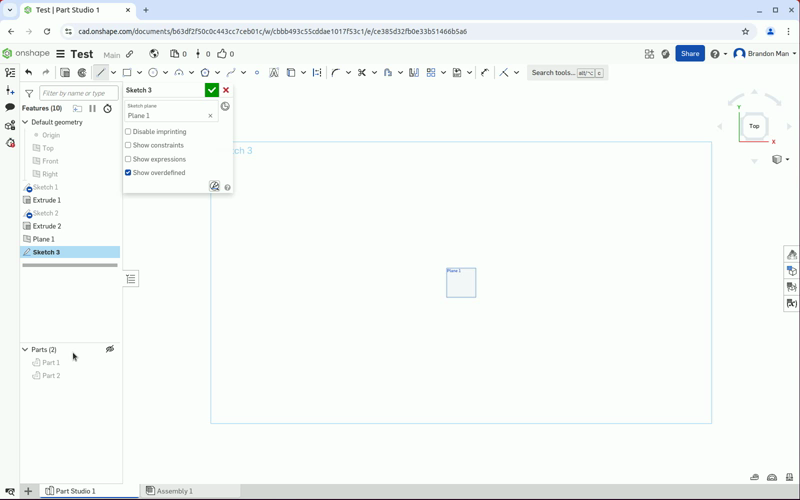
mouse_move(460, 174)
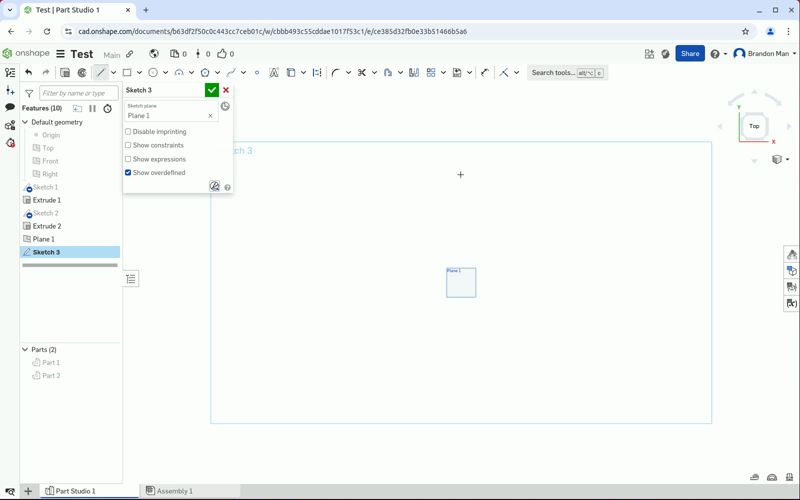
click(460, 174)
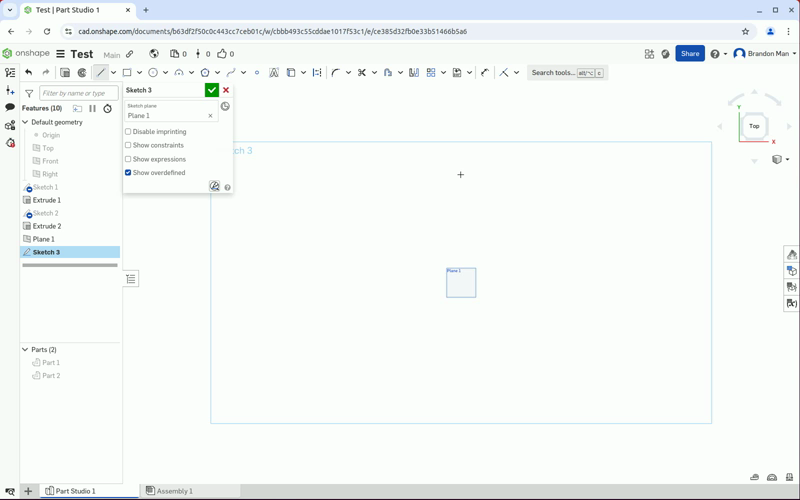
key_up(shift)
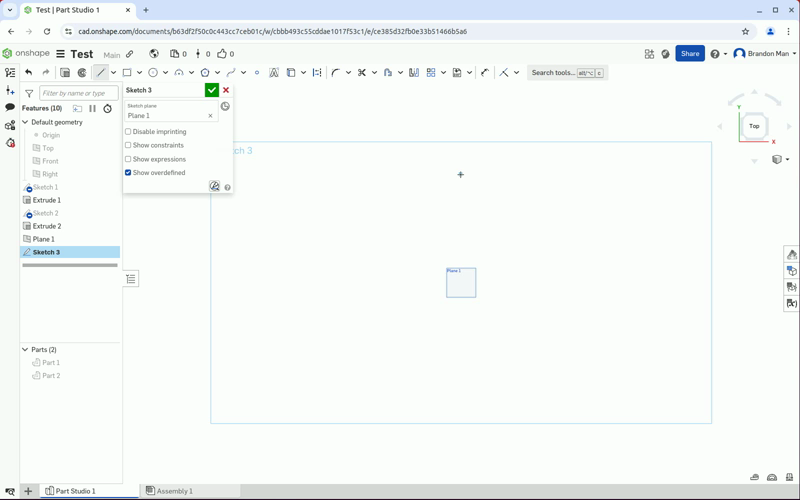
key_down(shift)
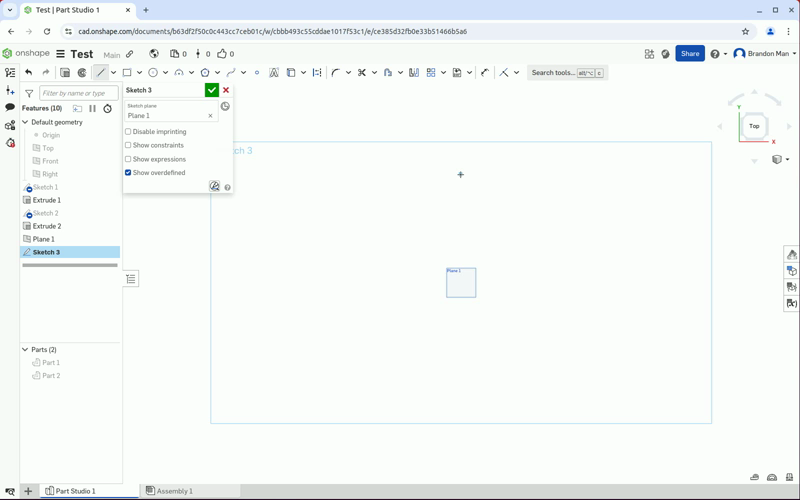
mouse_move(490, 174)
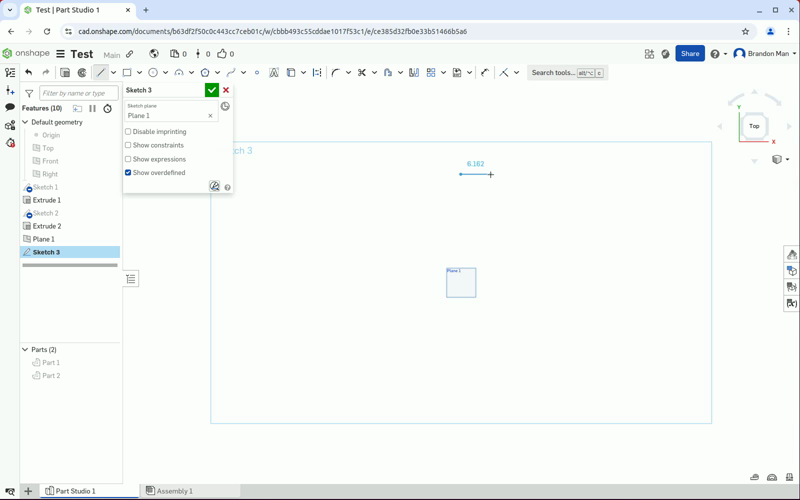
mouse_move(465, 174)
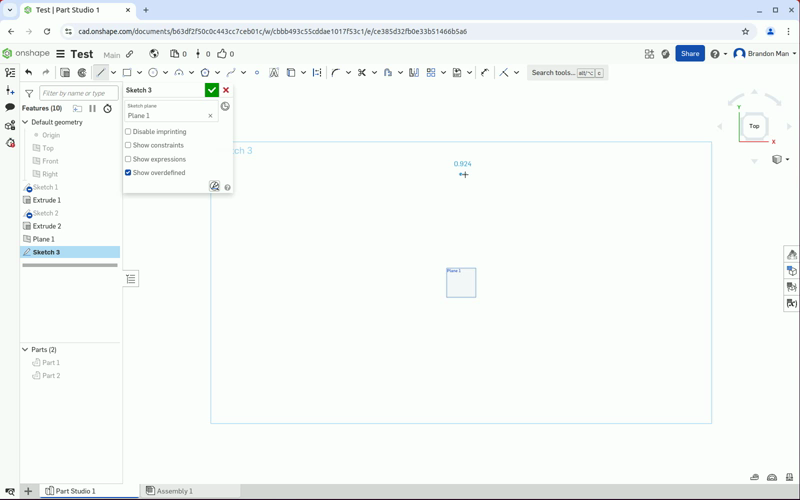
scroll(6)
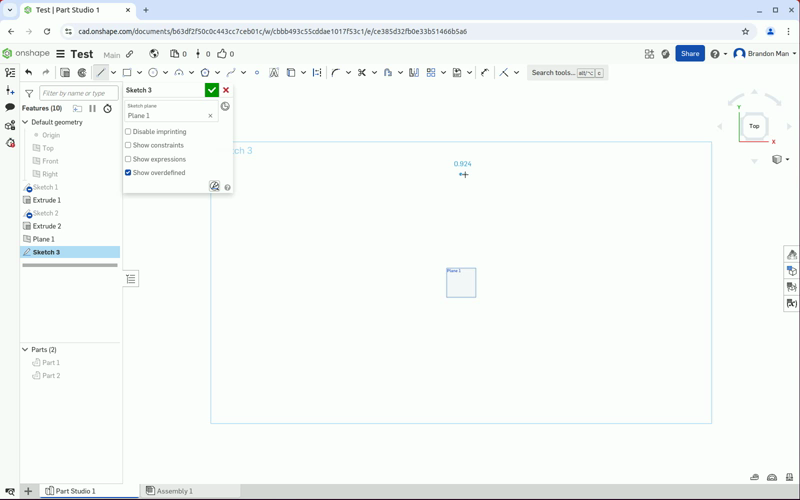
scroll(6)
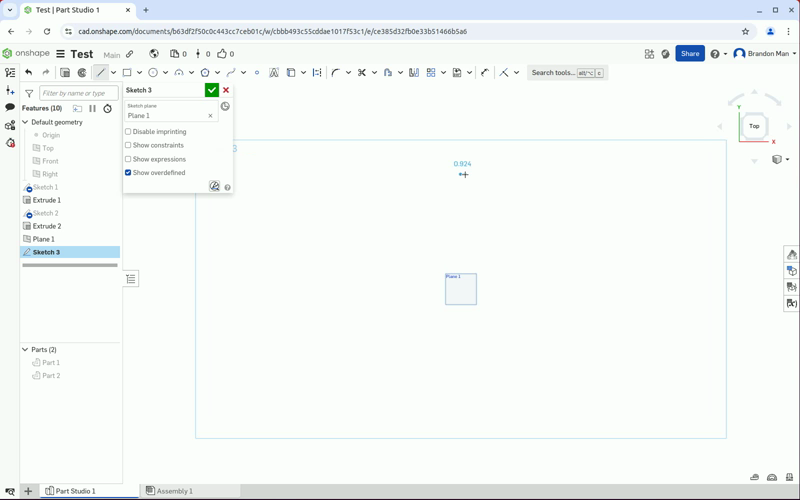
scroll(6)
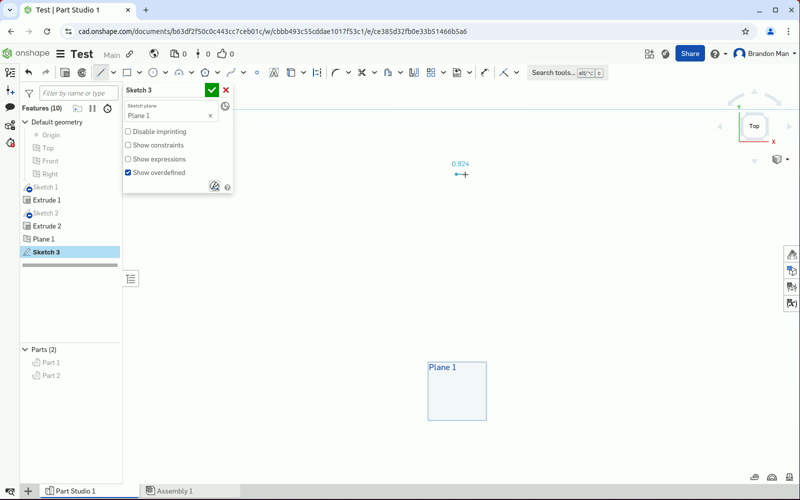
scroll(6)
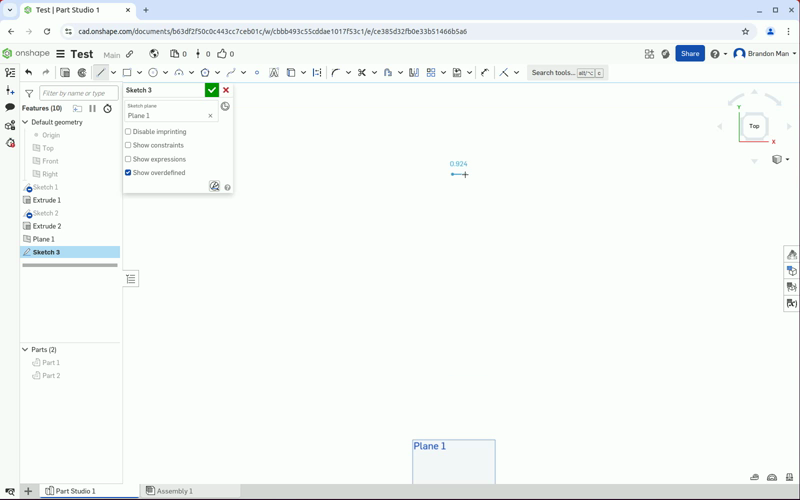
scroll(6)
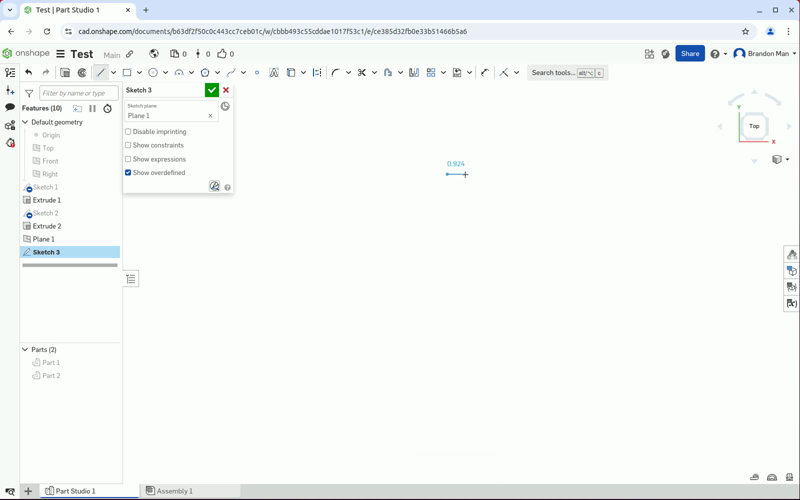
scroll(6)
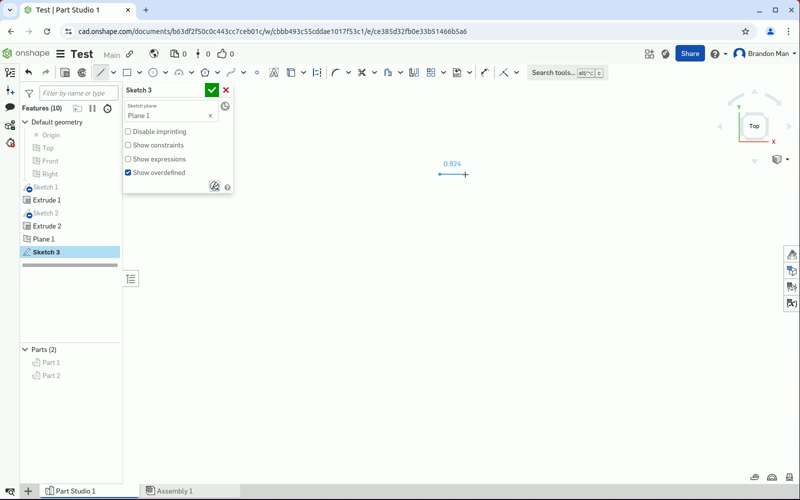
scroll(6)
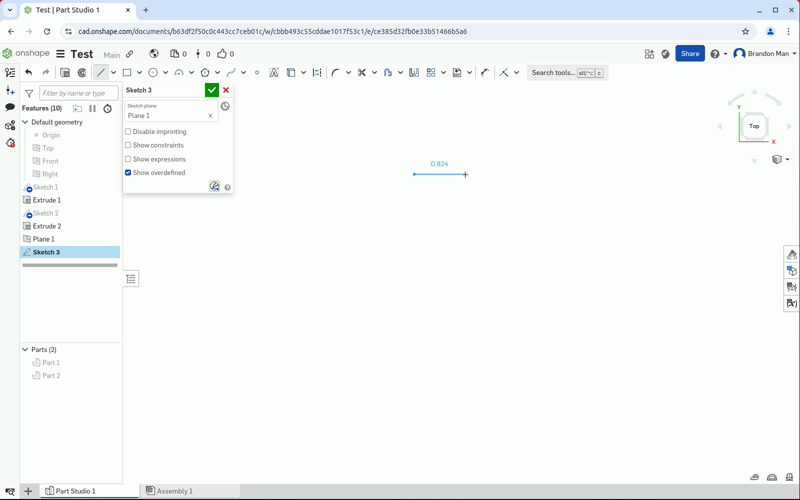
click(465, 174)
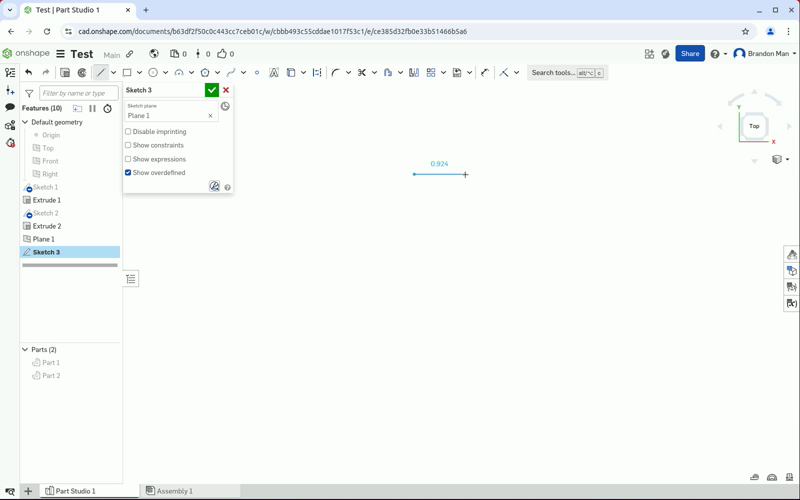
scroll(-6)
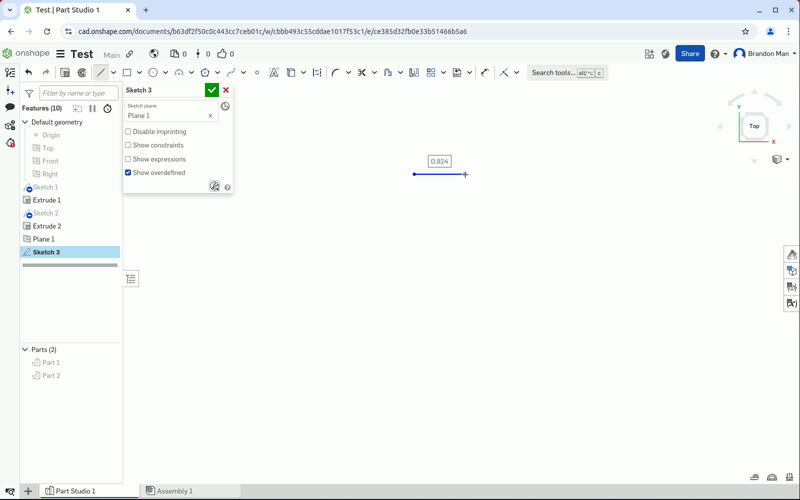
scroll(-6)
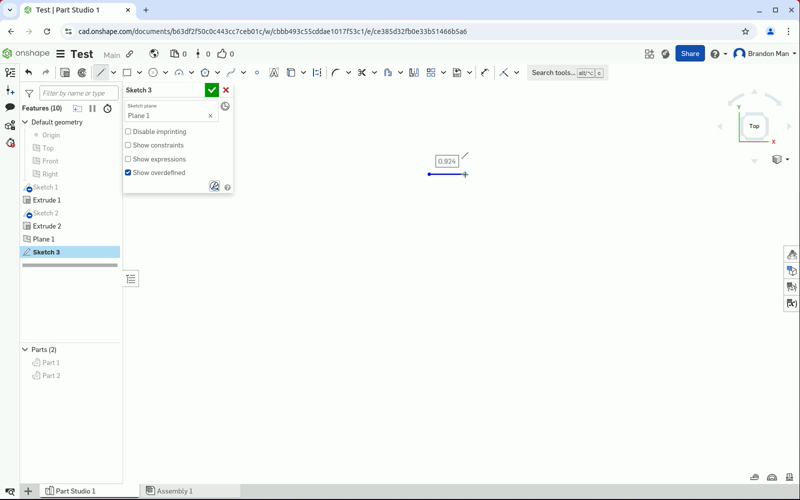
scroll(-6)
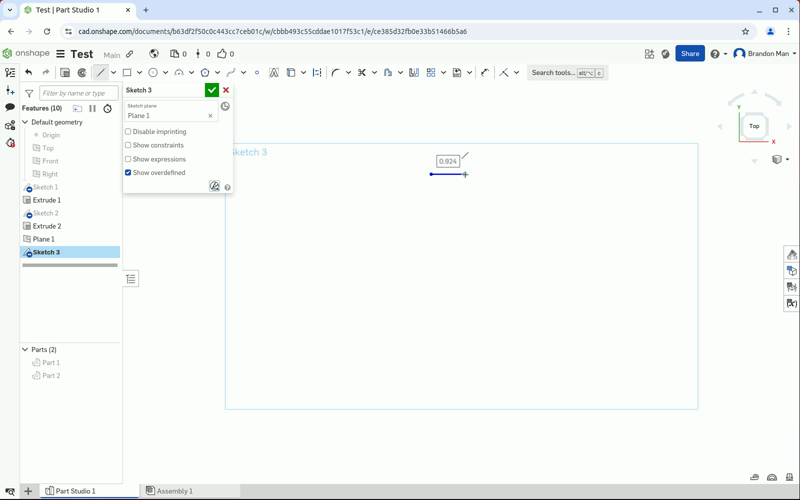
scroll(-6)
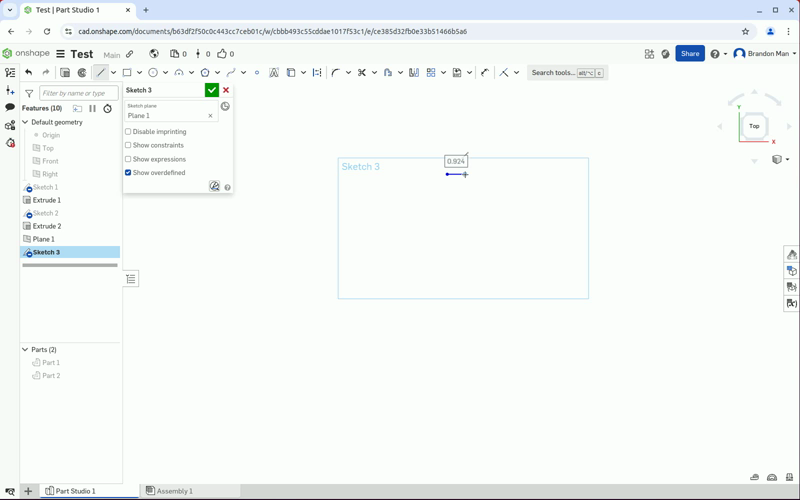
scroll(-6)
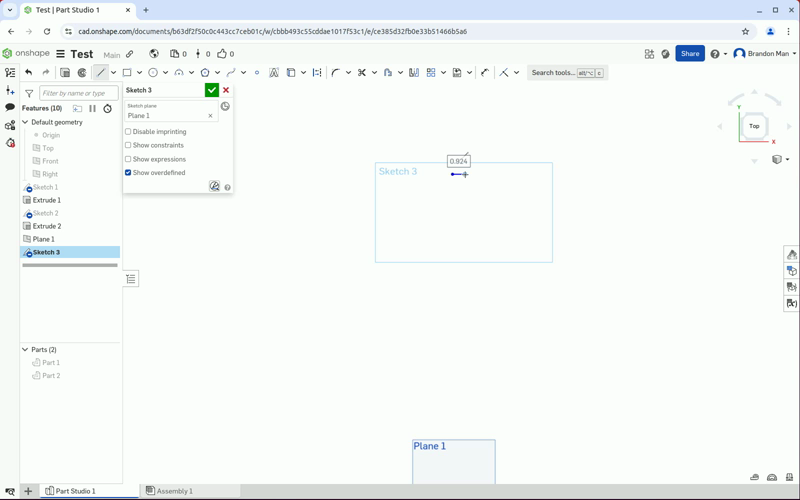
scroll(-6)
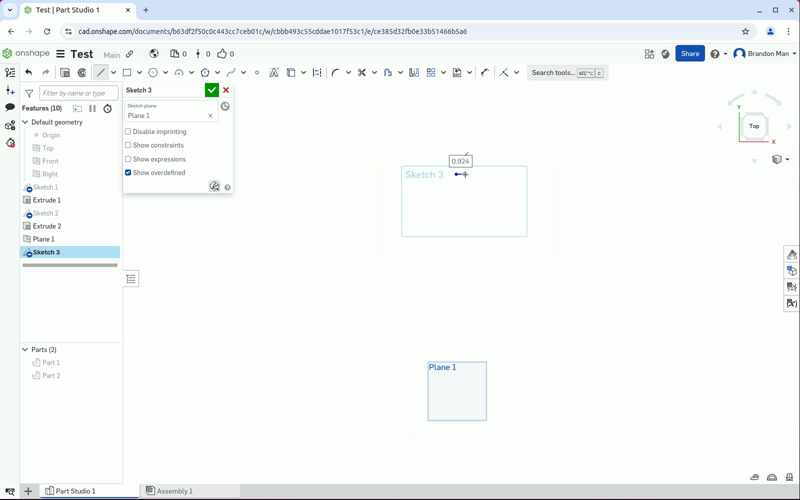
scroll(-6)
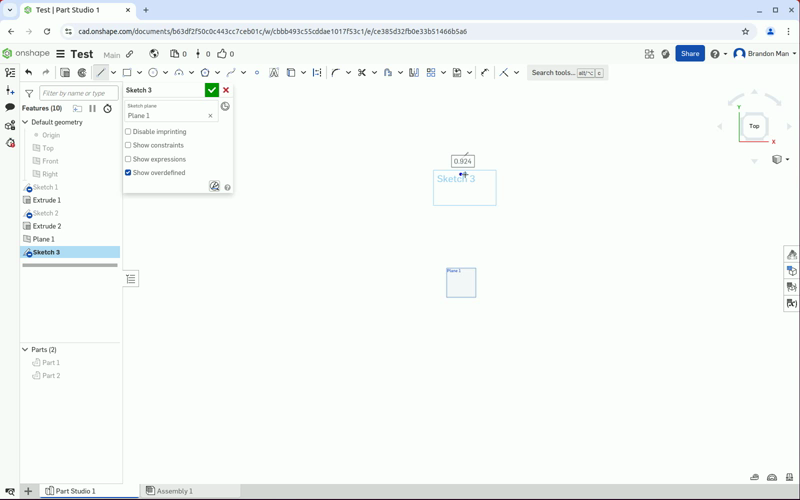
key_up(shift)
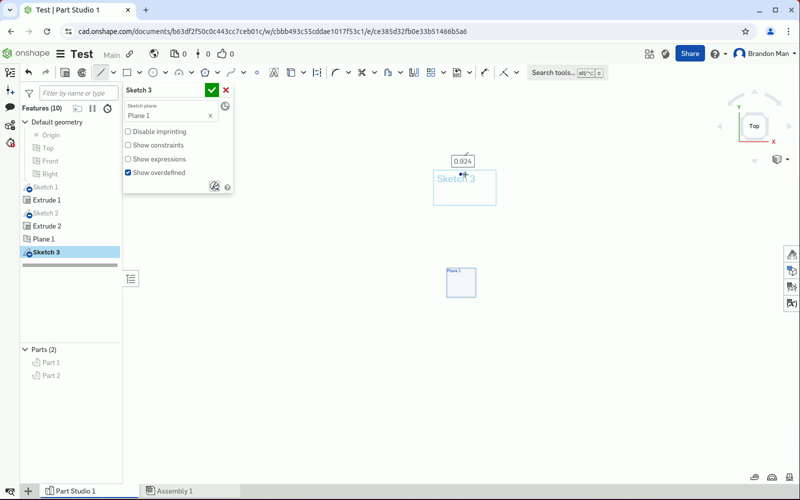
key_down(shift)
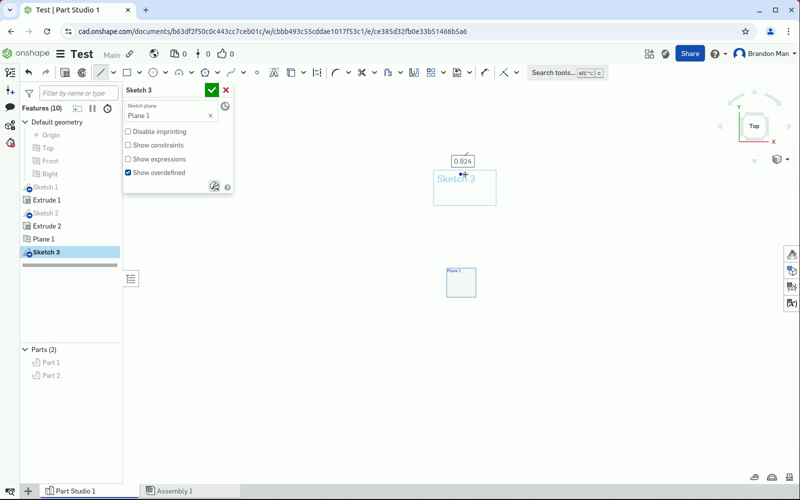
mouse_move(495, 174)
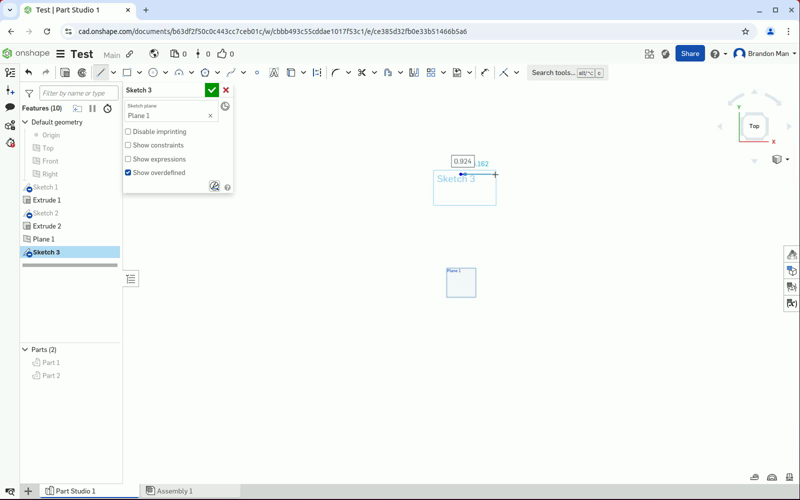
mouse_move(465, 169)
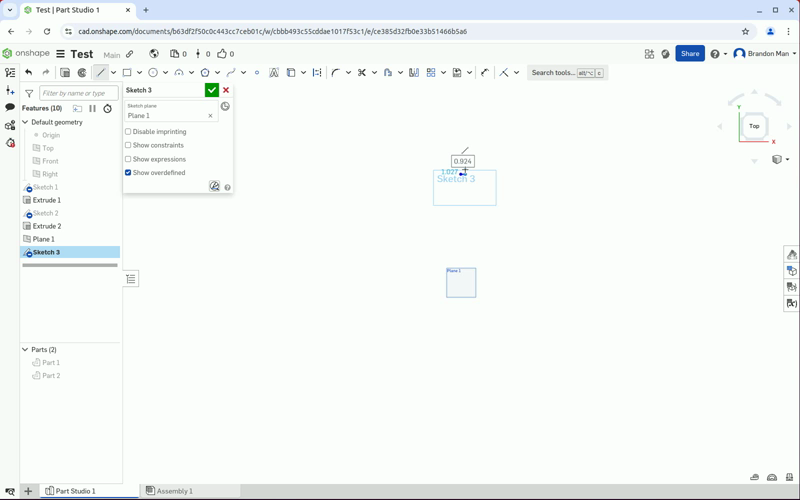
scroll(6)
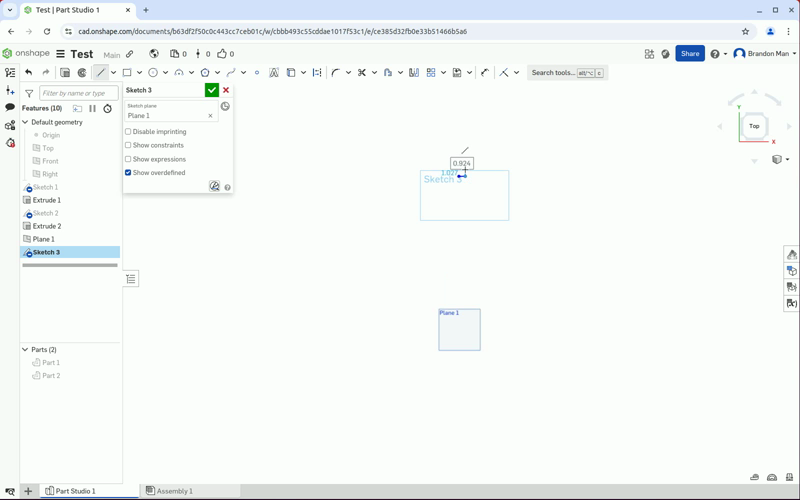
scroll(6)
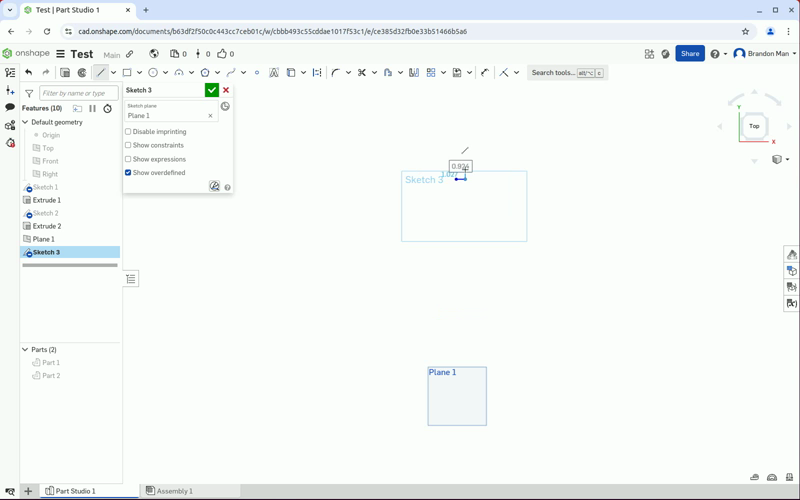
scroll(6)
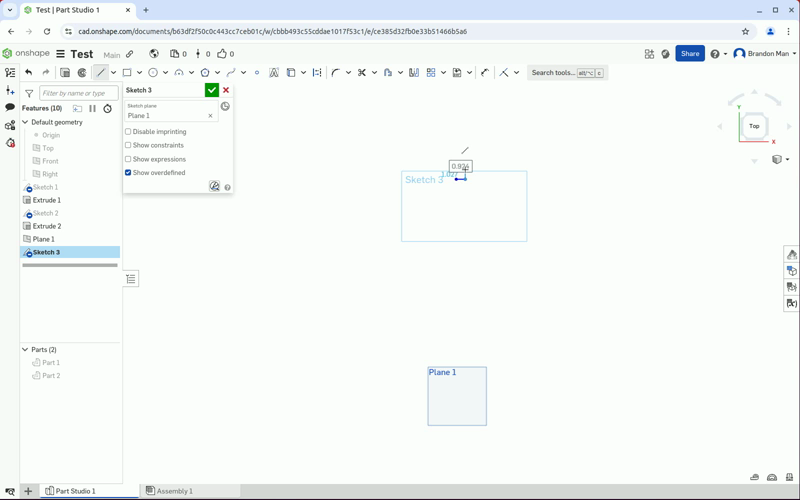
scroll(6)
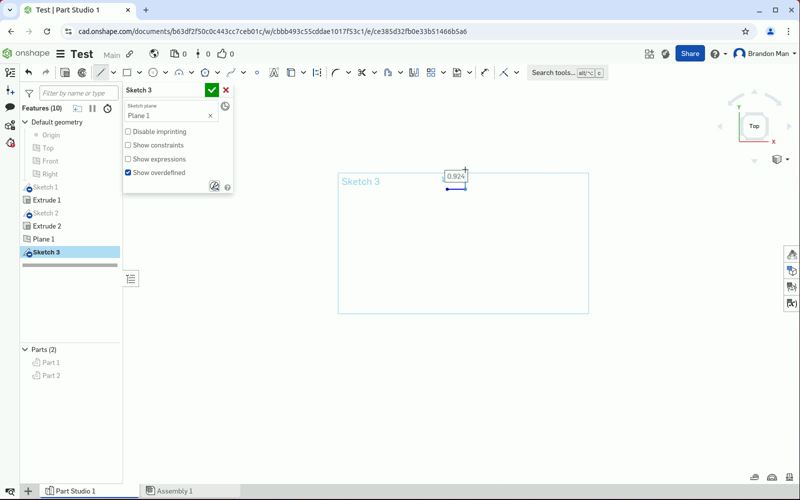
scroll(6)
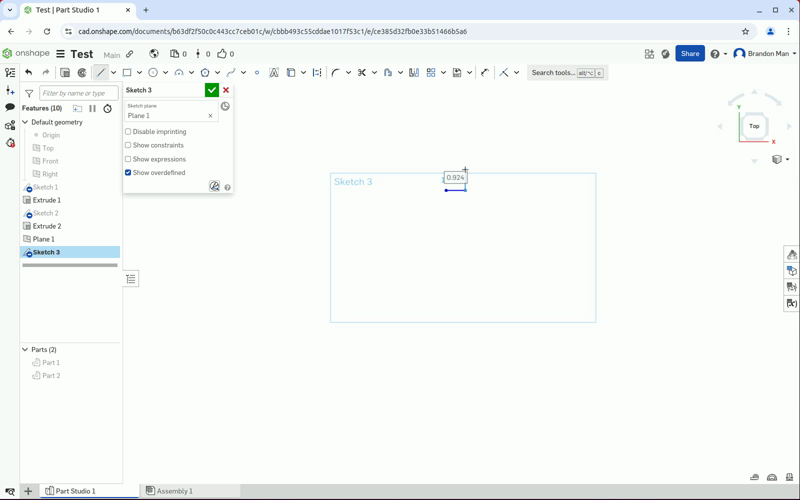
scroll(6)
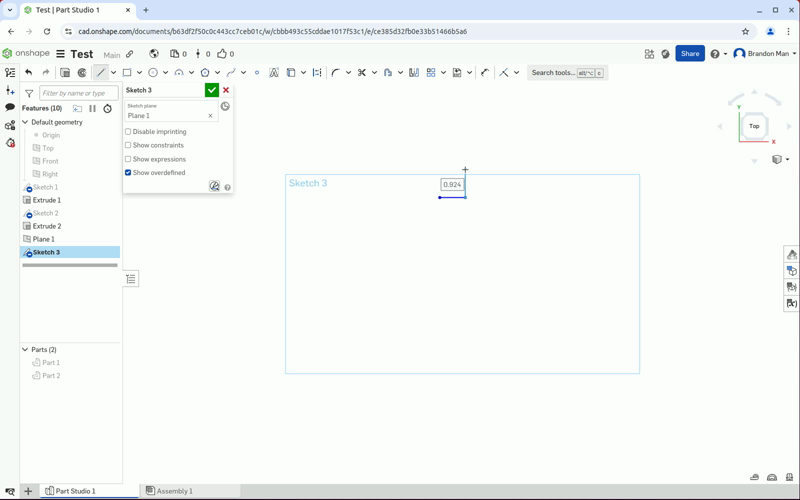
scroll(6)
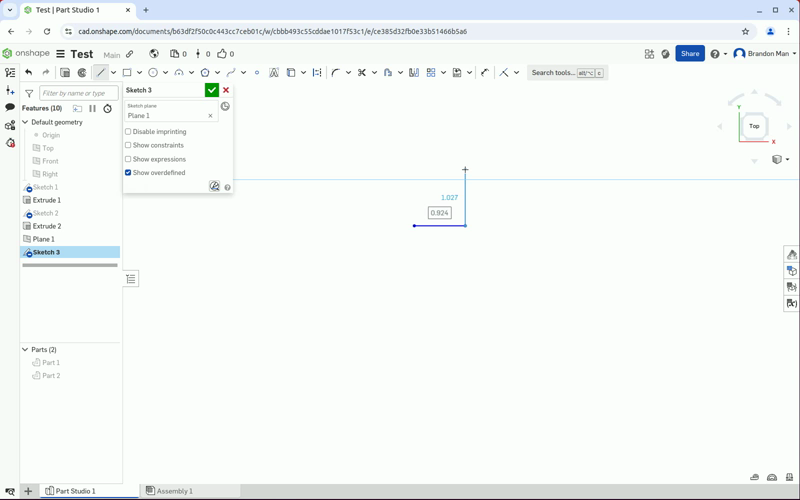
click(465, 169)
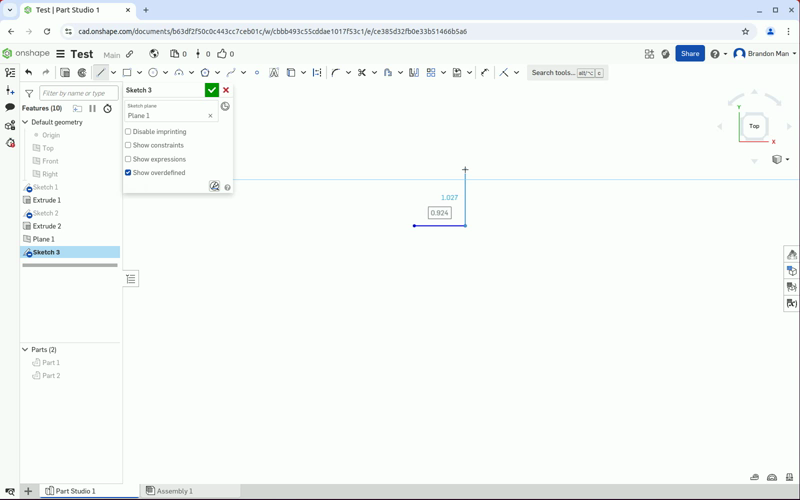
scroll(-6)
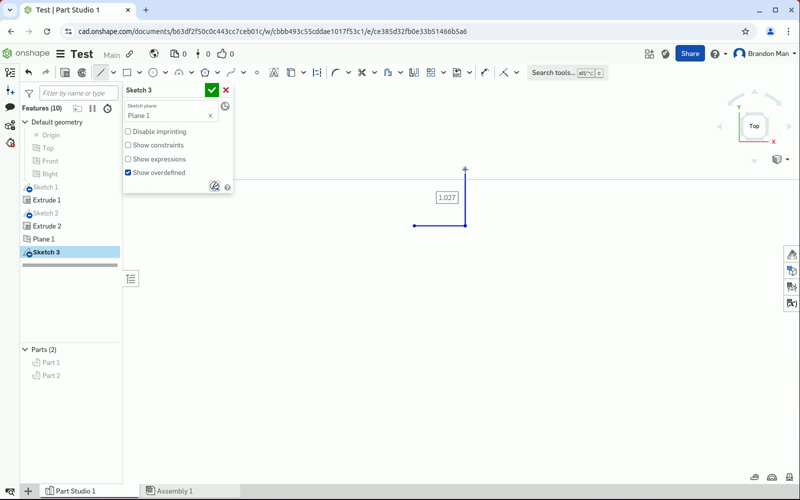
scroll(-6)
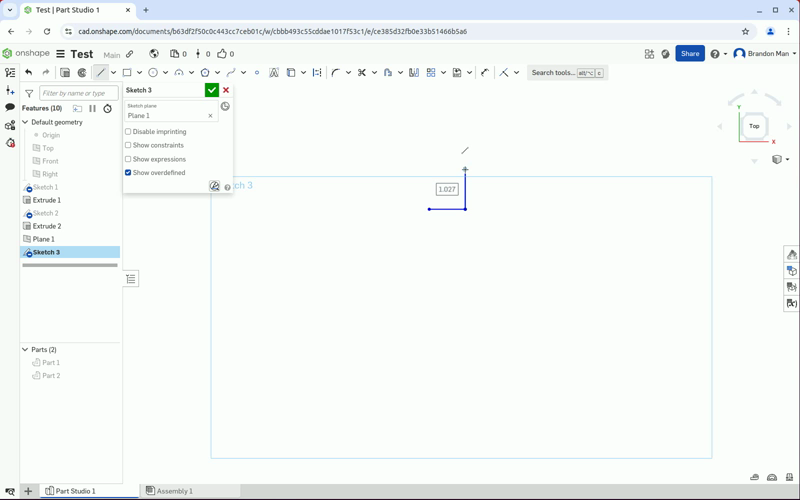
scroll(-6)
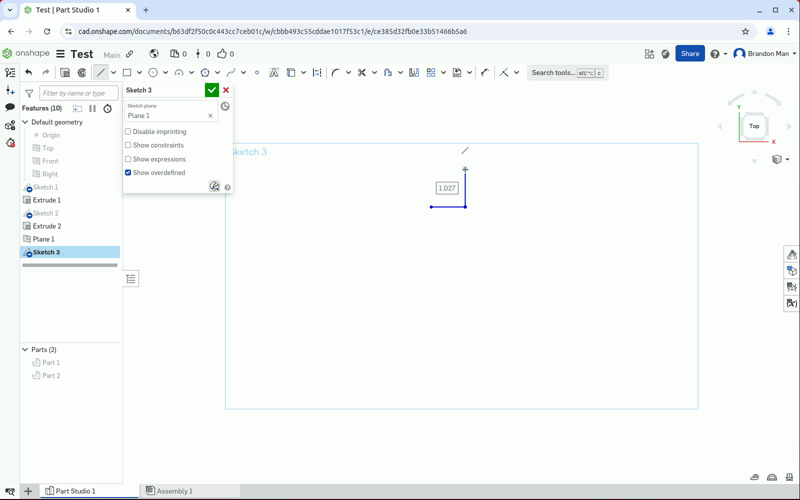
scroll(-6)
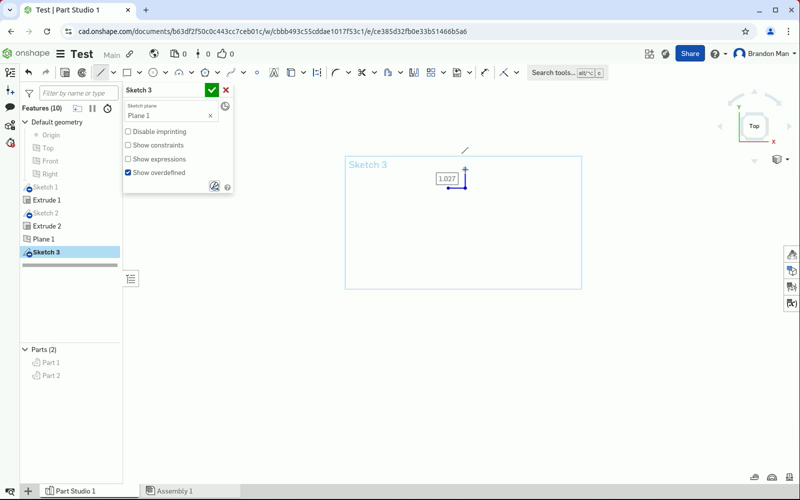
scroll(-6)
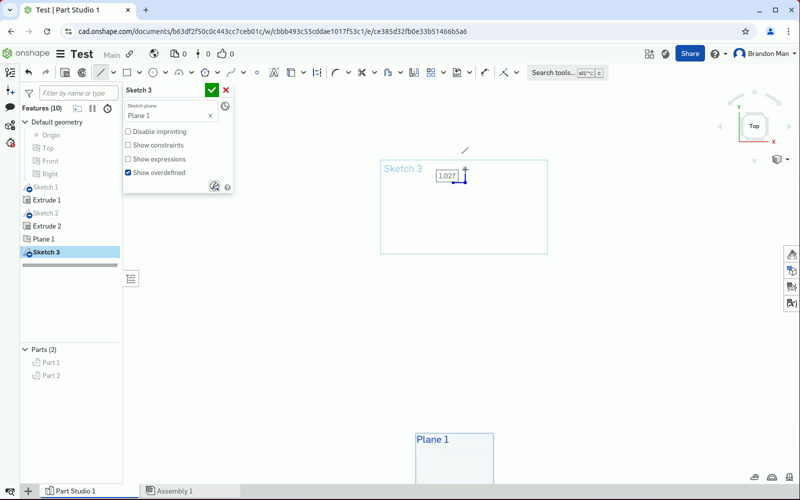
scroll(-6)
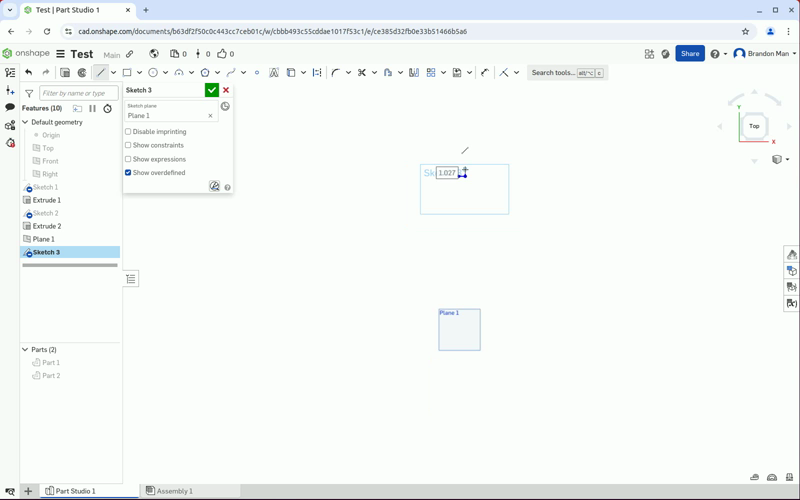
scroll(-6)
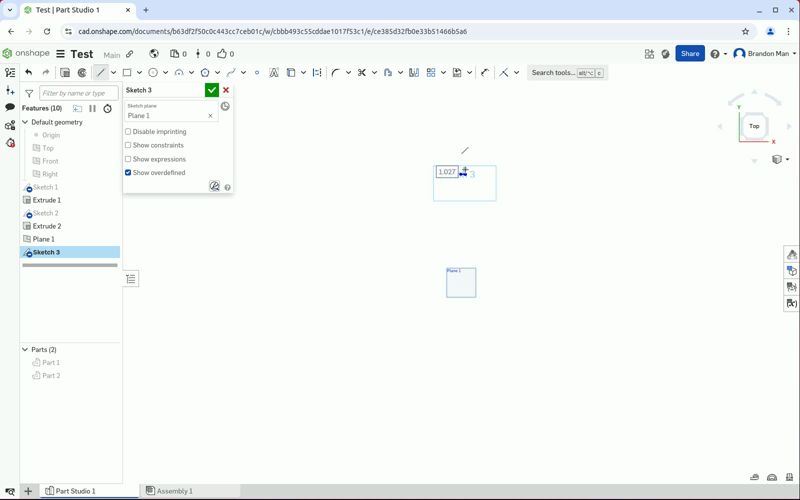
key_up(shift)
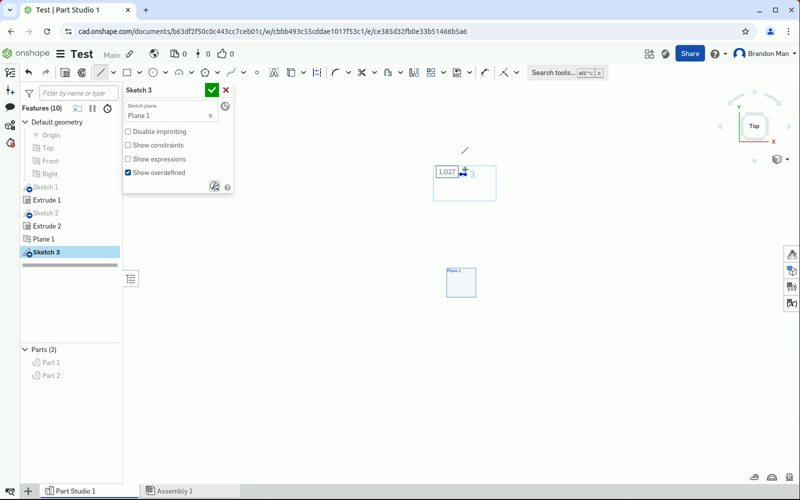
key_down(shift)
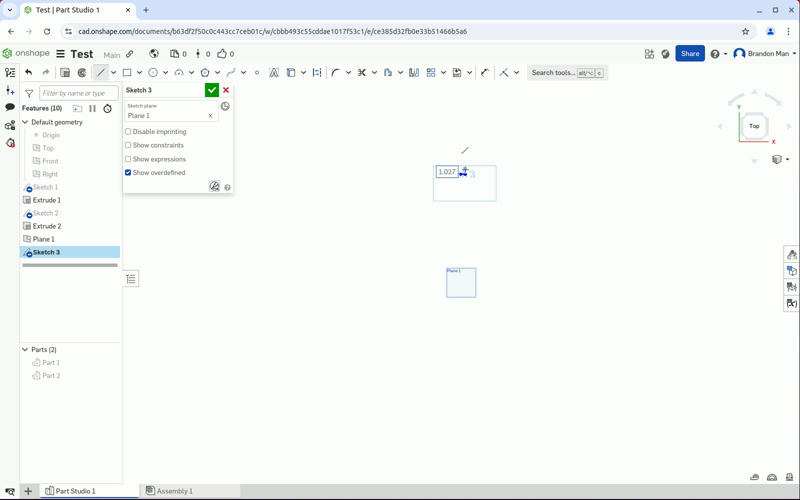
mouse_move(495, 169)
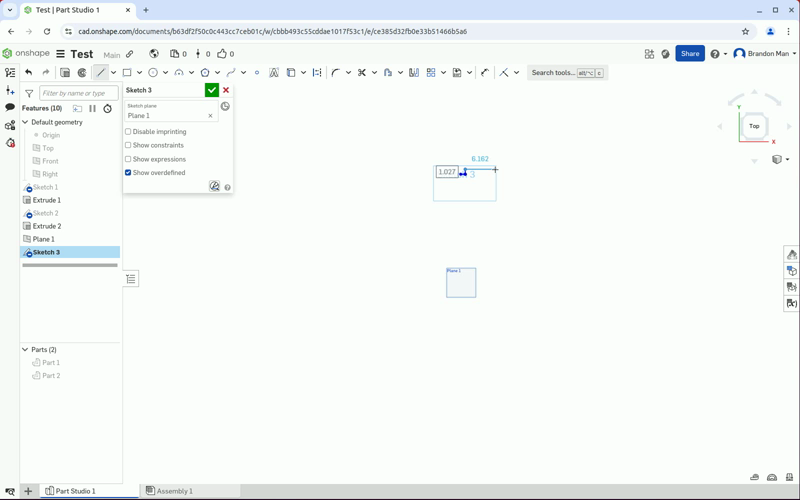
mouse_move(460, 169)
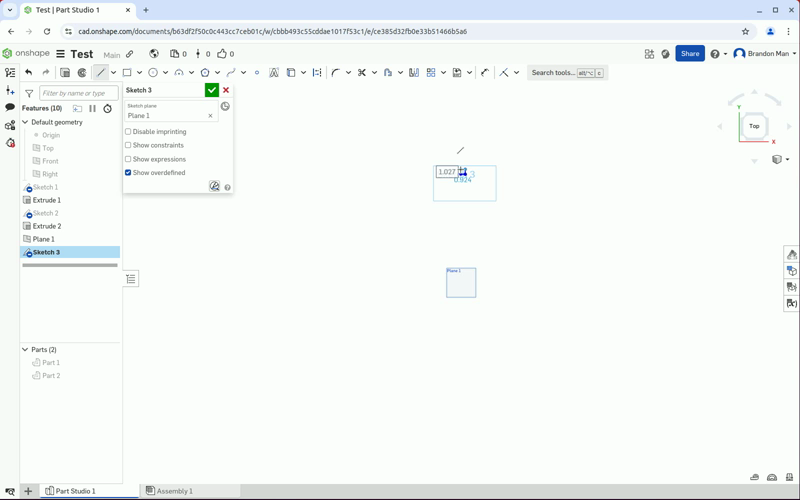
scroll(6)
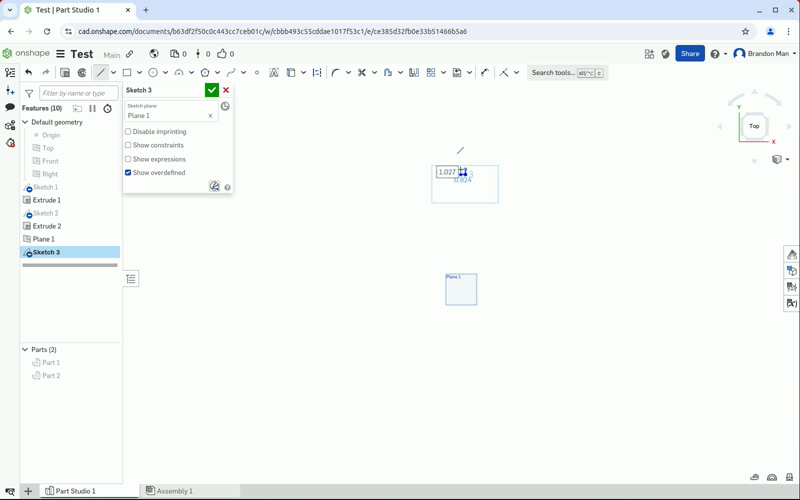
scroll(6)
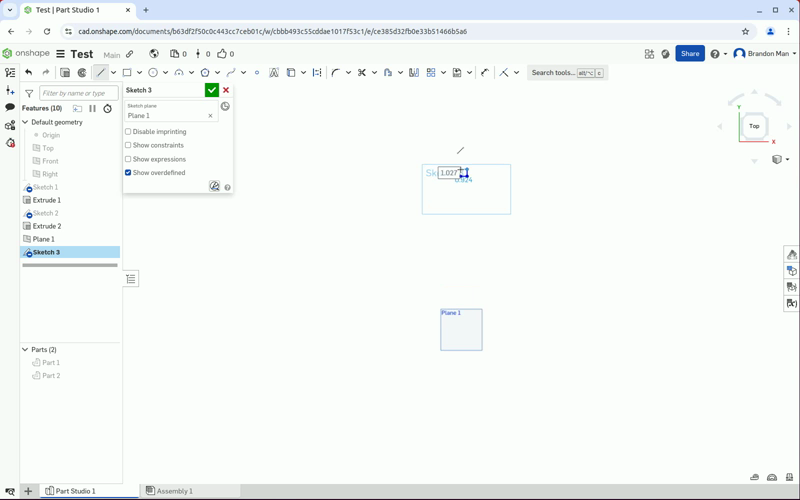
scroll(6)
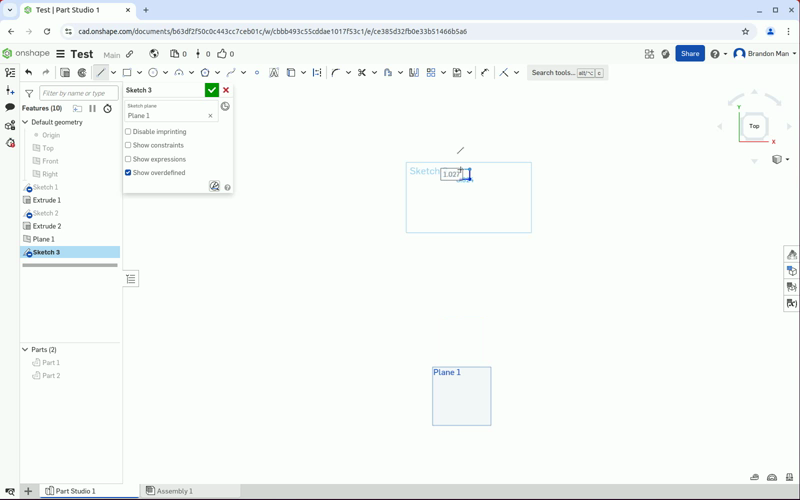
scroll(6)
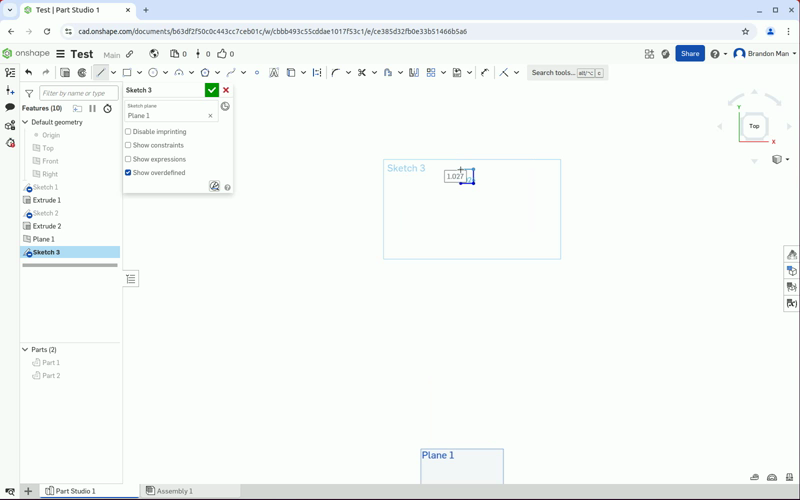
scroll(6)
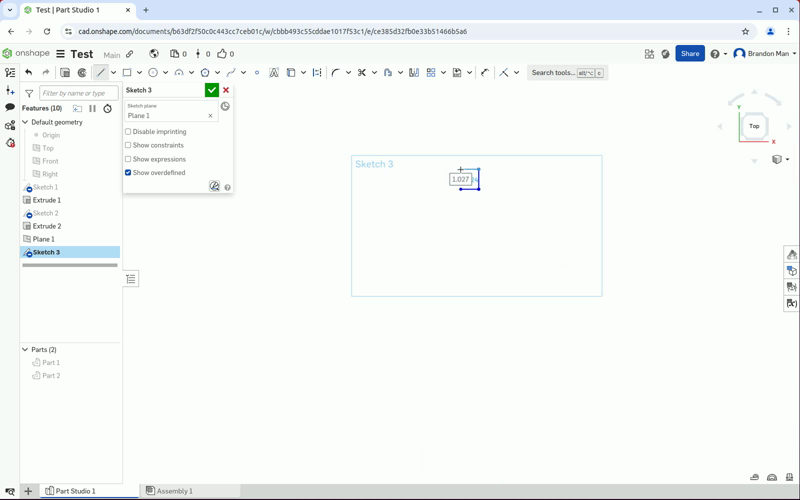
scroll(6)
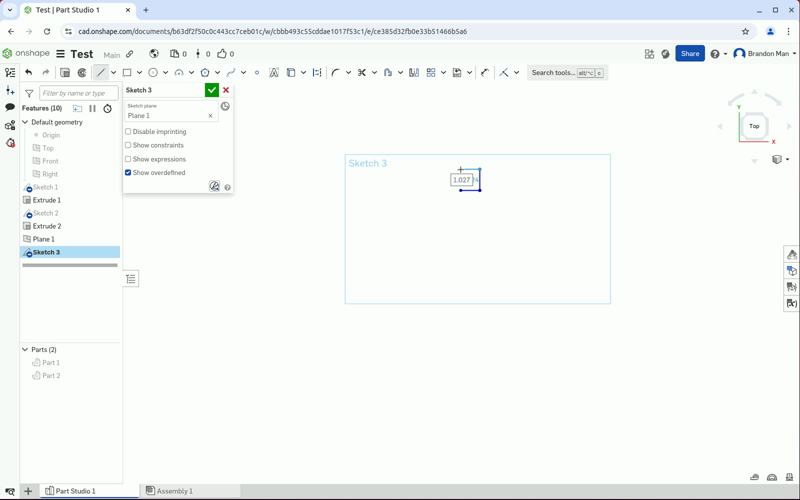
scroll(6)
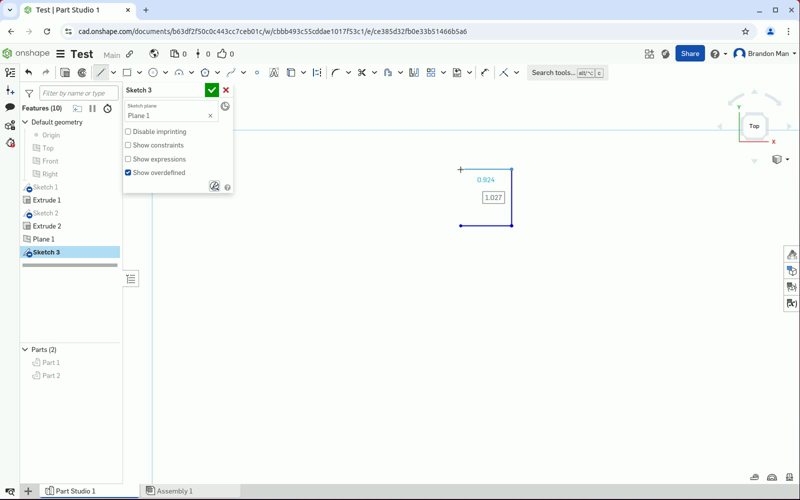
click(460, 169)
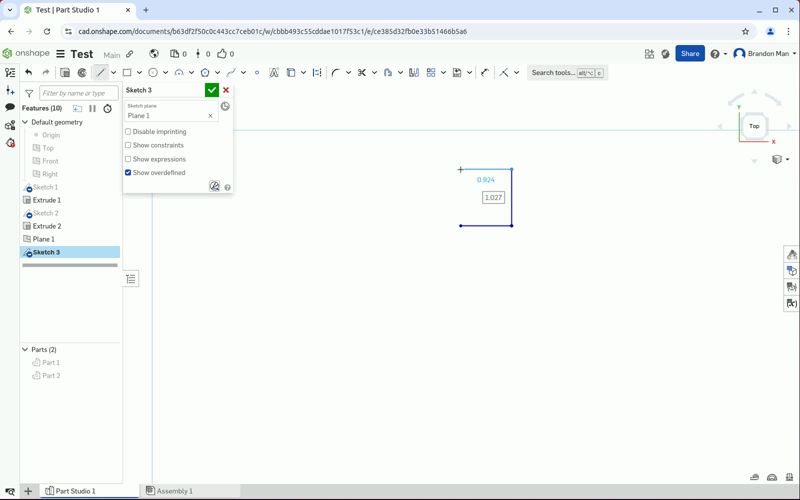
scroll(-6)
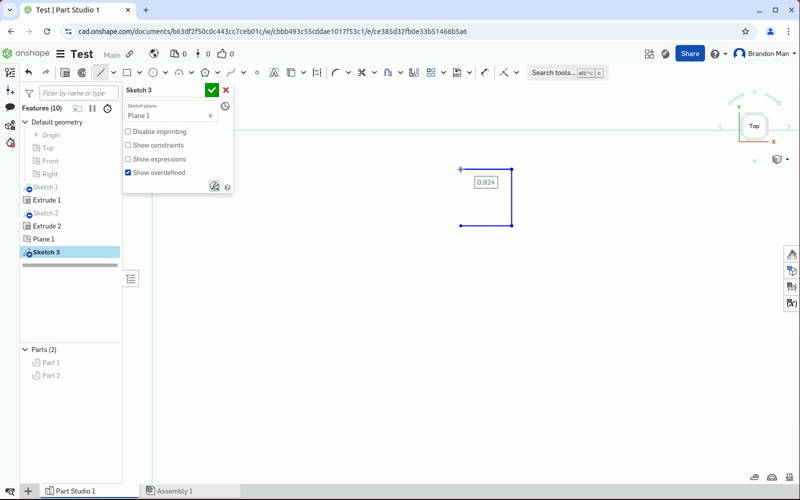
scroll(-6)
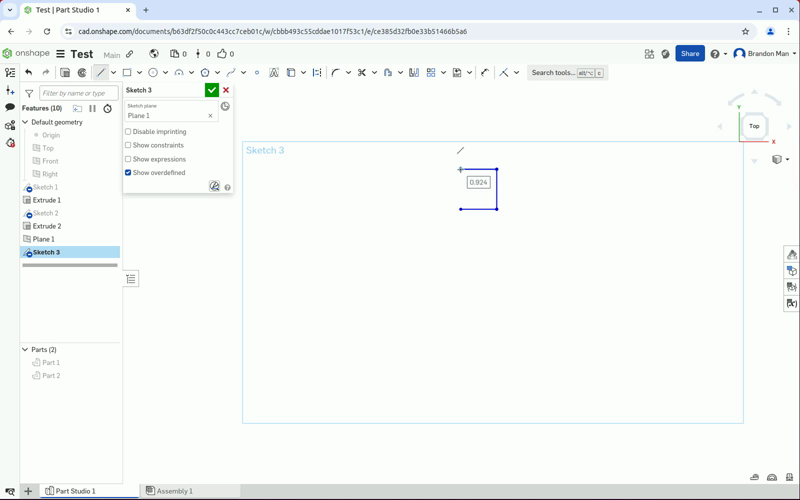
scroll(-6)
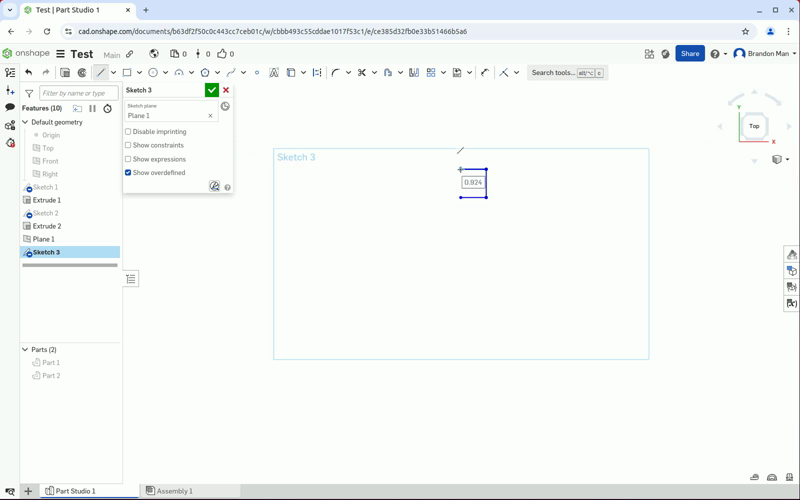
scroll(-6)
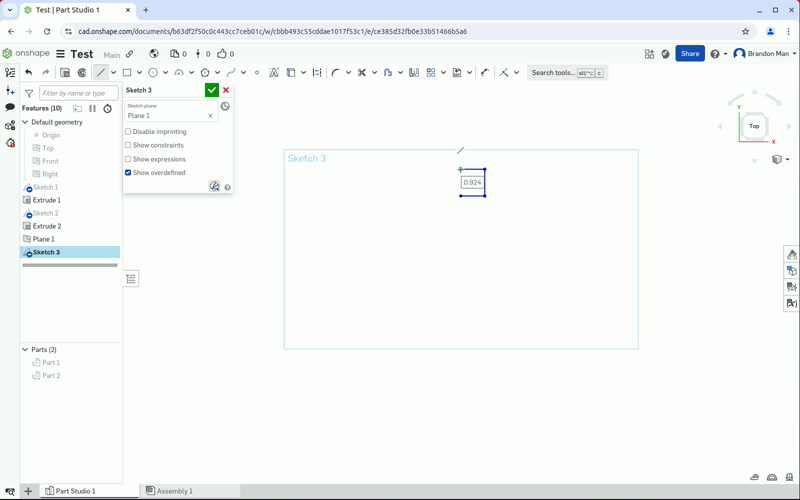
scroll(-6)
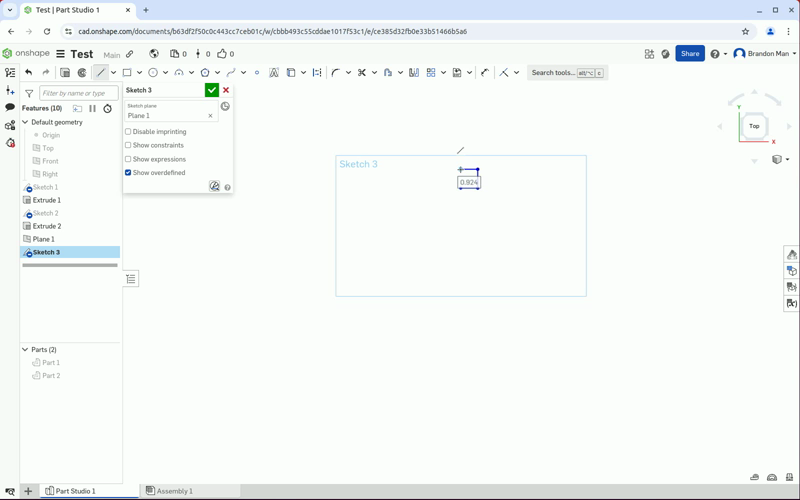
scroll(-6)
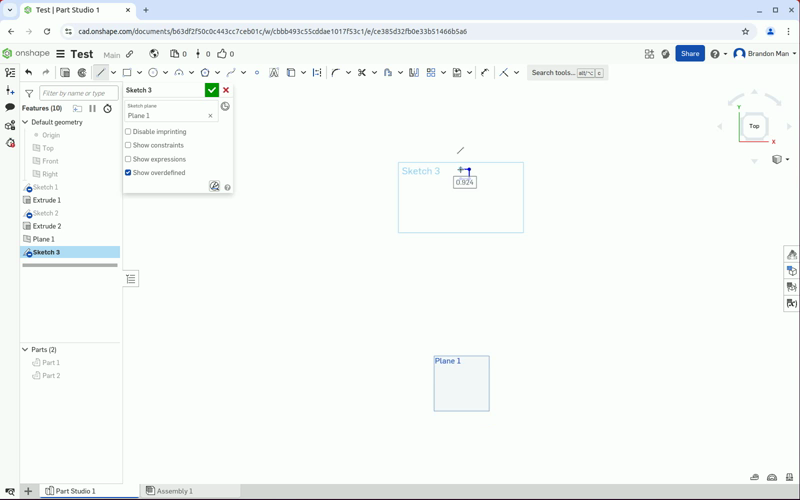
scroll(-6)
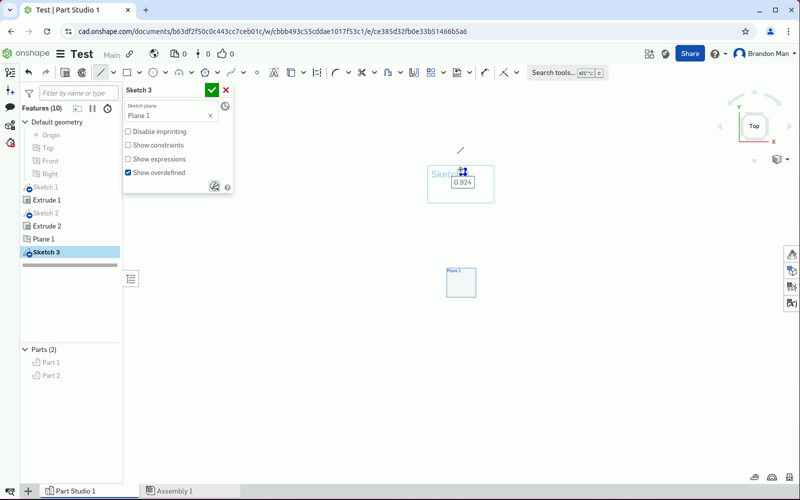
key_up(shift)
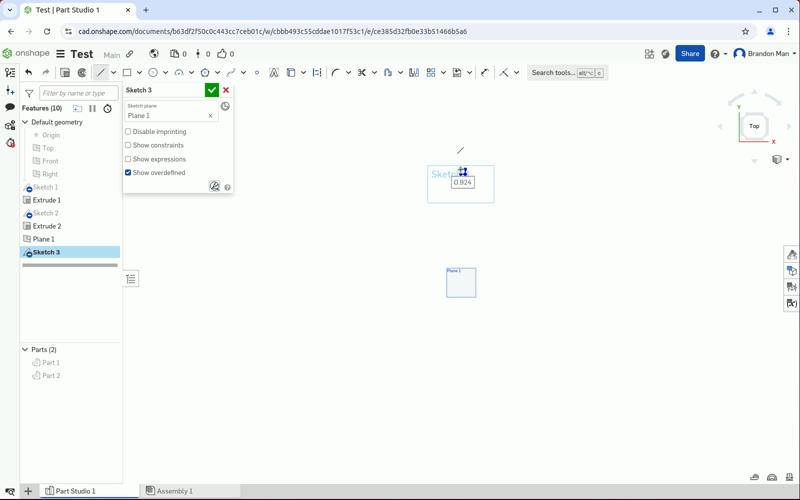
mouse_move(490, 169)
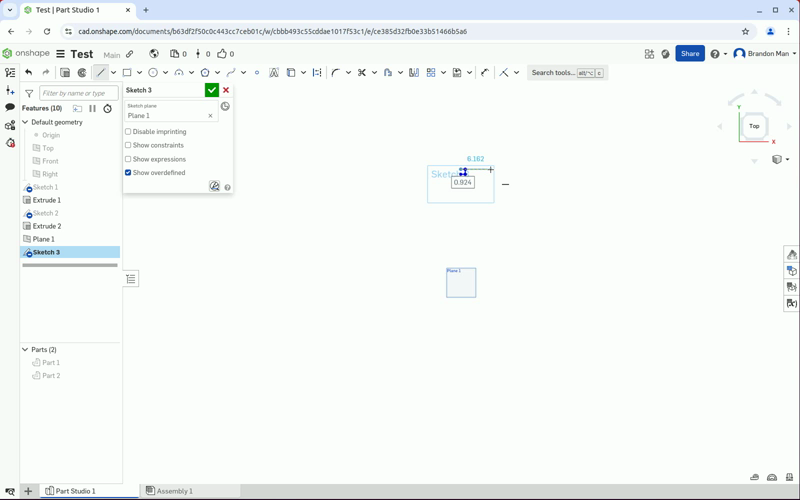
key_down(shift)
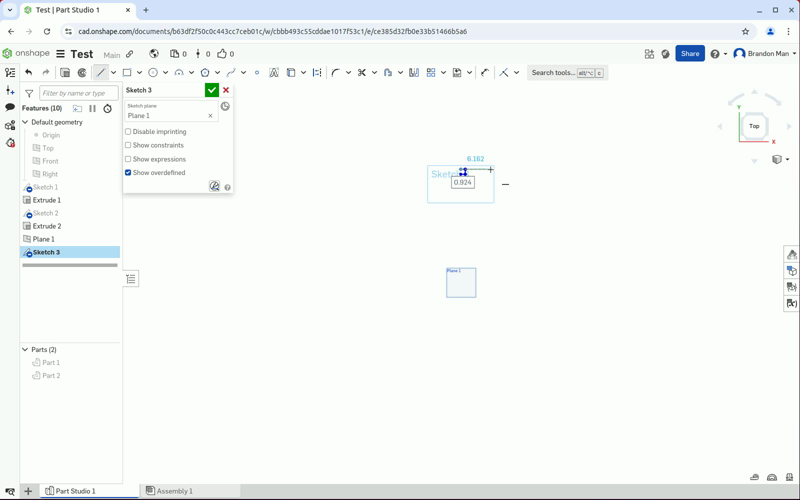
mouse_move(460, 174)
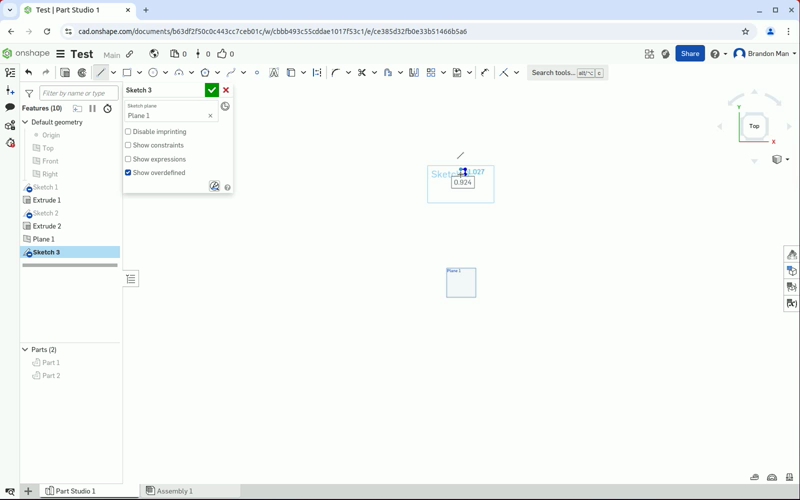
scroll(6)
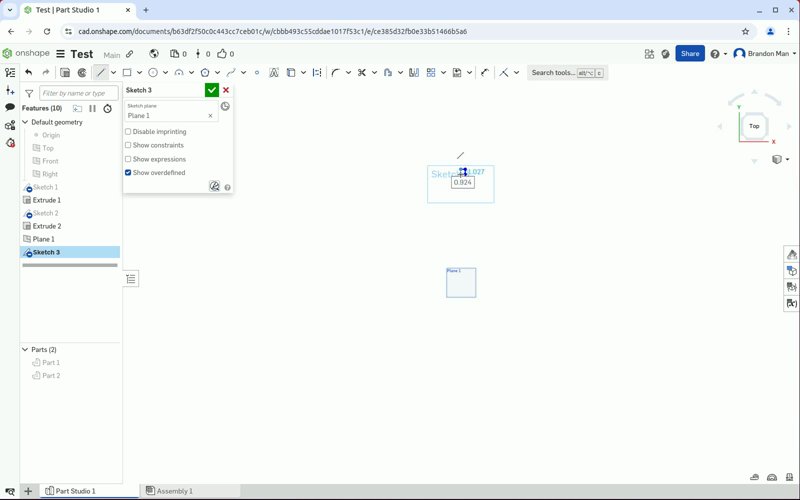
scroll(6)
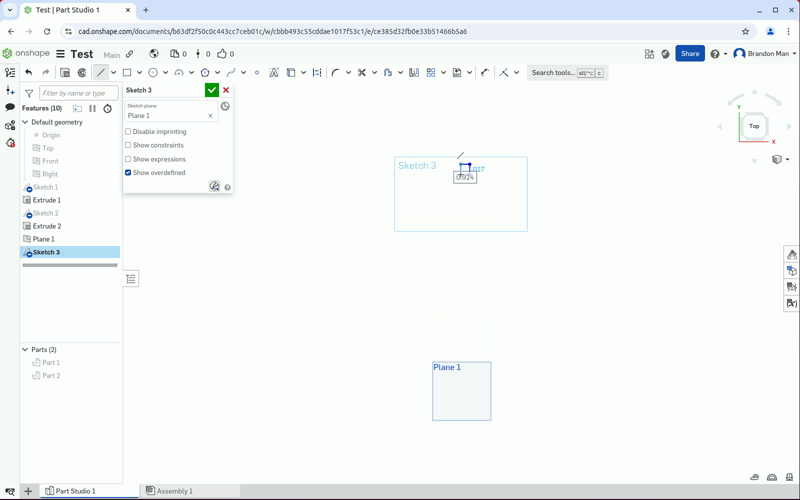
scroll(6)
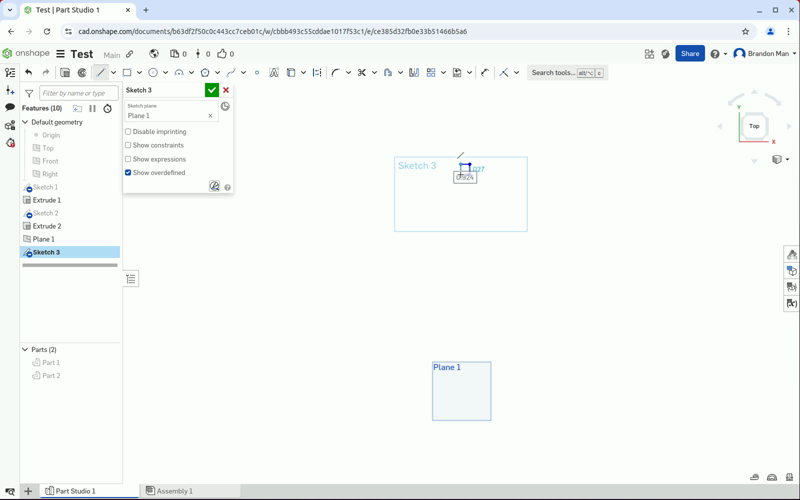
scroll(6)
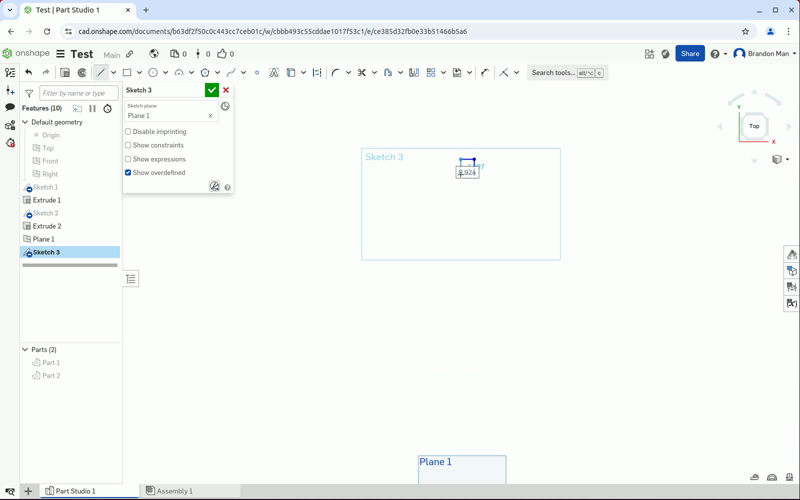
scroll(6)
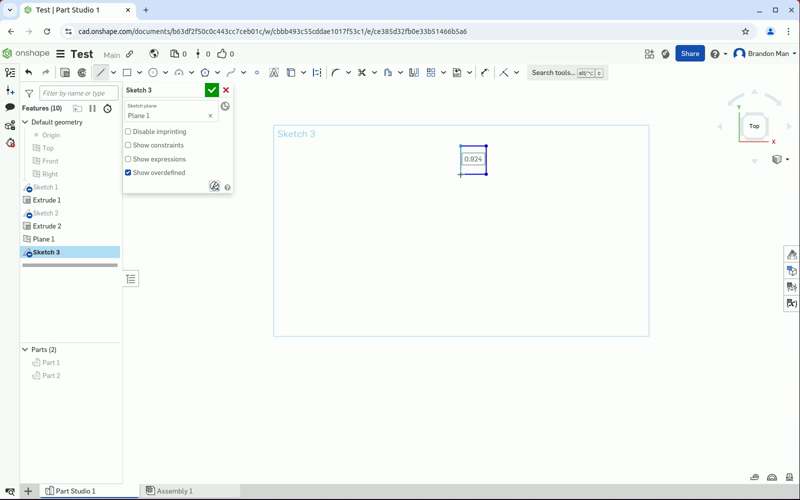
scroll(6)
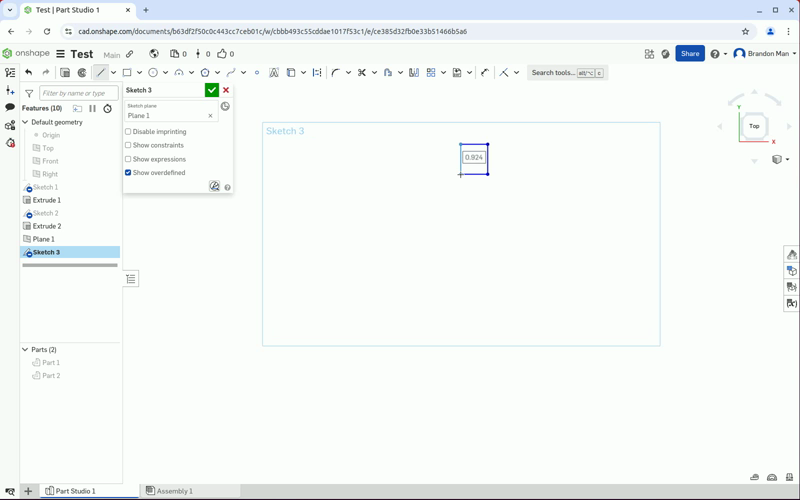
scroll(6)
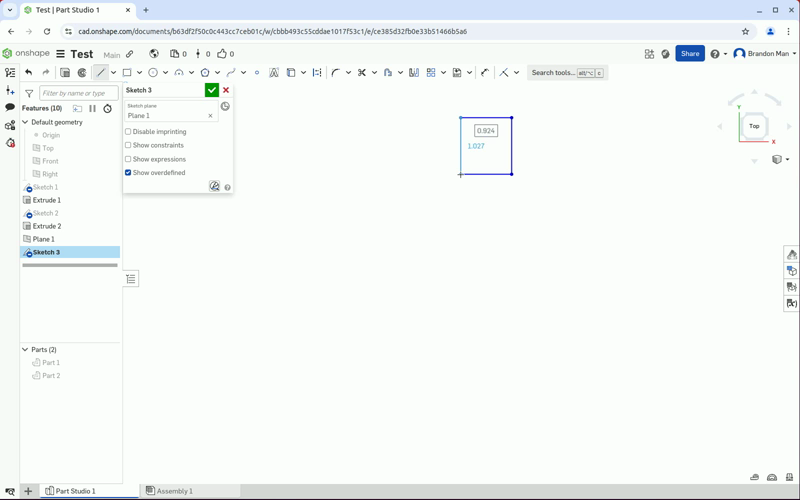
key_up(shift)
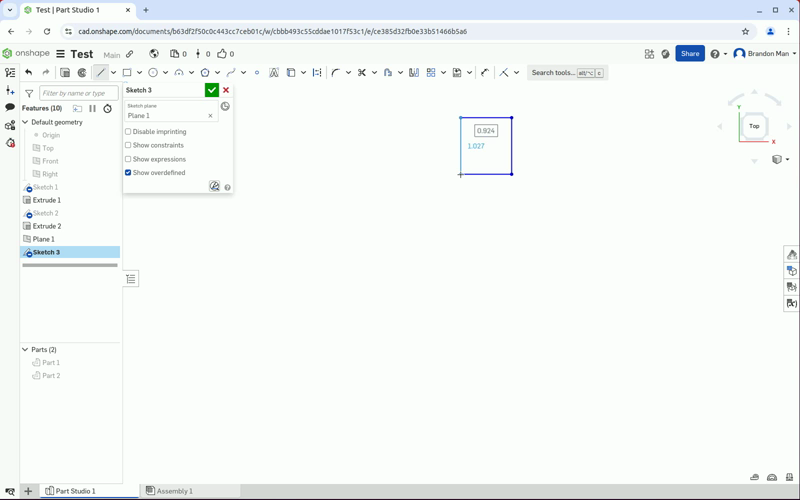
click(460, 174)
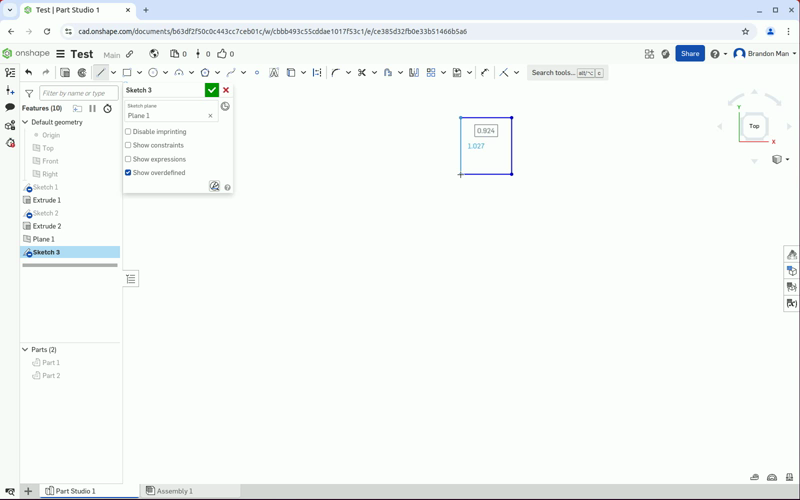
scroll(-6)
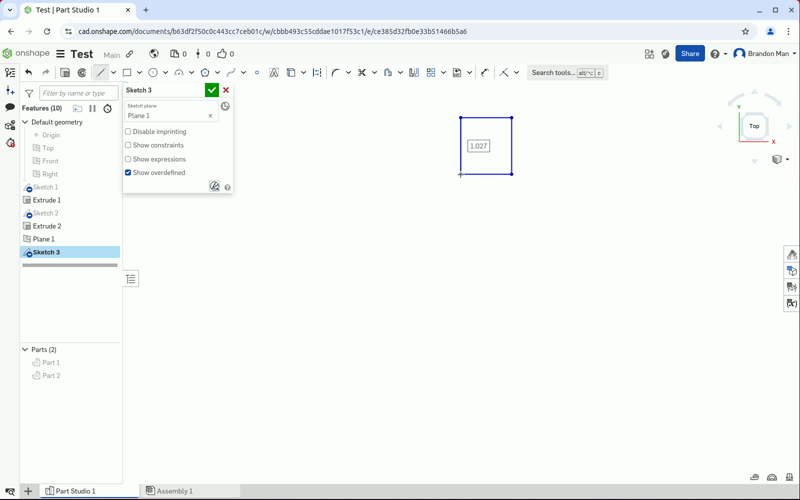
scroll(-6)
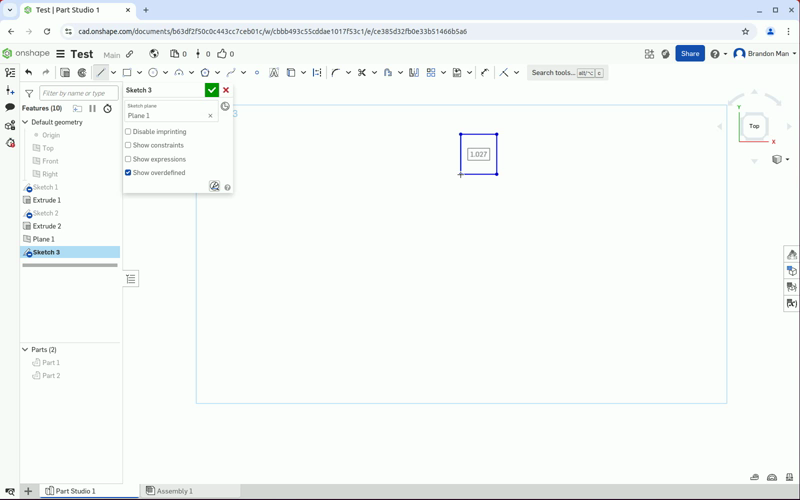
scroll(-6)
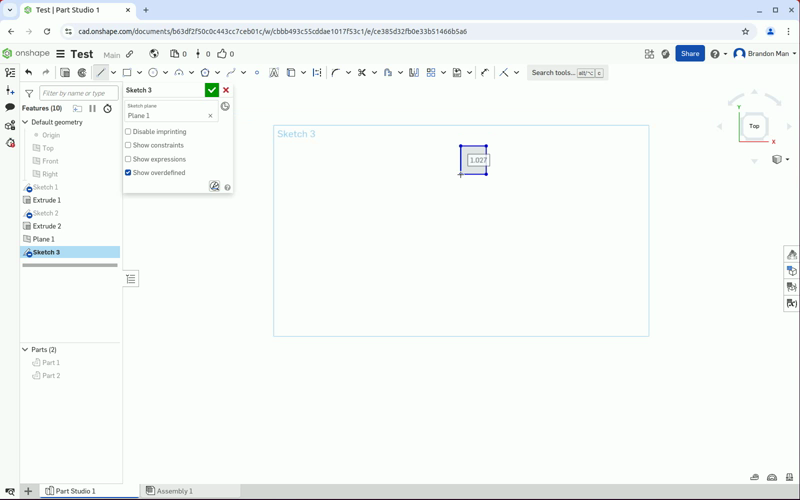
scroll(-6)
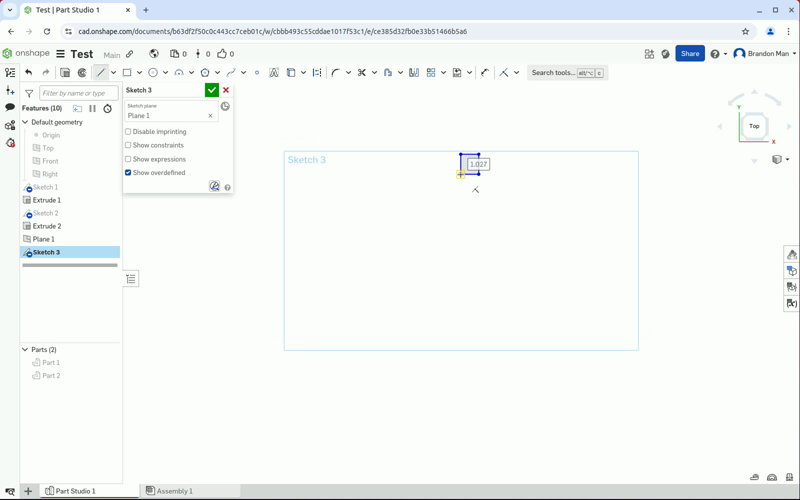
scroll(-6)
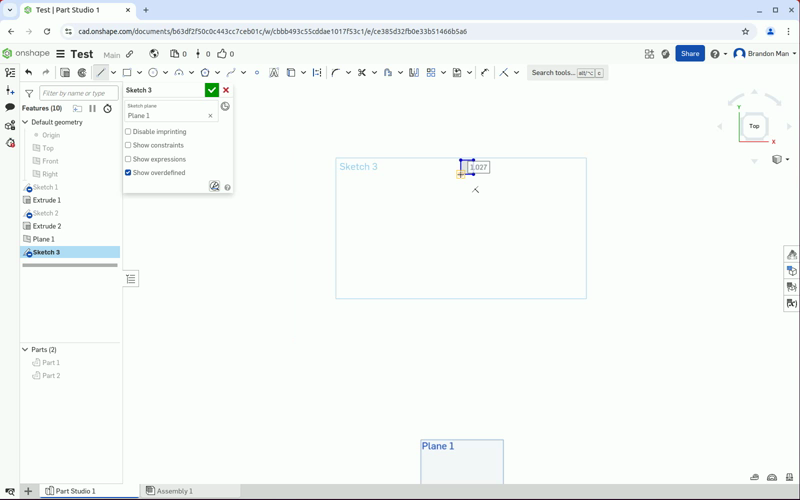
scroll(-6)
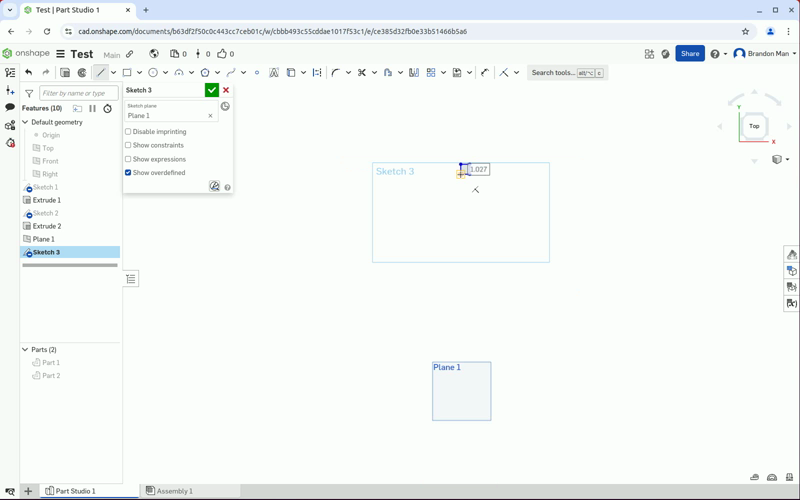
scroll(-6)
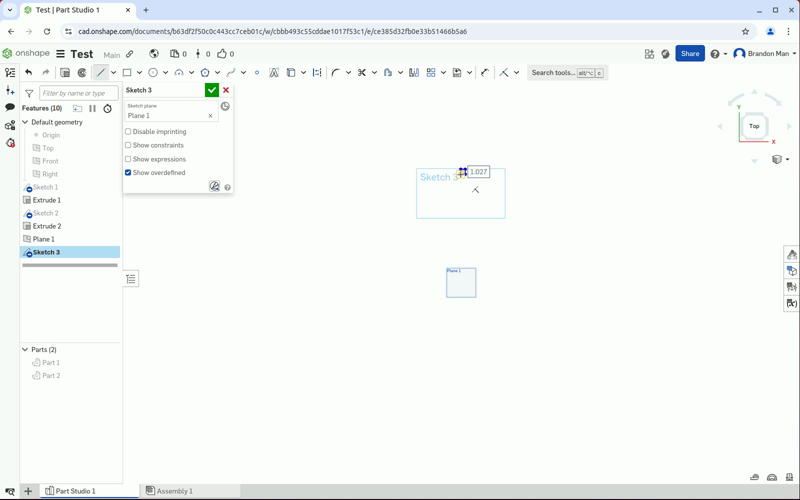
key(esc)
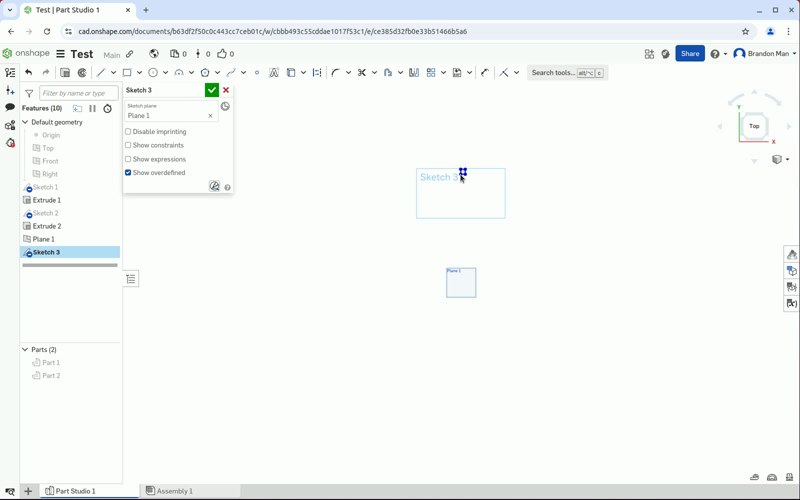
mouse_move(462, 173)
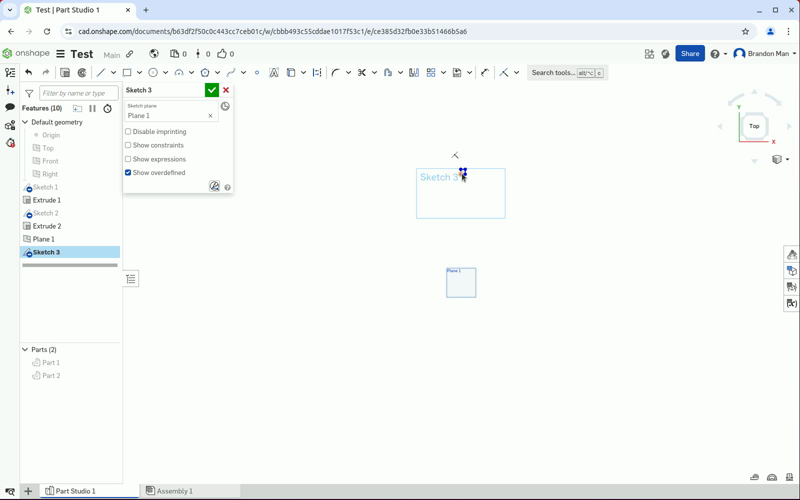
scroll(6)
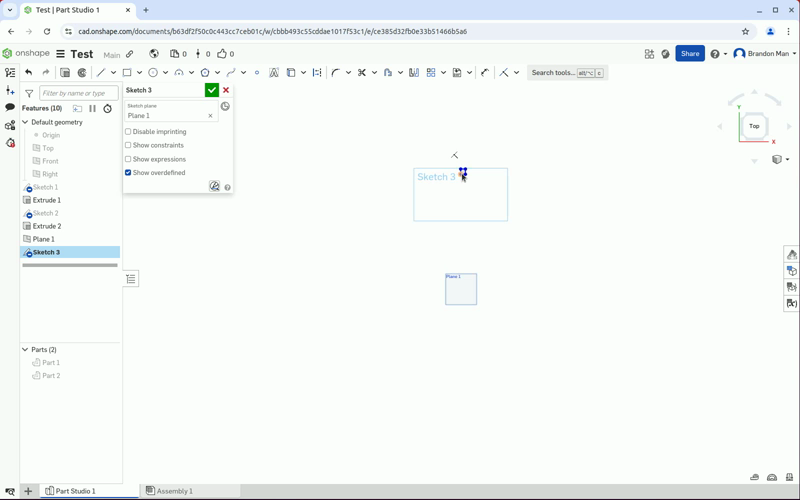
scroll(6)
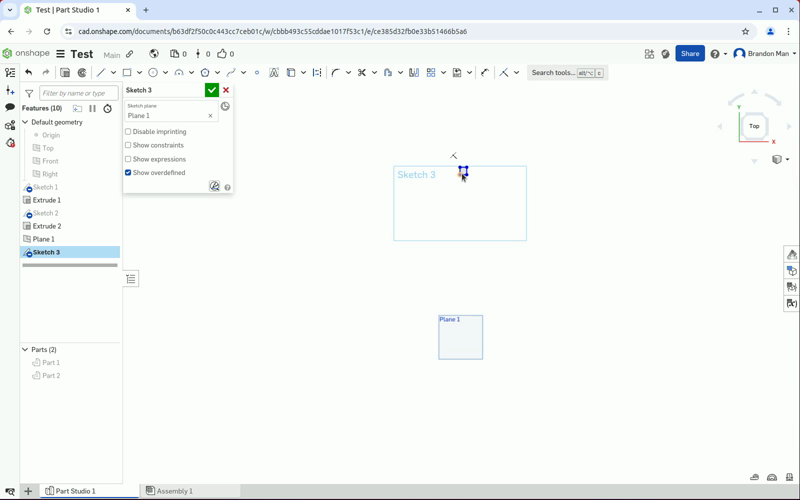
scroll(6)
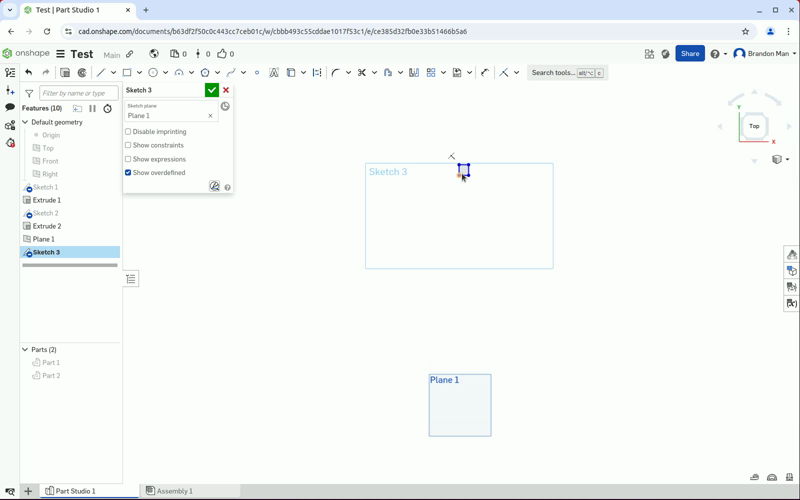
scroll(6)
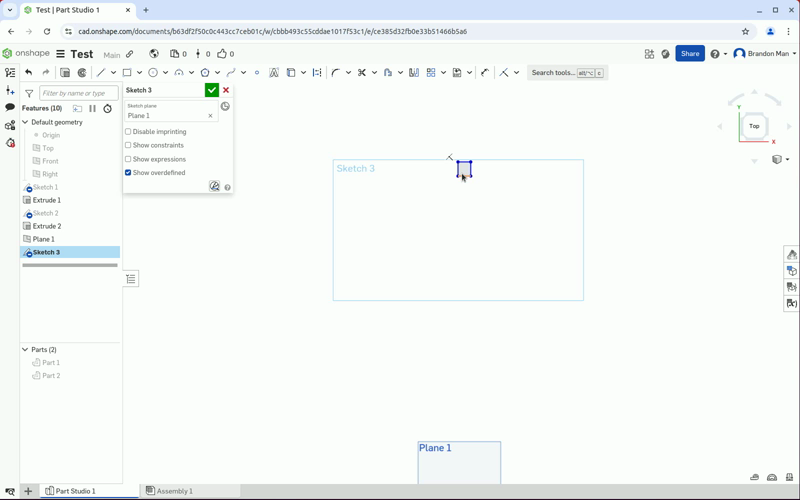
scroll(6)
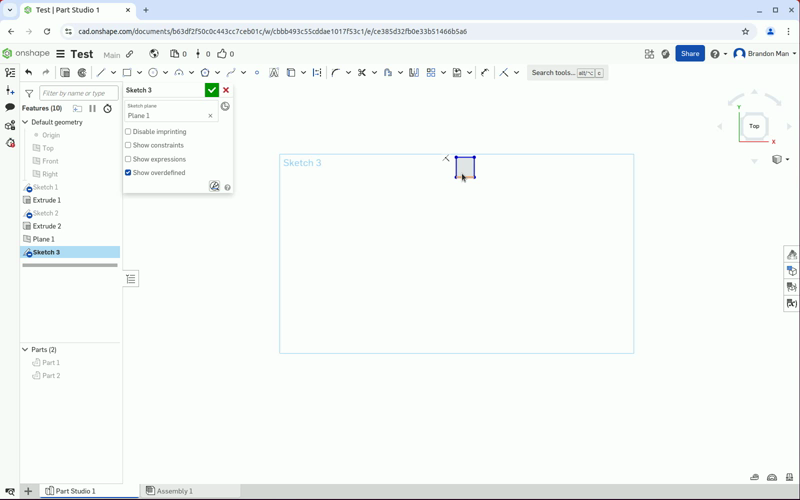
scroll(6)
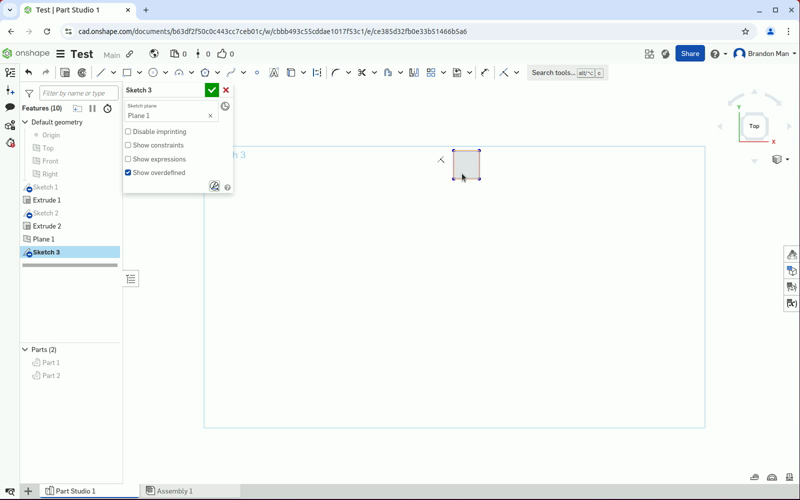
scroll(6)
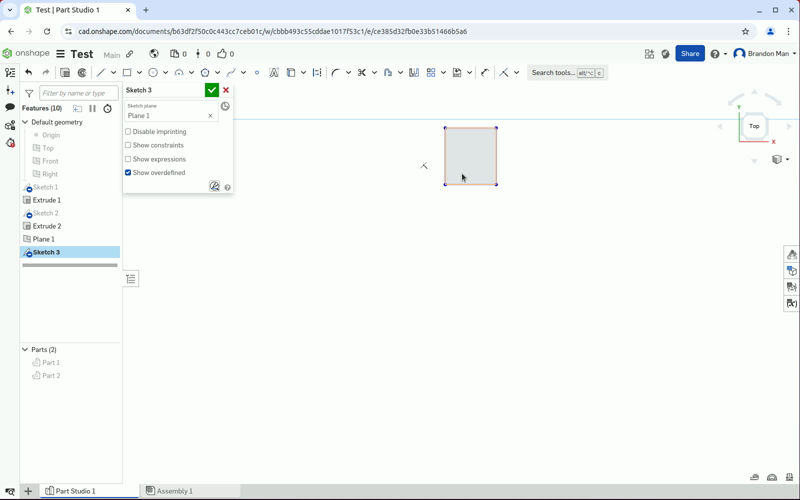
click(462, 173)
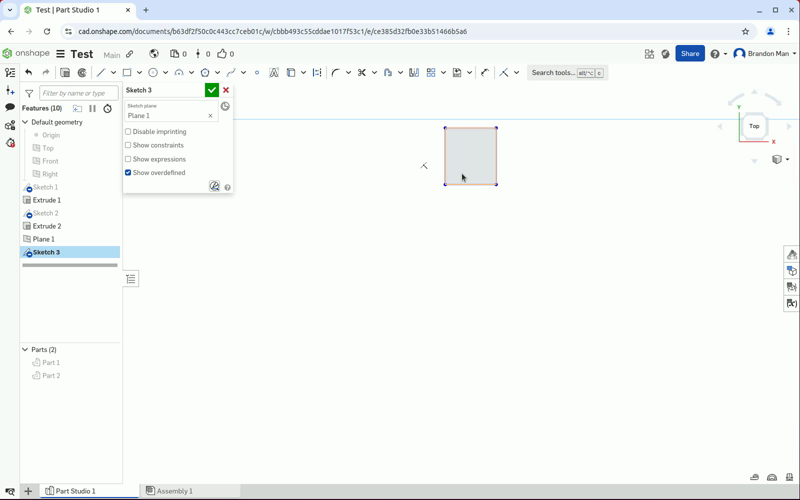
scroll(-6)
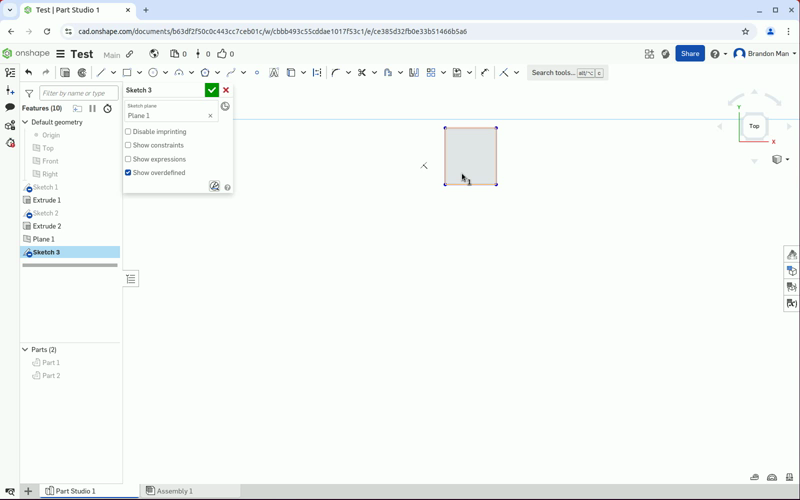
scroll(-6)
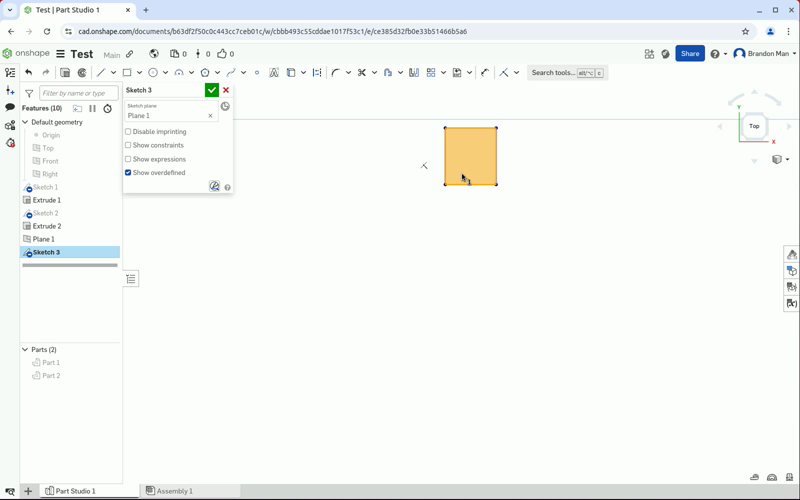
scroll(-6)
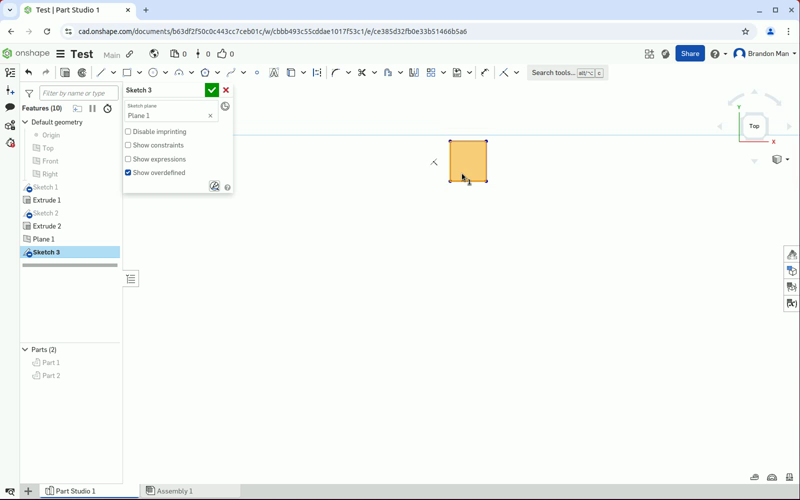
scroll(-6)
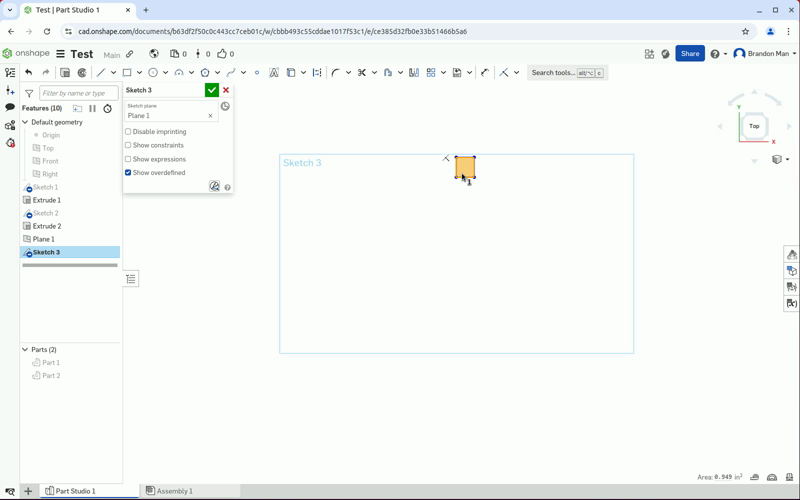
scroll(-6)
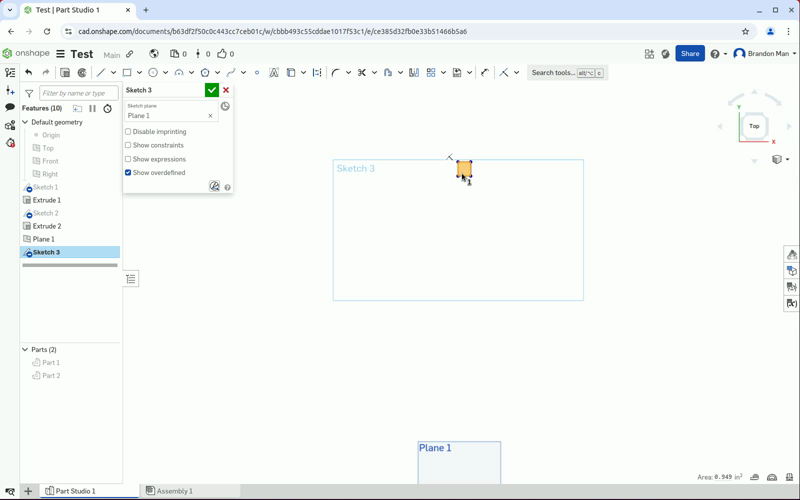
scroll(-6)
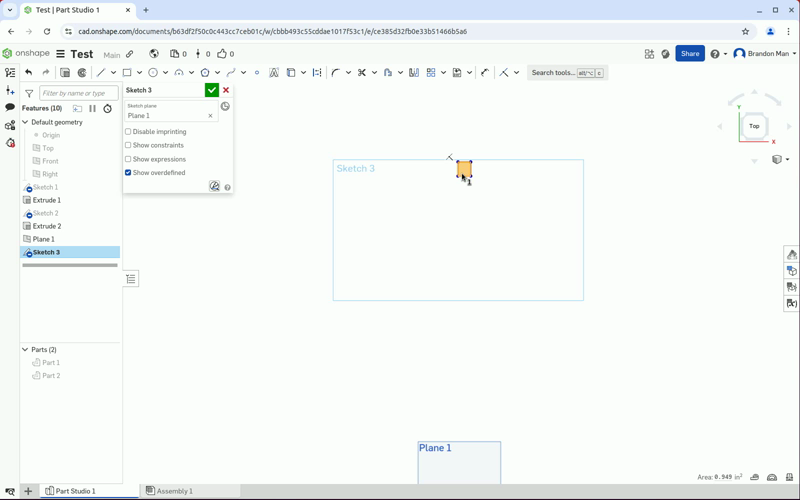
scroll(-6)
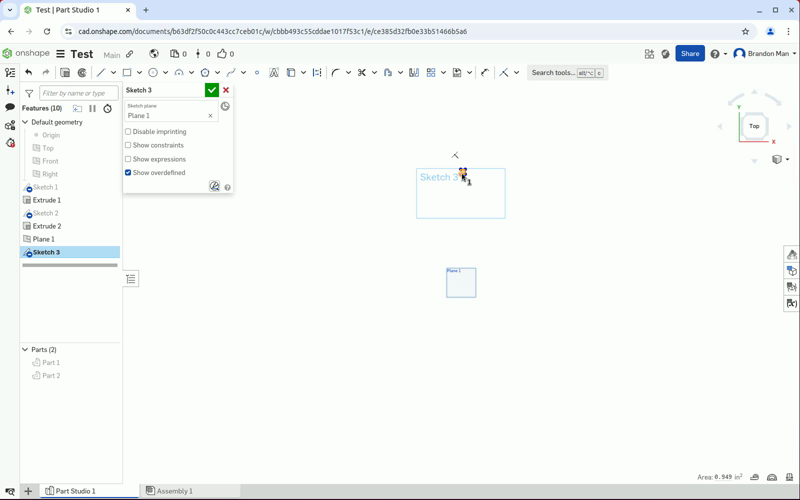
mouse_move(73, 352)
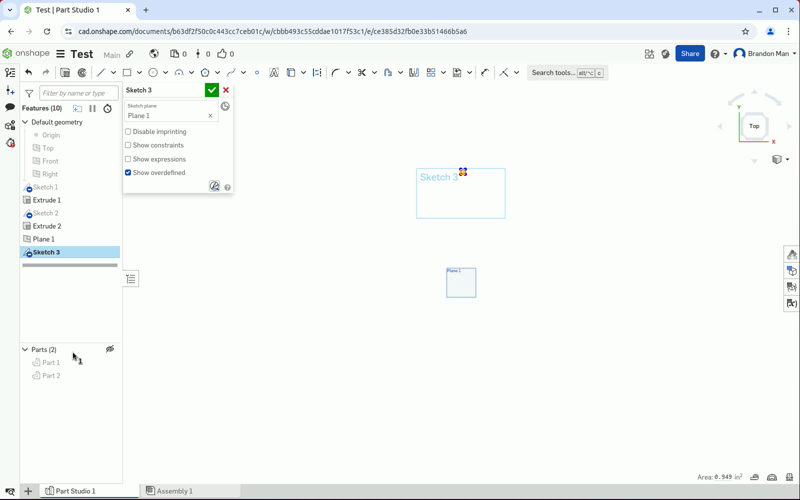
key(shift+y)
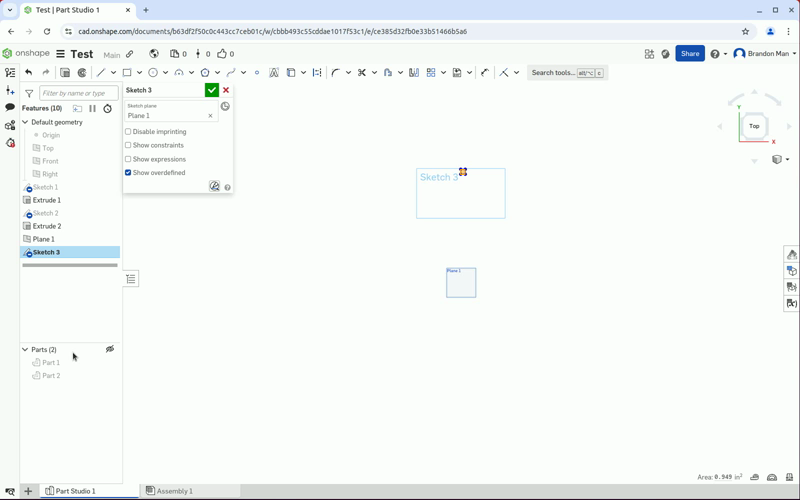
key(shift+e)
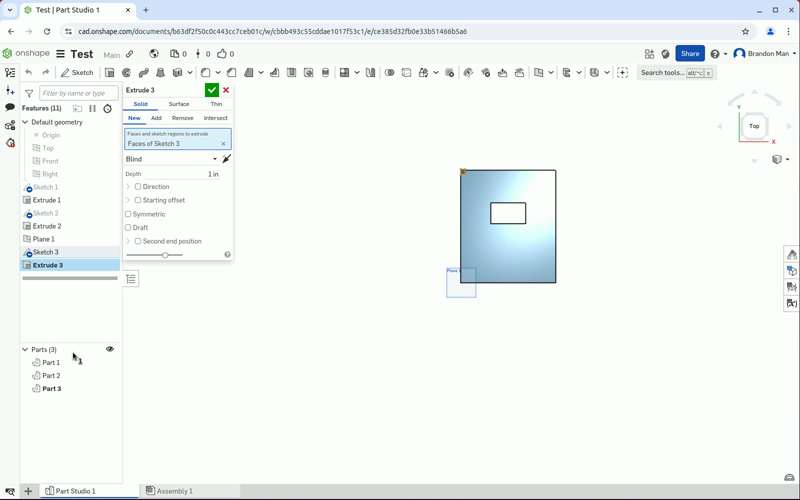
mouse_move(143, 106)
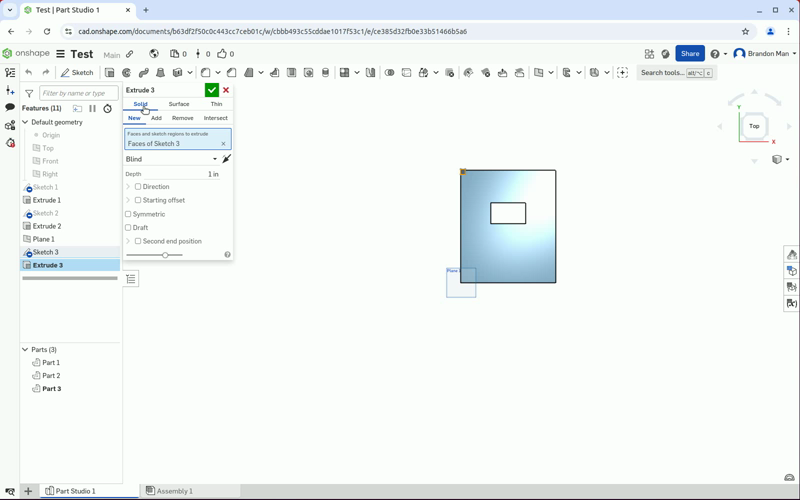
click(143, 106)
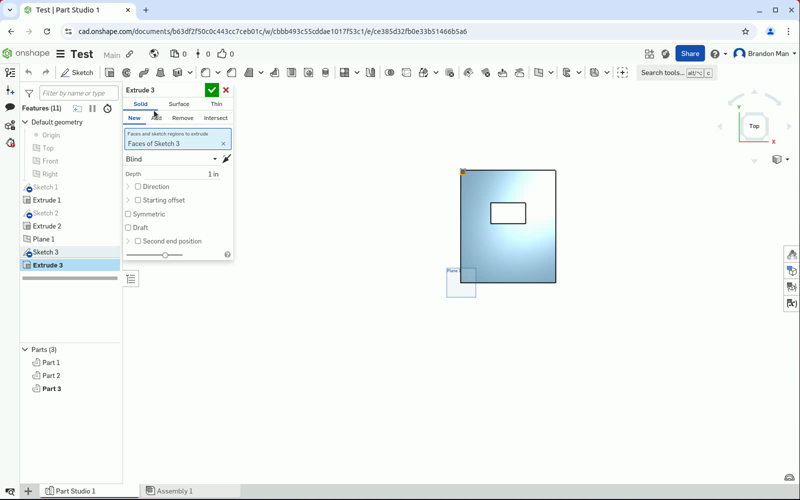
mouse_move(186, 120)
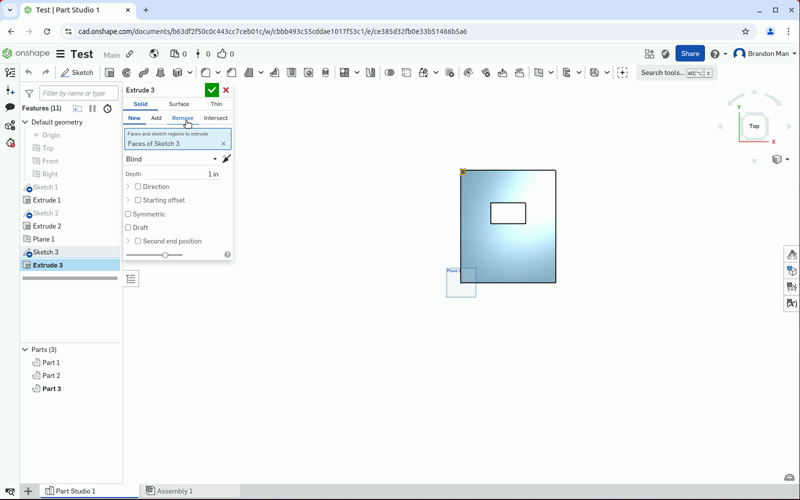
click(186, 120)
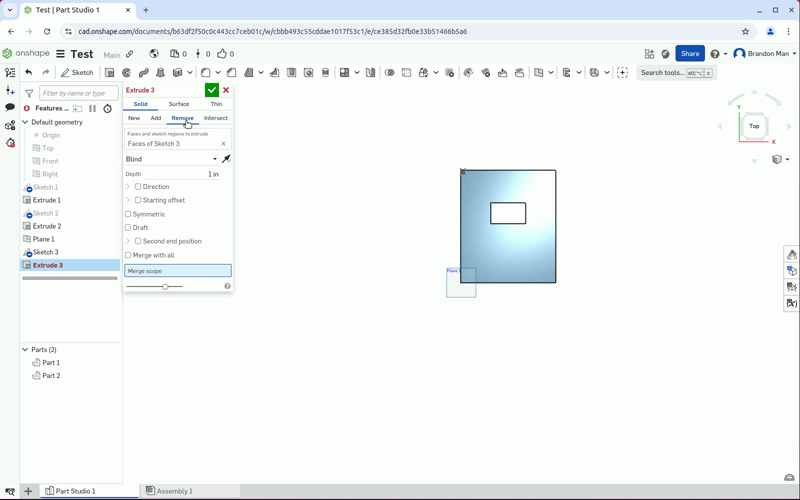
key(tab, 4)
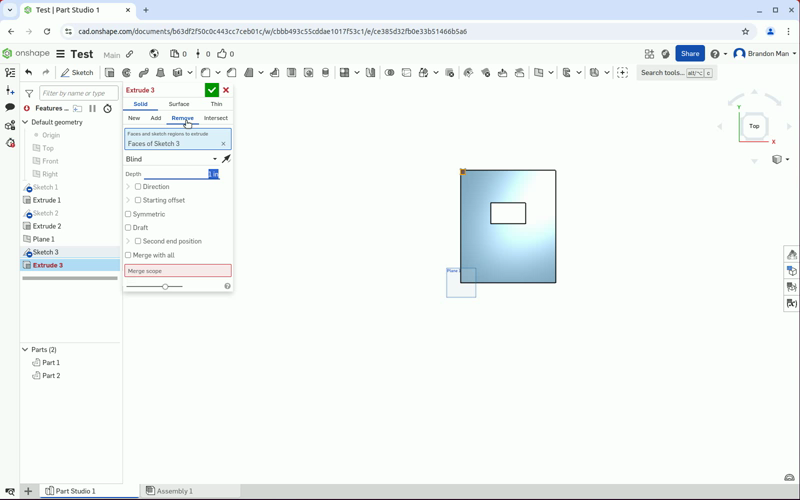
text(3.611)
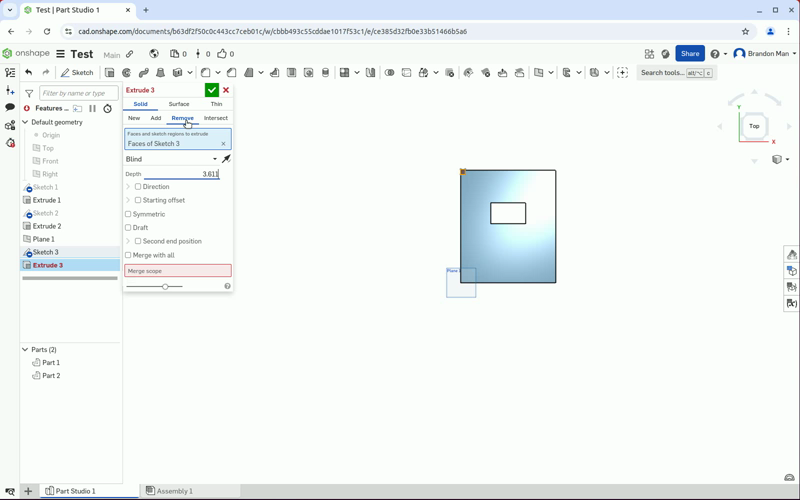
key(tab, 6)
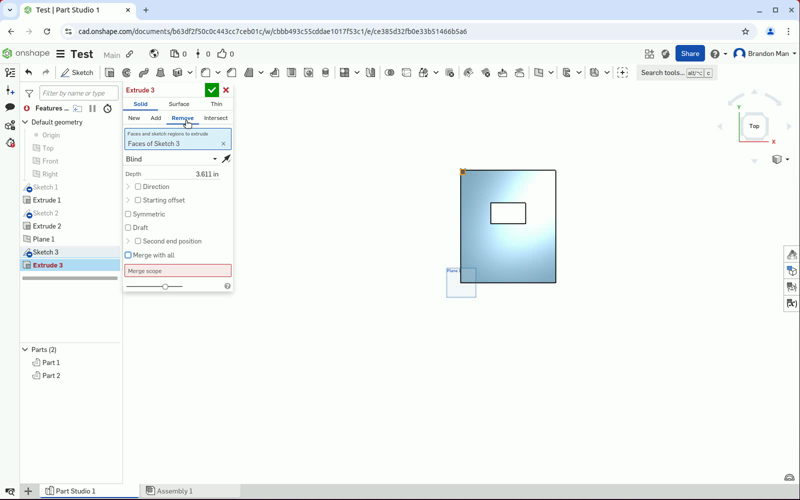
key(space)
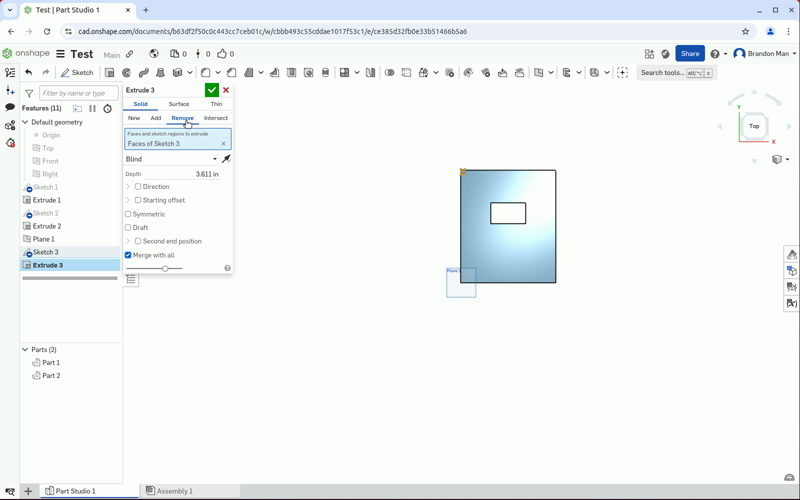
key(enter)
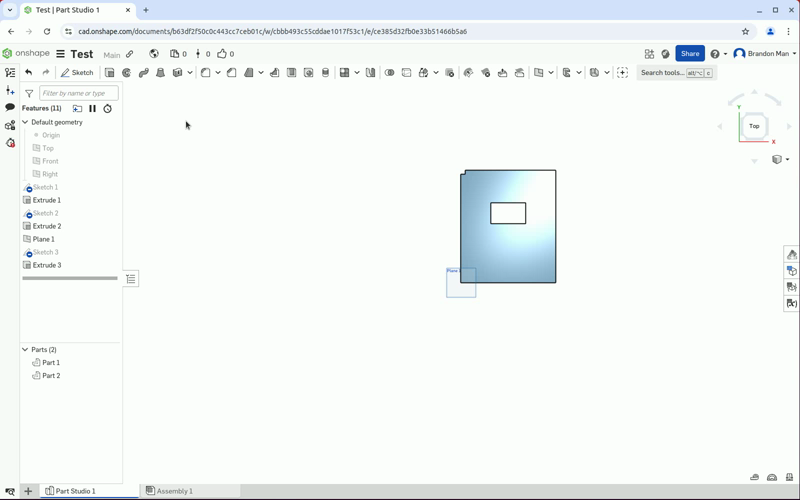
key(shift+h)
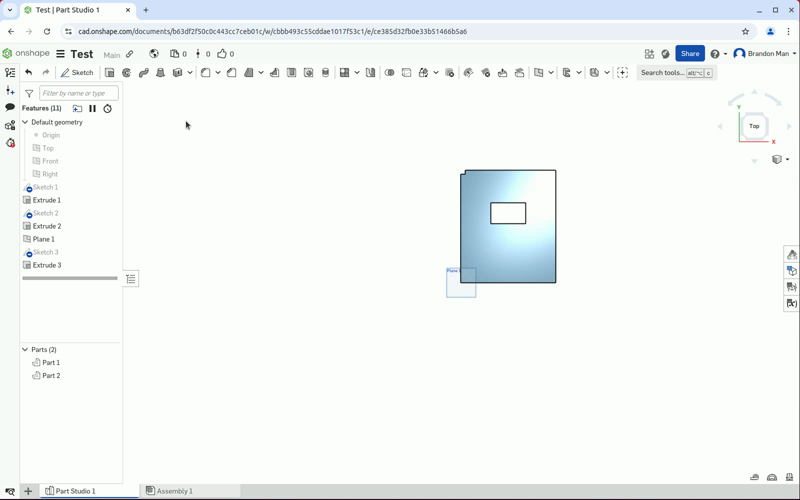
key(shift+h)
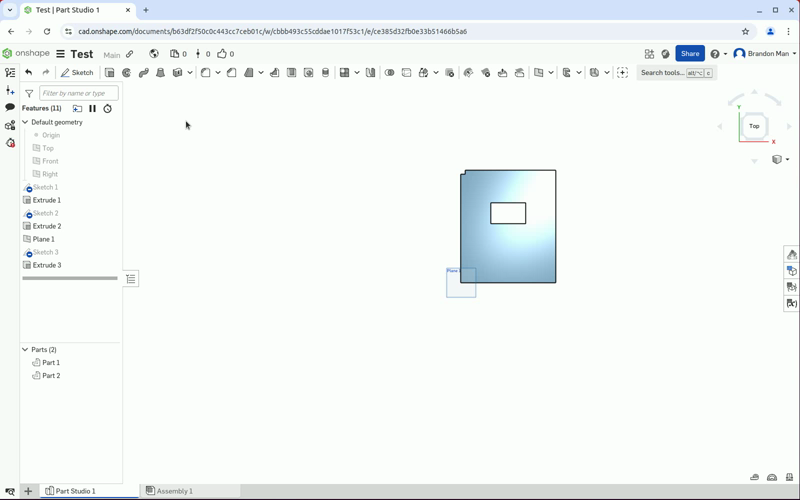
mouse_move(73, 189)
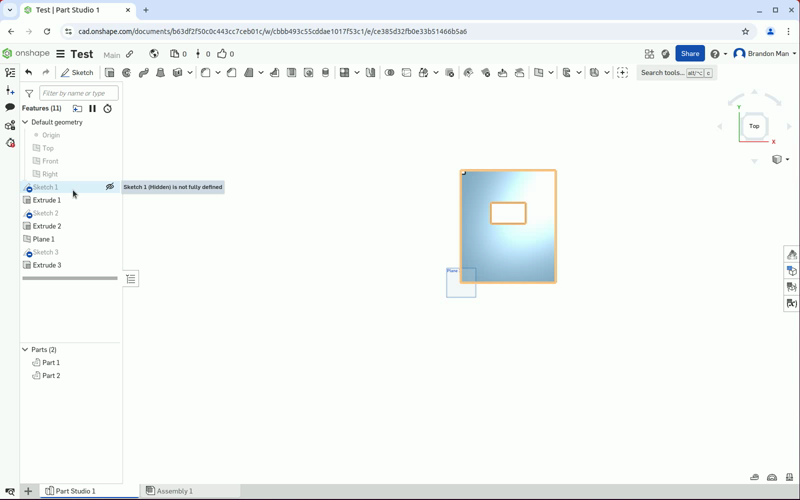
click(73, 189)
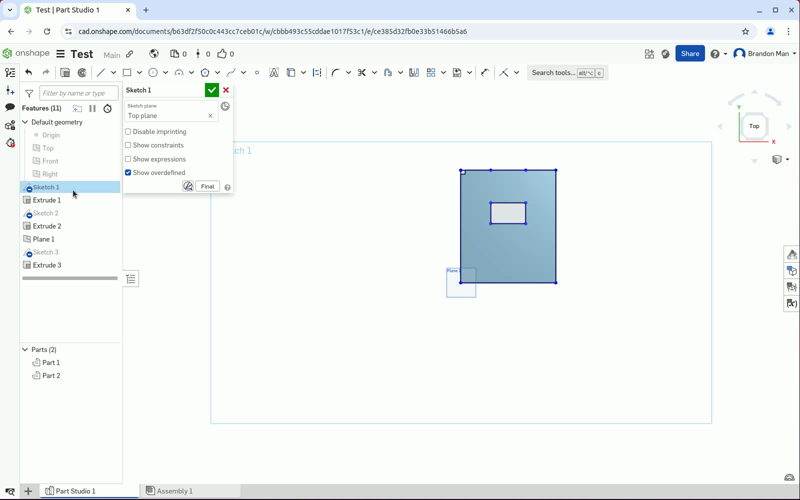
mouse_move(229, 92)
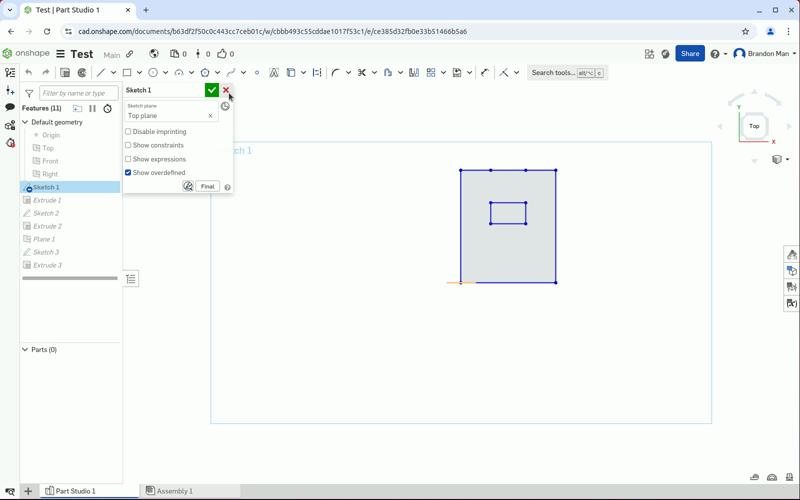
click(229, 92)
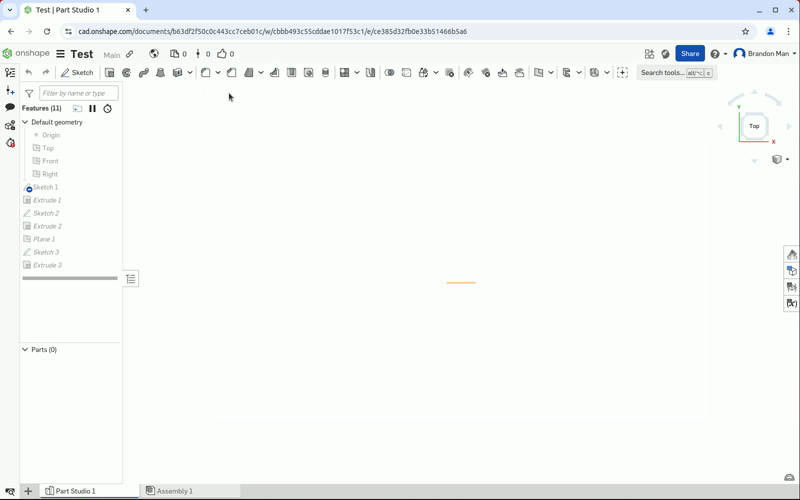
key(shift+s)
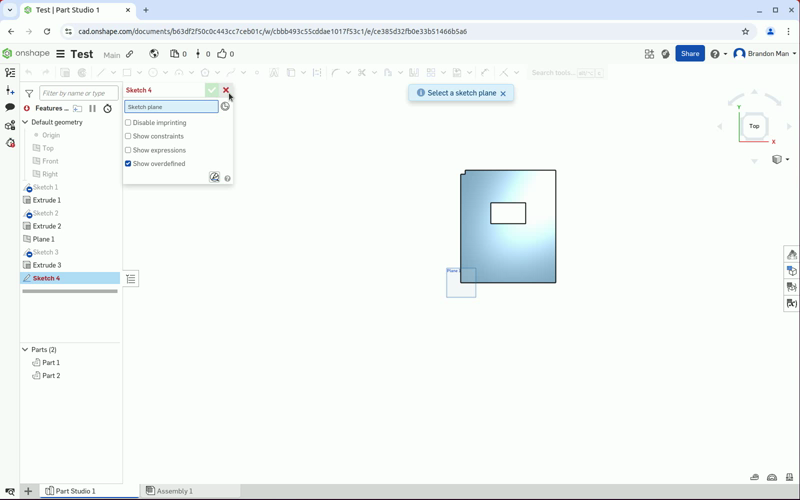
mouse_move(73, 241)
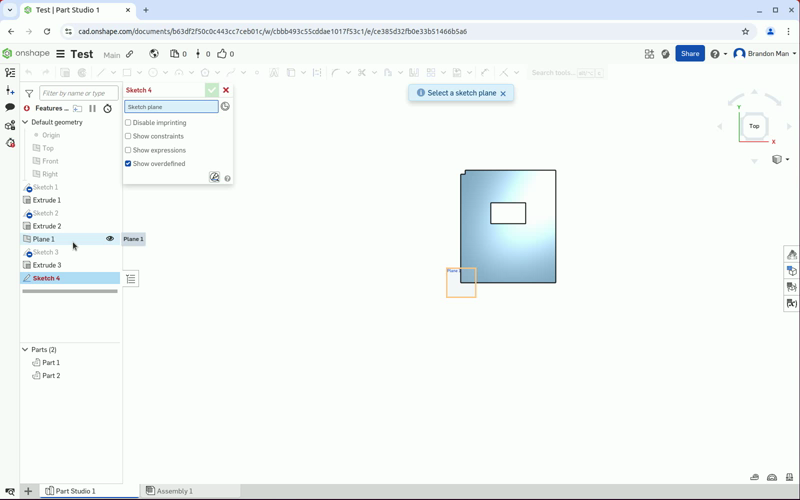
click(73, 241)
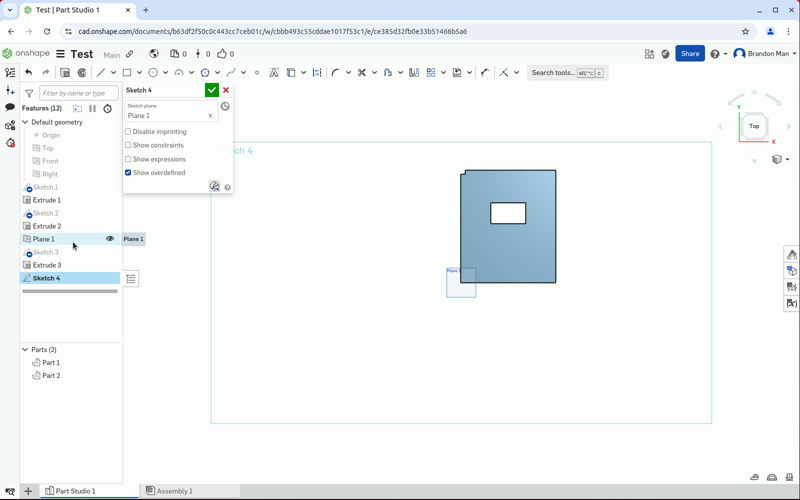
mouse_move(73, 352)
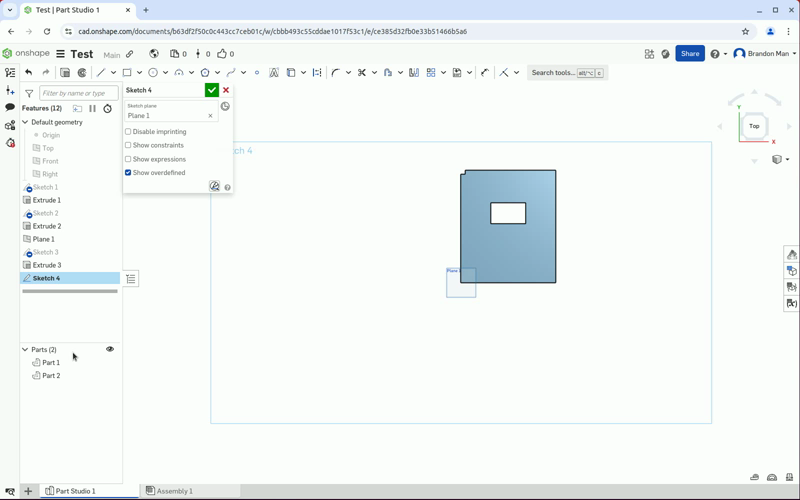
key(y)
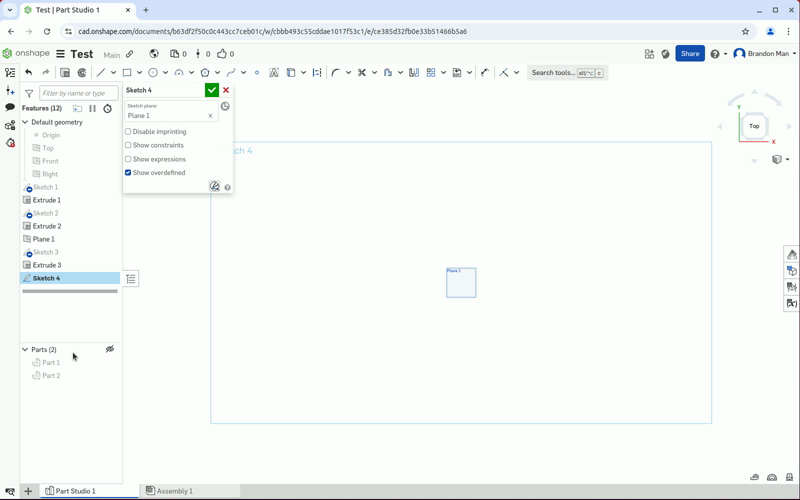
key(l)
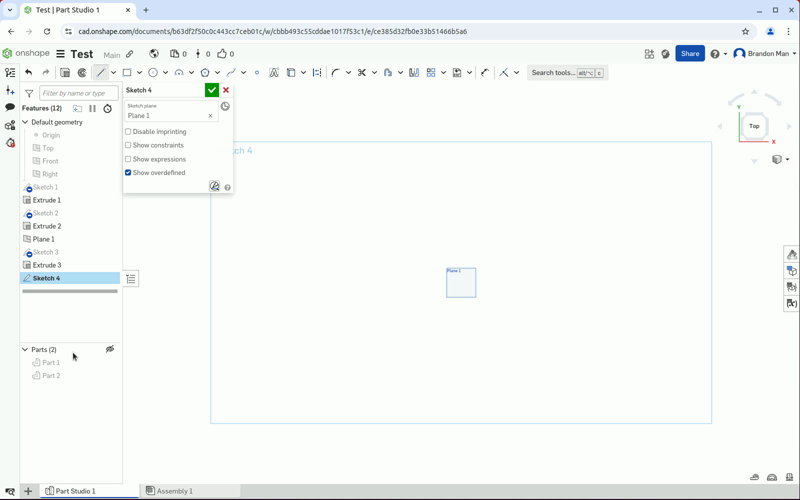
key_down(shift)
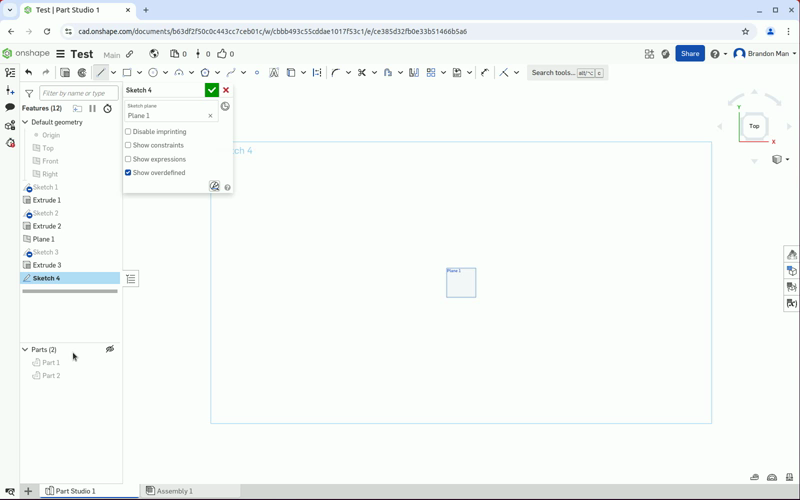
mouse_move(460, 282)
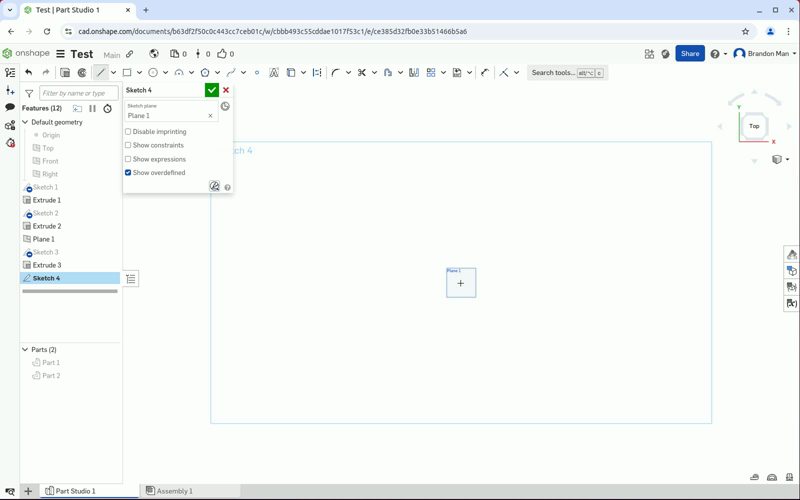
click(460, 282)
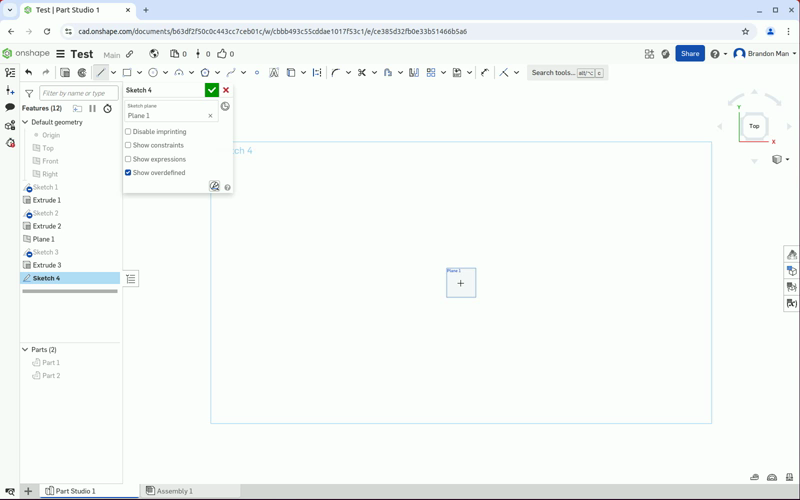
key_up(shift)
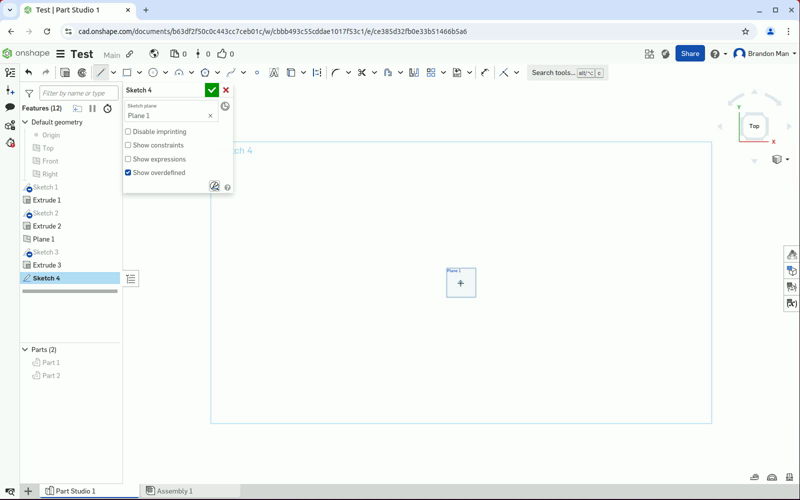
key_down(shift)
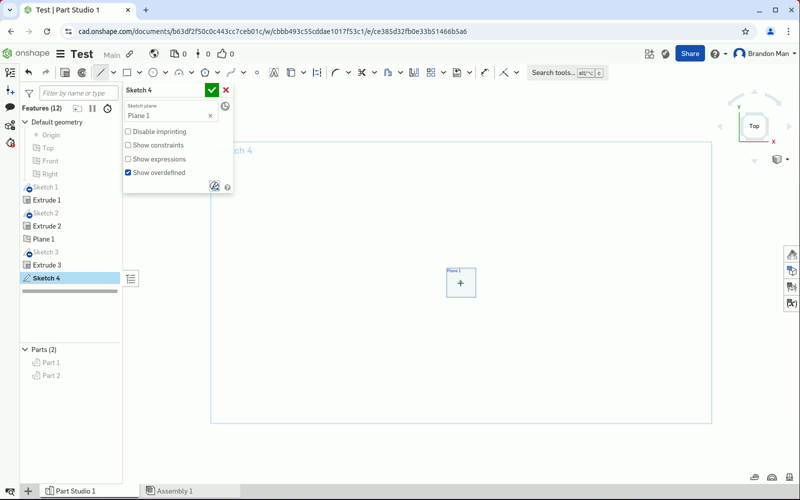
mouse_move(490, 282)
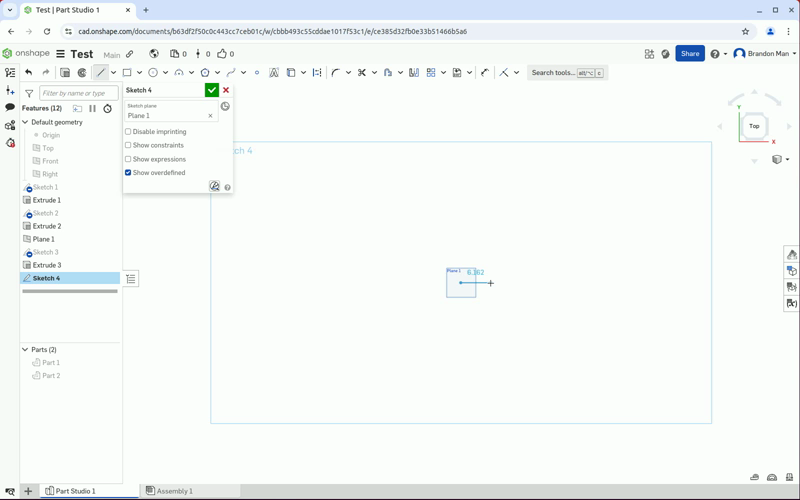
mouse_move(465, 282)
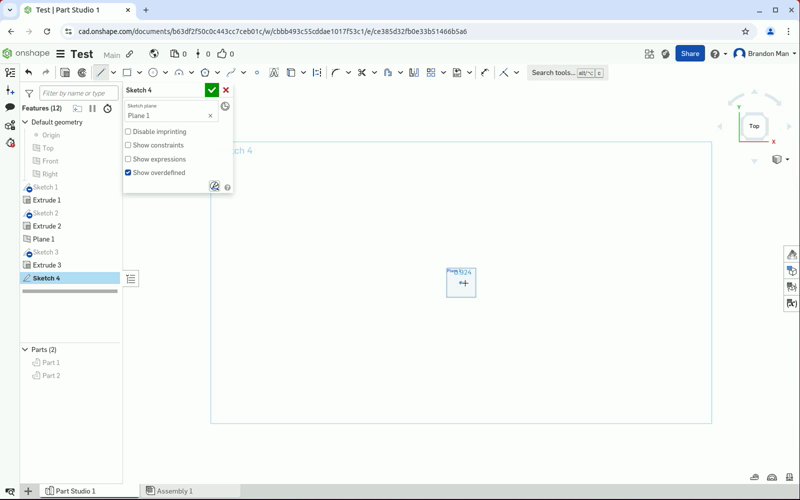
scroll(6)
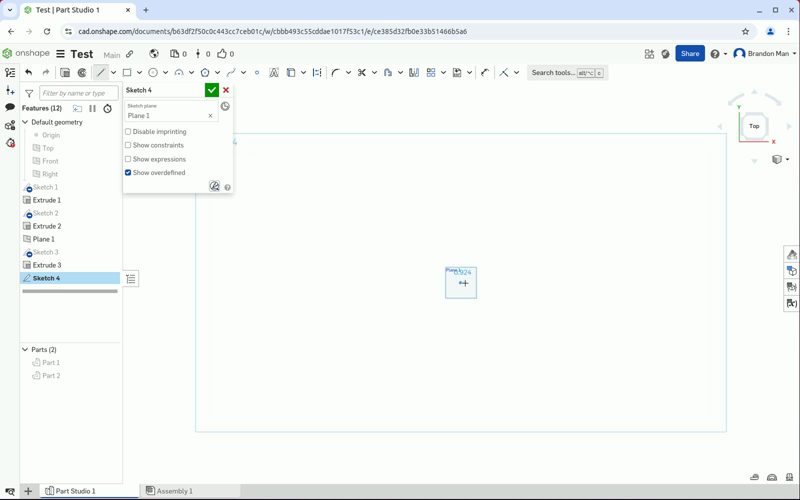
scroll(6)
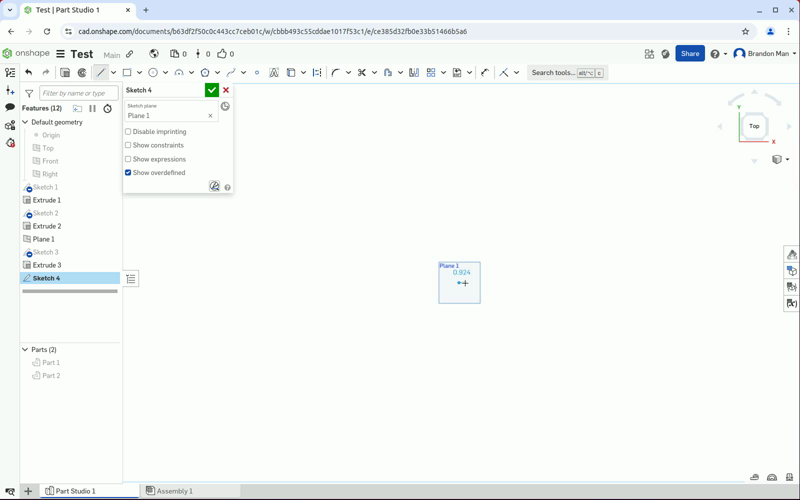
scroll(6)
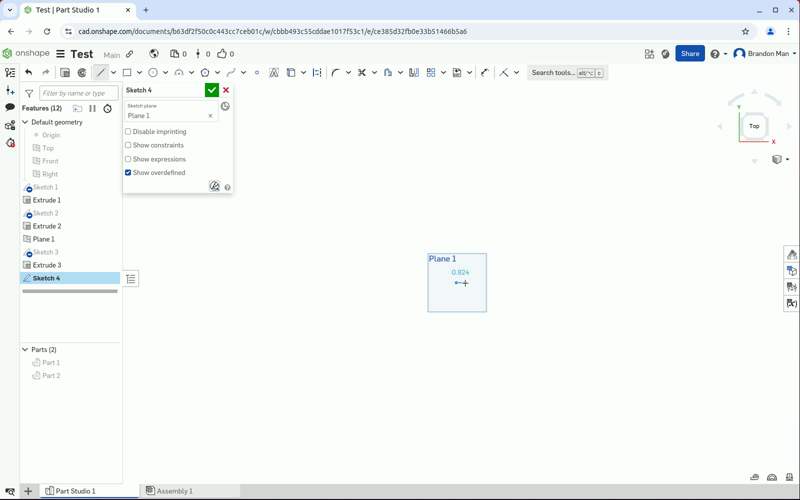
scroll(6)
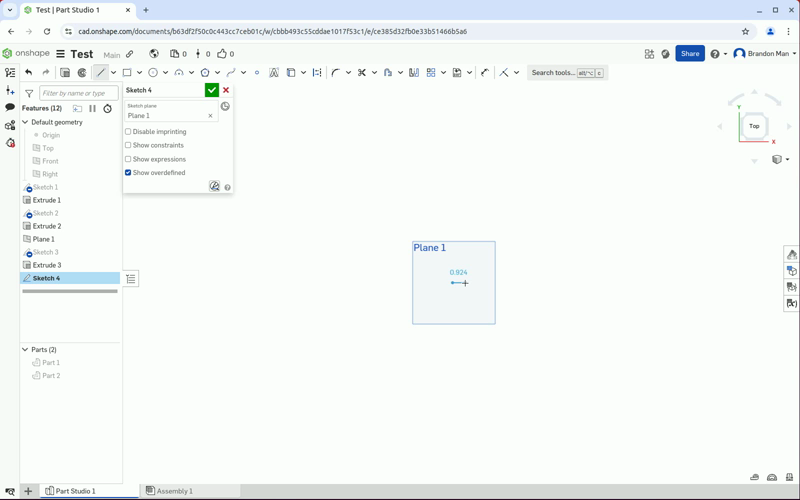
scroll(6)
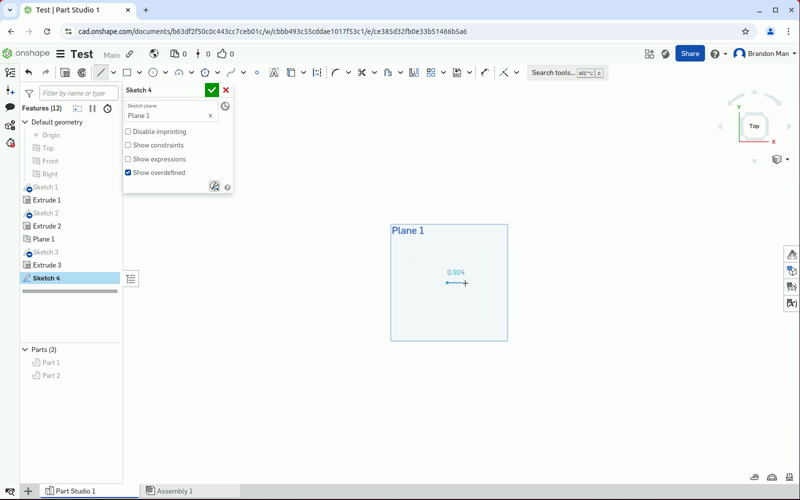
scroll(6)
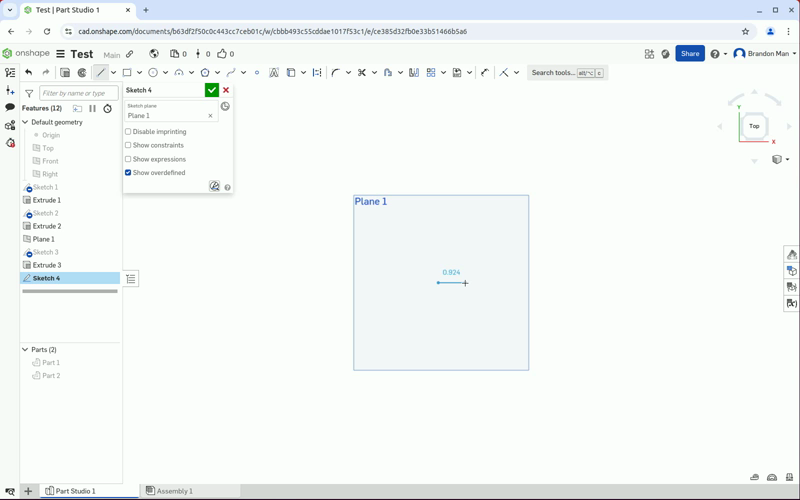
scroll(6)
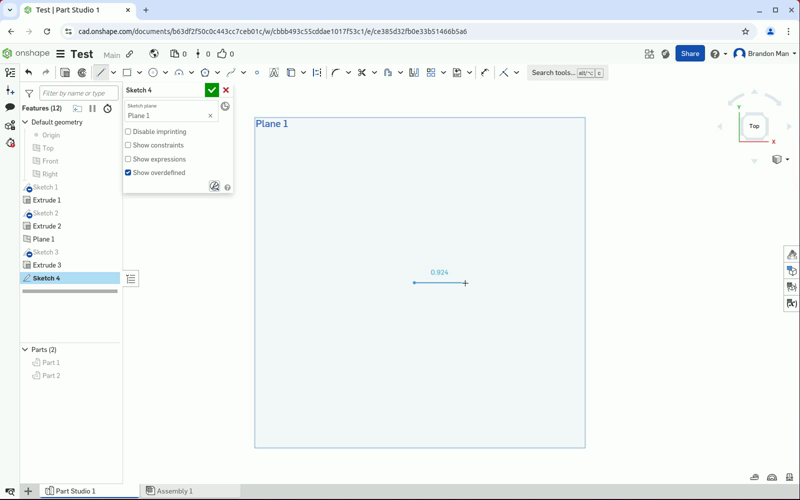
click(465, 282)
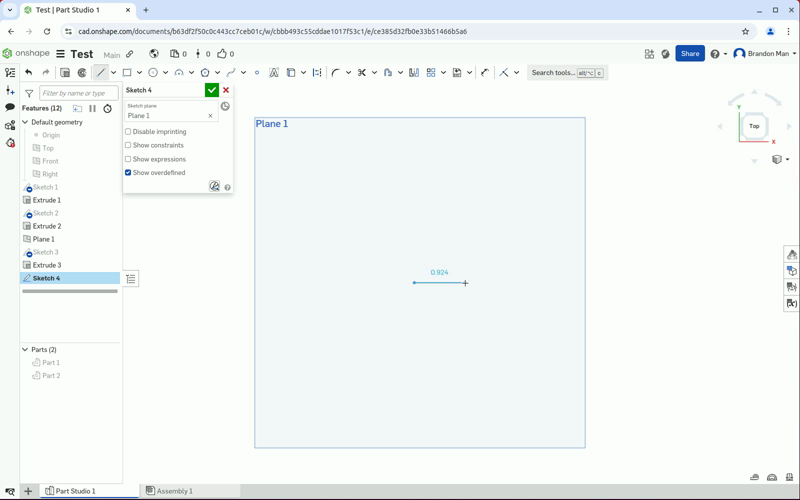
scroll(-6)
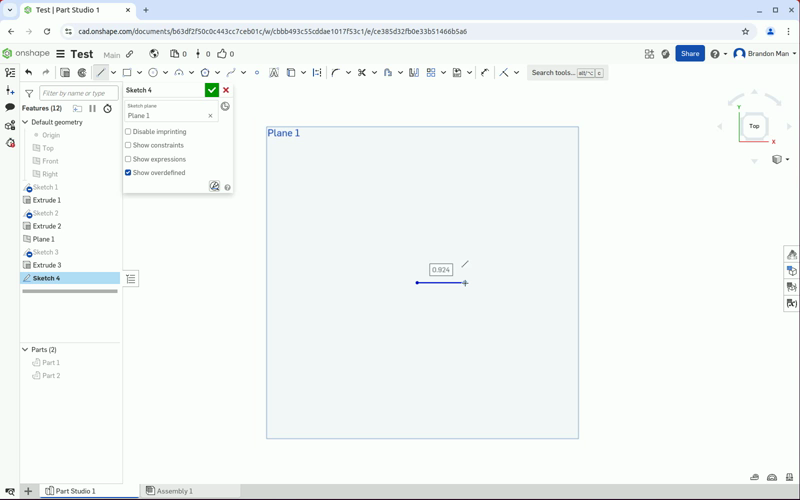
scroll(-6)
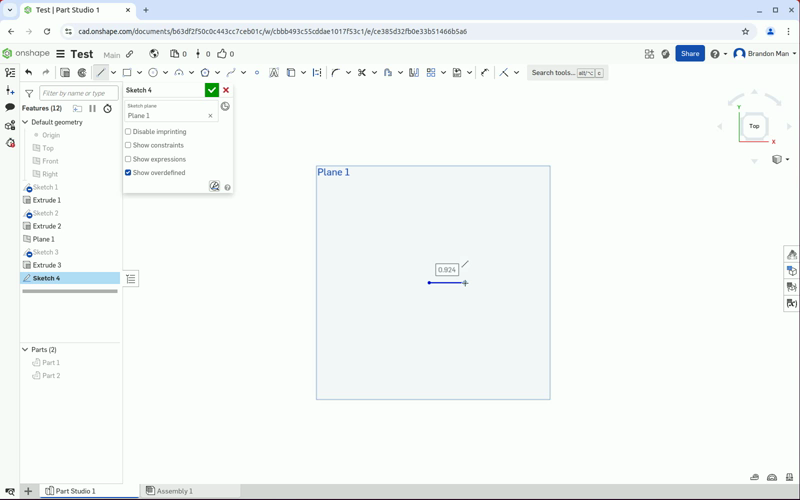
scroll(-6)
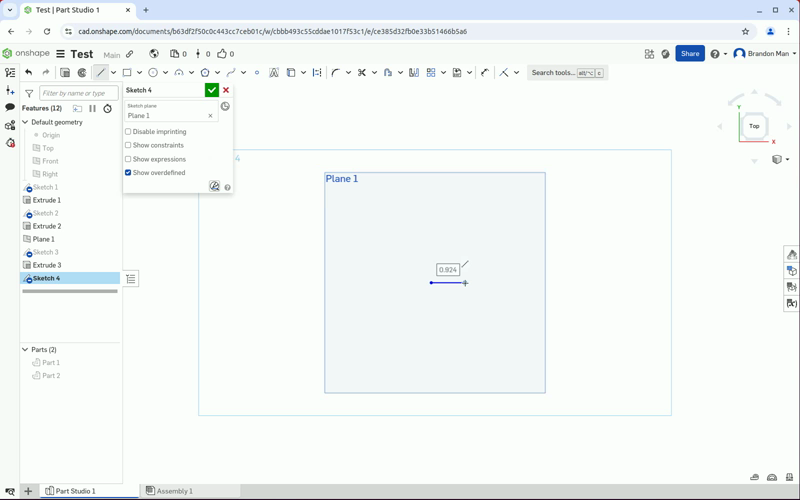
scroll(-6)
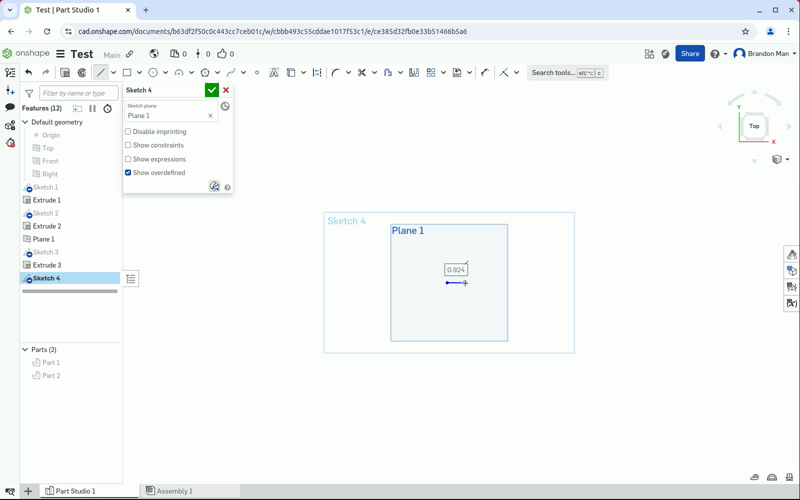
scroll(-6)
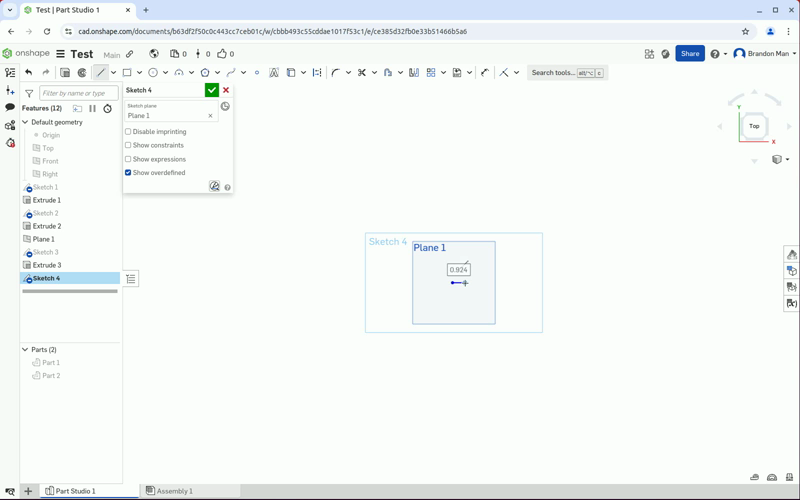
scroll(-6)
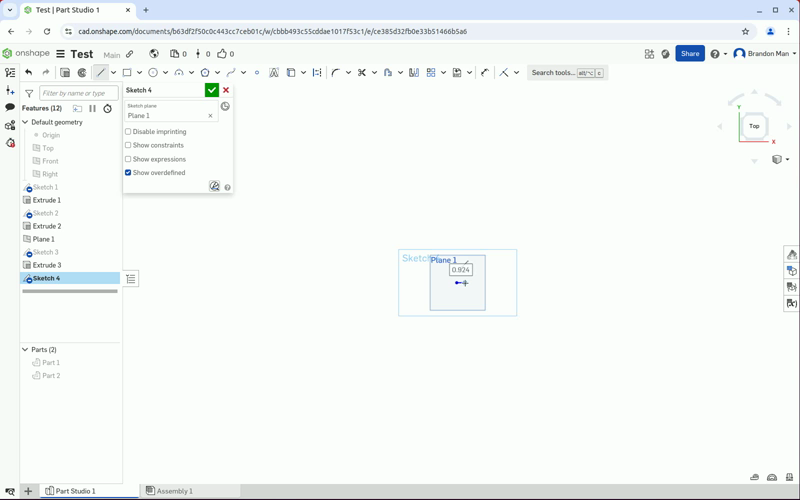
scroll(-6)
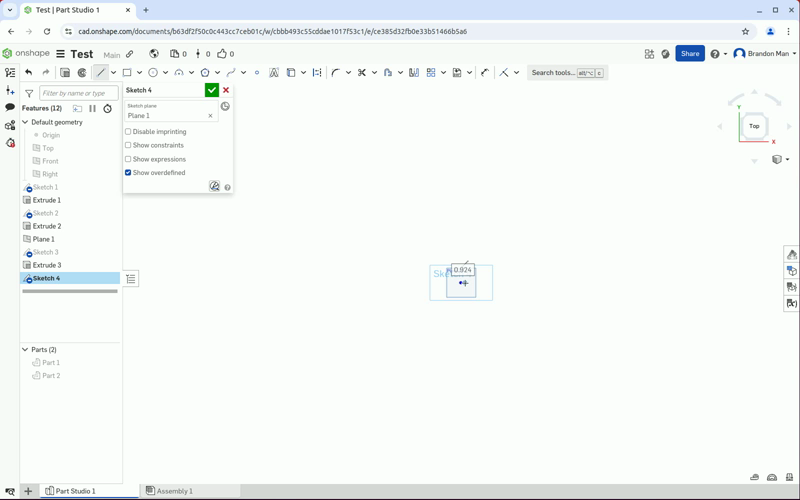
key_up(shift)
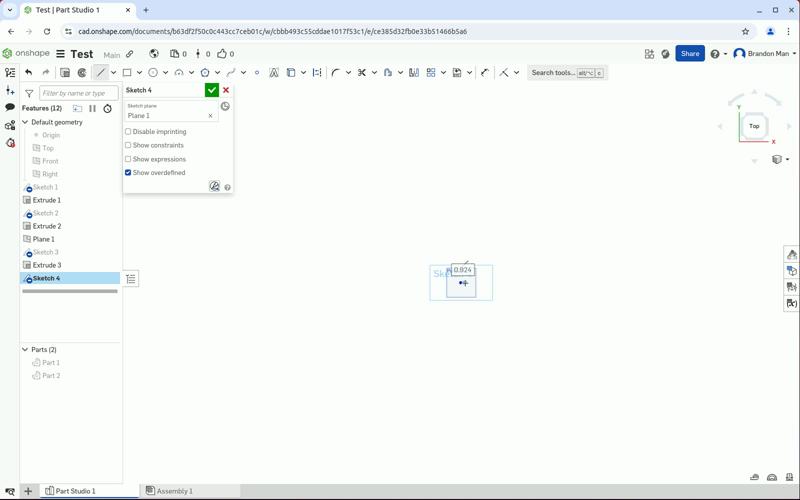
key_down(shift)
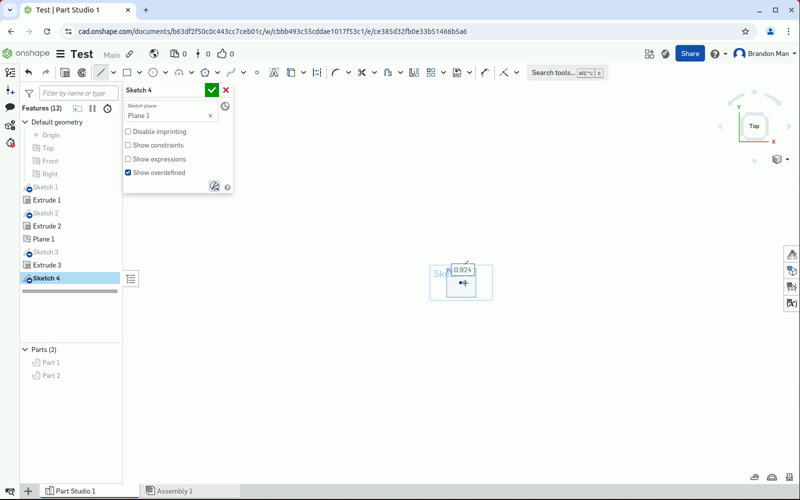
mouse_move(495, 282)
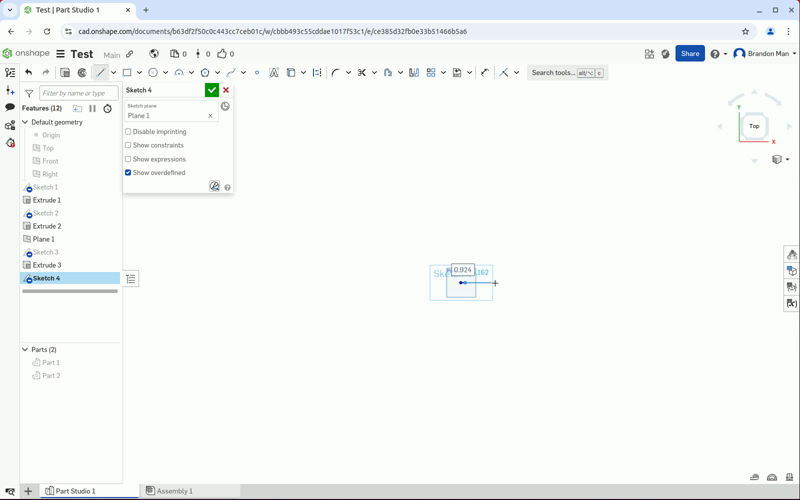
mouse_move(465, 278)
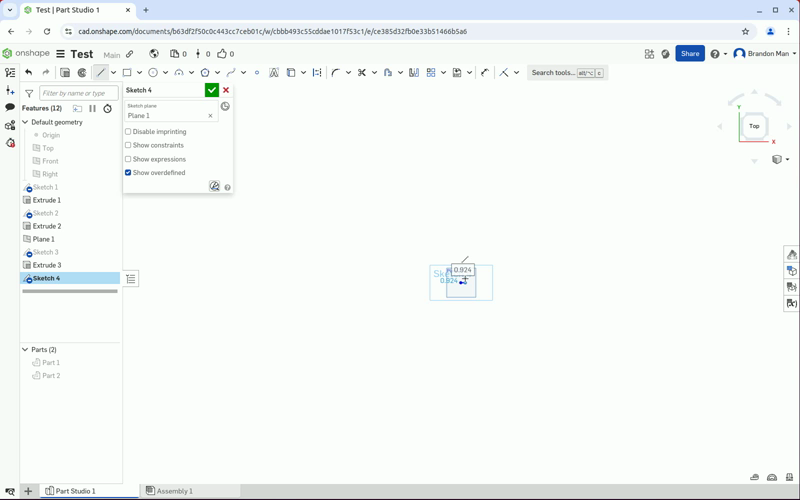
scroll(6)
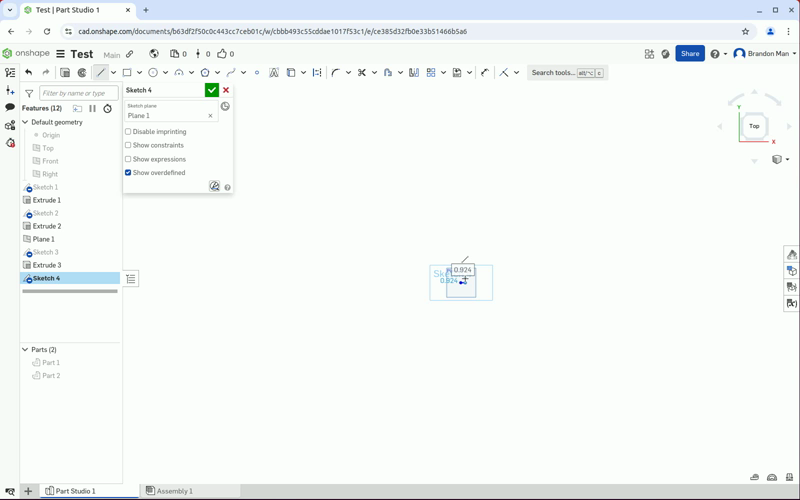
scroll(6)
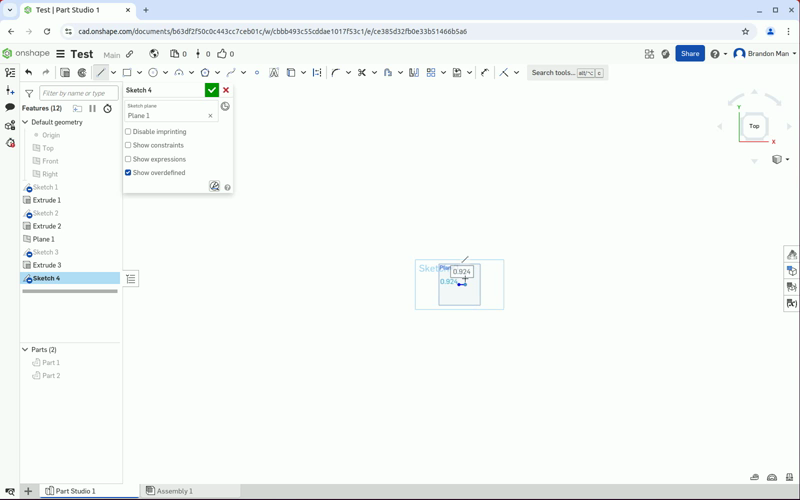
scroll(6)
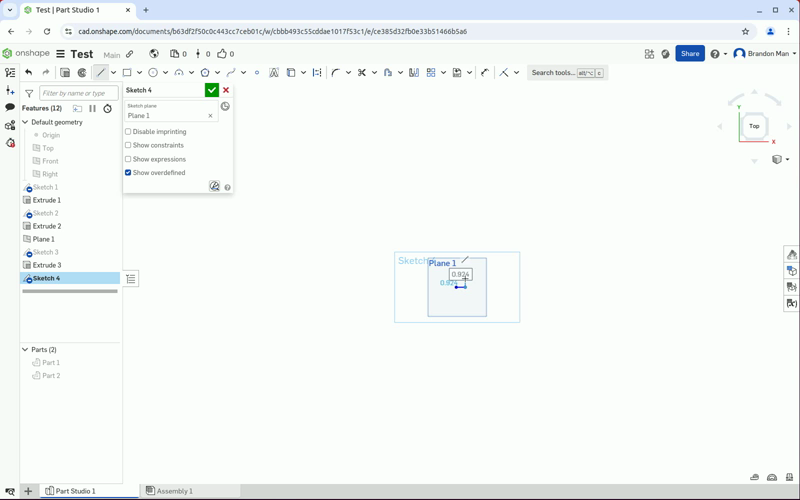
scroll(6)
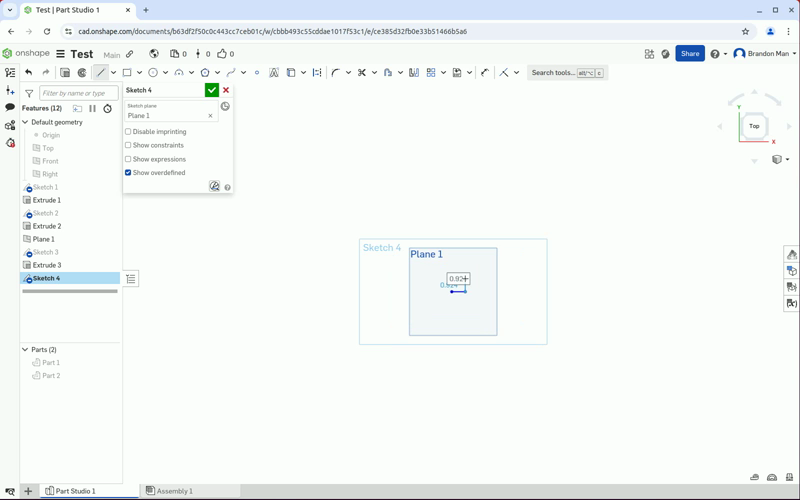
scroll(6)
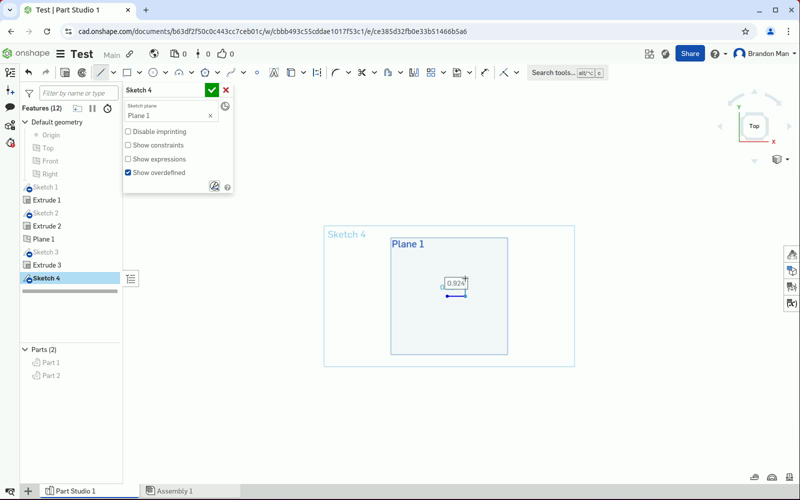
scroll(6)
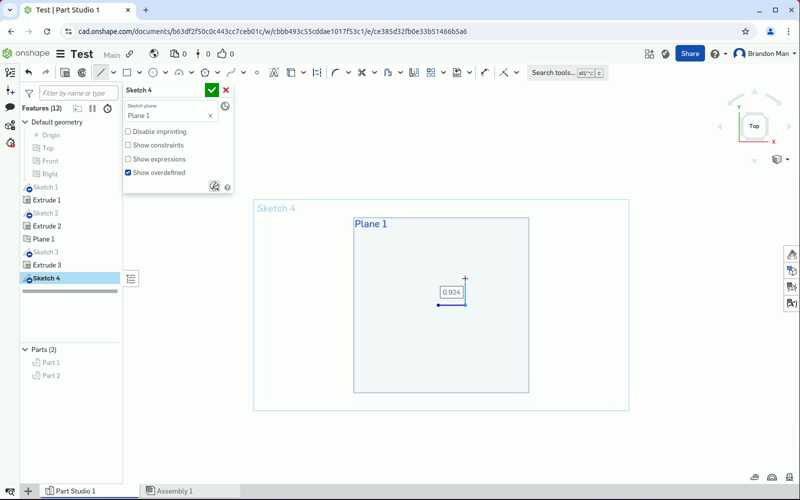
scroll(6)
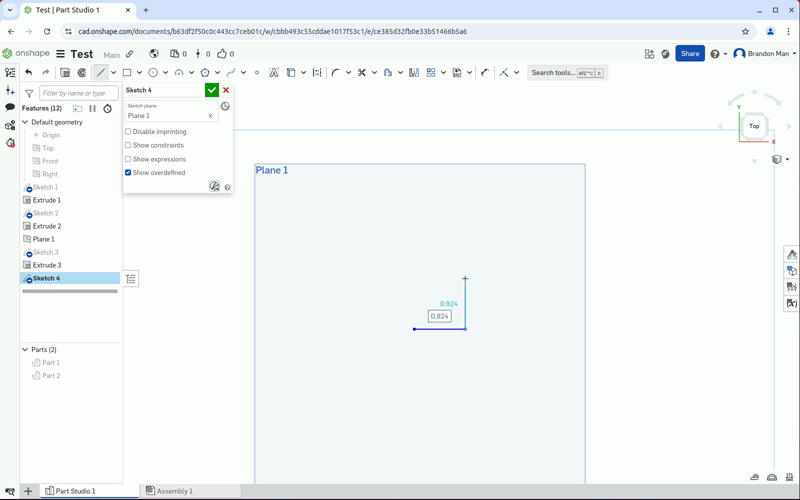
click(465, 278)
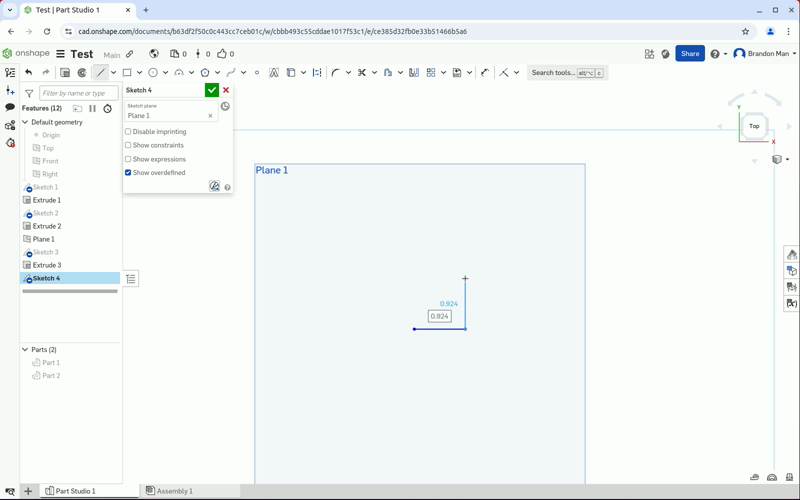
scroll(-6)
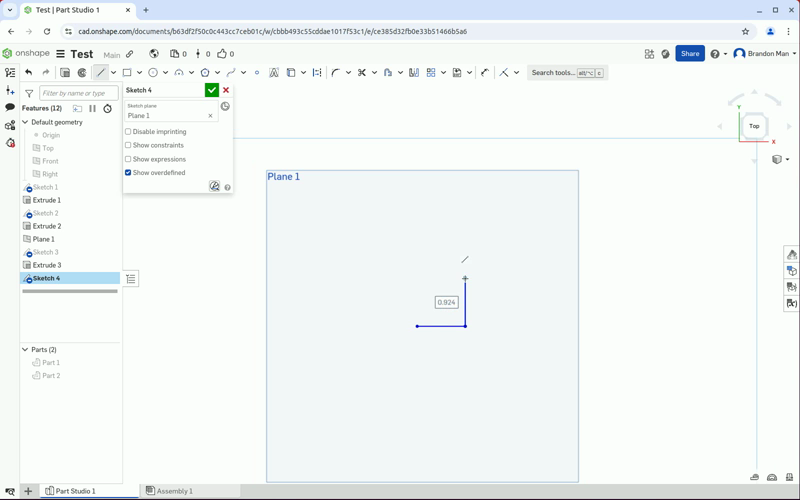
scroll(-6)
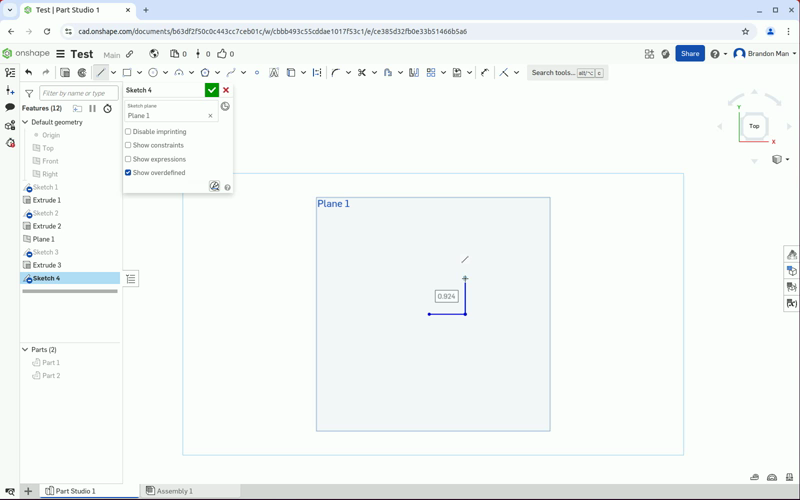
scroll(-6)
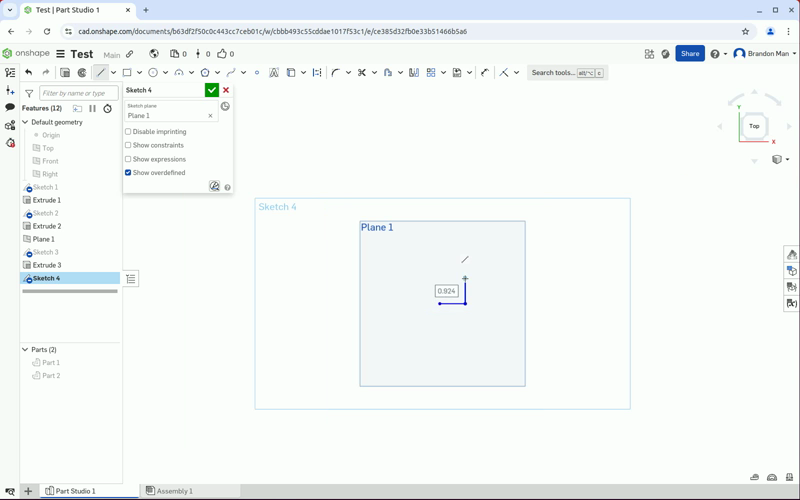
scroll(-6)
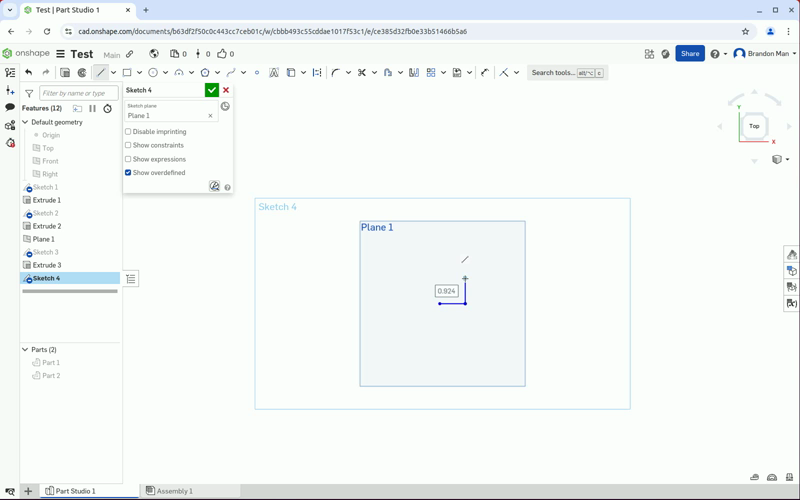
scroll(-6)
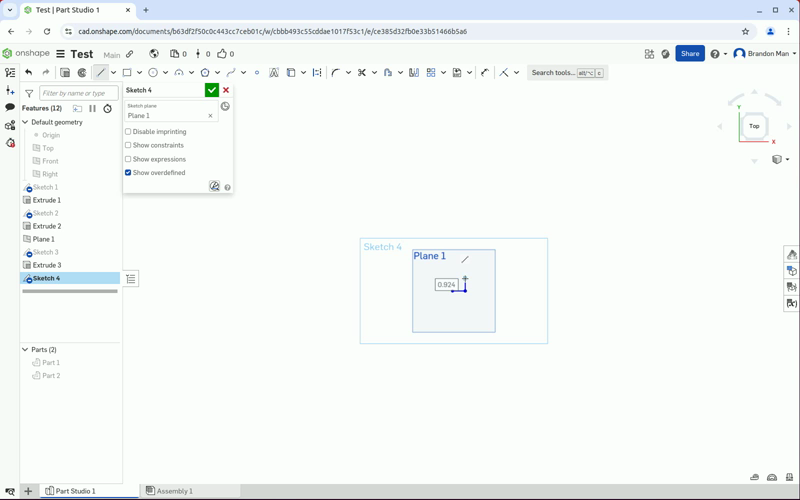
scroll(-6)
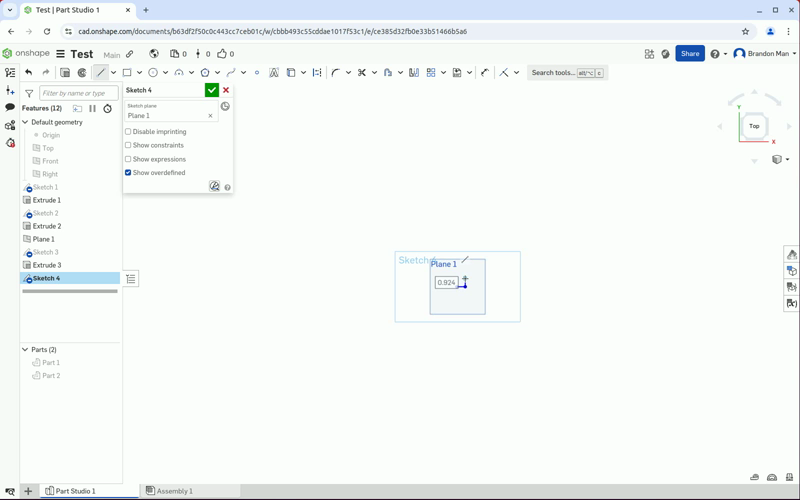
scroll(-6)
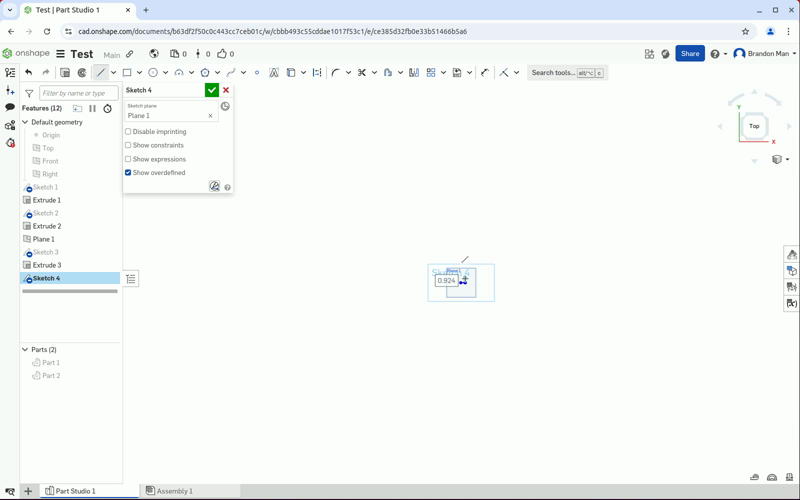
key_up(shift)
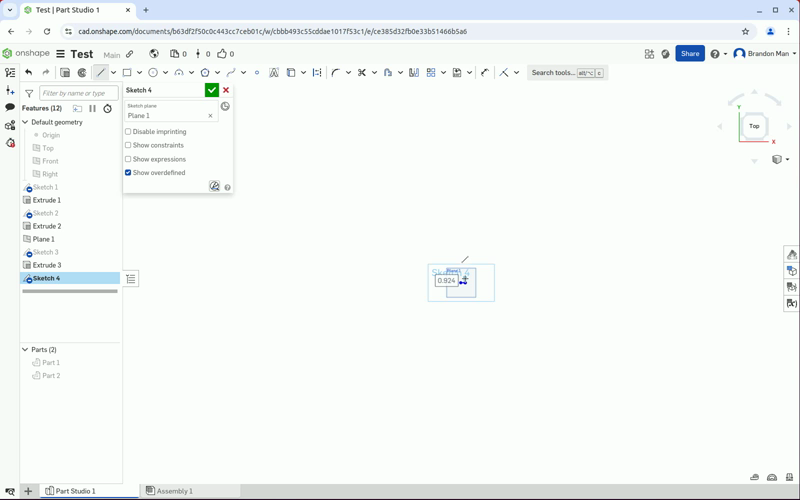
key_down(shift)
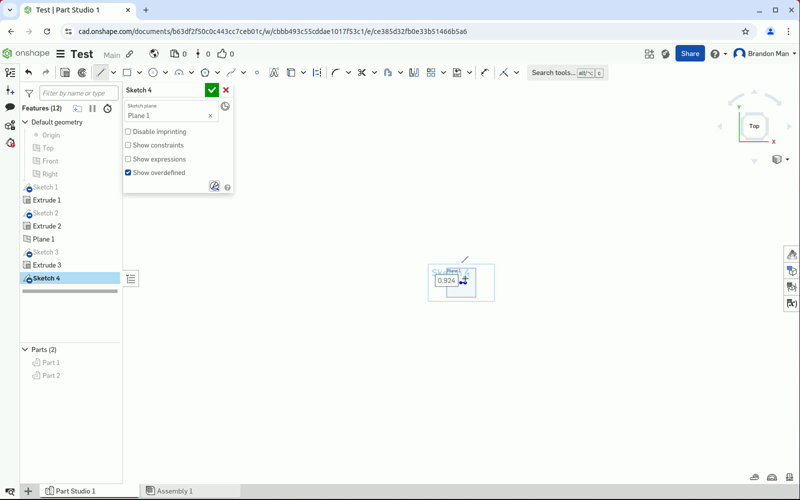
mouse_move(495, 278)
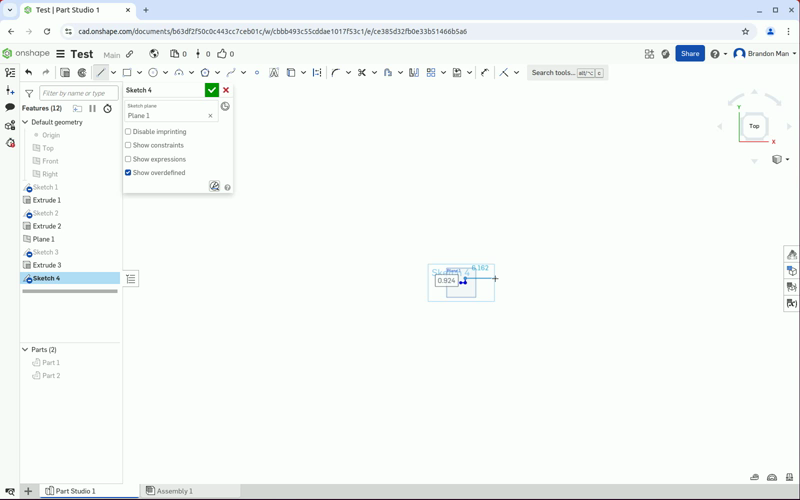
mouse_move(460, 278)
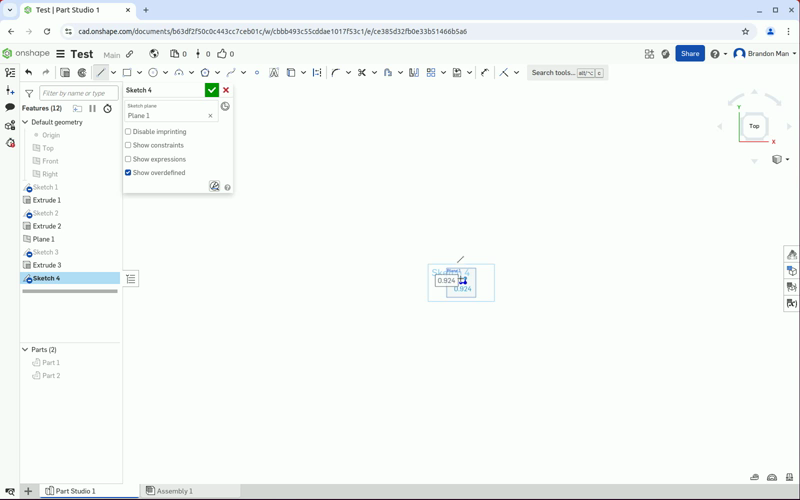
scroll(6)
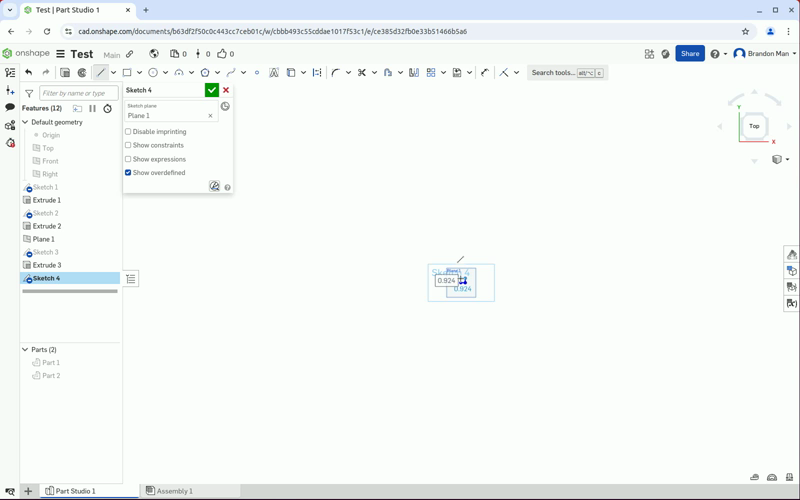
scroll(6)
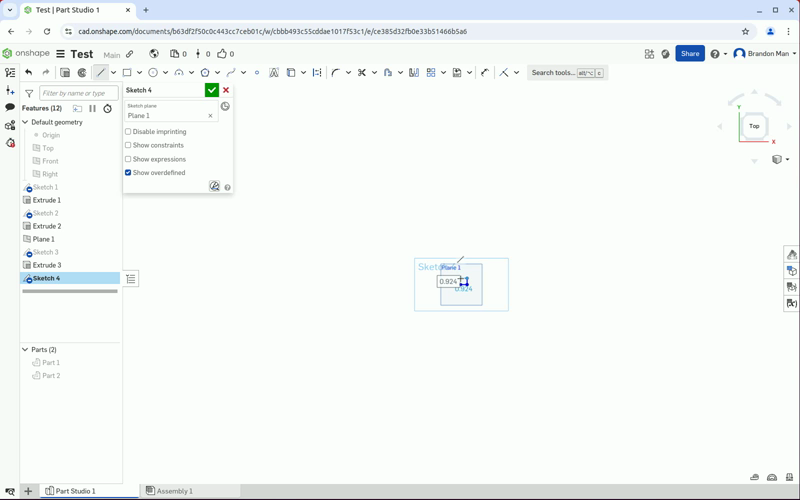
scroll(6)
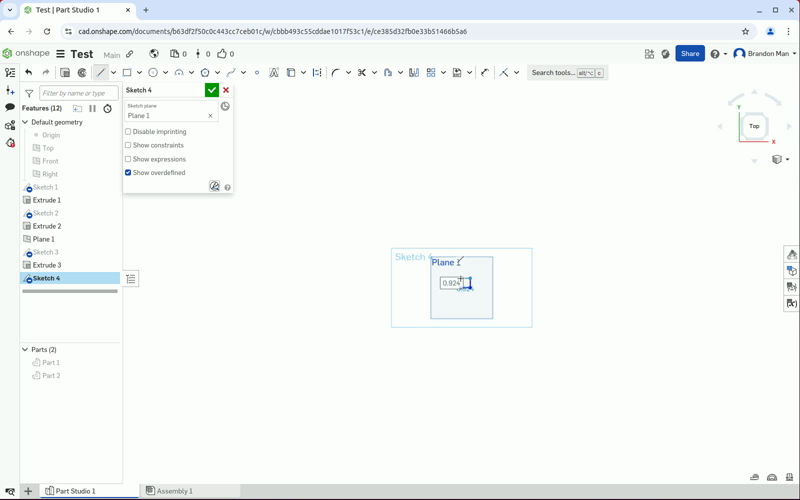
scroll(6)
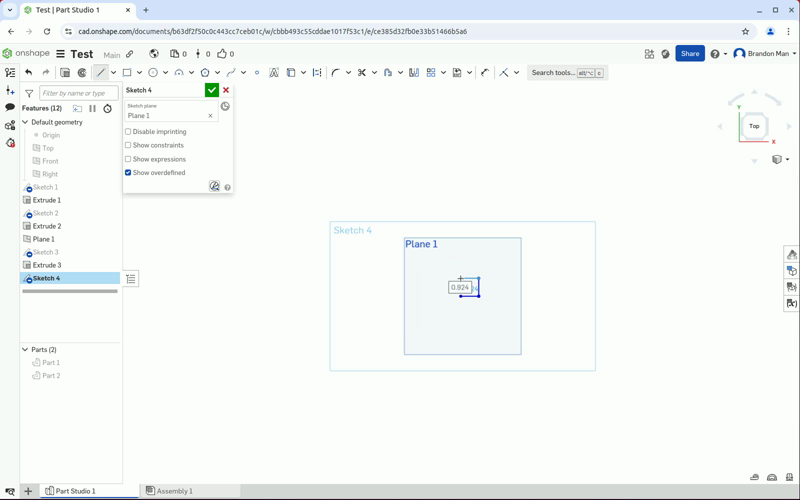
scroll(6)
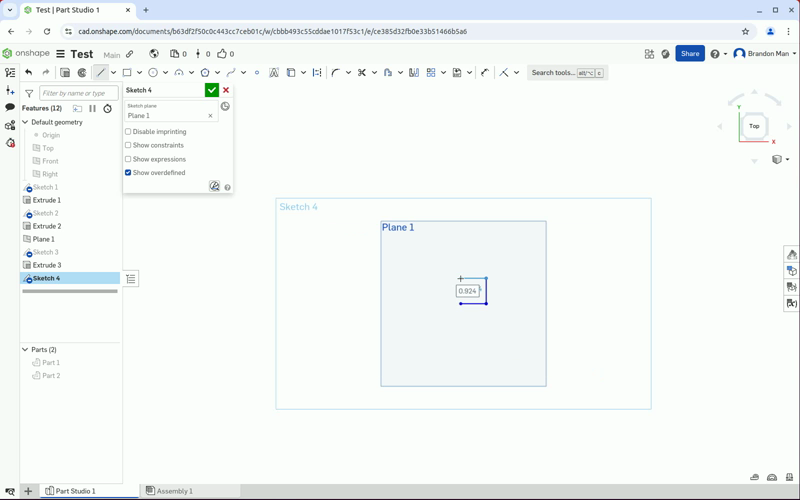
scroll(6)
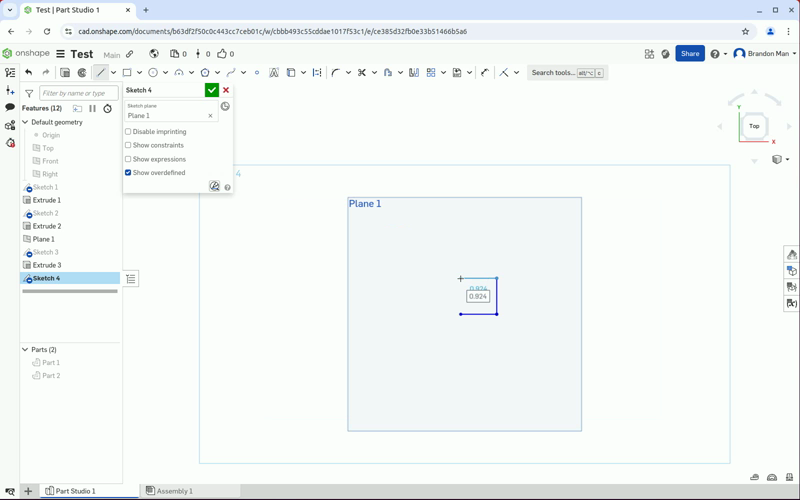
scroll(6)
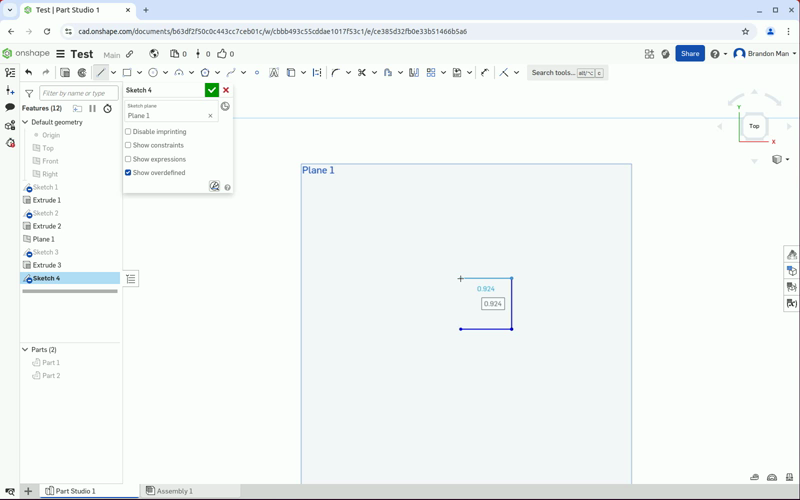
click(460, 278)
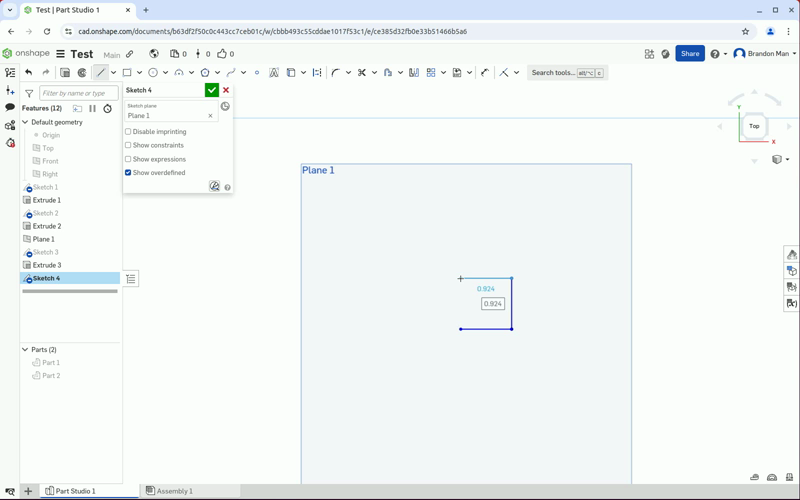
scroll(-6)
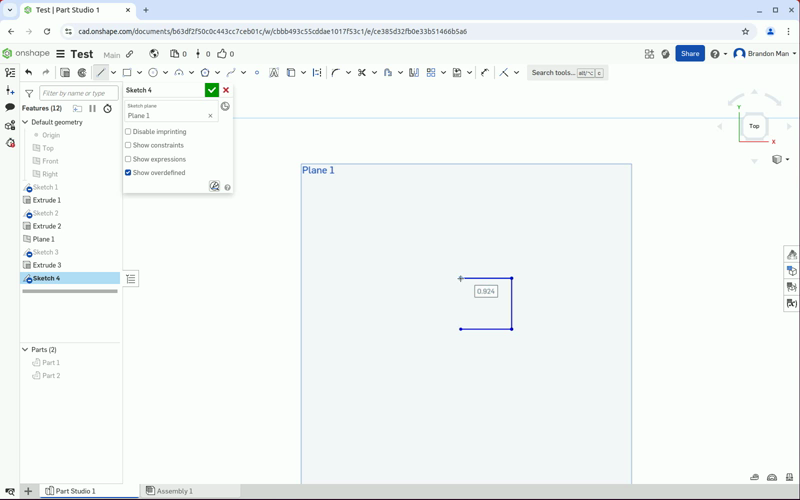
scroll(-6)
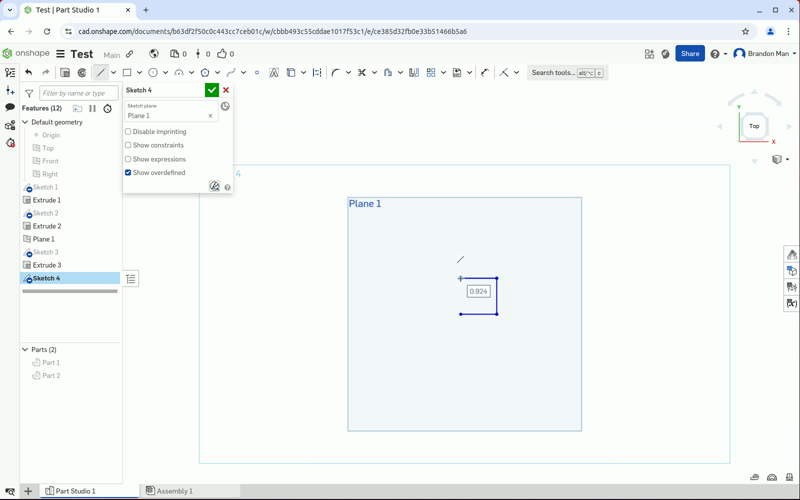
scroll(-6)
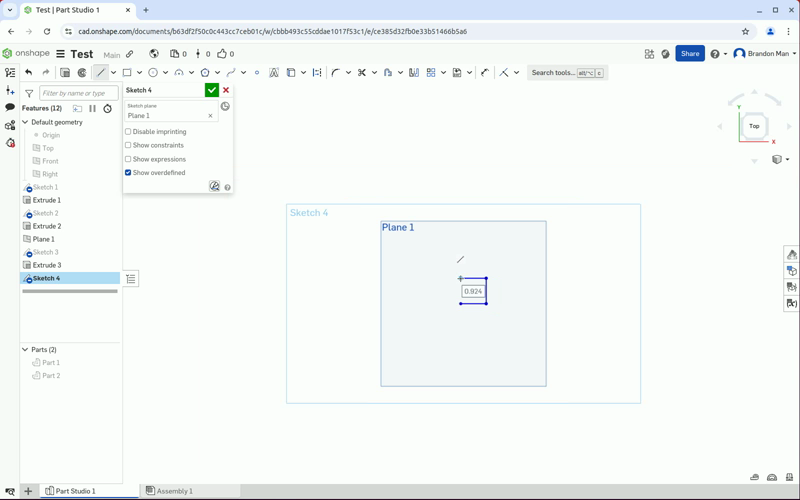
scroll(-6)
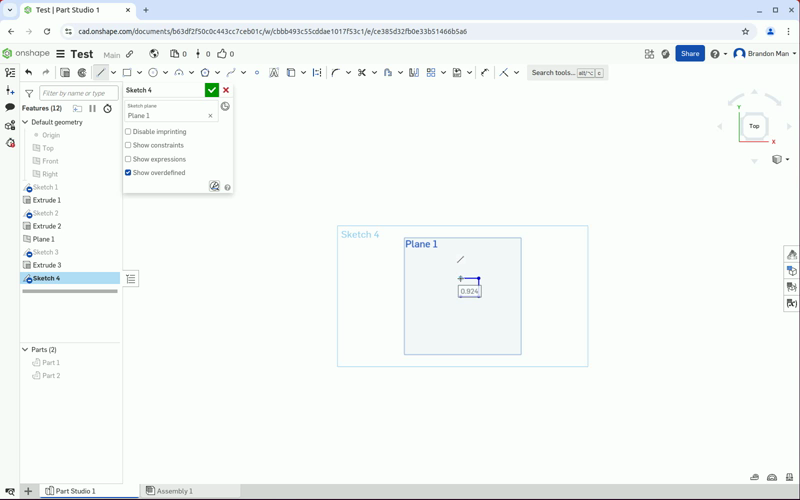
scroll(-6)
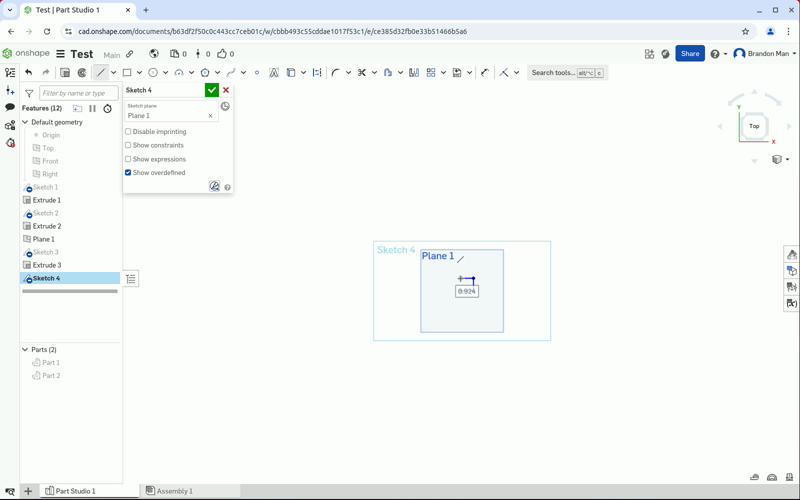
scroll(-6)
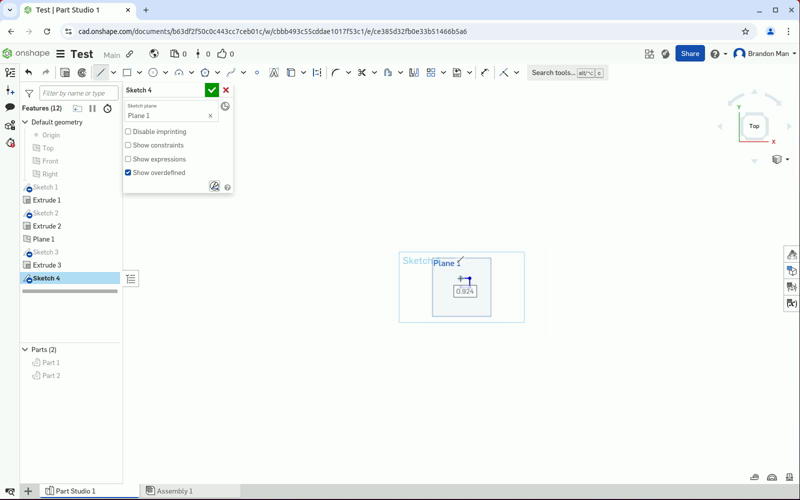
scroll(-6)
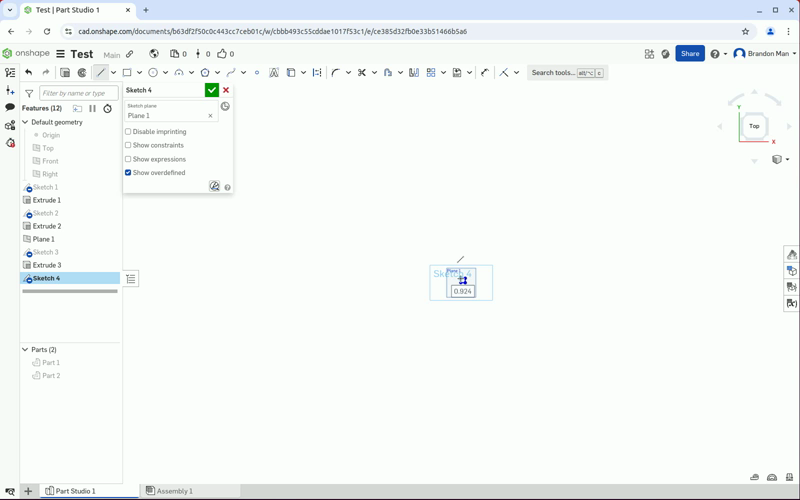
key_up(shift)
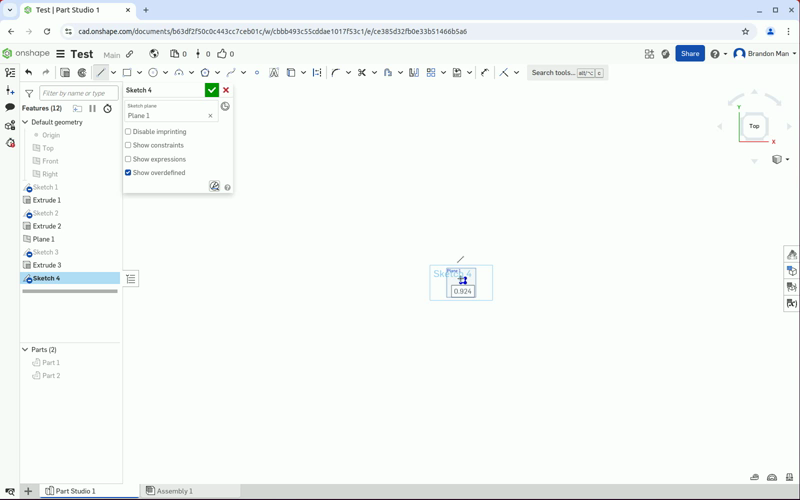
mouse_move(490, 278)
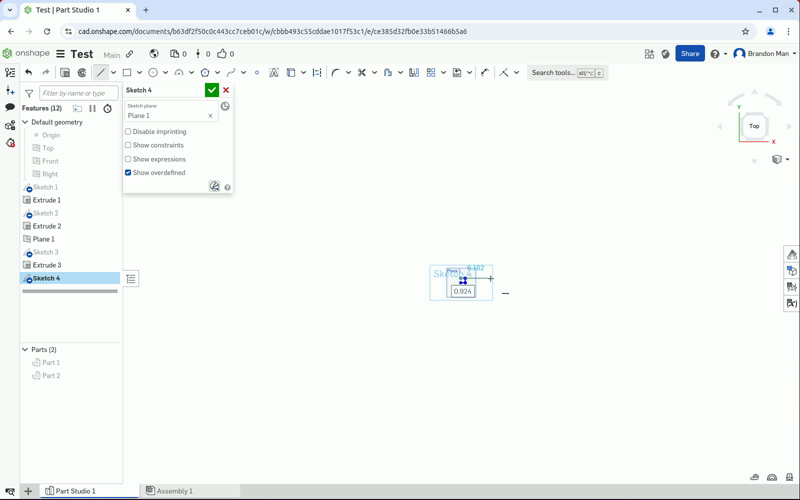
key_down(shift)
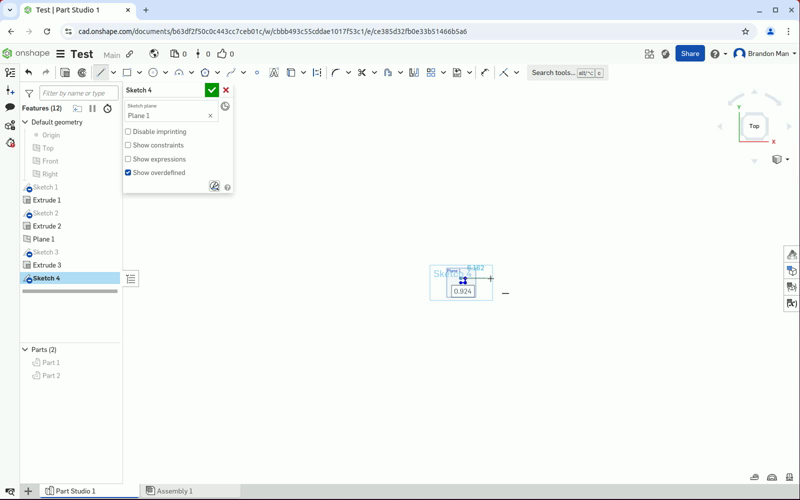
mouse_move(460, 282)
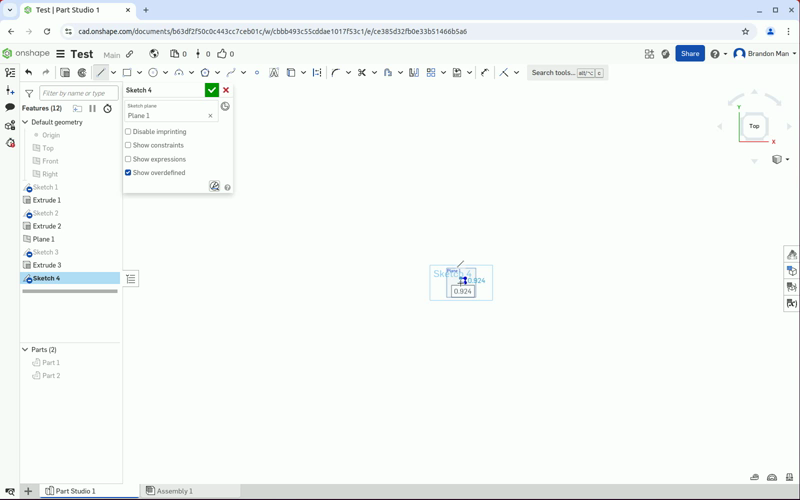
scroll(6)
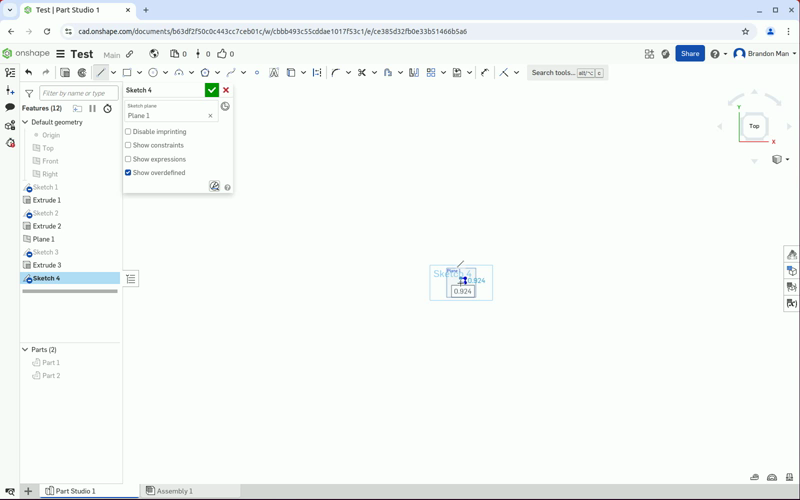
scroll(6)
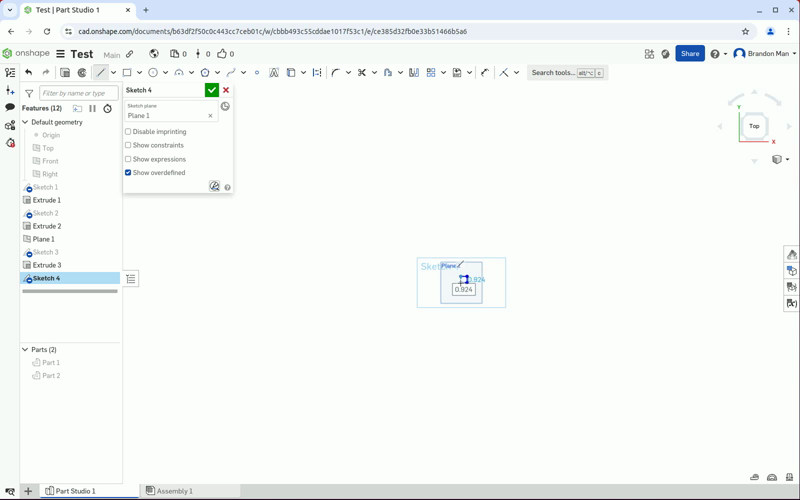
scroll(6)
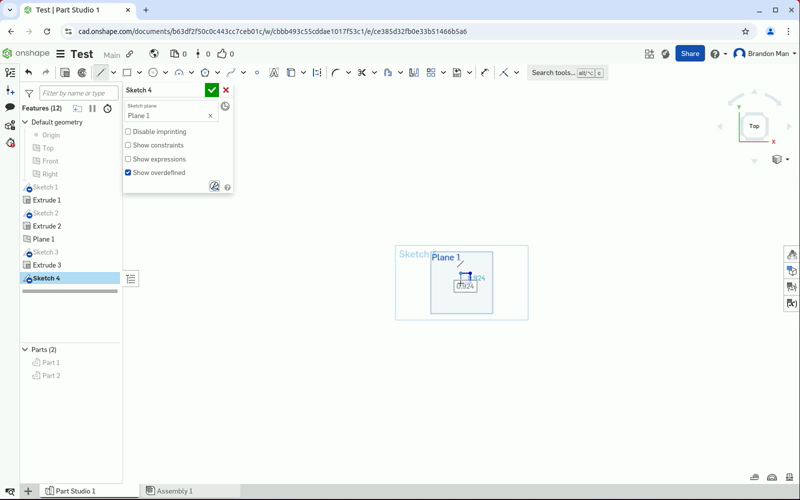
scroll(6)
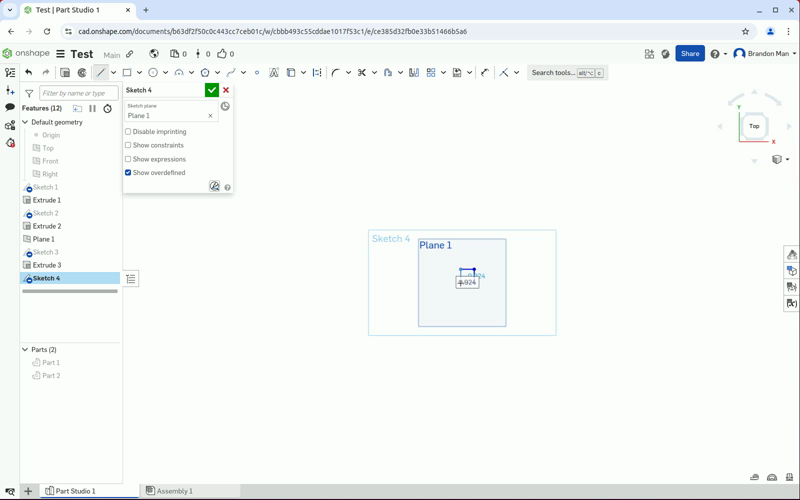
scroll(6)
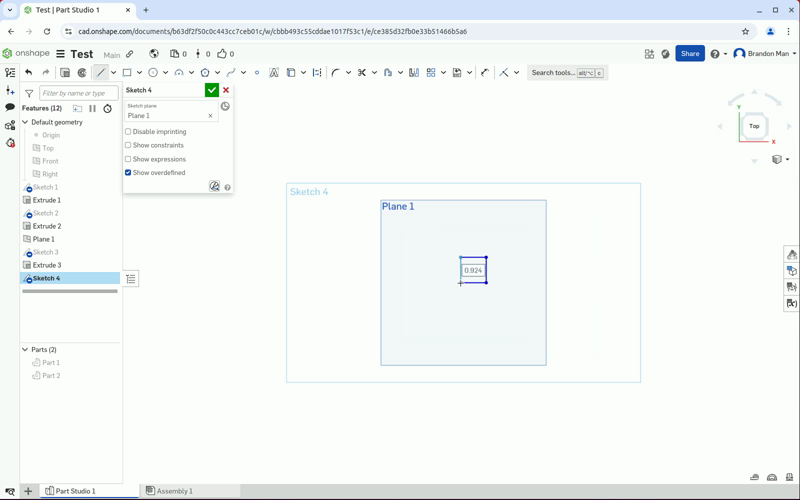
scroll(6)
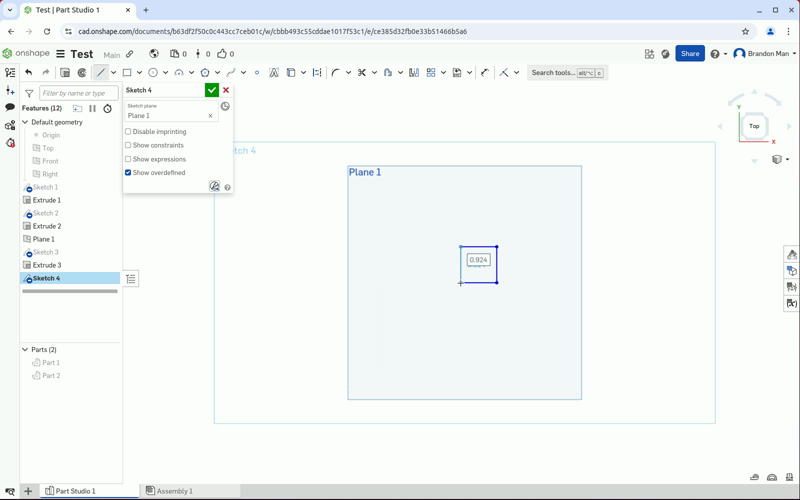
scroll(6)
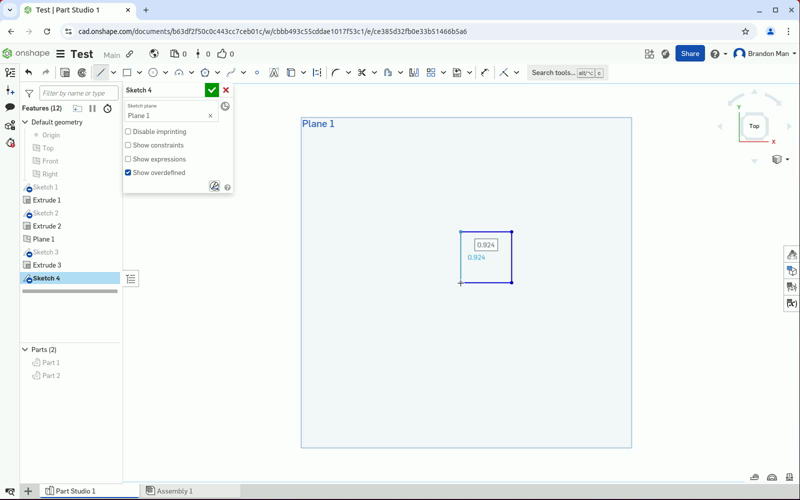
key_up(shift)
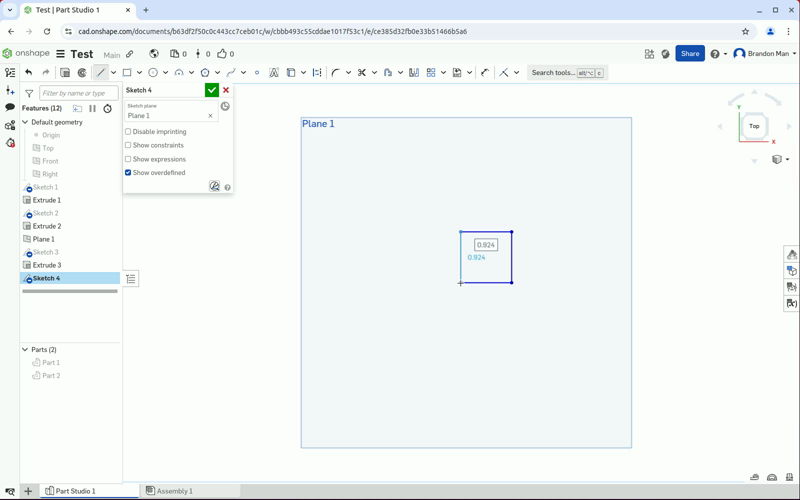
click(460, 282)
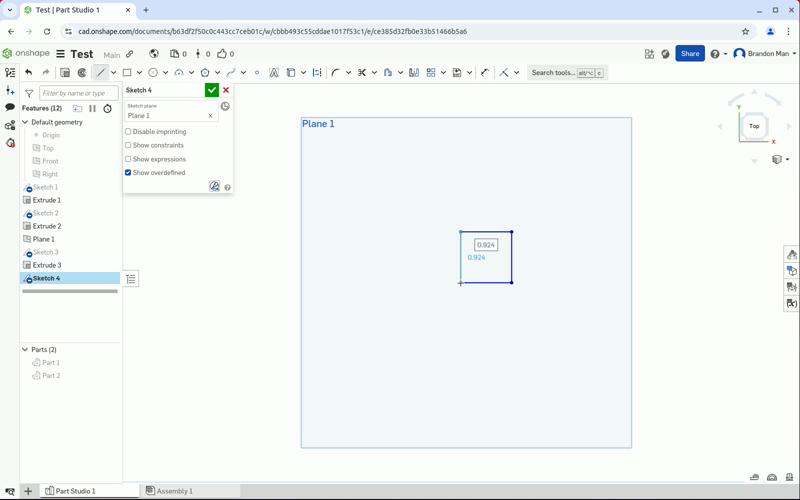
scroll(-6)
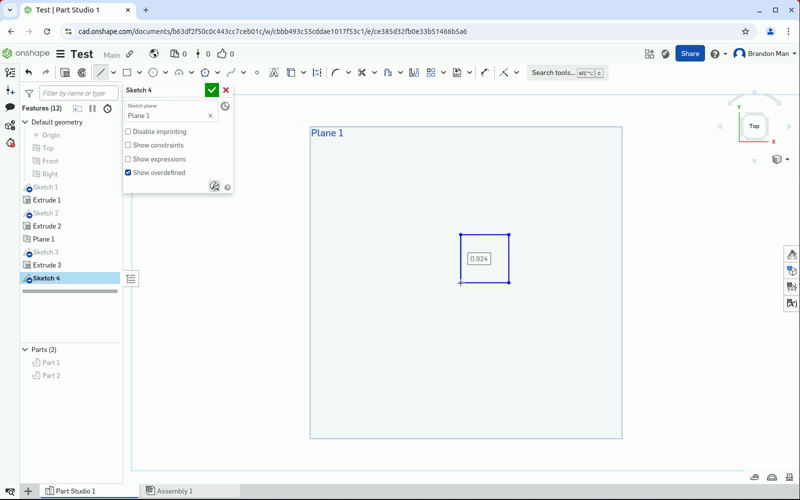
scroll(-6)
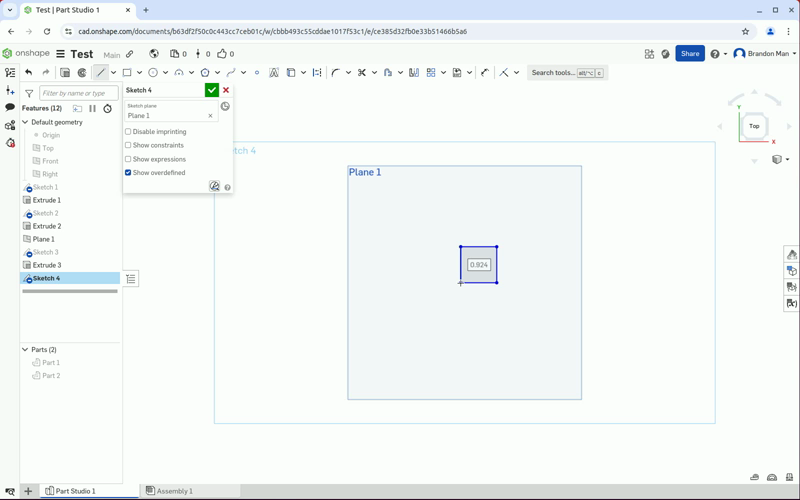
scroll(-6)
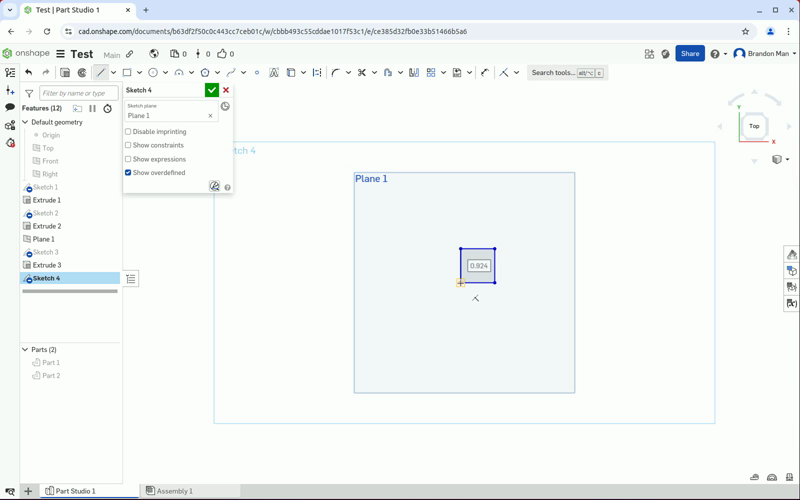
scroll(-6)
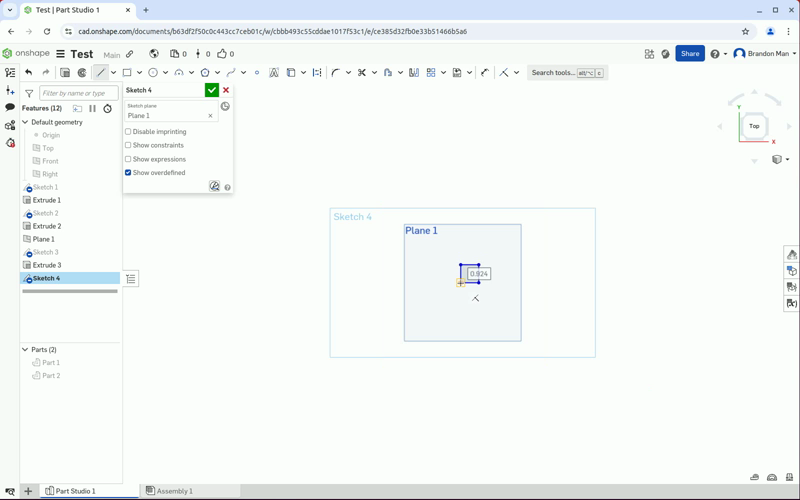
scroll(-6)
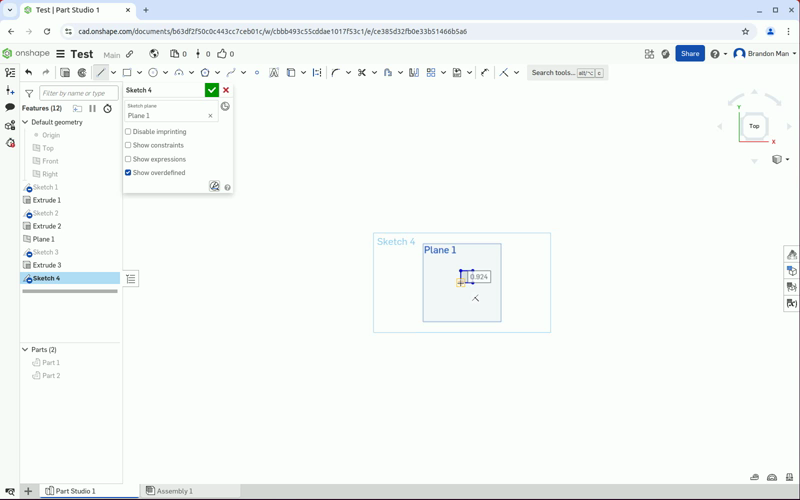
scroll(-6)
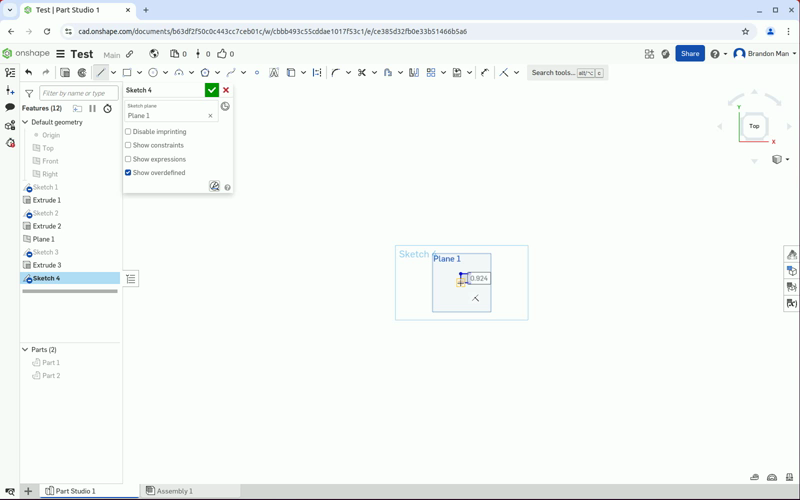
scroll(-6)
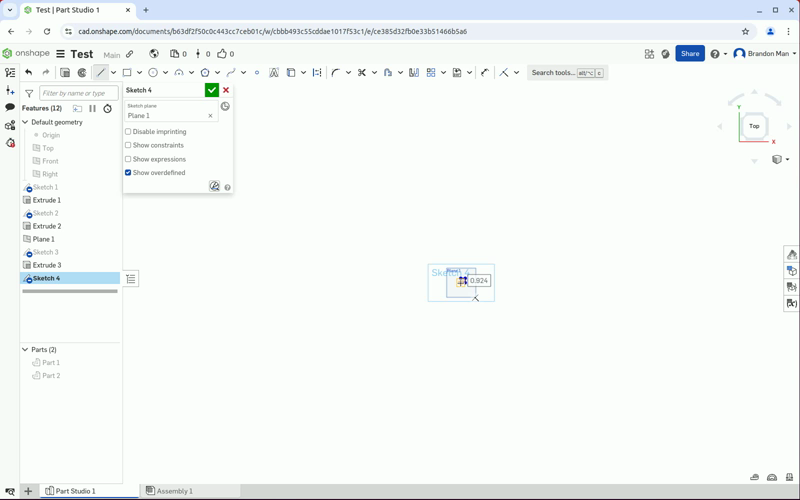
key(esc)
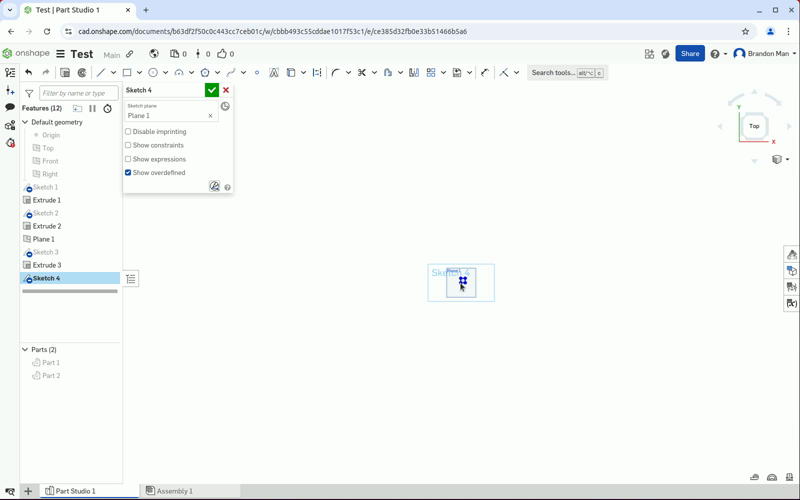
mouse_move(464, 281)
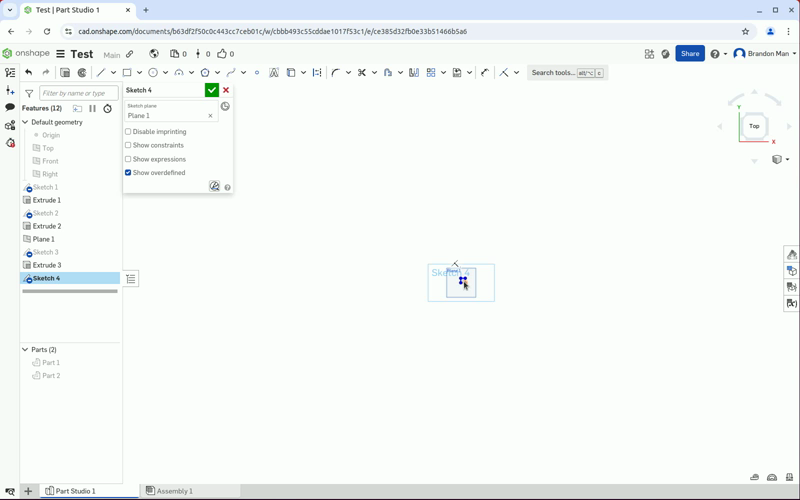
scroll(6)
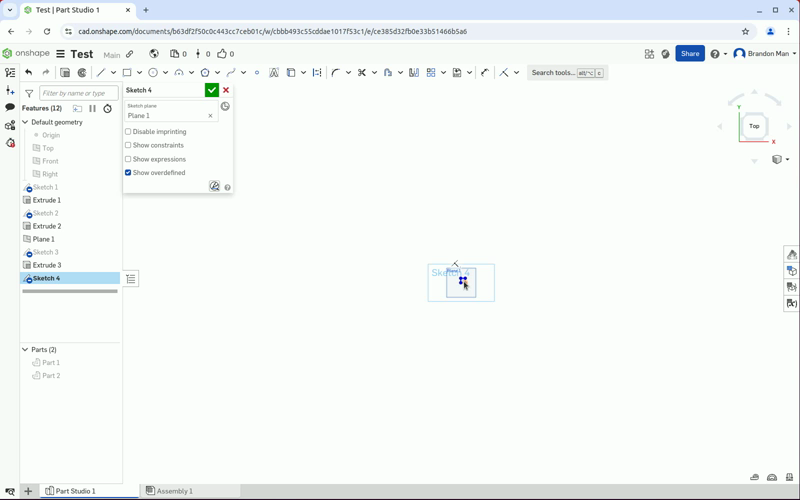
scroll(6)
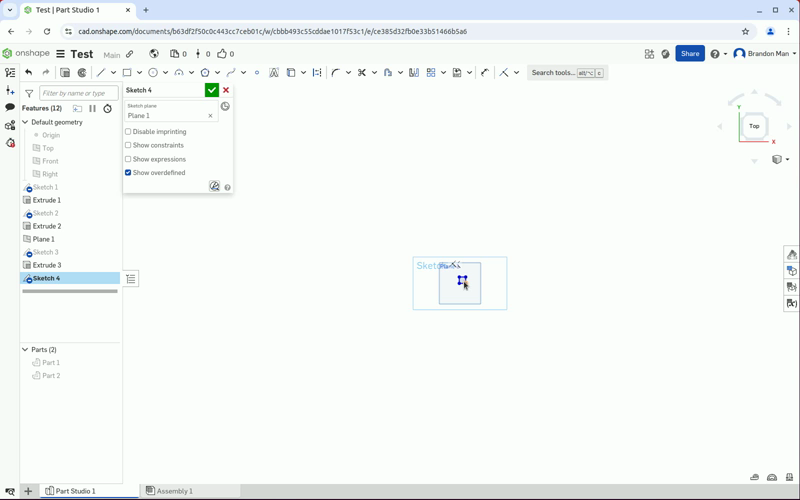
scroll(6)
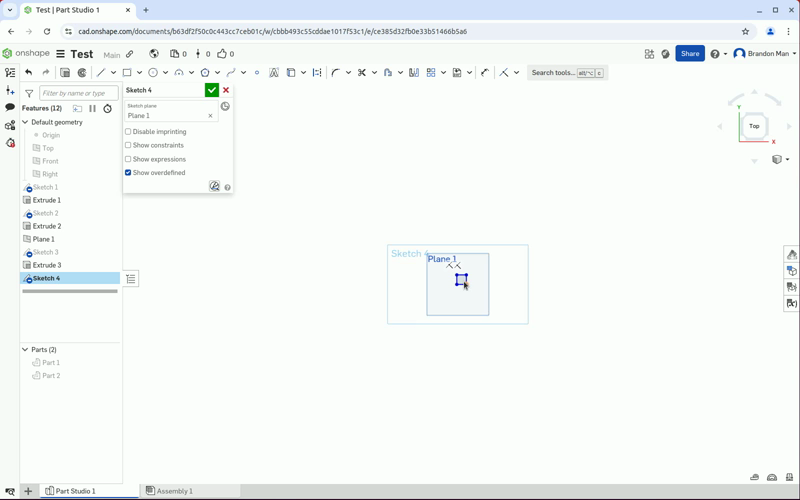
scroll(6)
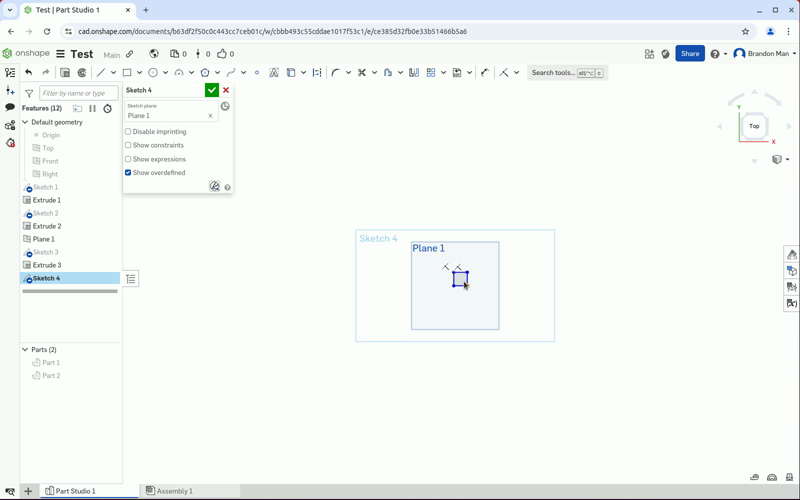
scroll(6)
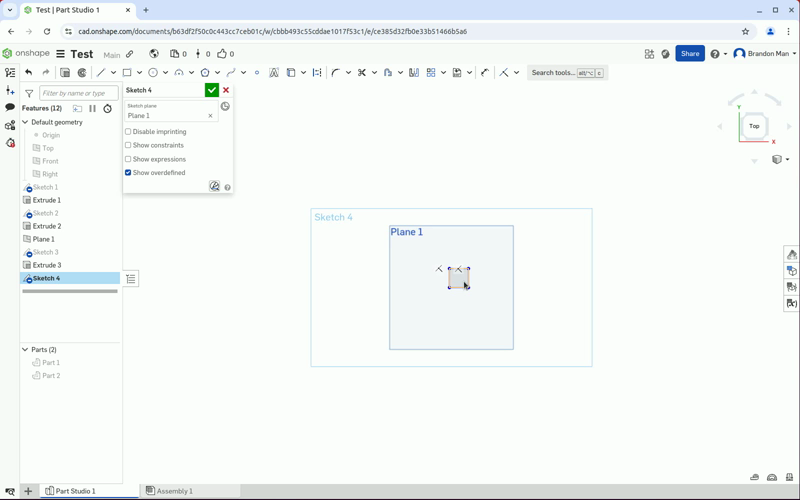
scroll(6)
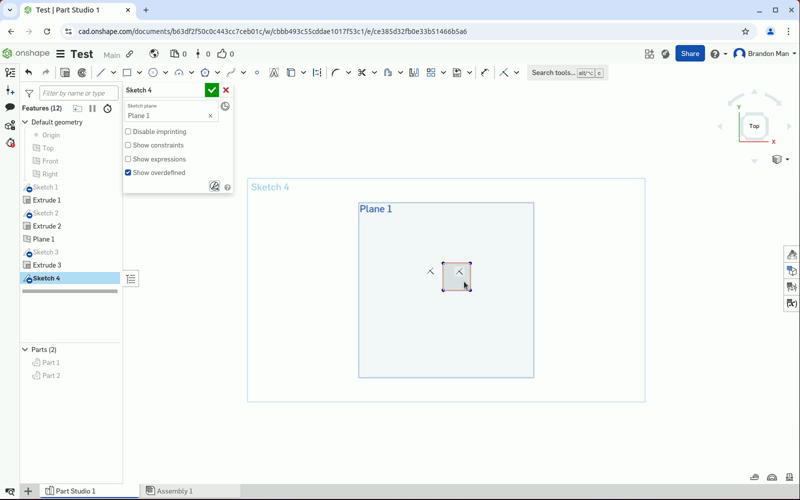
scroll(6)
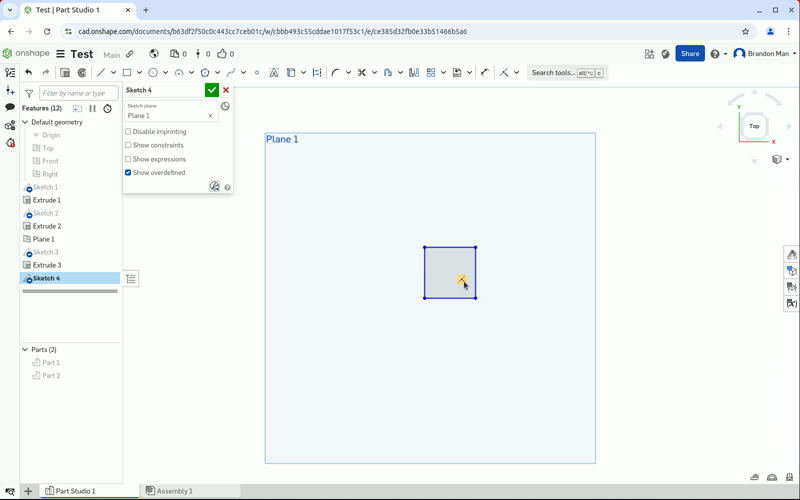
click(464, 281)
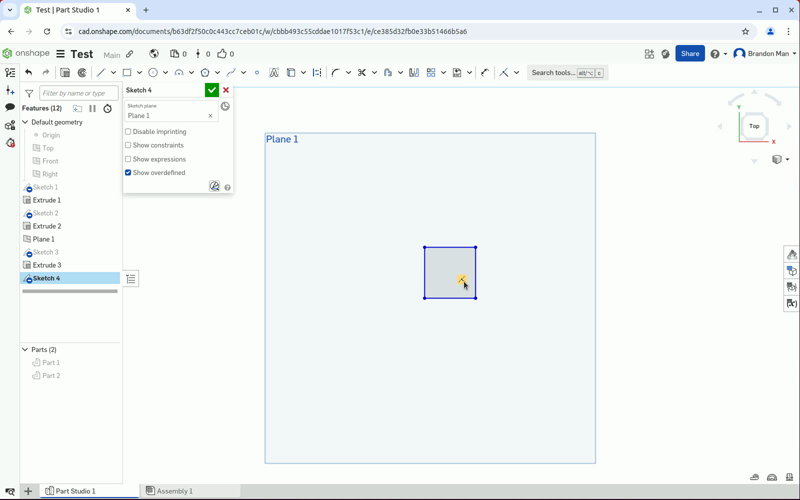
scroll(-6)
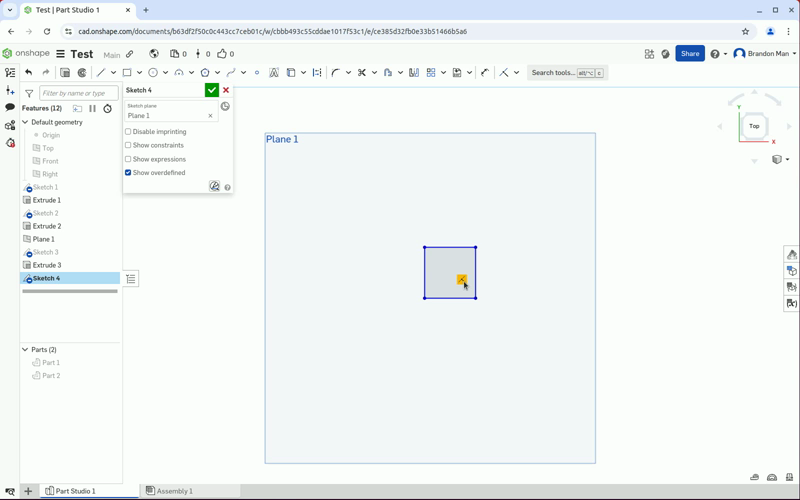
scroll(-6)
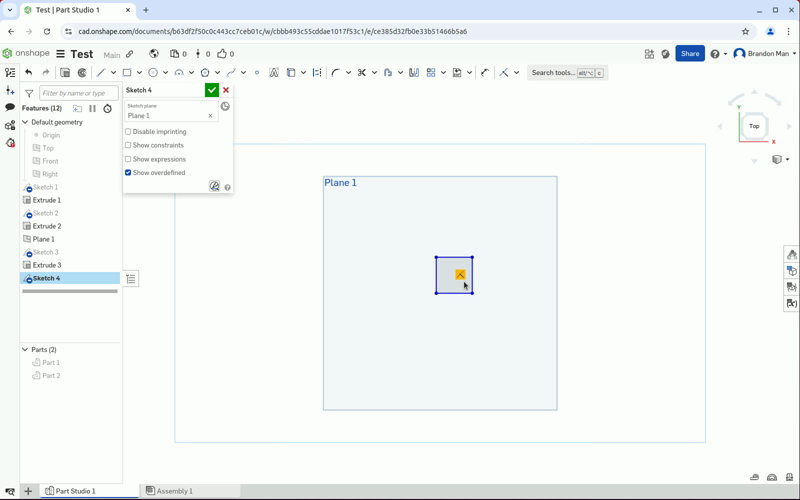
scroll(-6)
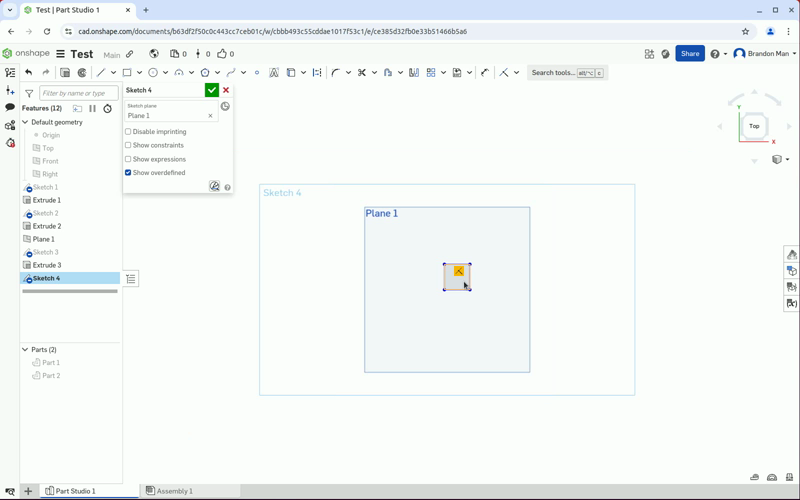
scroll(-6)
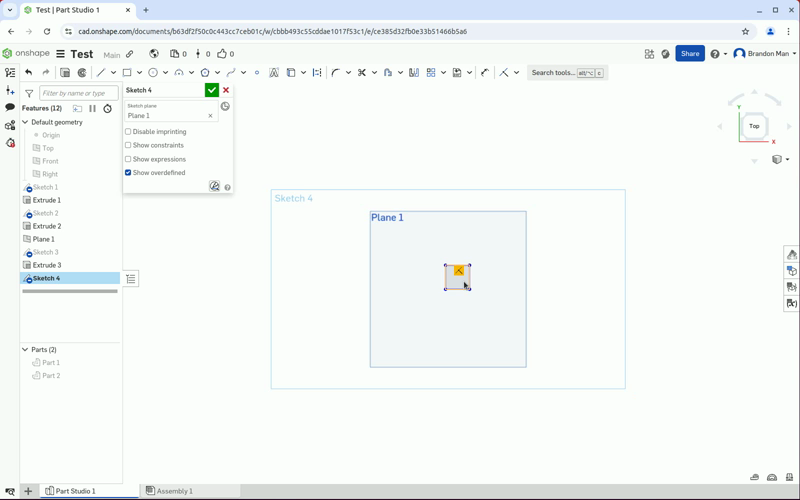
scroll(-6)
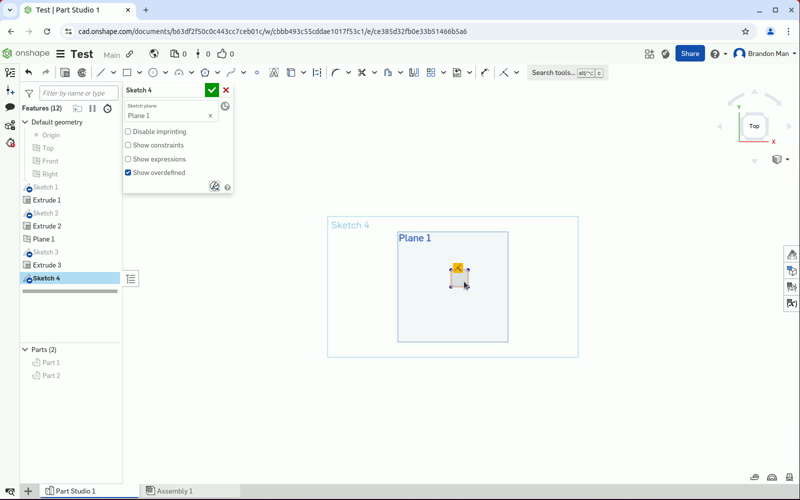
scroll(-6)
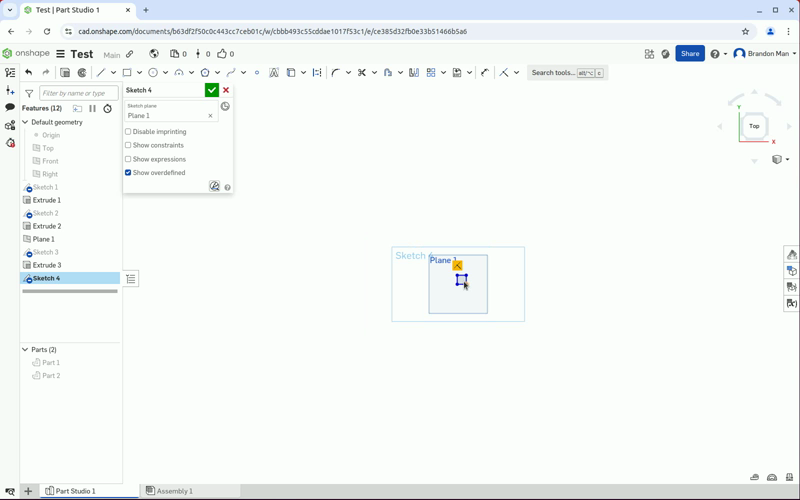
scroll(-6)
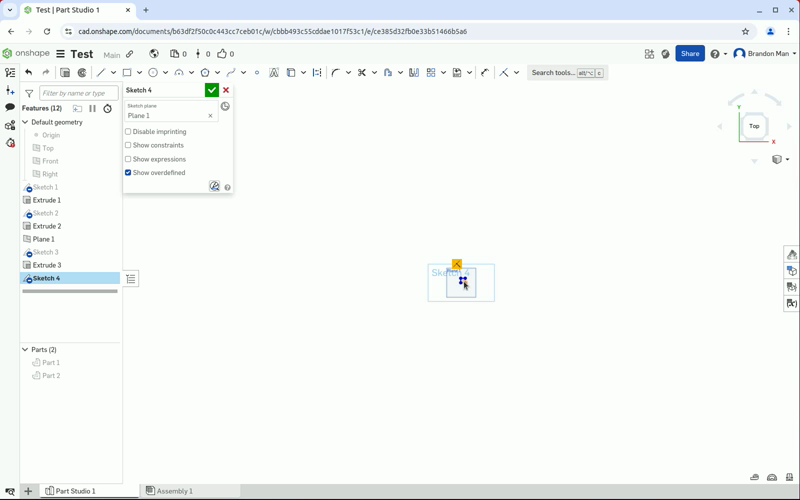
mouse_move(73, 352)
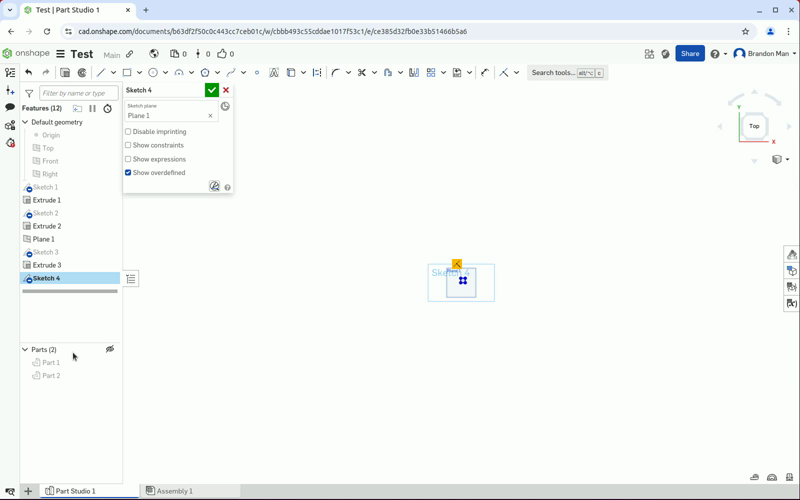
key(shift+y)
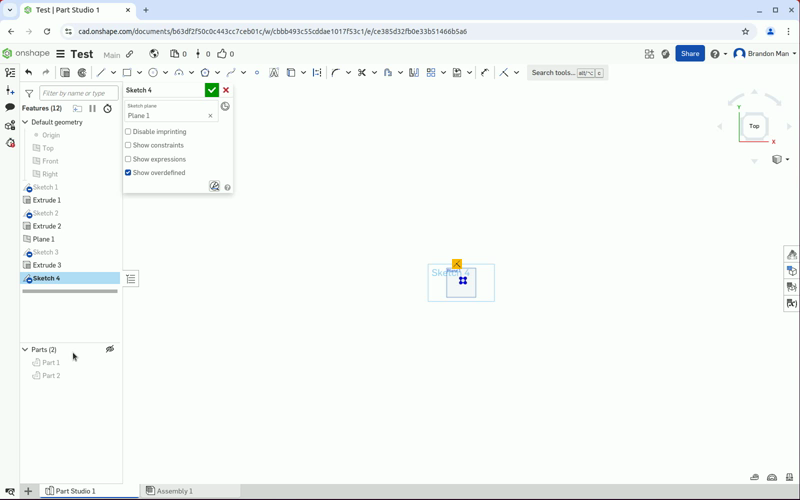
key(shift+e)
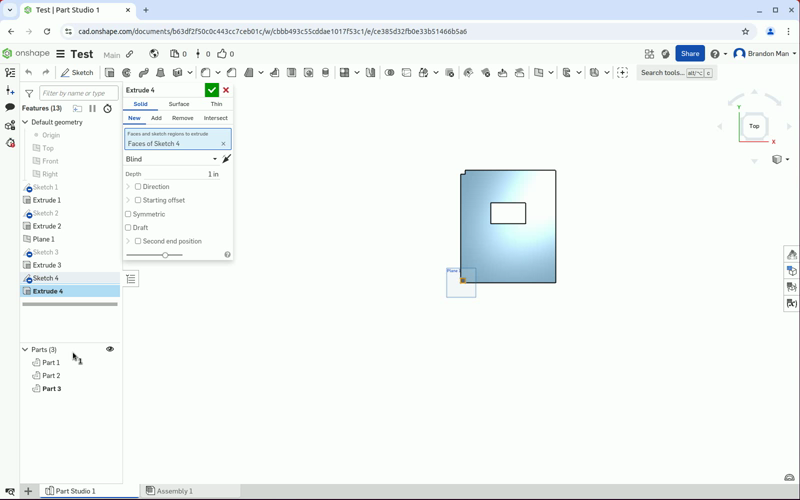
mouse_move(143, 106)
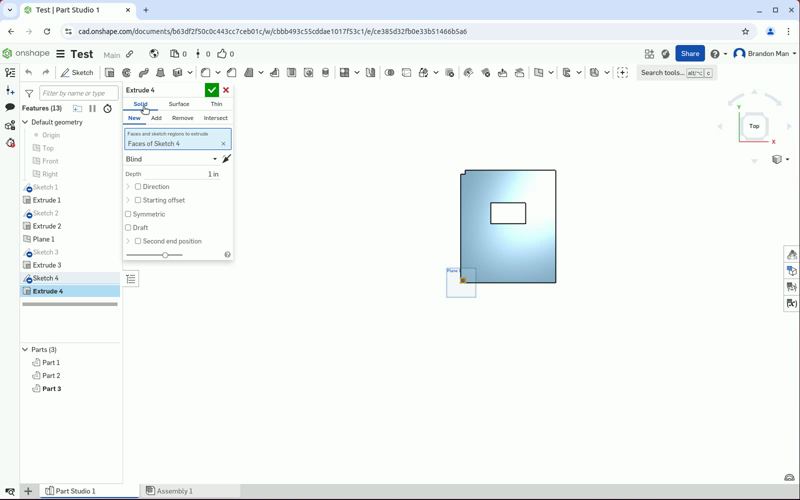
click(143, 106)
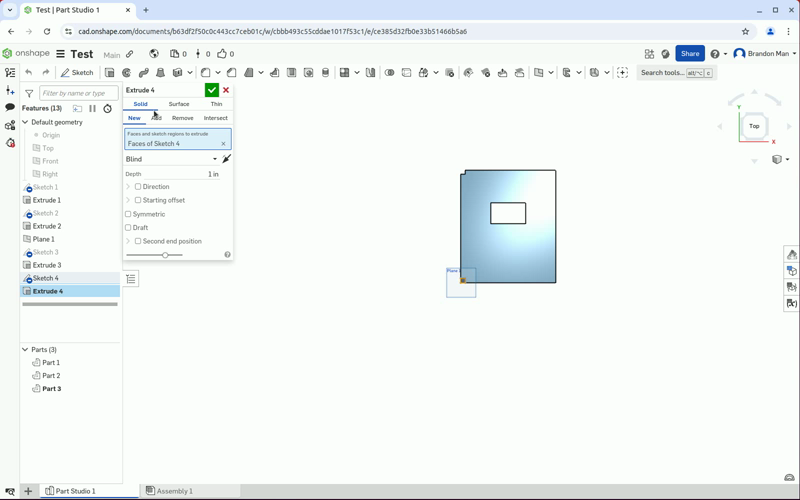
mouse_move(186, 120)
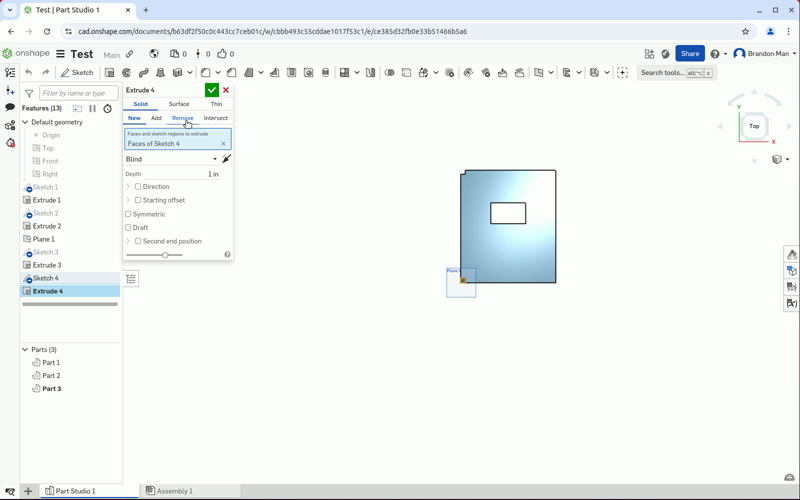
click(186, 120)
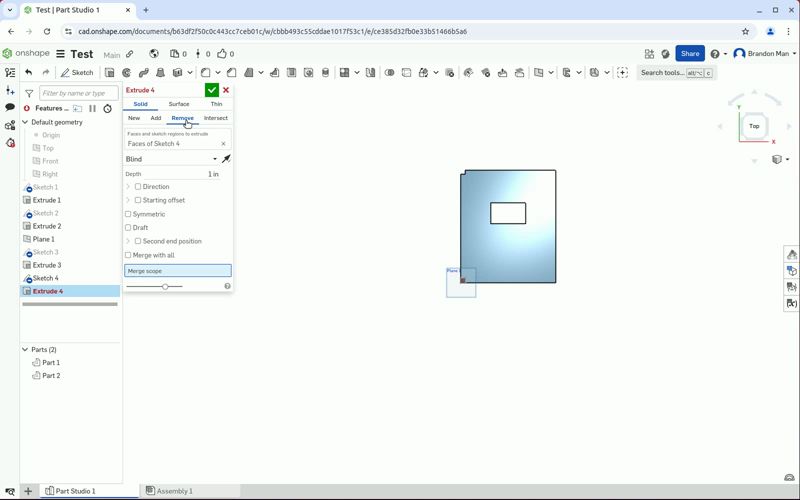
key(tab, 4)
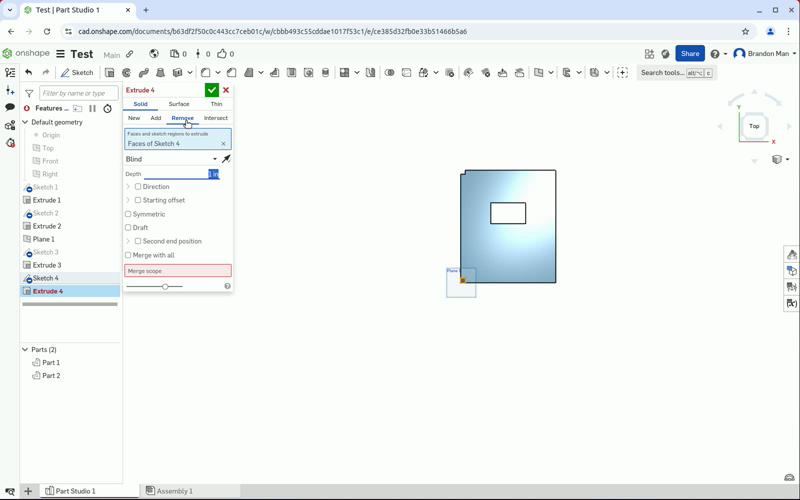
text(3.611)
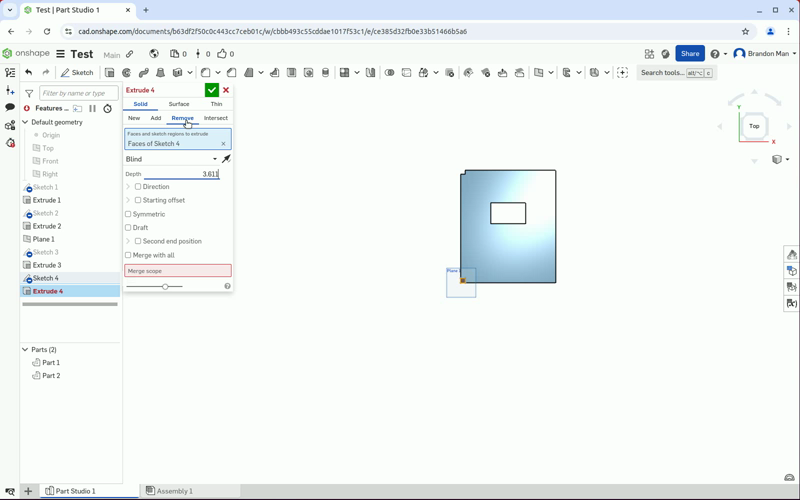
key(tab, 6)
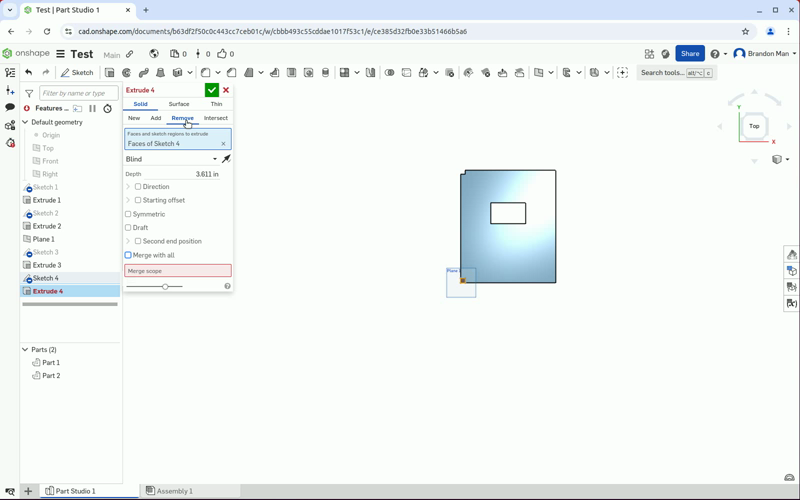
key(space)
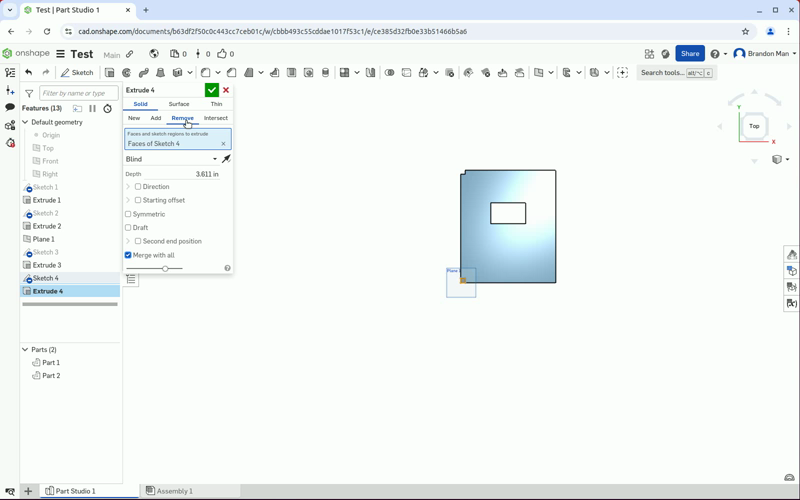
key(enter)
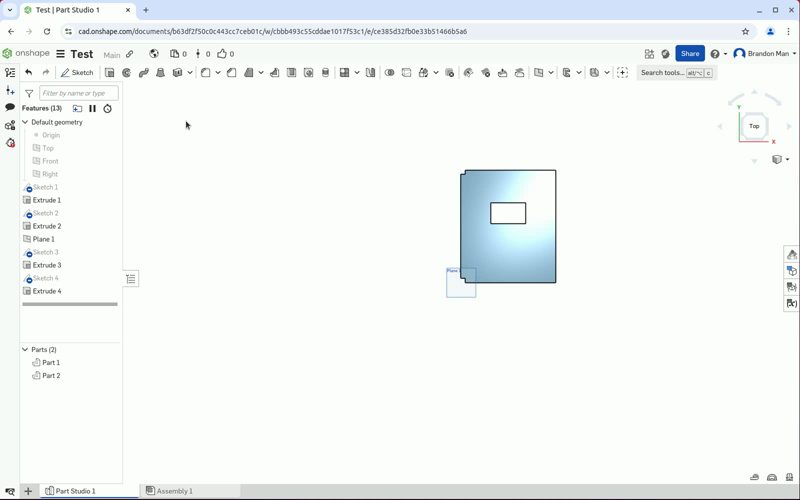
key(shift+h)
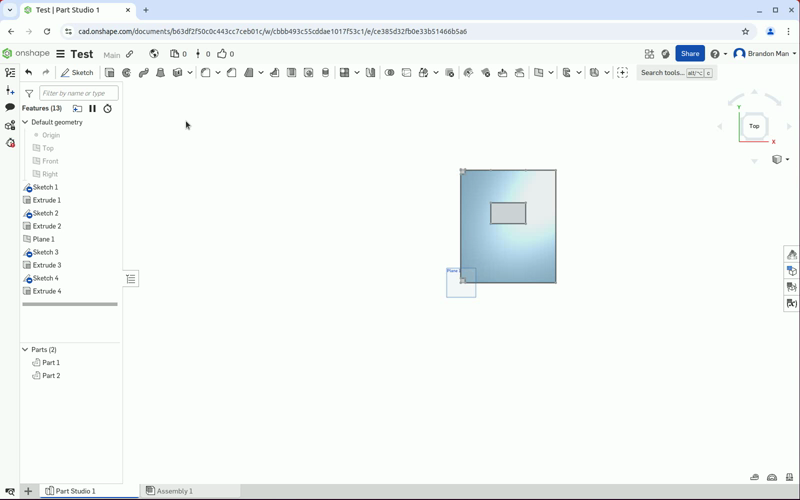
key(shift+h)
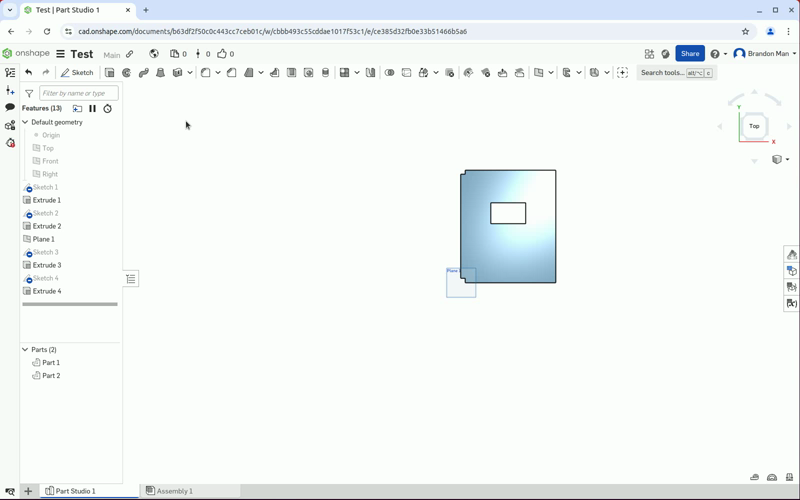
mouse_move(73, 189)
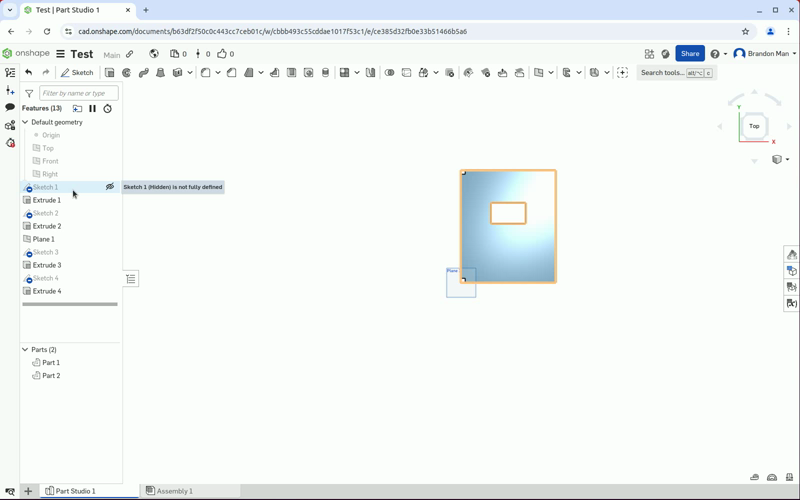
click(73, 189)
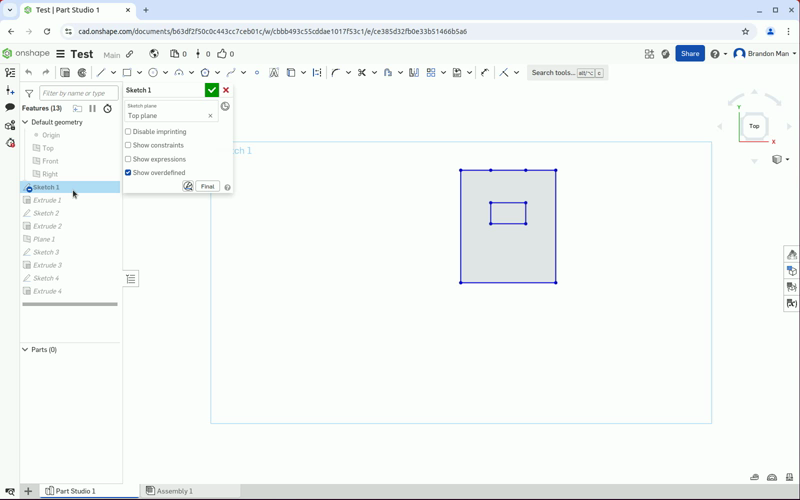
mouse_move(229, 92)
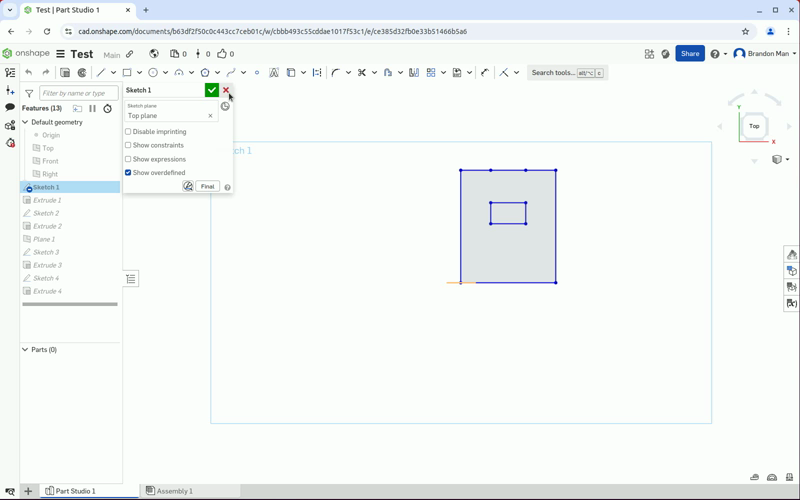
click(229, 92)
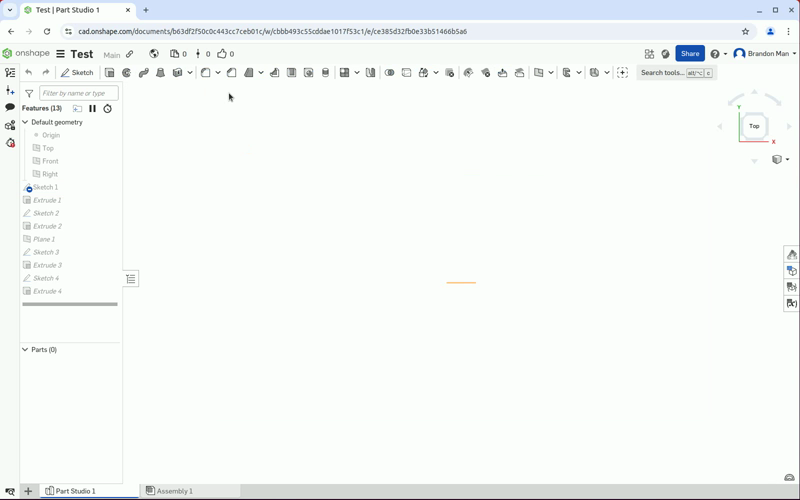
key(shift+s)
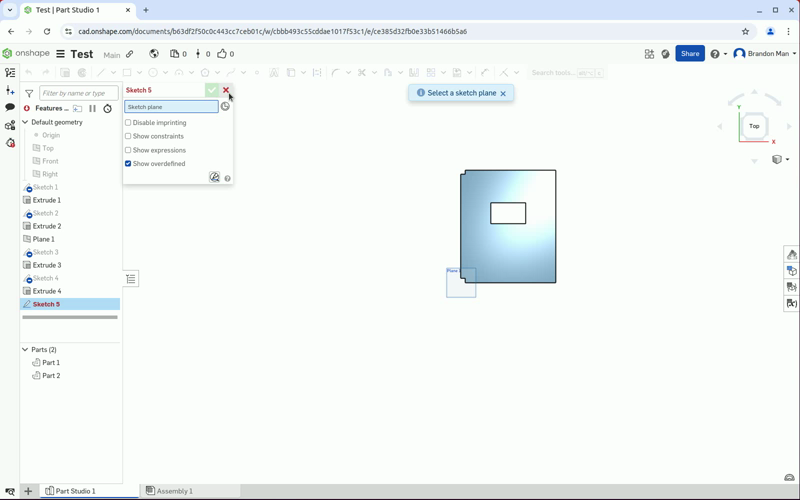
mouse_move(73, 241)
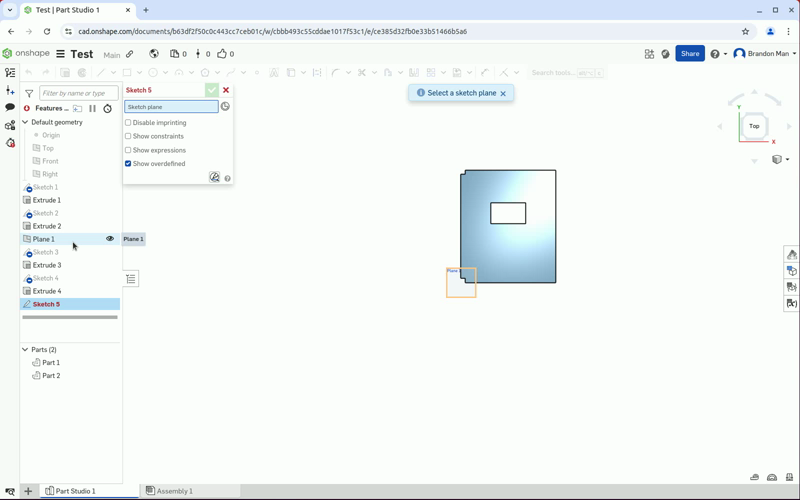
click(73, 241)
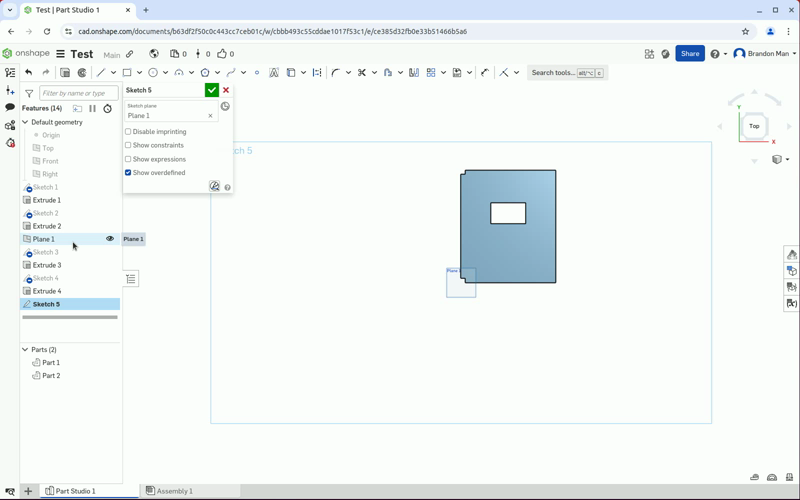
mouse_move(73, 352)
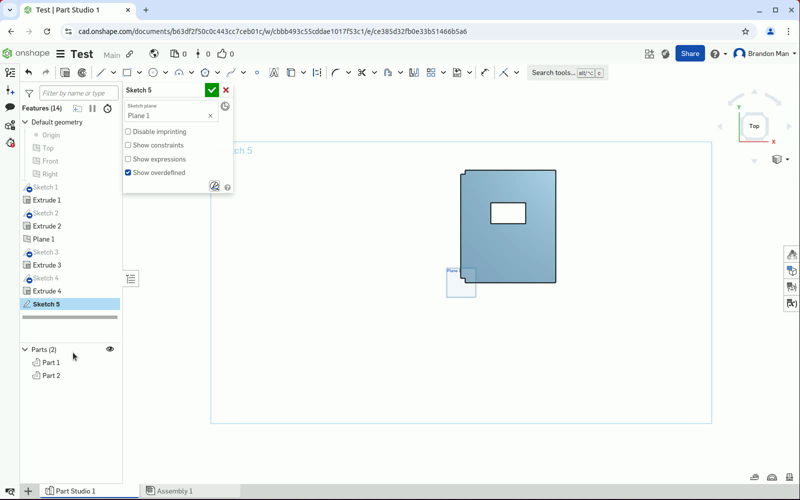
key(y)
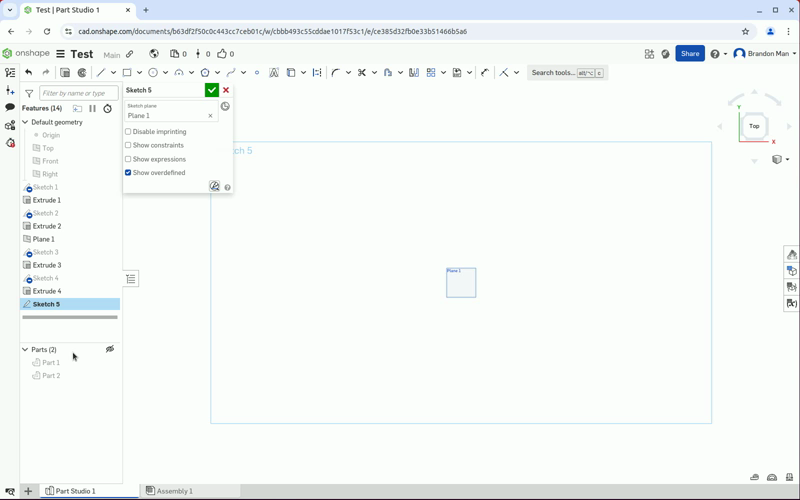
key(l)
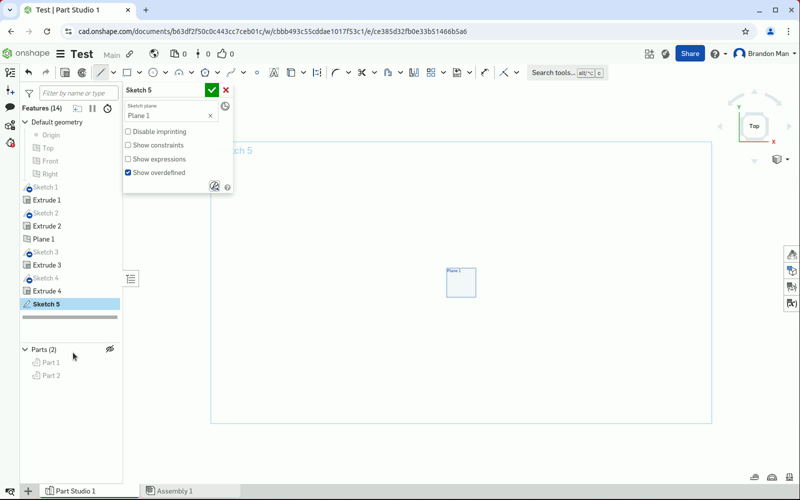
key_down(shift)
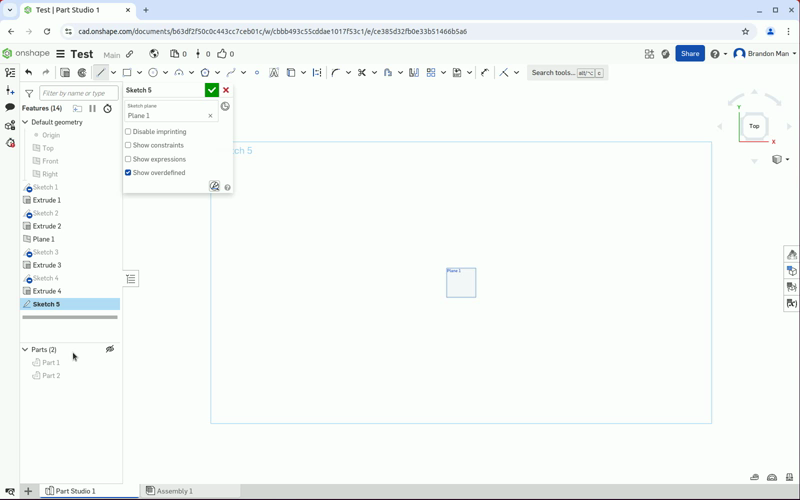
mouse_move(552, 282)
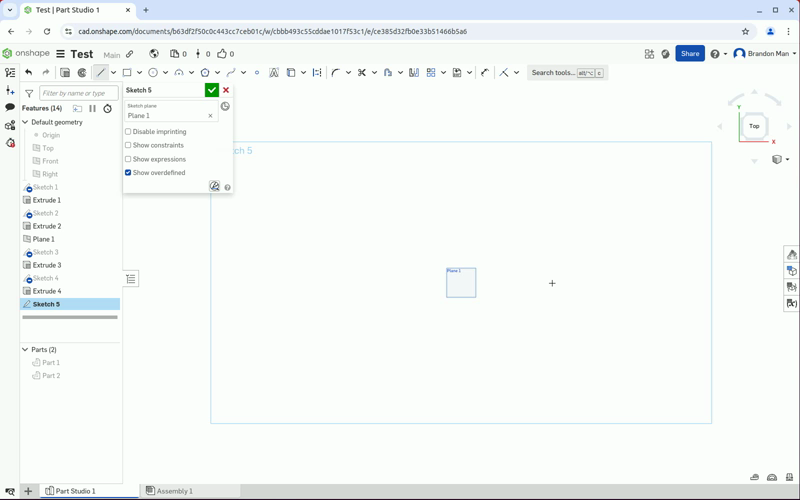
click(552, 282)
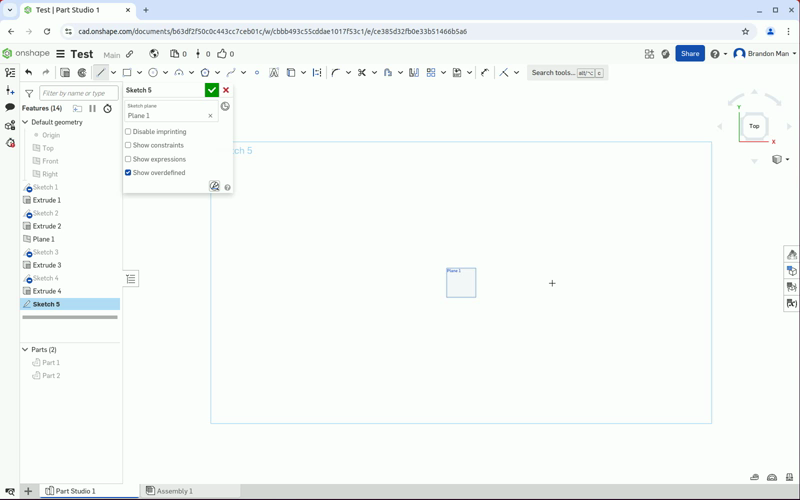
key_up(shift)
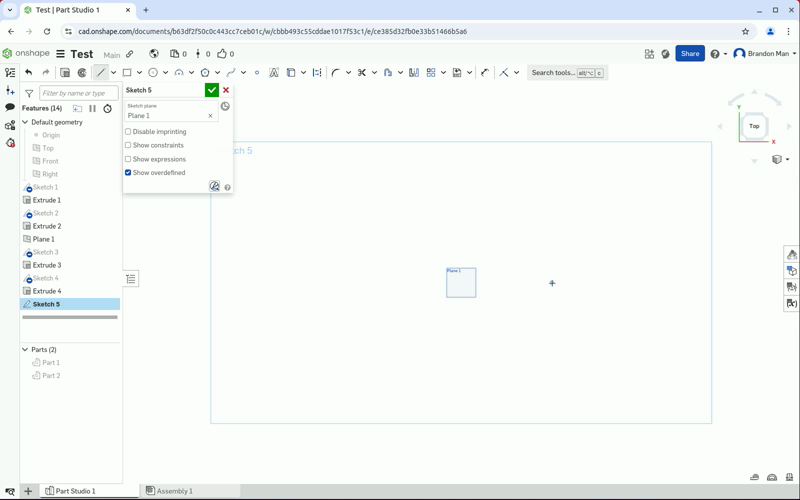
key_down(shift)
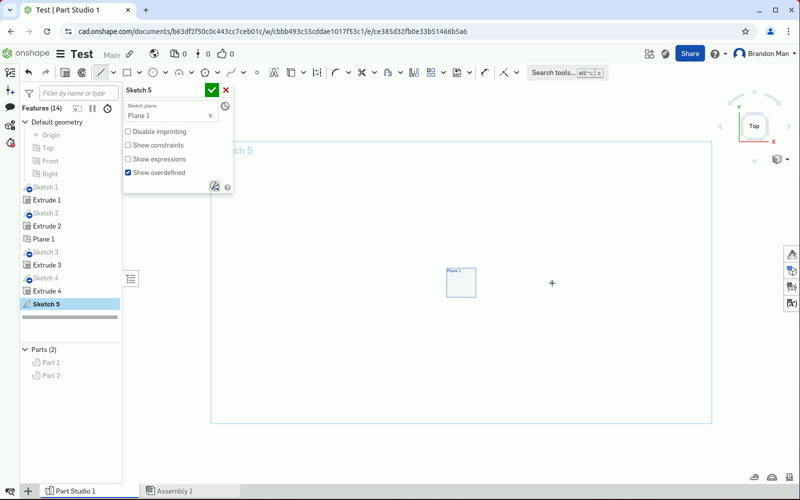
mouse_move(582, 282)
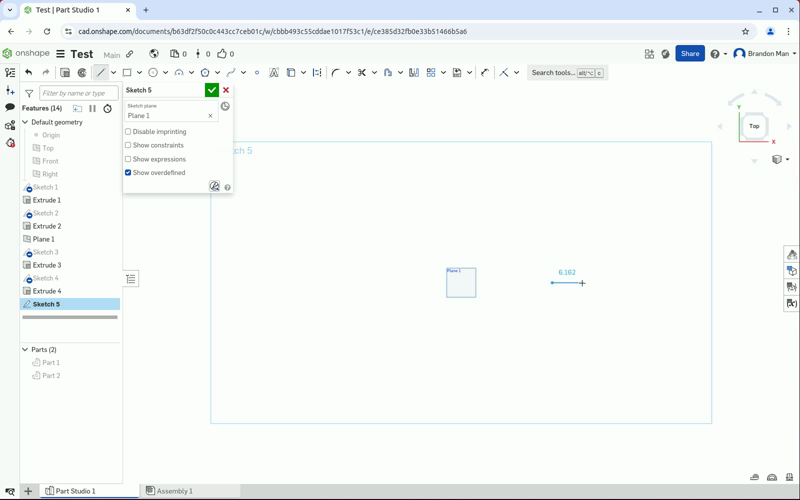
mouse_move(556, 282)
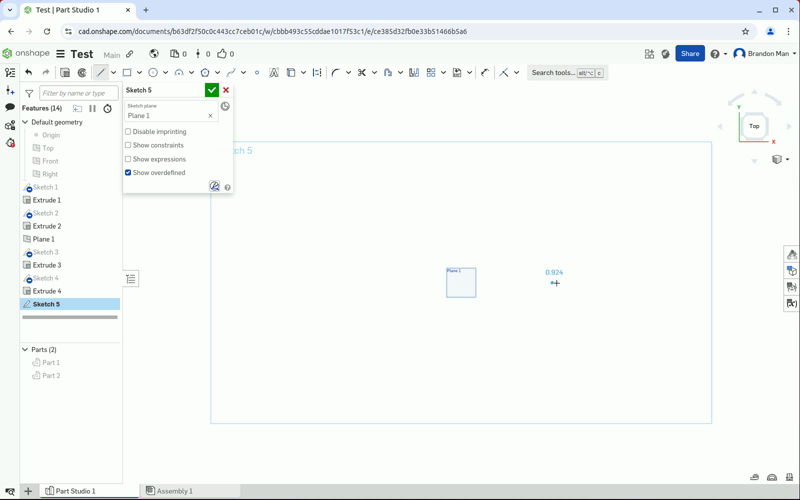
scroll(6)
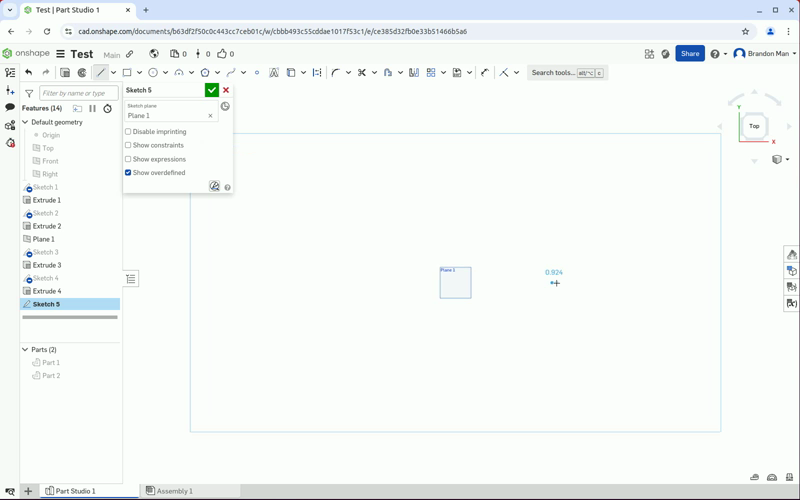
scroll(6)
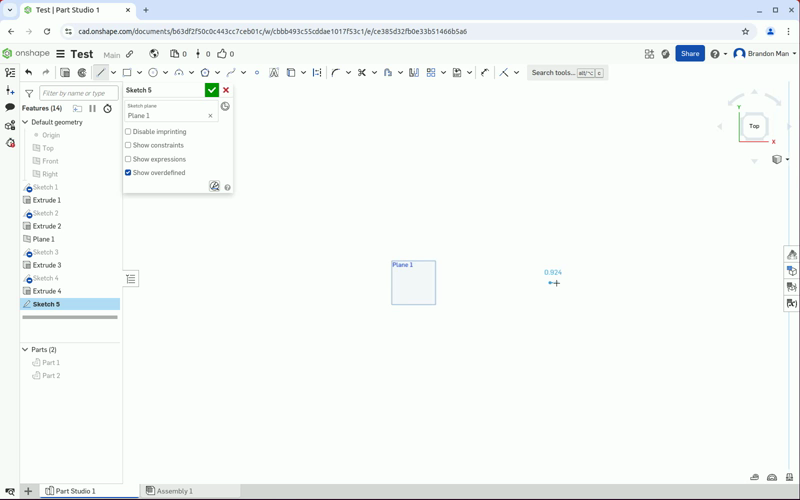
scroll(6)
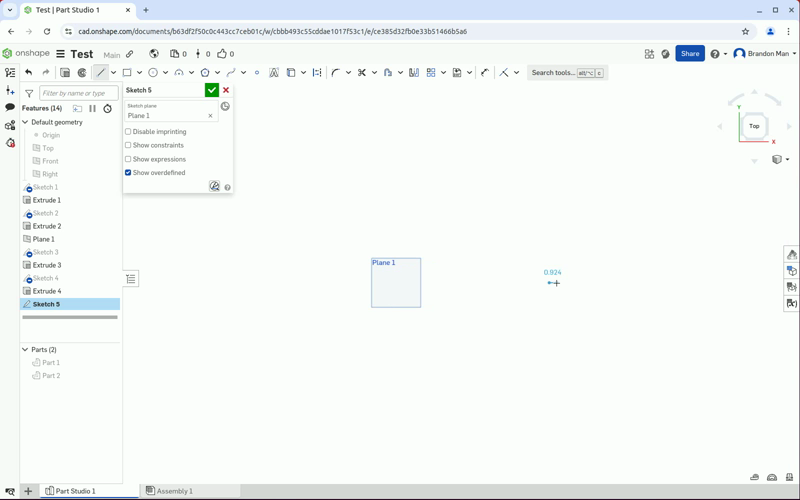
scroll(6)
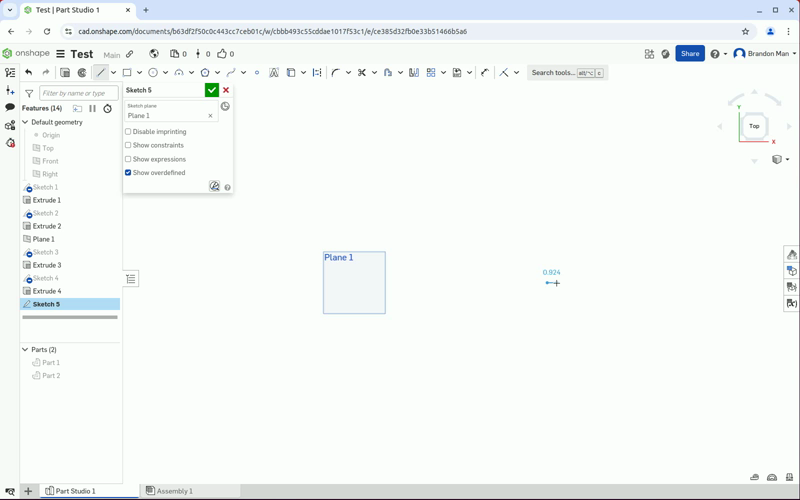
scroll(6)
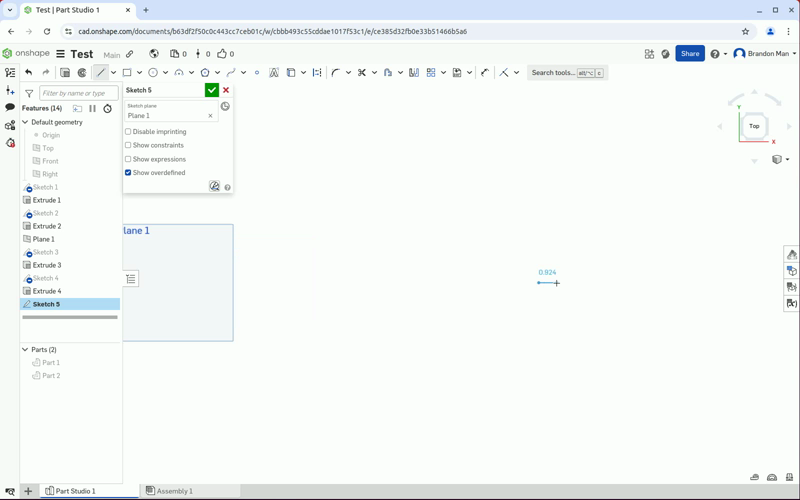
scroll(6)
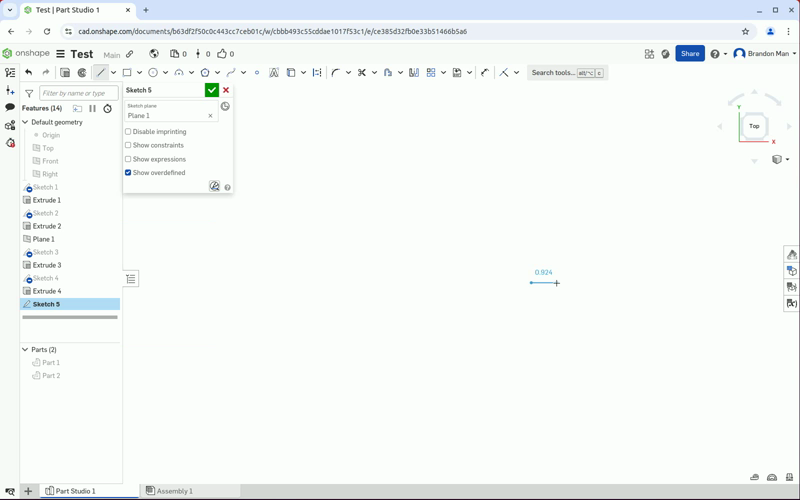
scroll(6)
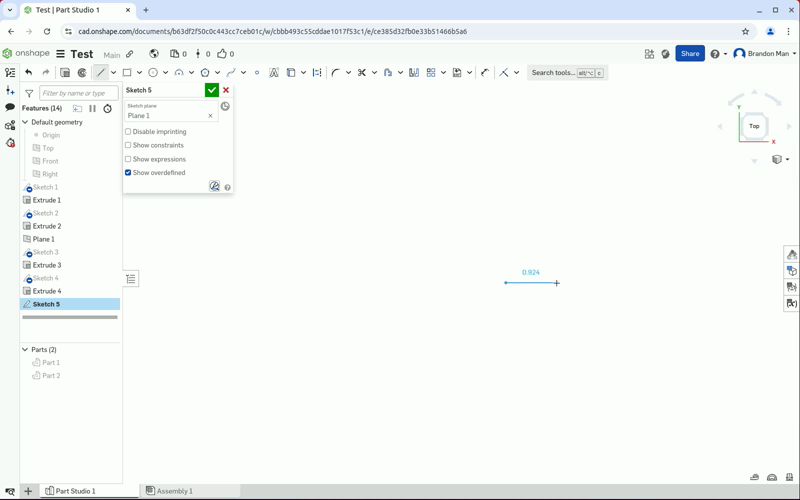
click(556, 282)
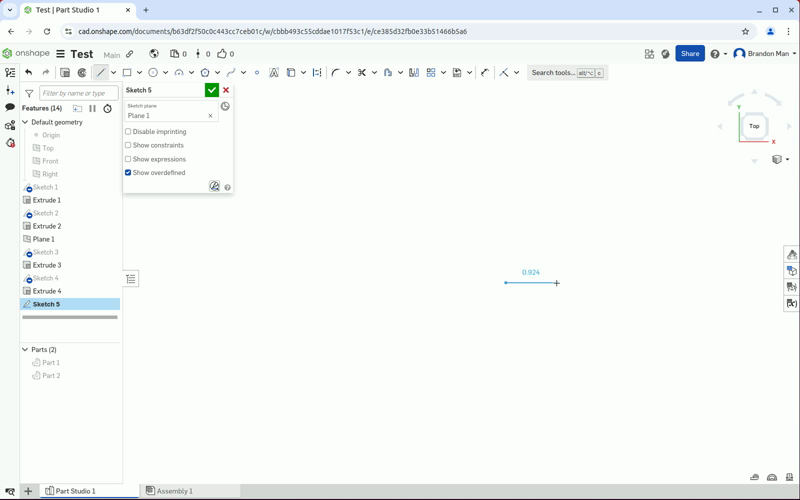
scroll(-6)
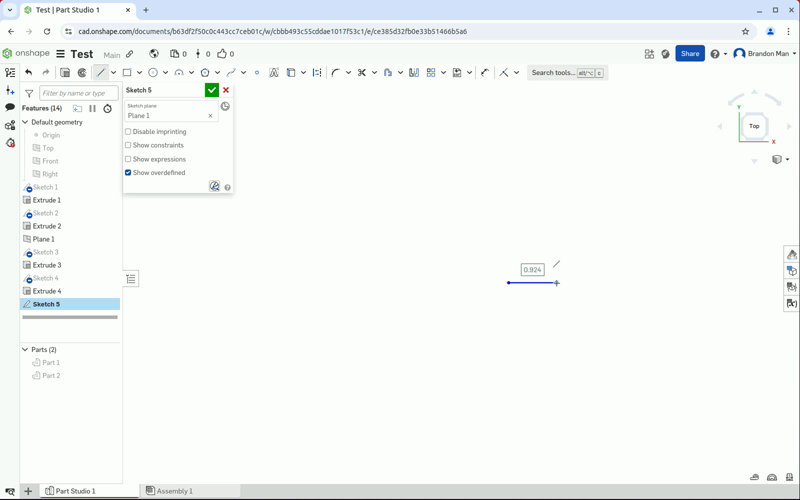
scroll(-6)
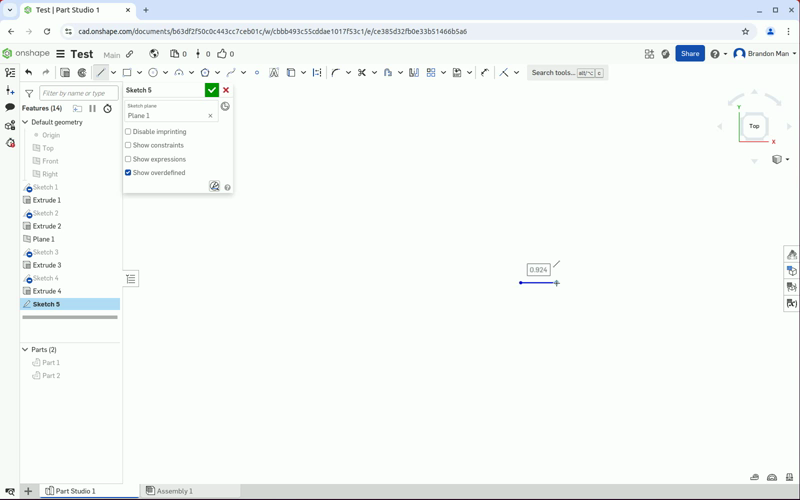
scroll(-6)
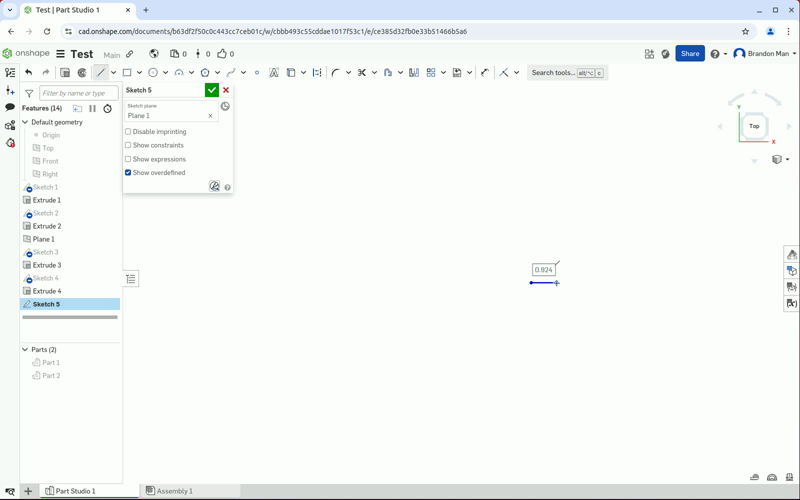
scroll(-6)
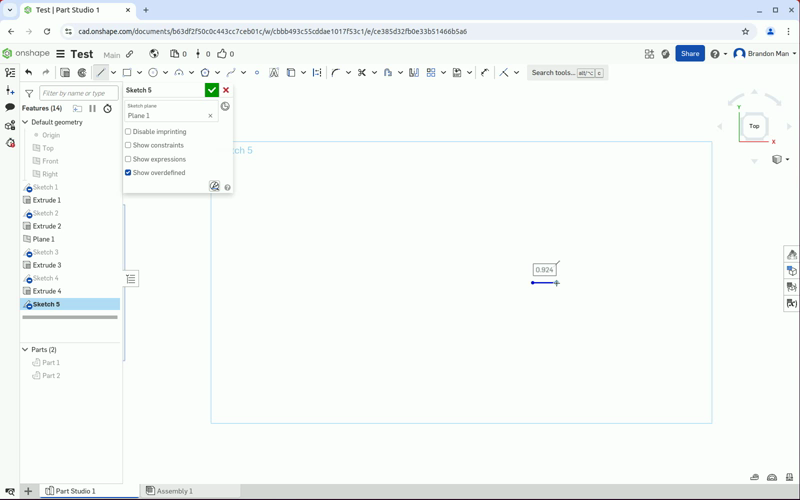
scroll(-6)
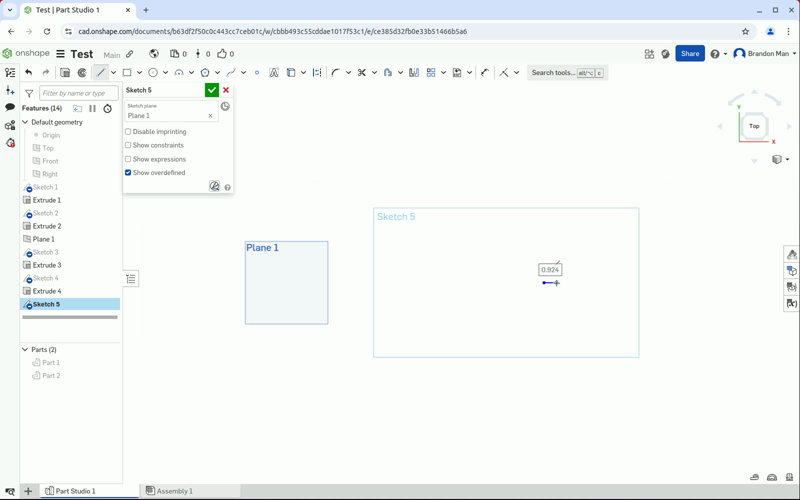
scroll(-6)
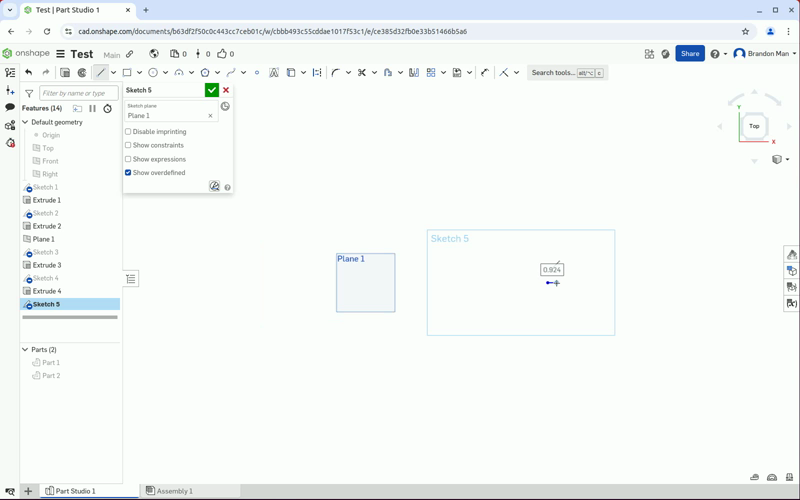
scroll(-6)
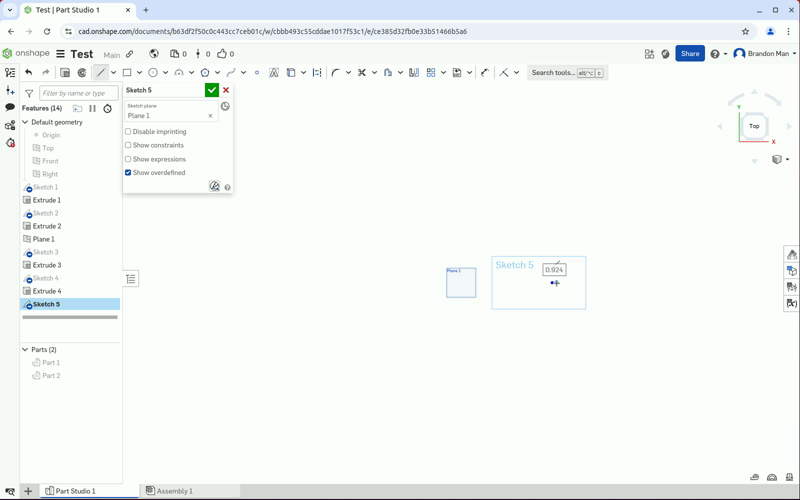
key_up(shift)
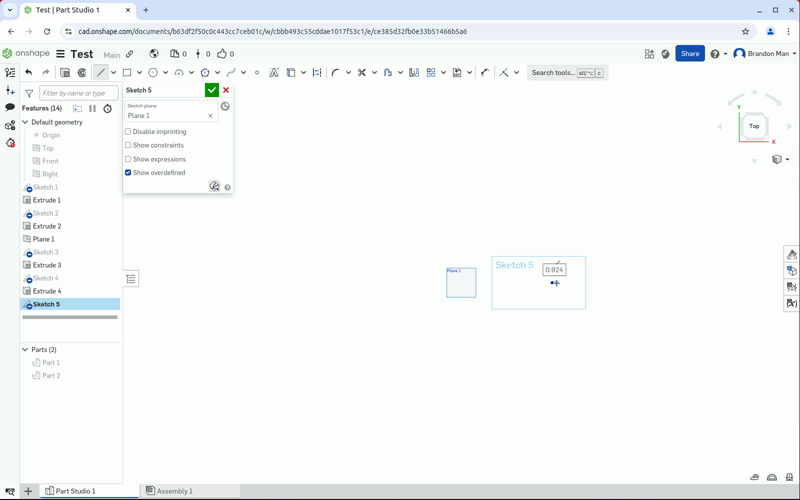
key_down(shift)
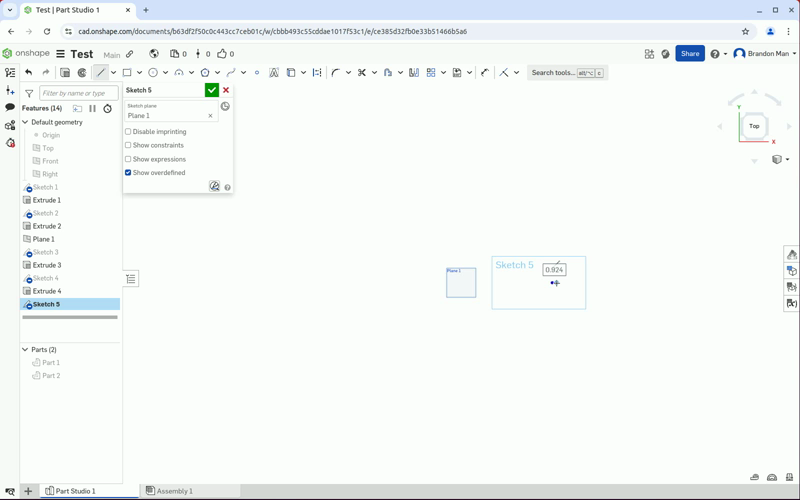
mouse_move(586, 282)
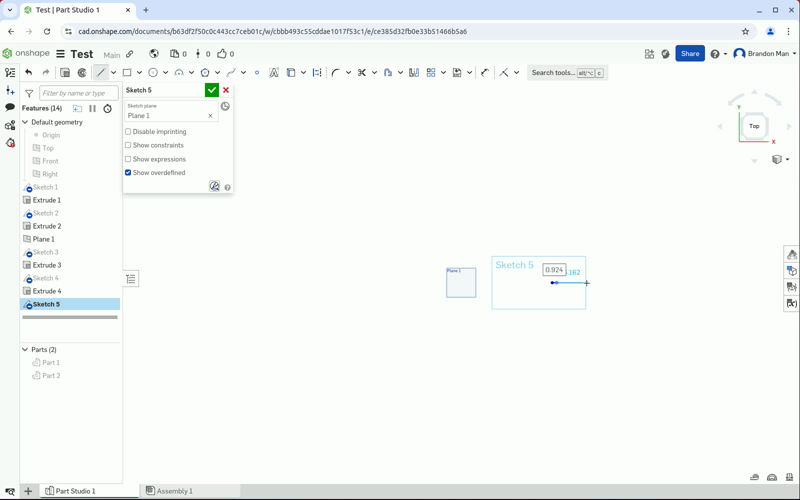
mouse_move(556, 278)
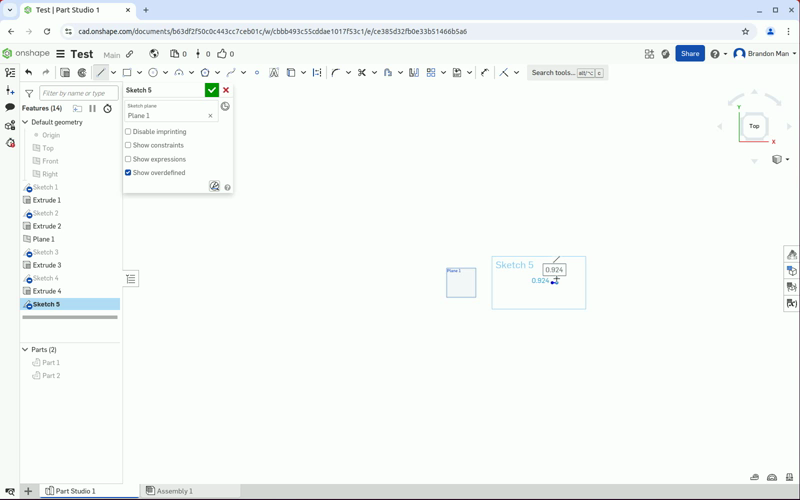
scroll(6)
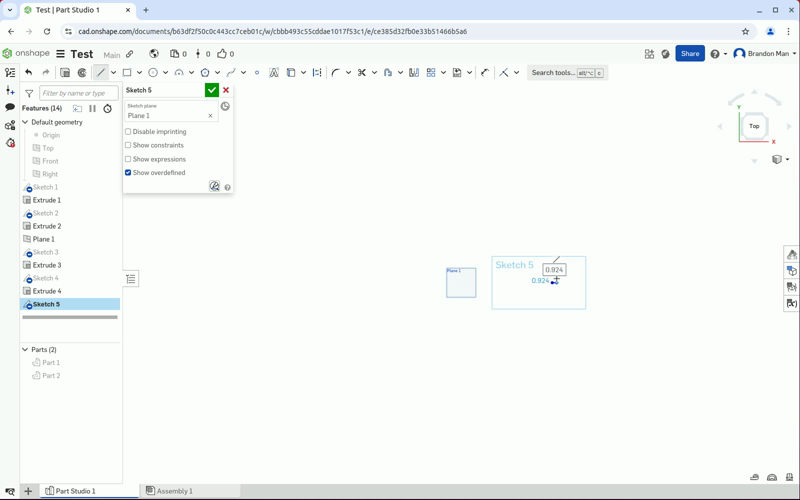
scroll(6)
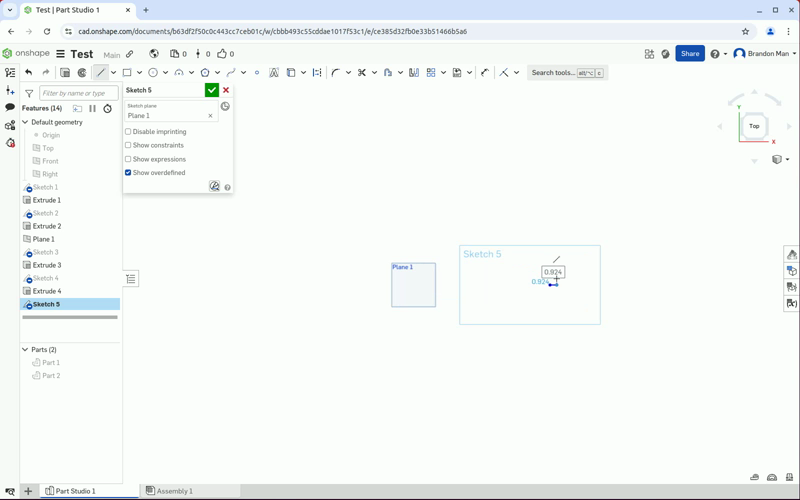
scroll(6)
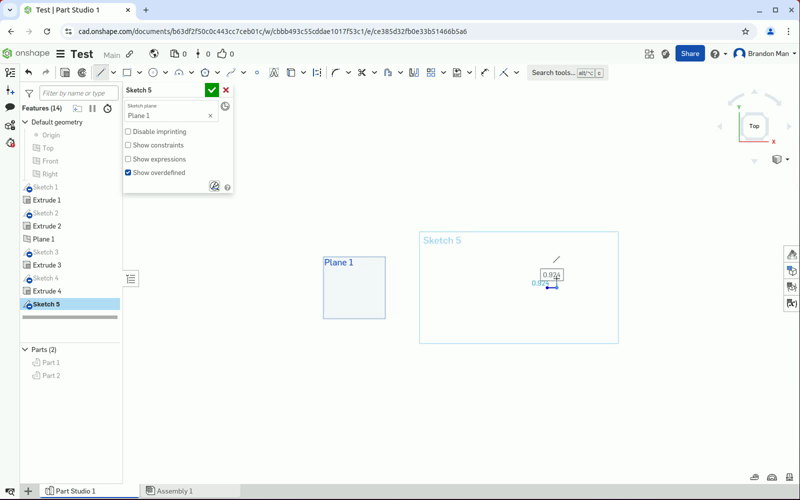
scroll(6)
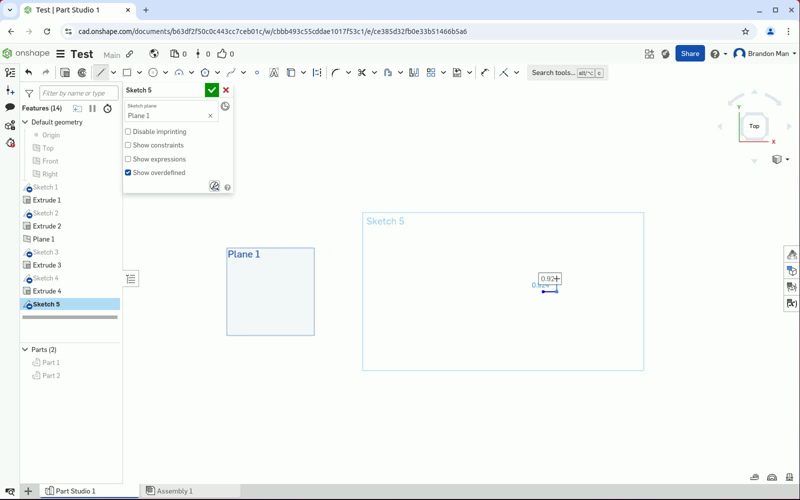
scroll(6)
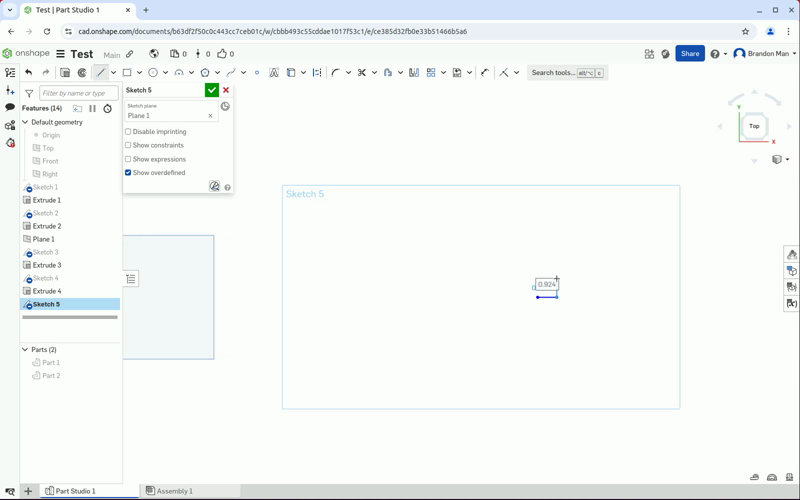
scroll(6)
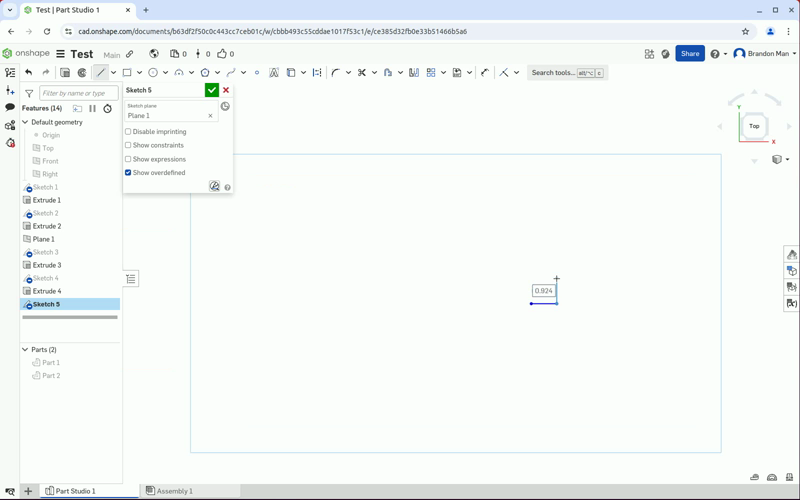
scroll(6)
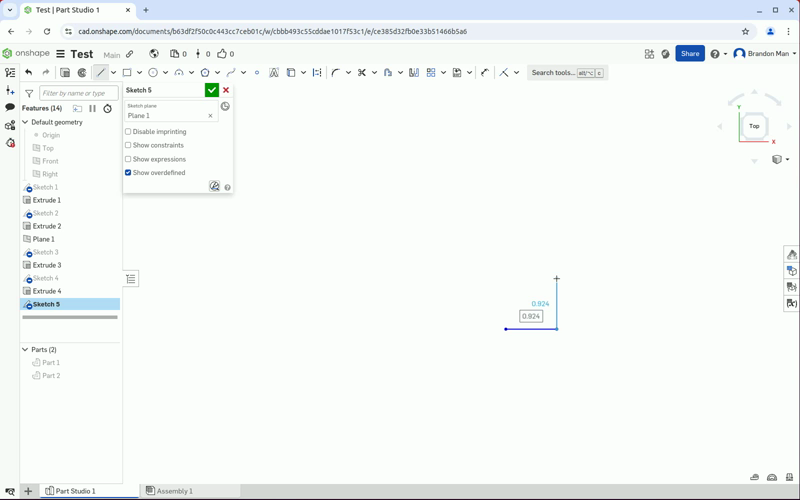
click(556, 278)
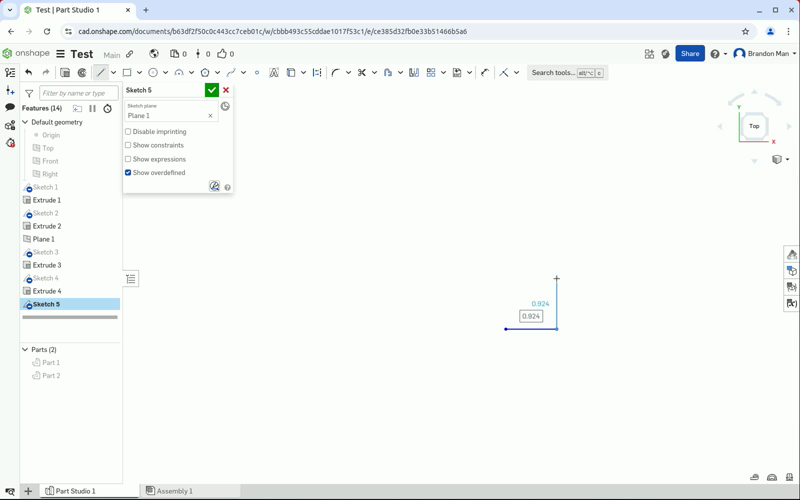
scroll(-6)
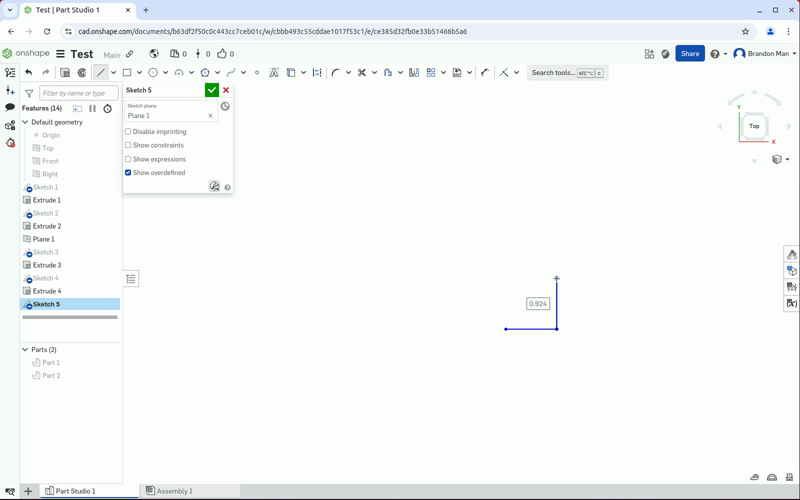
scroll(-6)
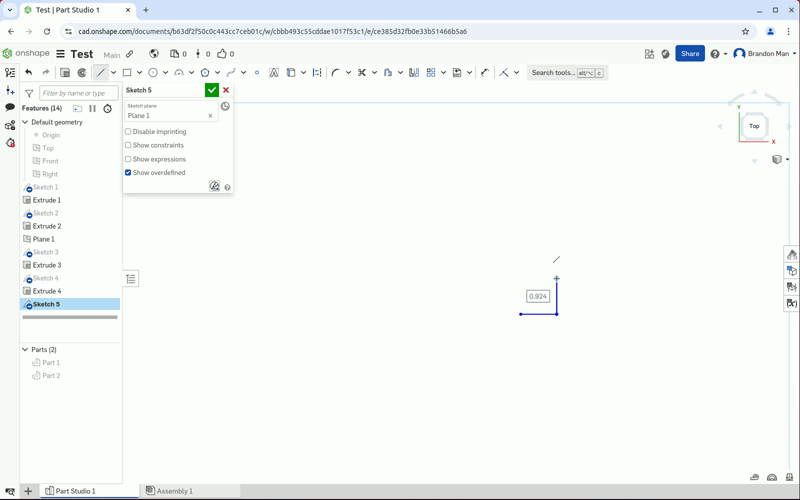
scroll(-6)
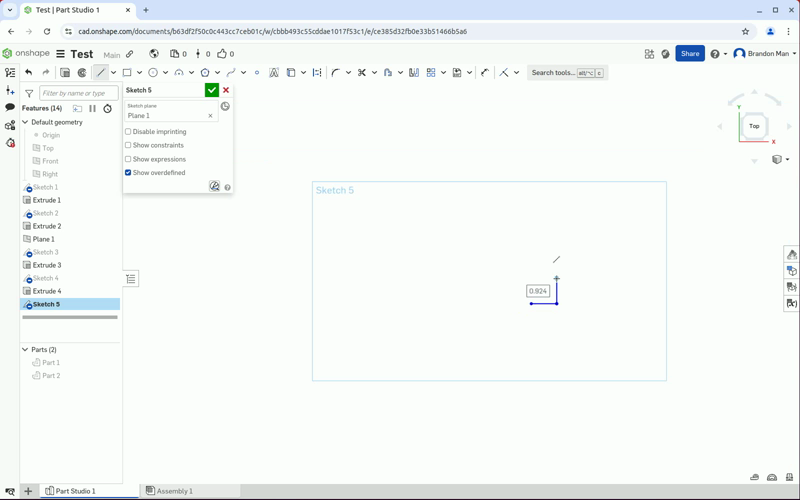
scroll(-6)
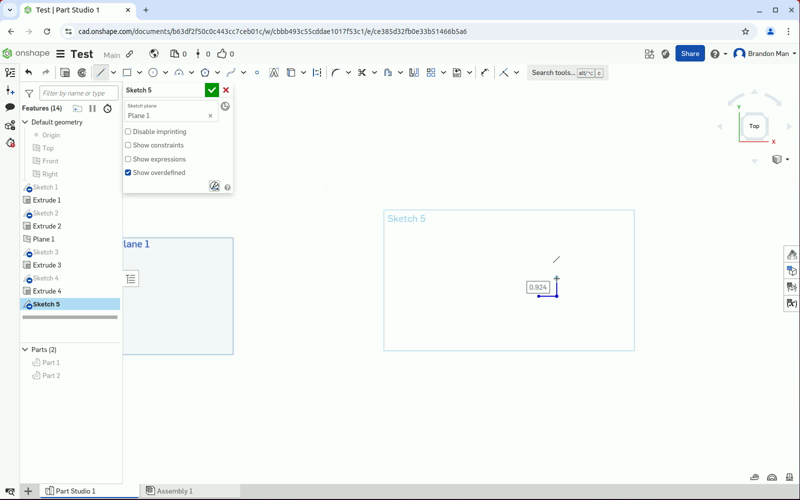
scroll(-6)
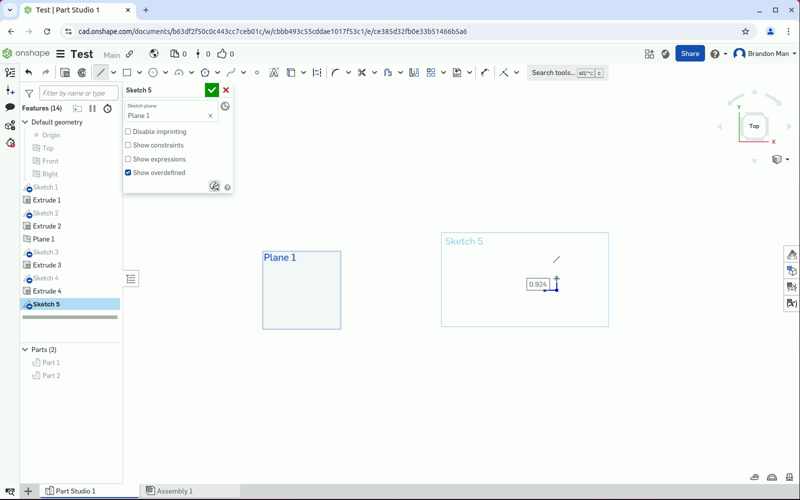
scroll(-6)
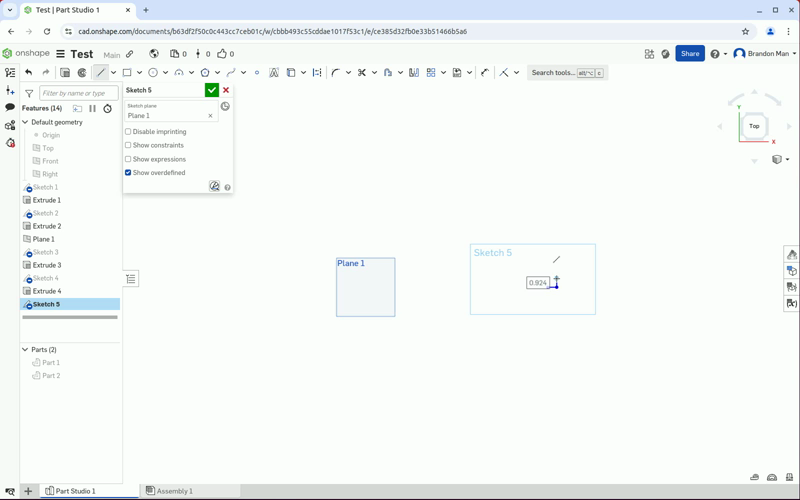
scroll(-6)
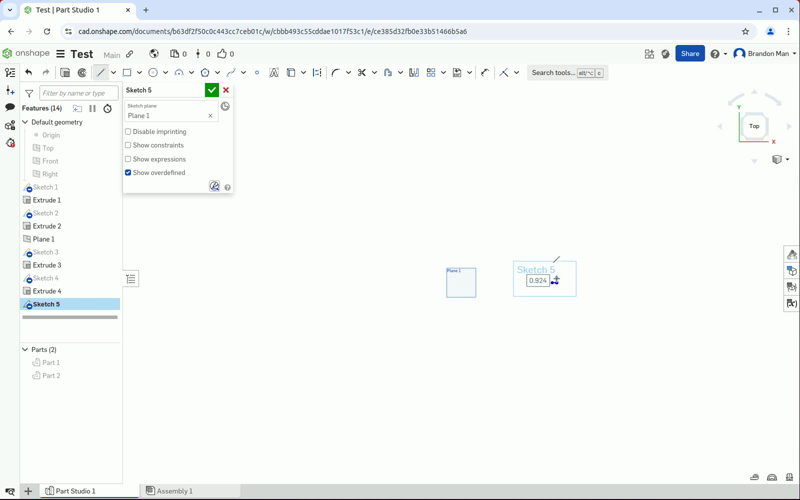
key_up(shift)
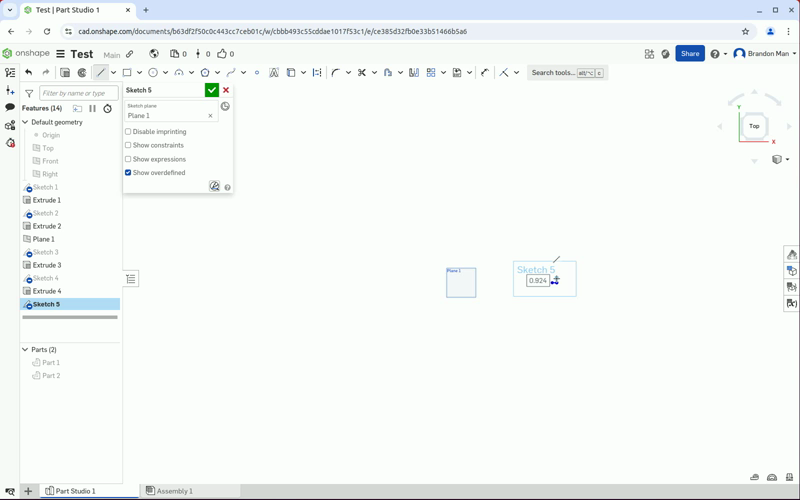
key_down(shift)
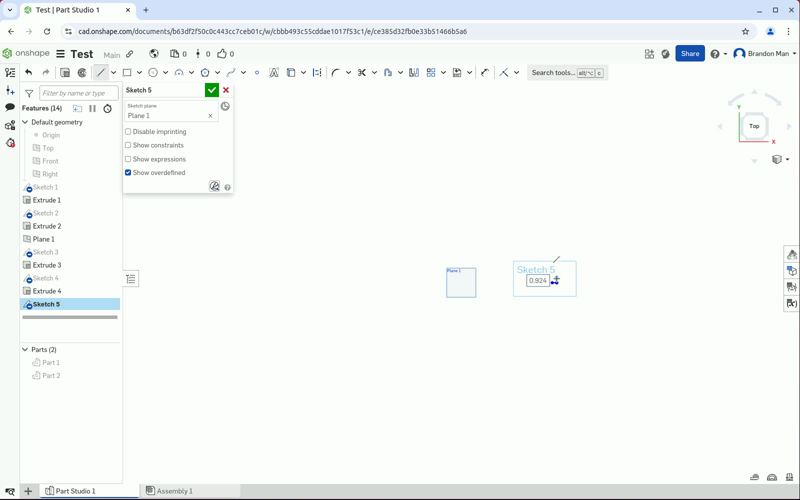
mouse_move(586, 278)
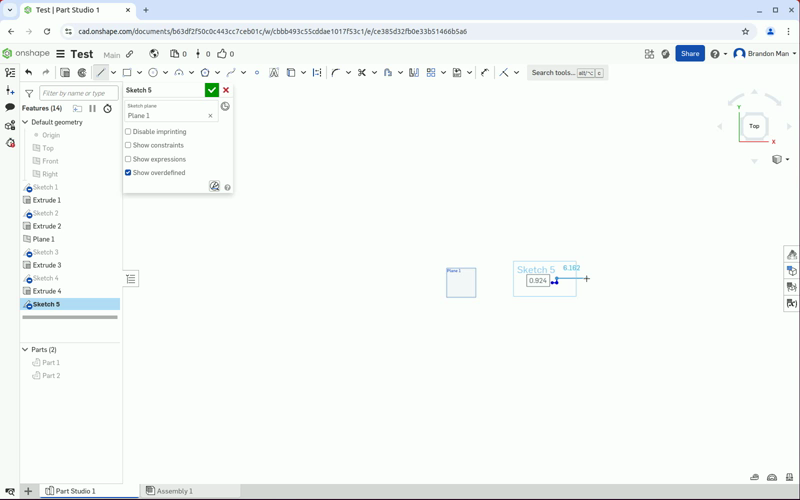
mouse_move(552, 278)
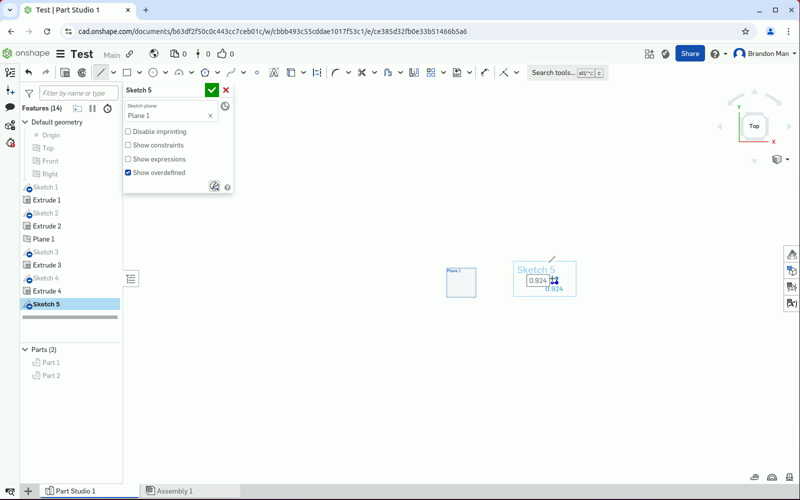
scroll(6)
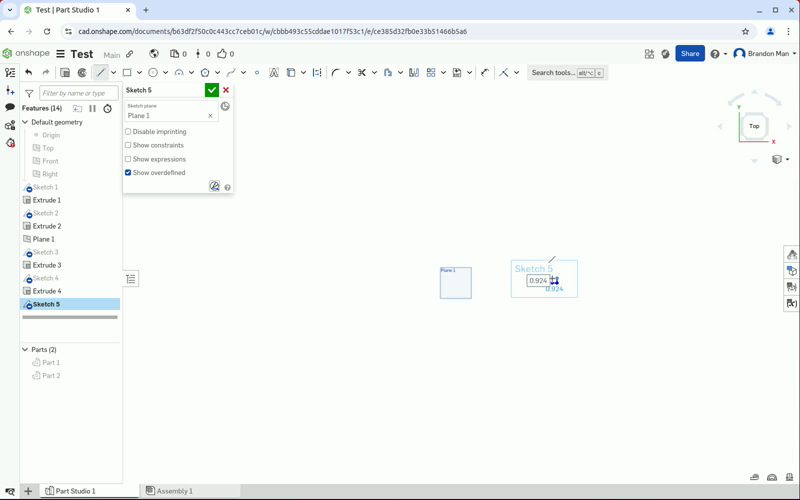
scroll(6)
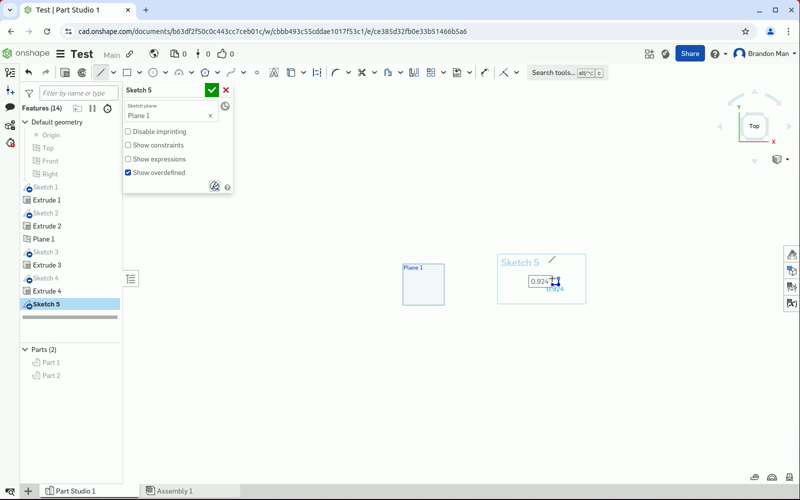
scroll(6)
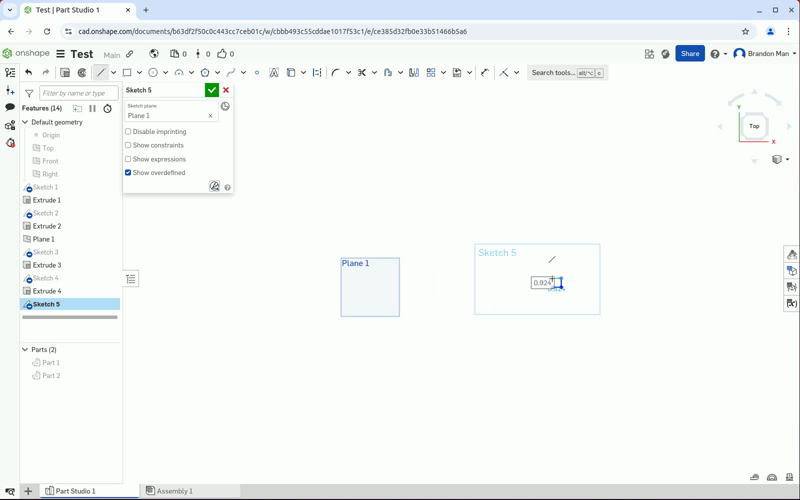
scroll(6)
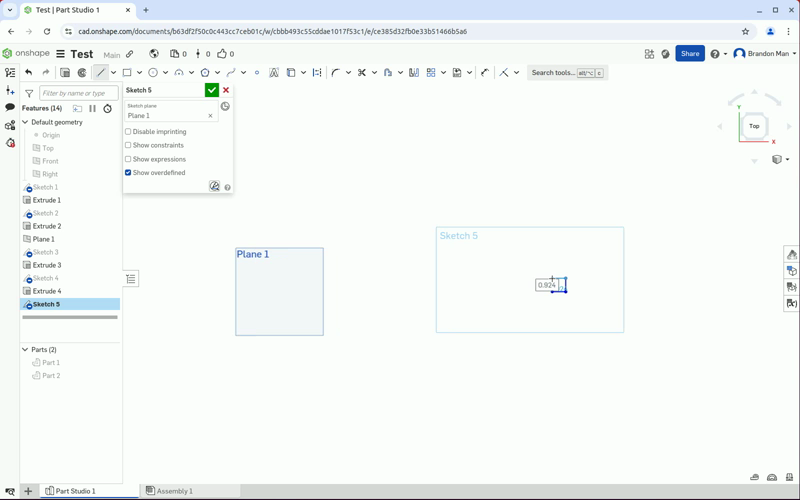
scroll(6)
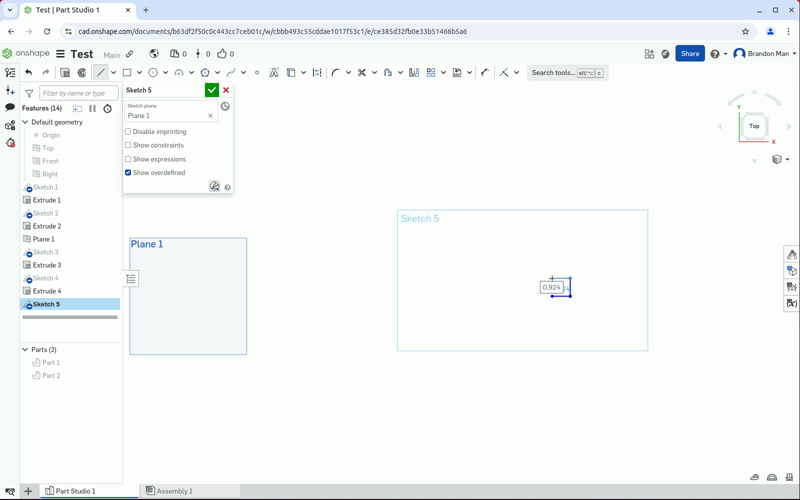
scroll(6)
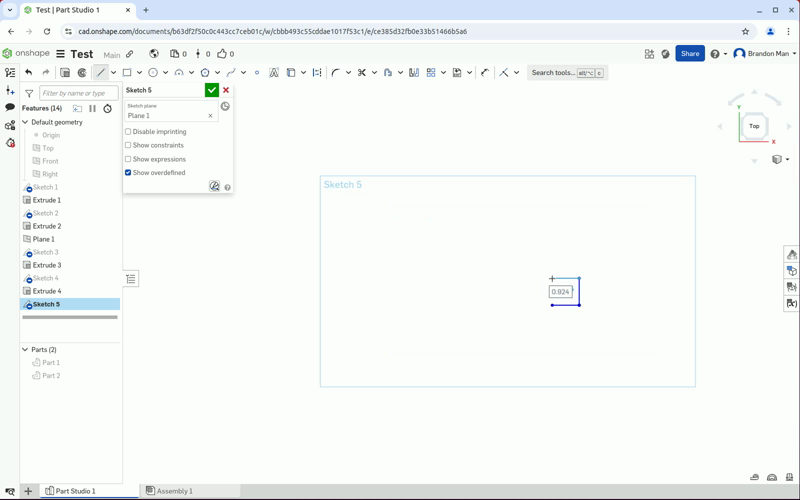
scroll(6)
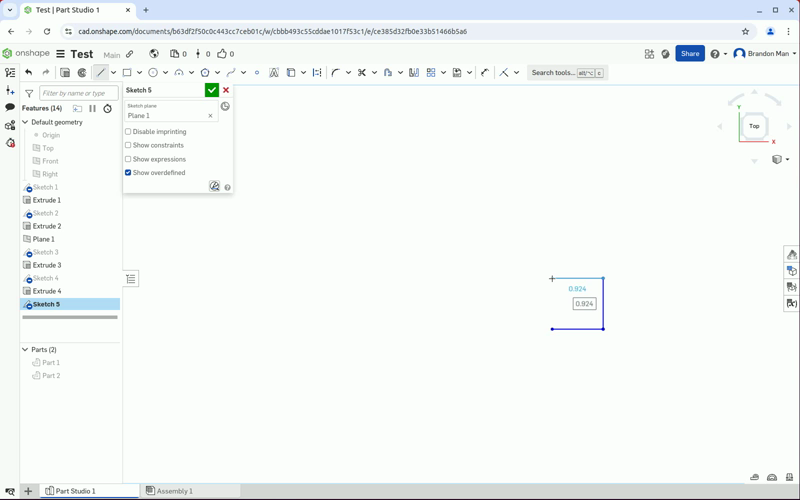
click(552, 278)
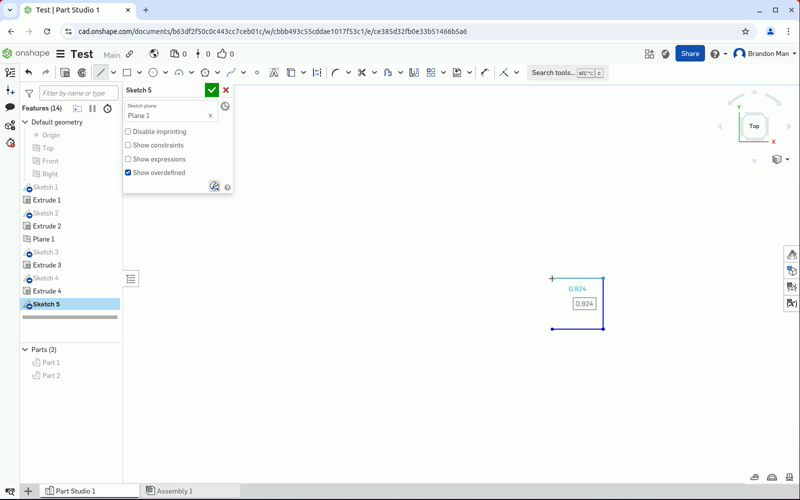
scroll(-6)
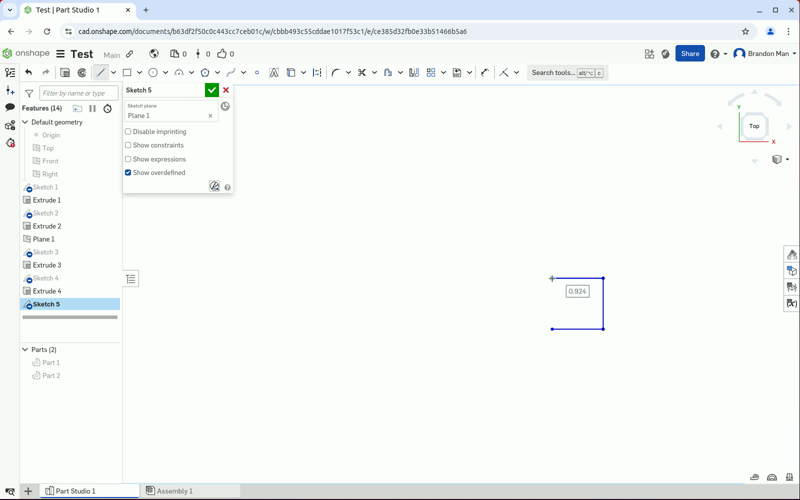
scroll(-6)
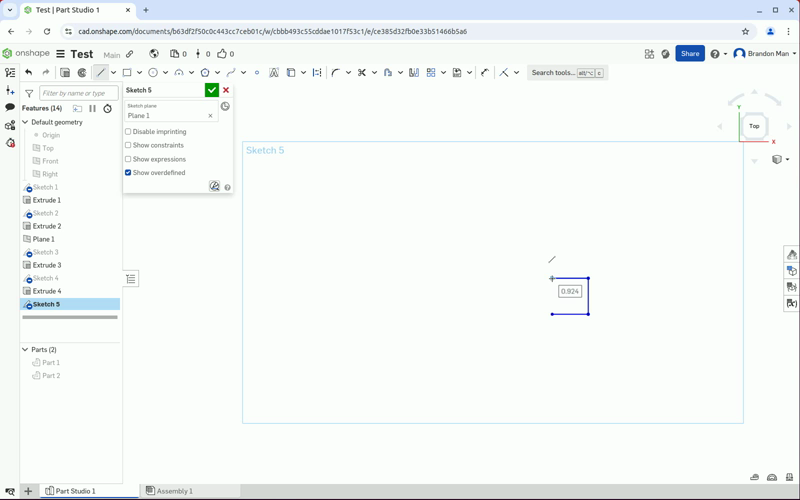
scroll(-6)
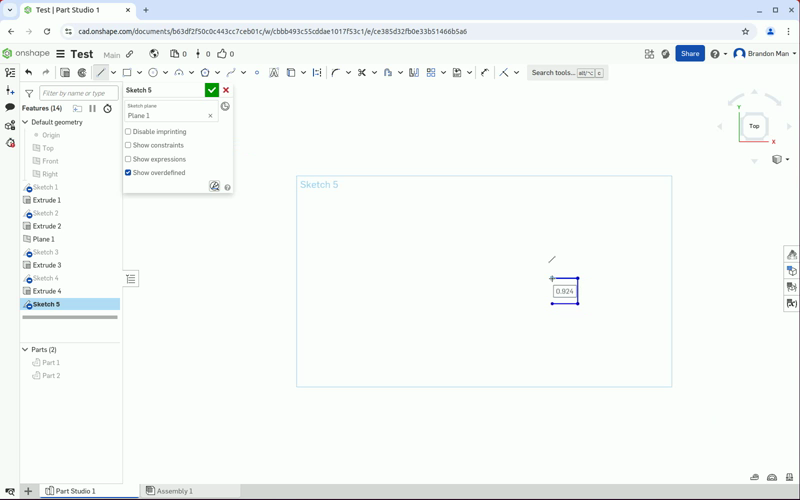
scroll(-6)
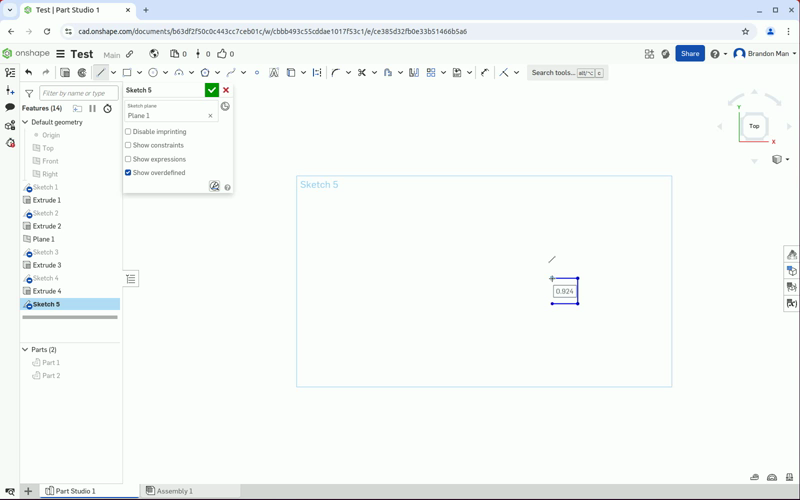
scroll(-6)
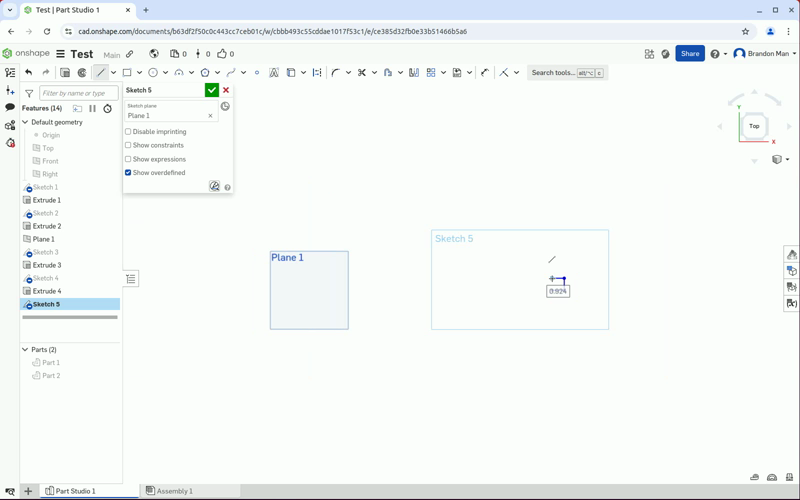
scroll(-6)
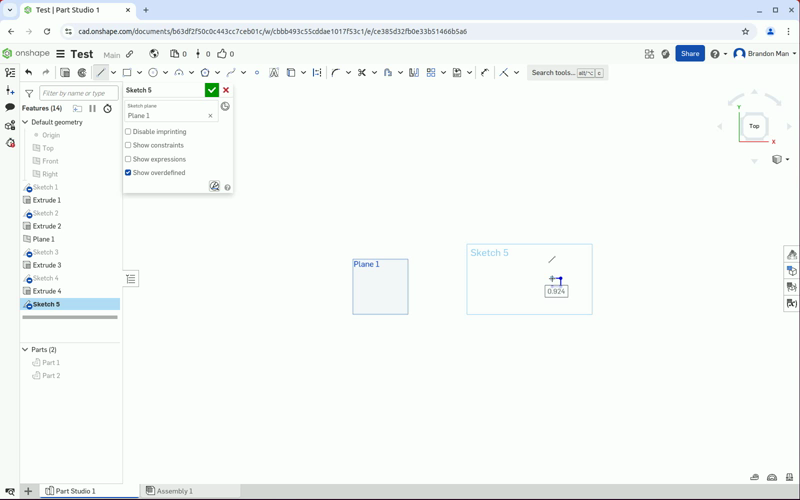
scroll(-6)
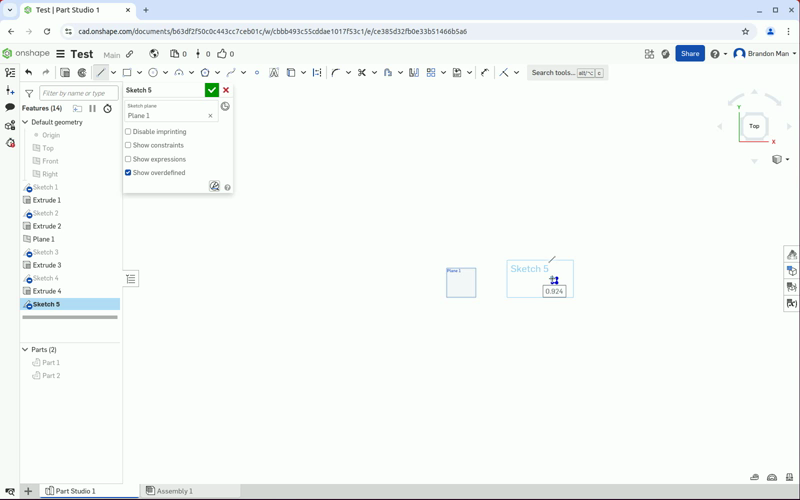
key_up(shift)
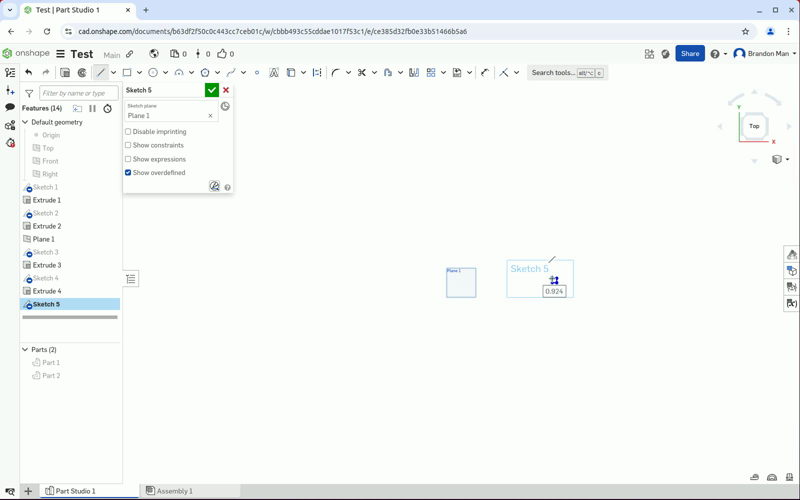
mouse_move(582, 278)
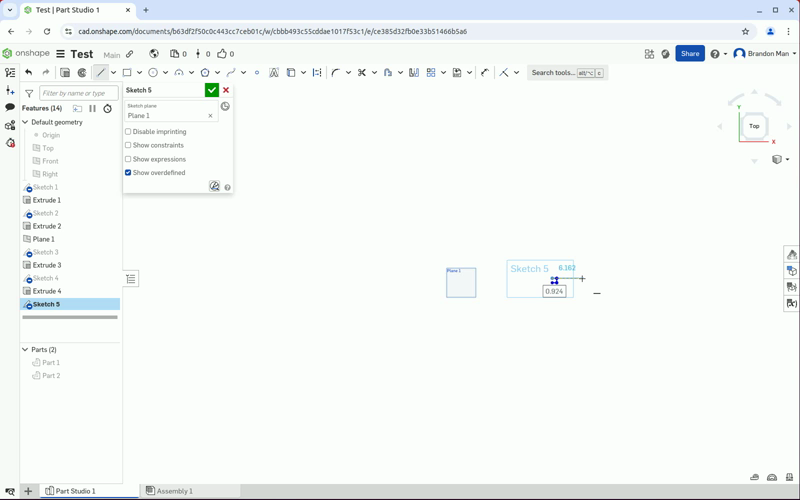
key_down(shift)
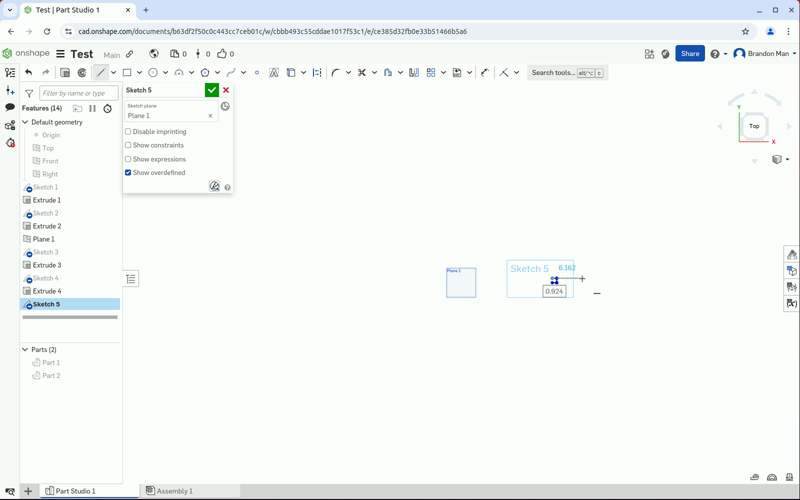
mouse_move(552, 282)
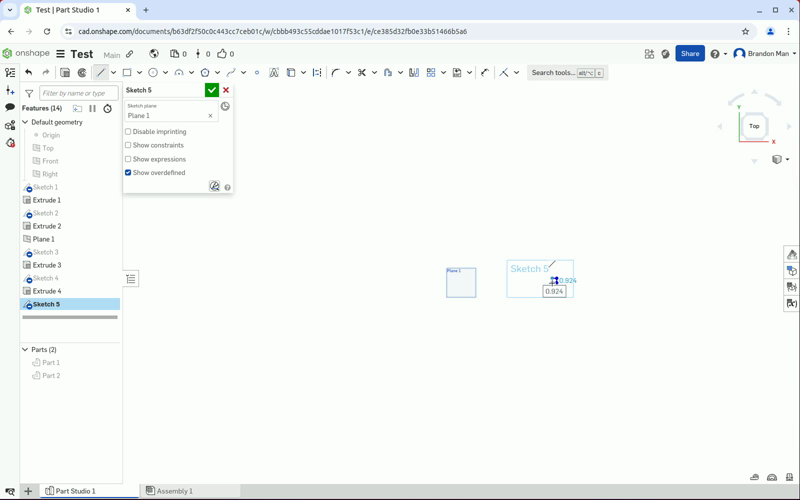
scroll(6)
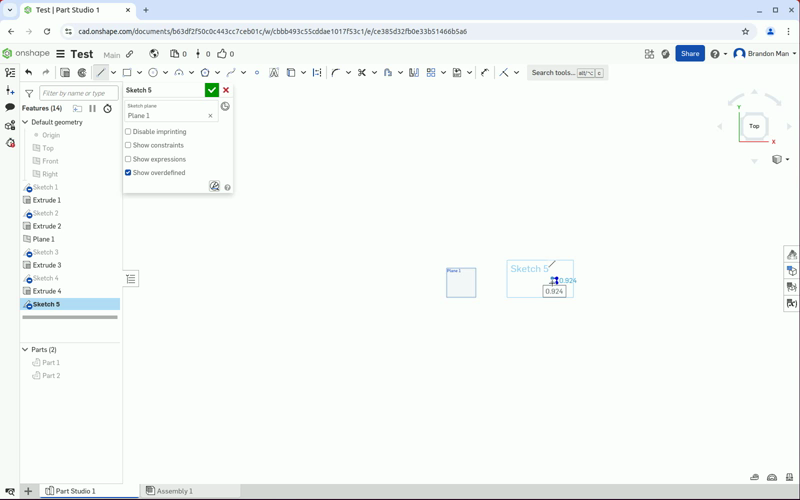
scroll(6)
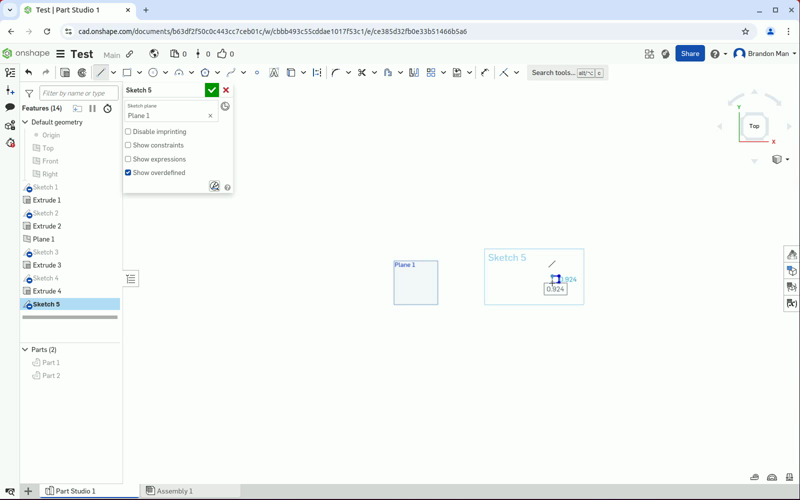
scroll(6)
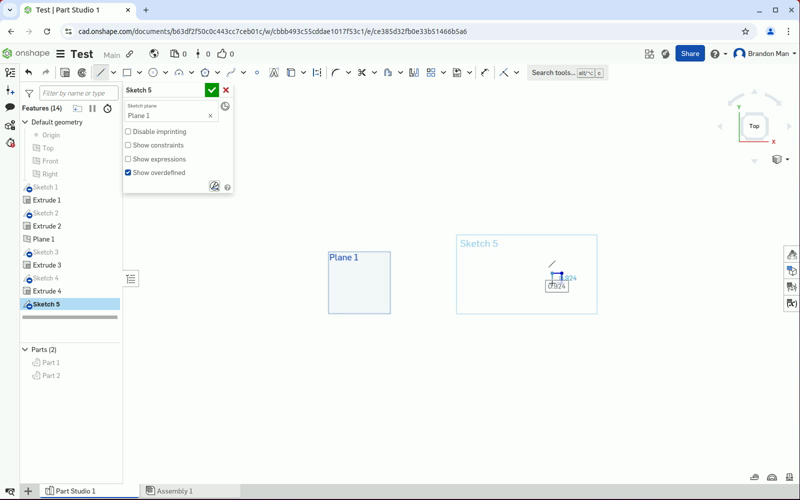
scroll(6)
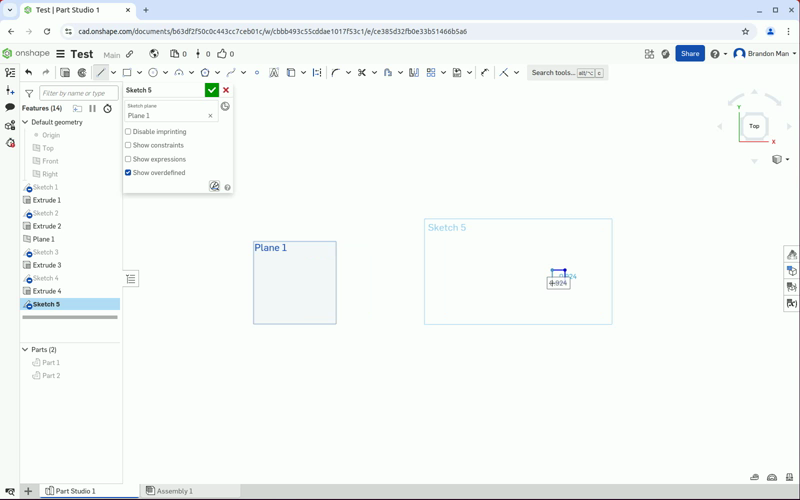
scroll(6)
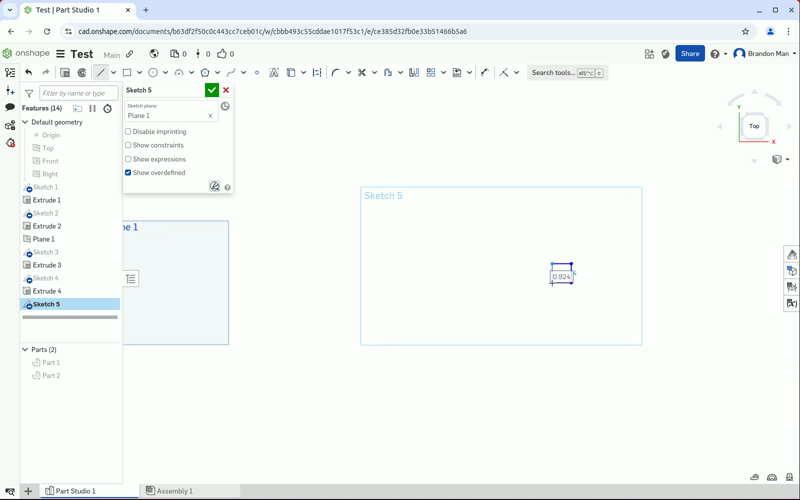
scroll(6)
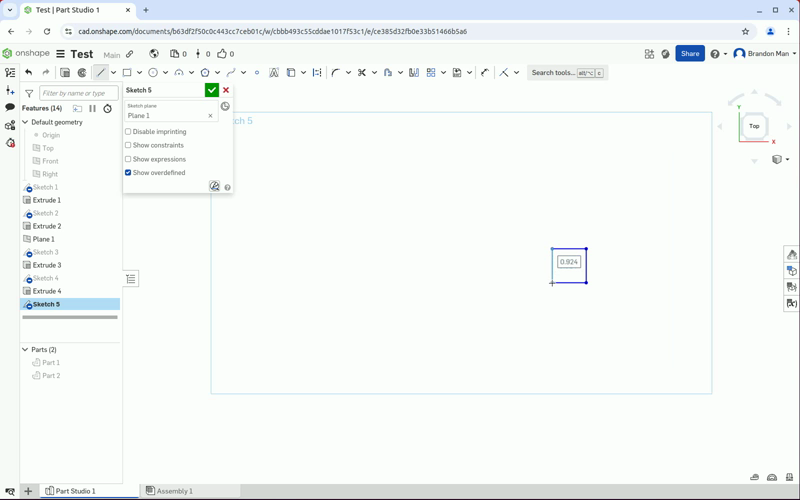
scroll(6)
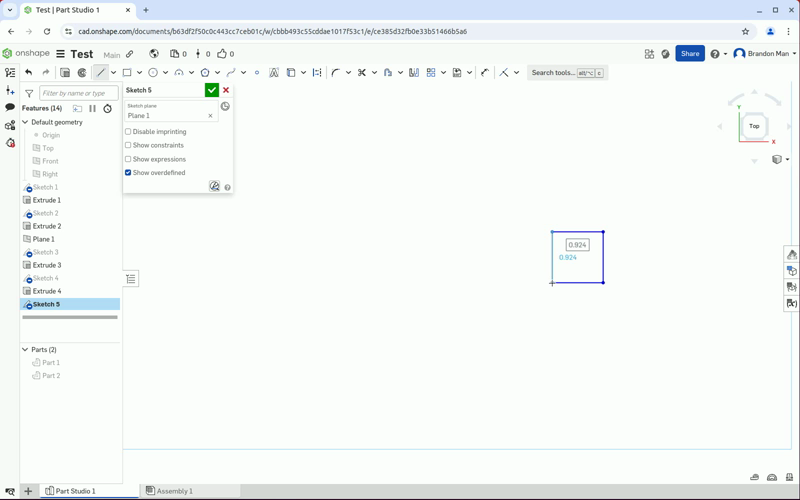
key_up(shift)
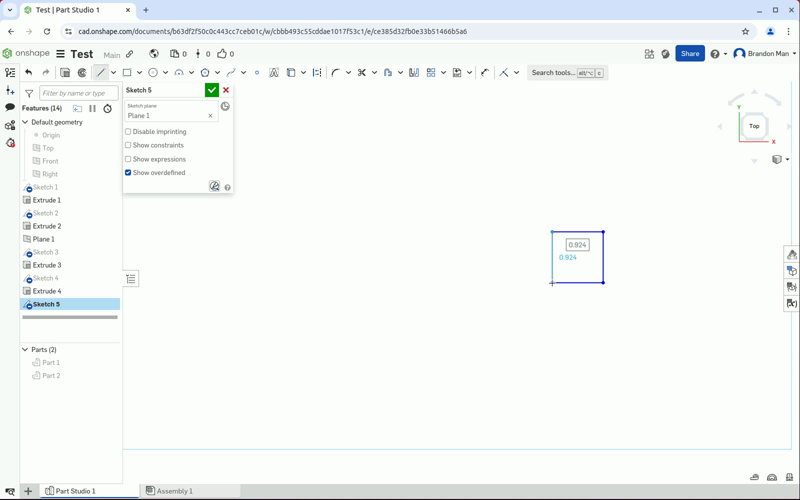
click(552, 282)
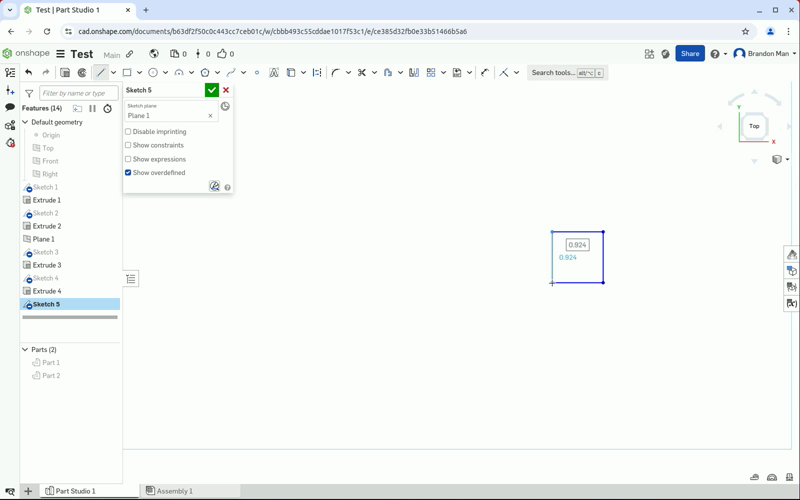
scroll(-6)
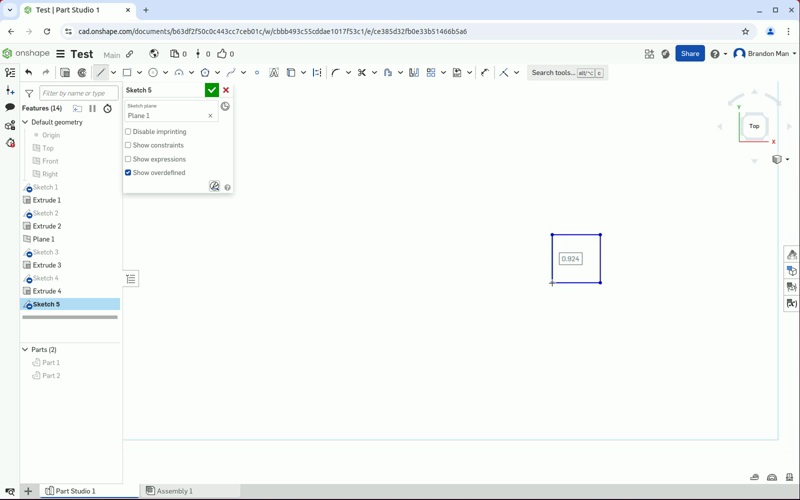
scroll(-6)
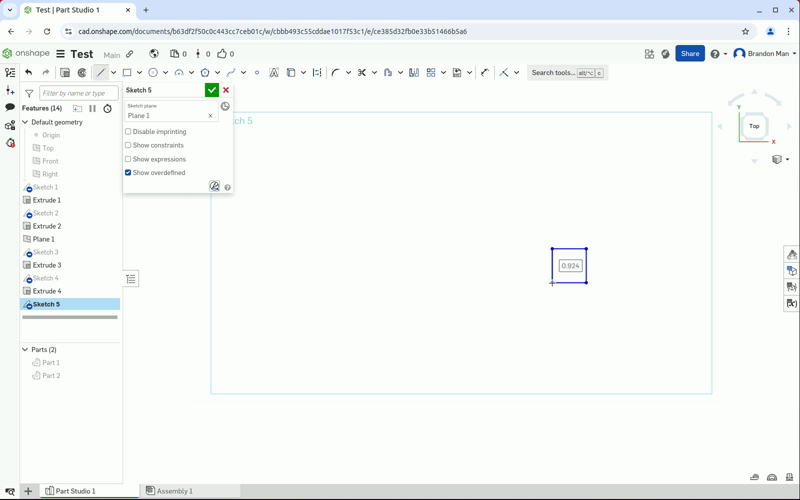
scroll(-6)
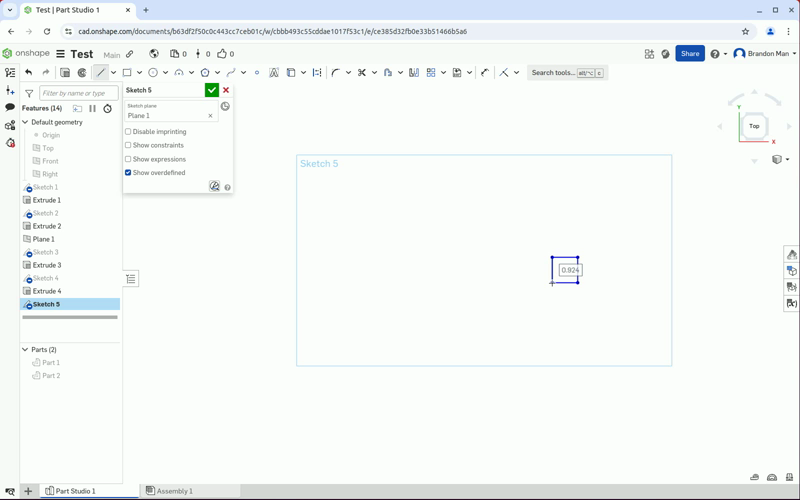
scroll(-6)
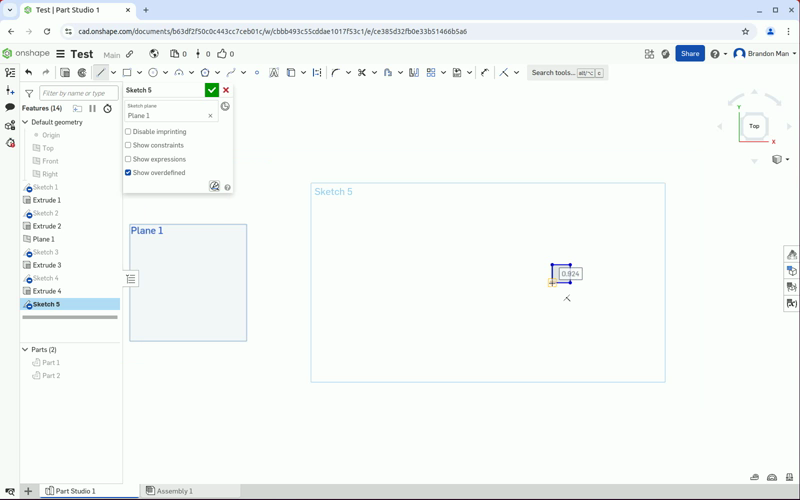
scroll(-6)
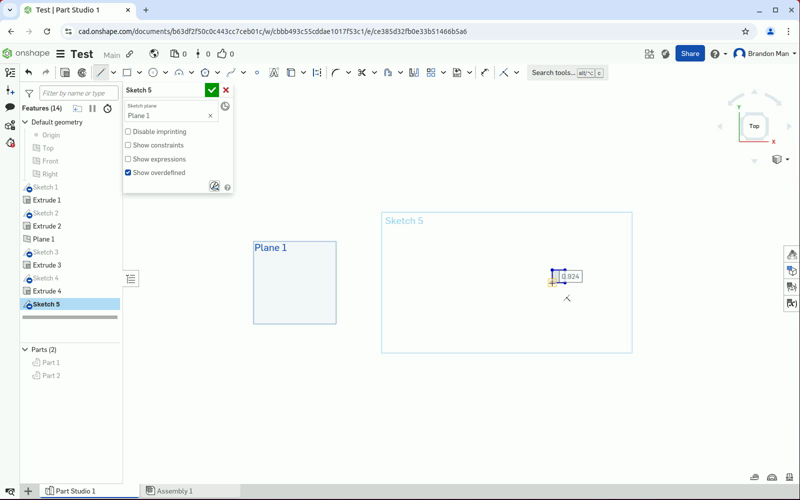
scroll(-6)
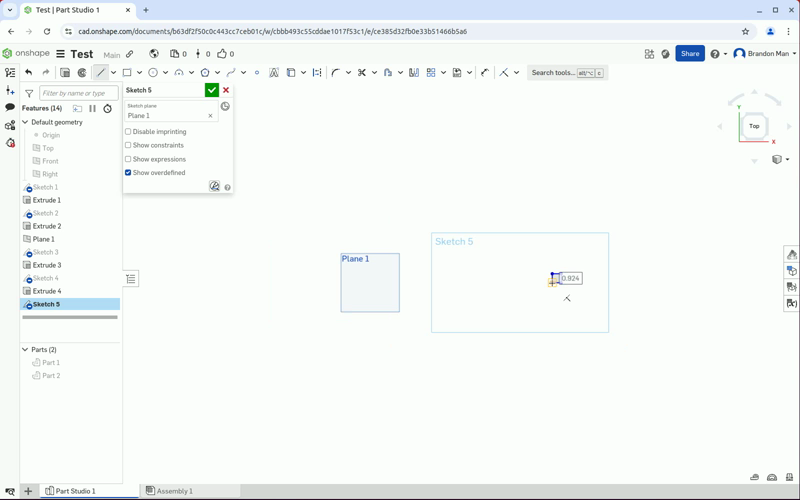
scroll(-6)
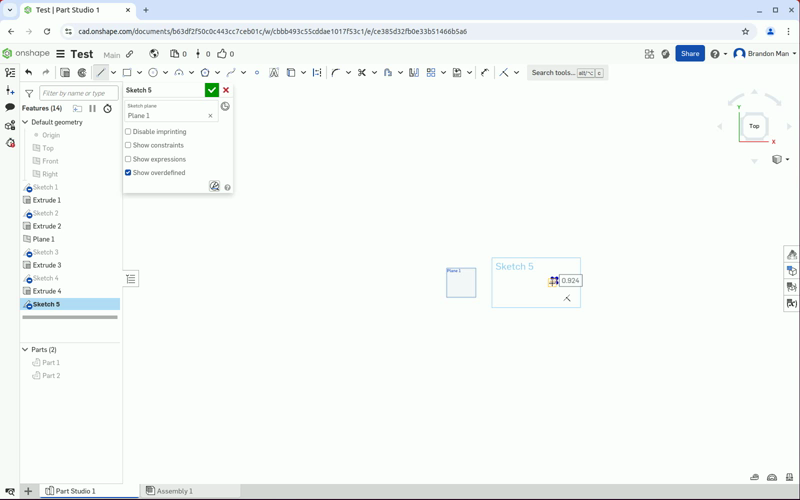
key(esc)
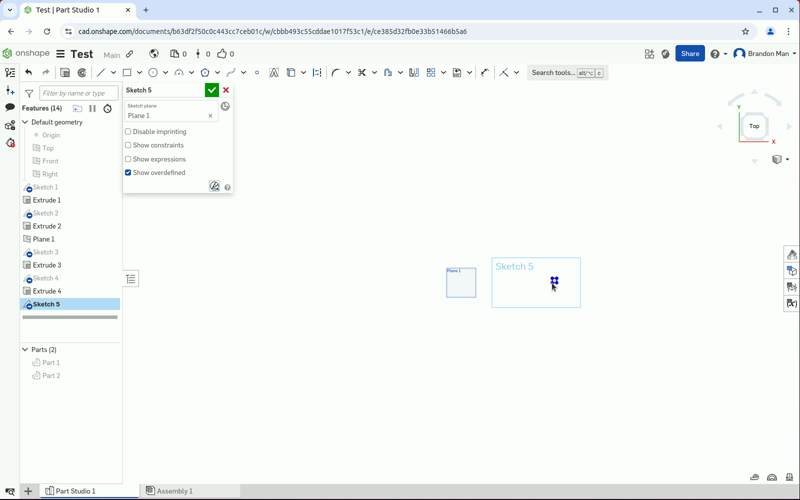
mouse_move(555, 281)
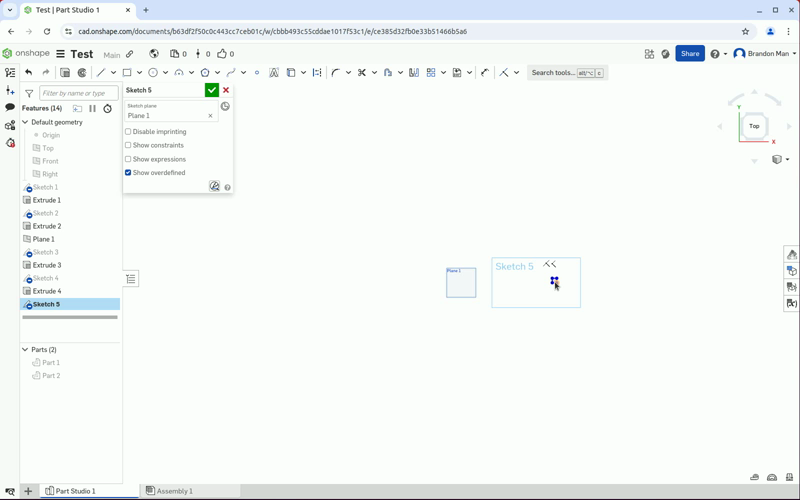
scroll(6)
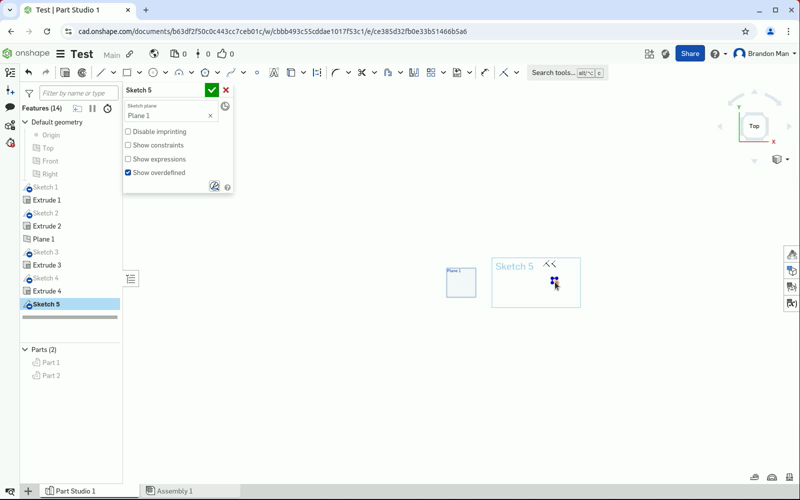
scroll(6)
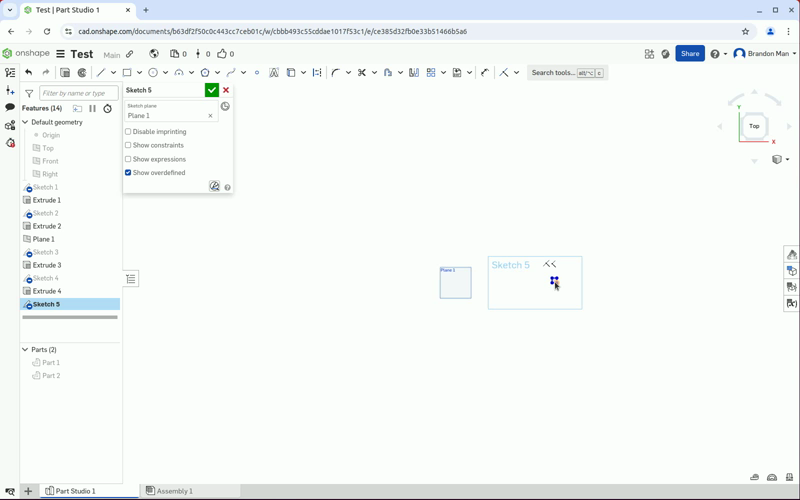
scroll(6)
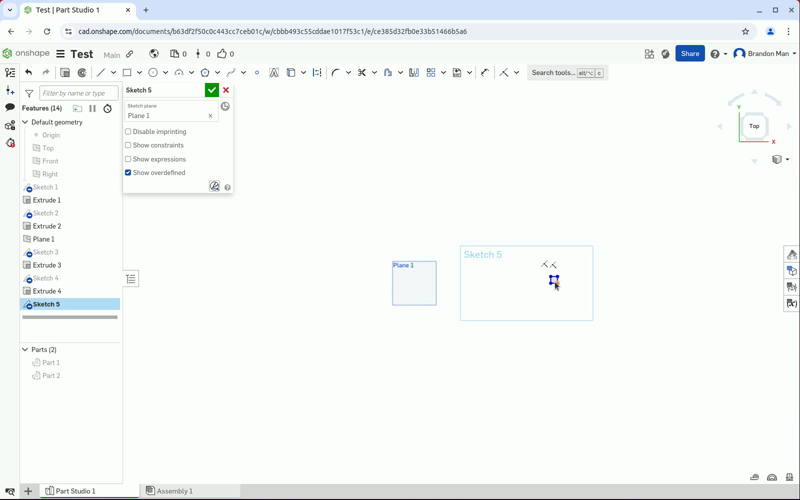
scroll(6)
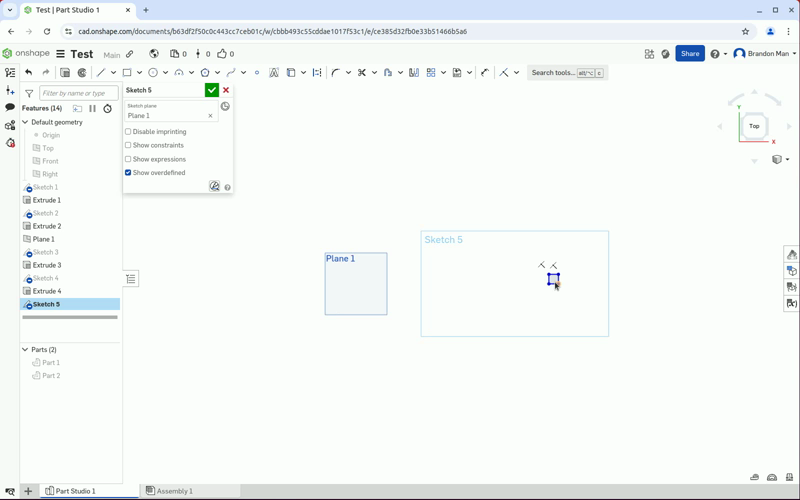
scroll(6)
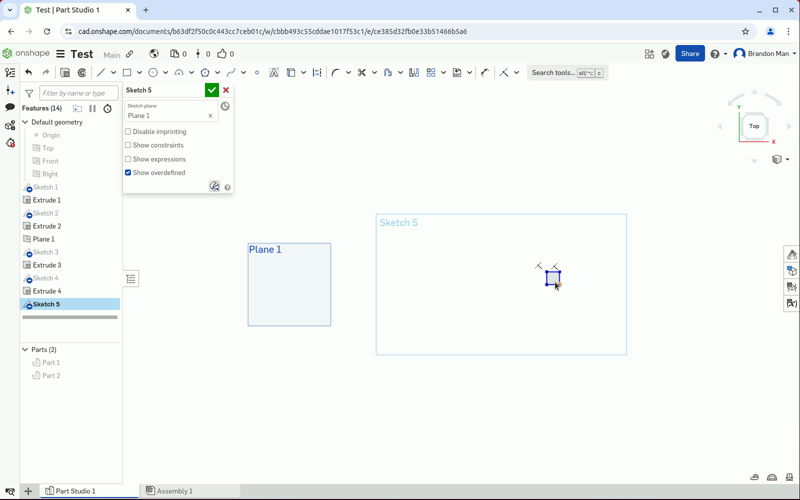
scroll(6)
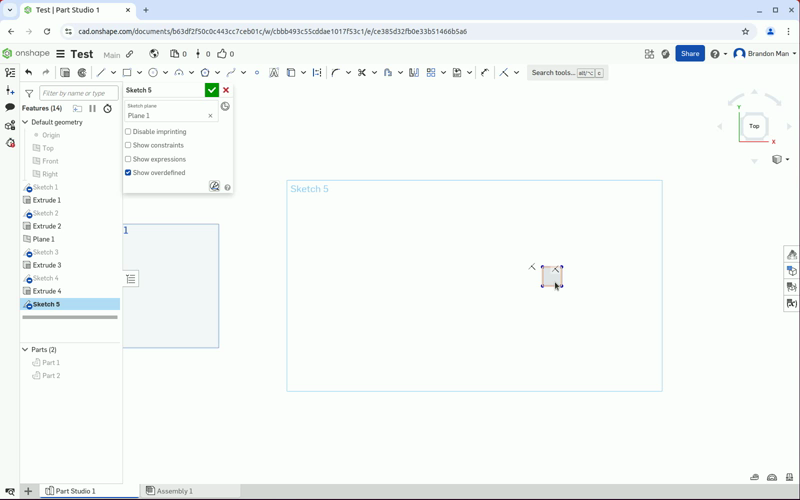
scroll(6)
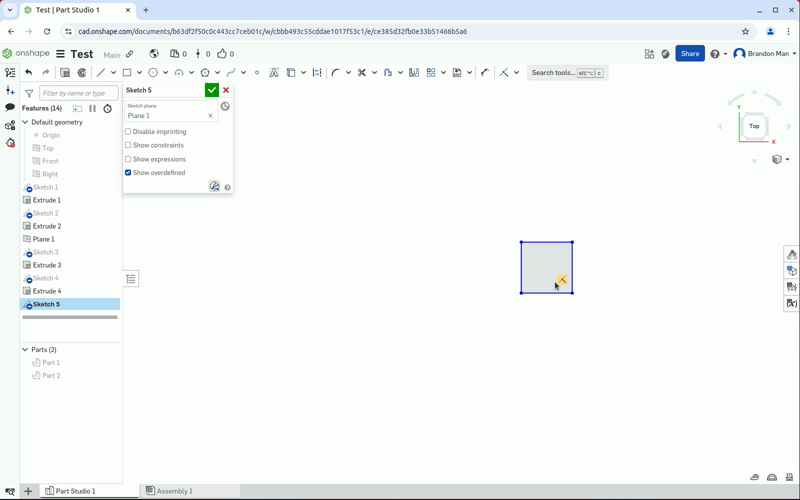
click(555, 281)
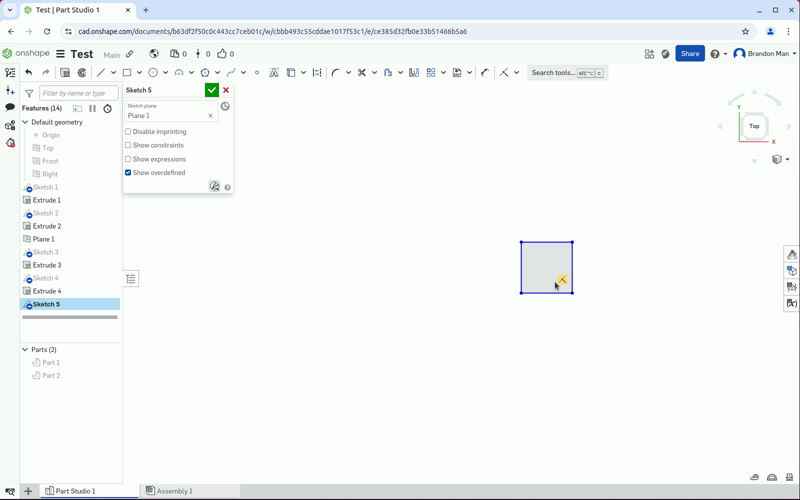
scroll(-6)
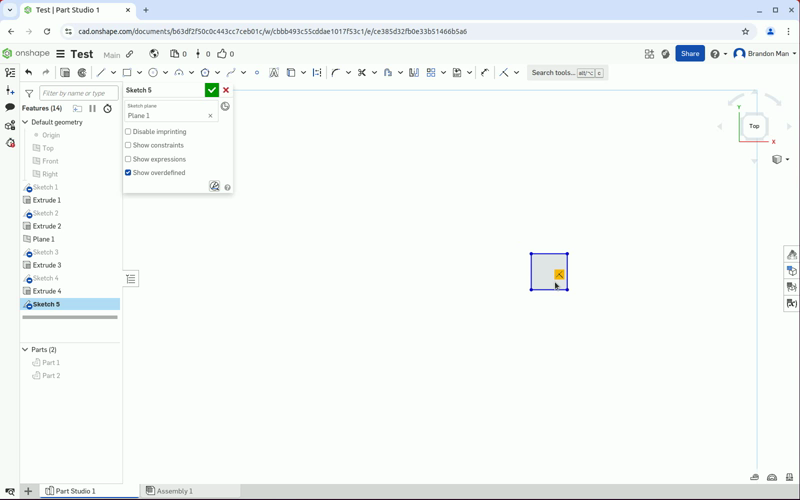
scroll(-6)
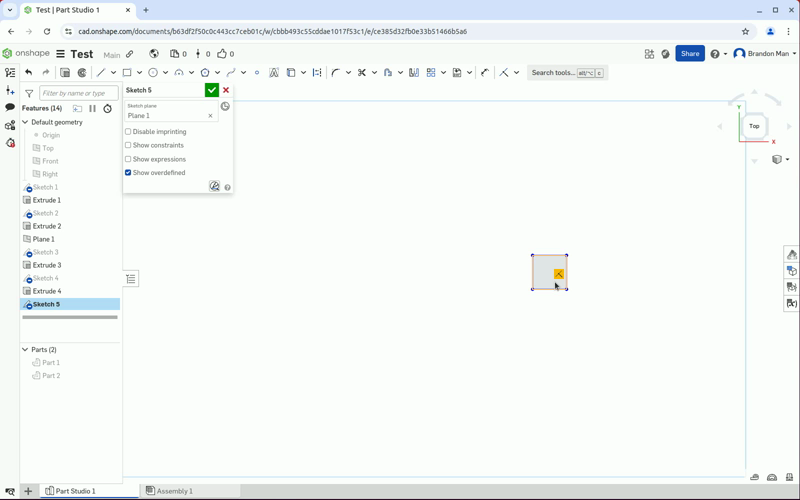
scroll(-6)
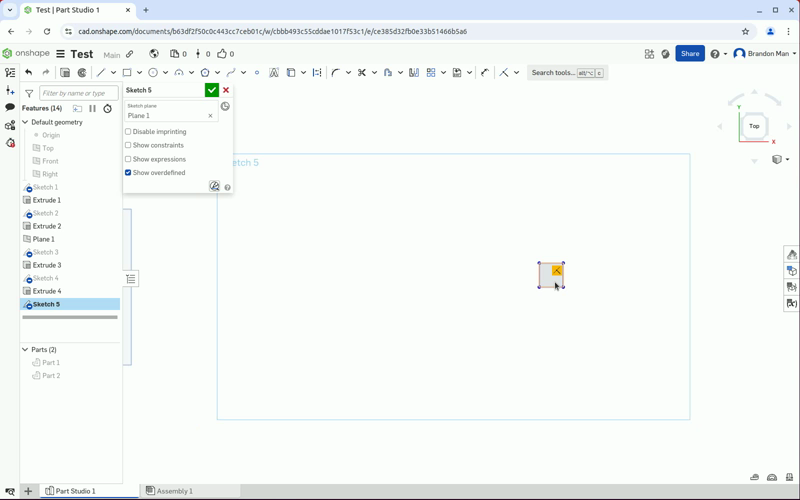
scroll(-6)
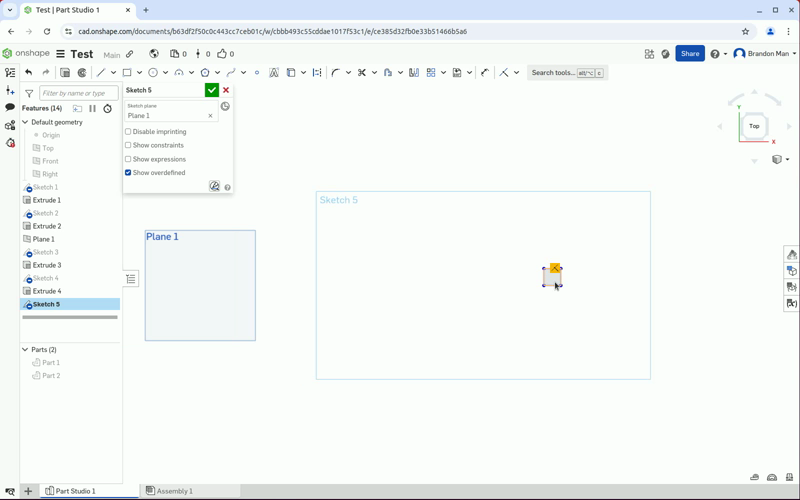
scroll(-6)
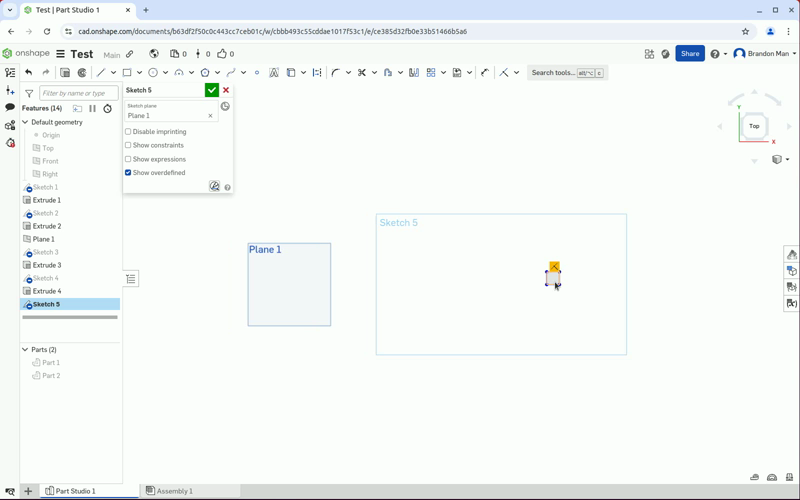
scroll(-6)
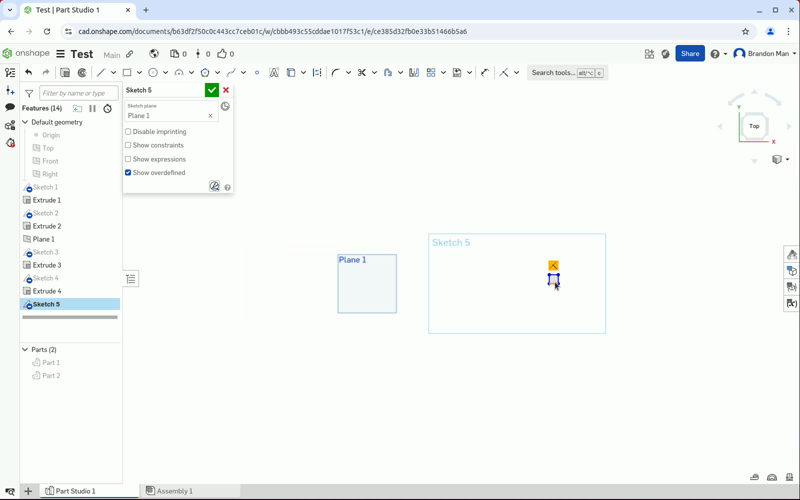
scroll(-6)
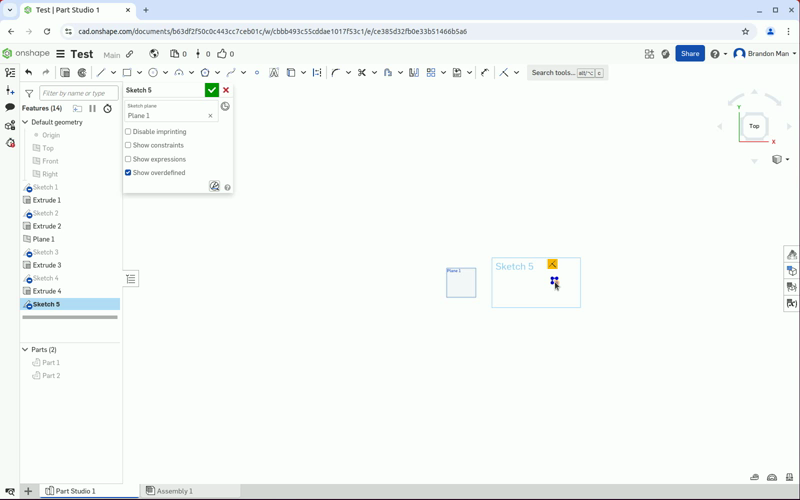
mouse_move(73, 352)
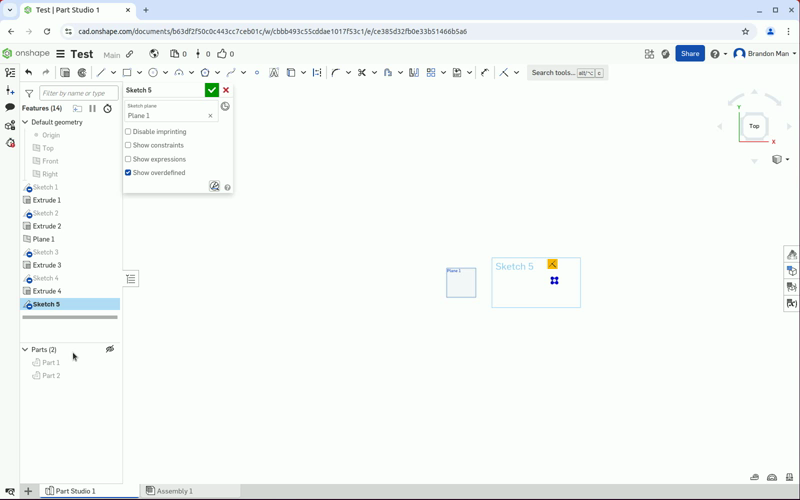
key(shift+y)
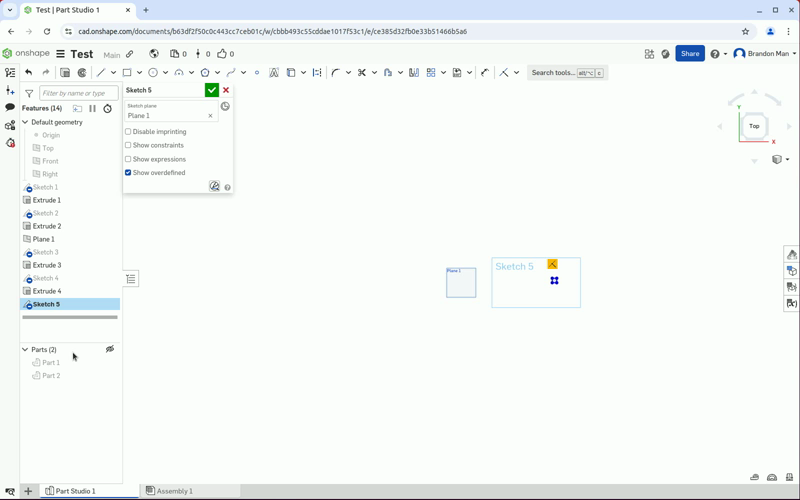
key(shift+e)
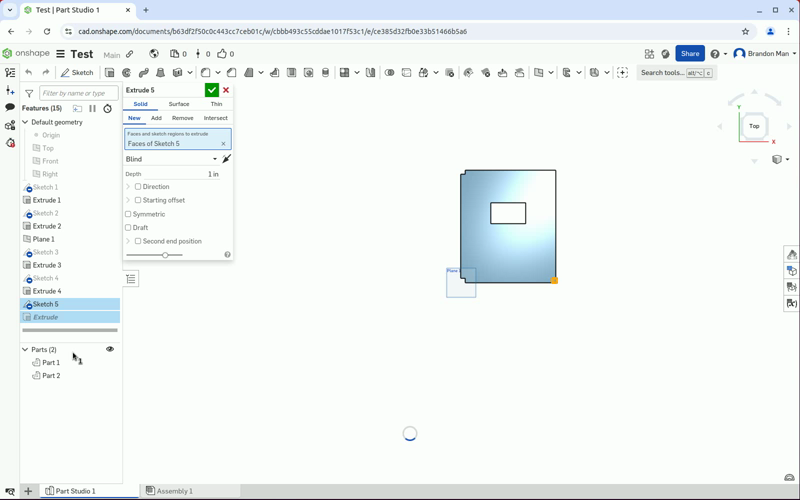
mouse_move(143, 106)
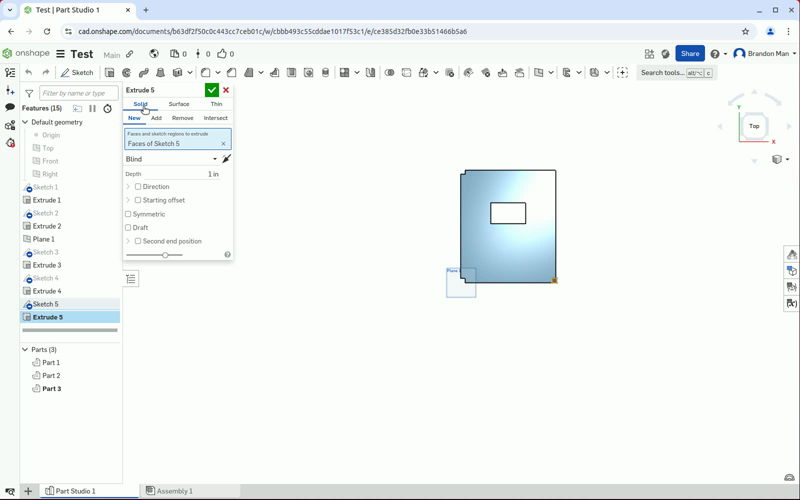
click(143, 106)
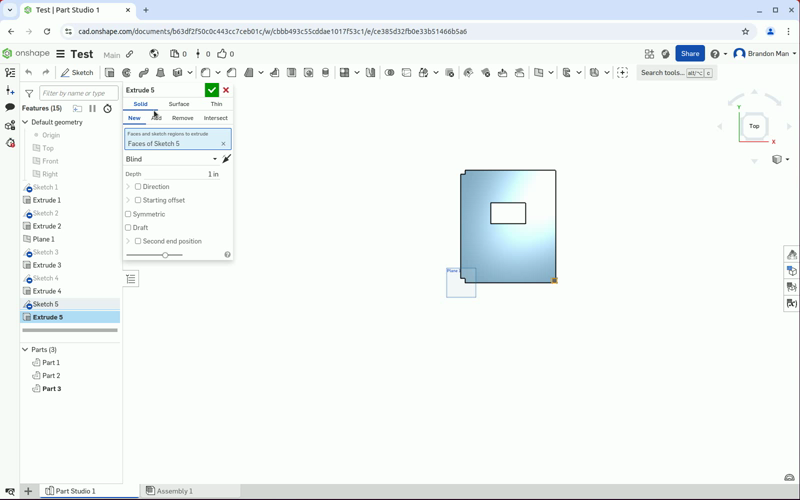
mouse_move(186, 120)
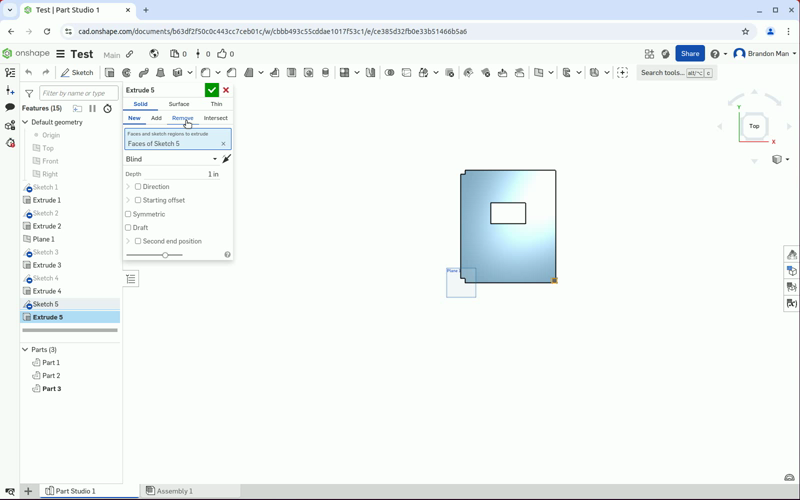
click(186, 120)
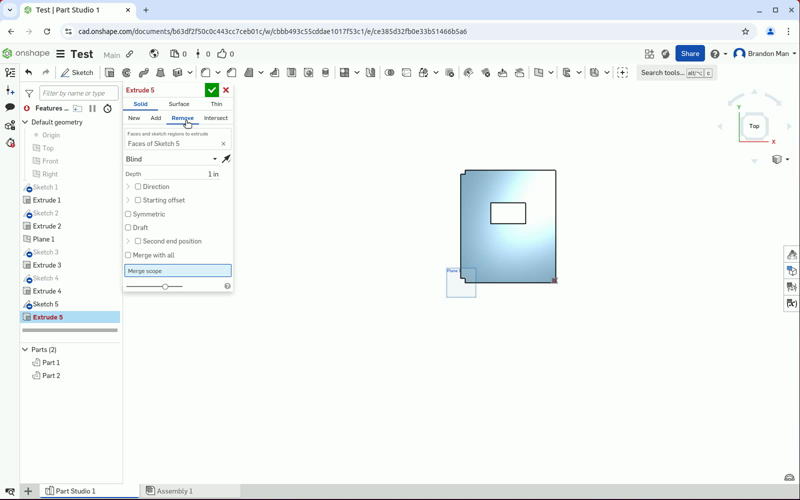
key(tab, 4)
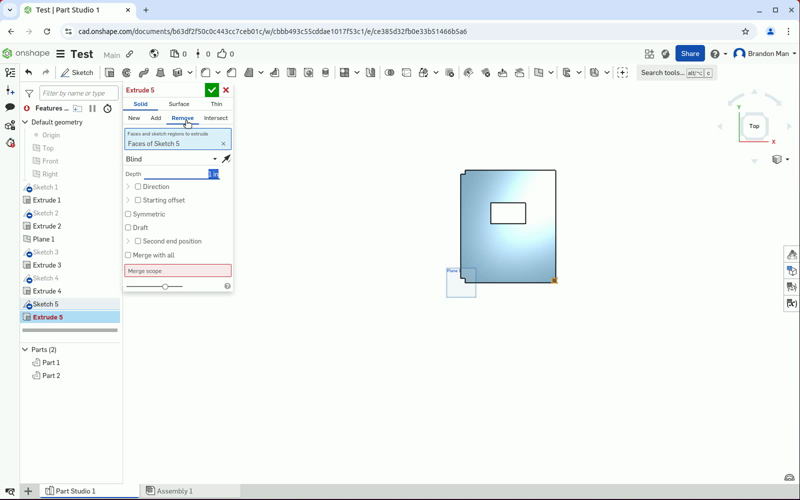
text(3.611)
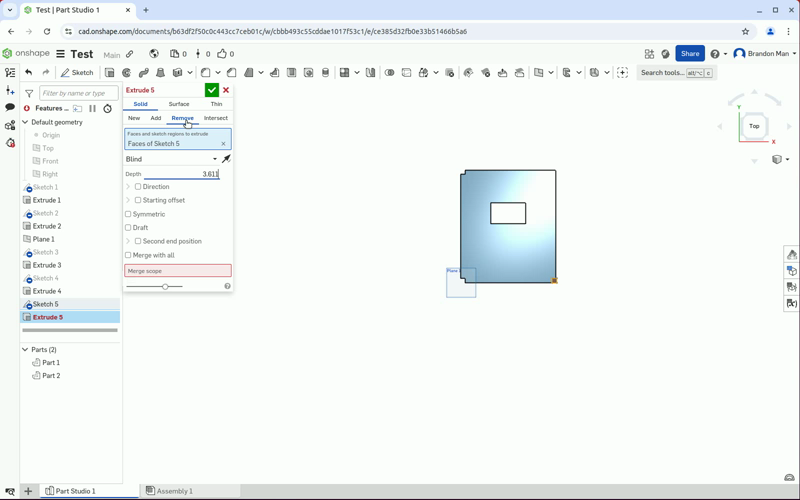
key(tab, 6)
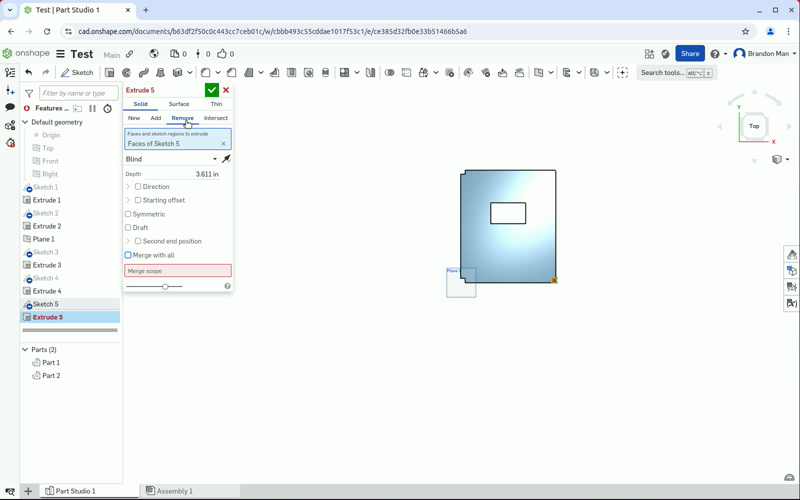
key(space)
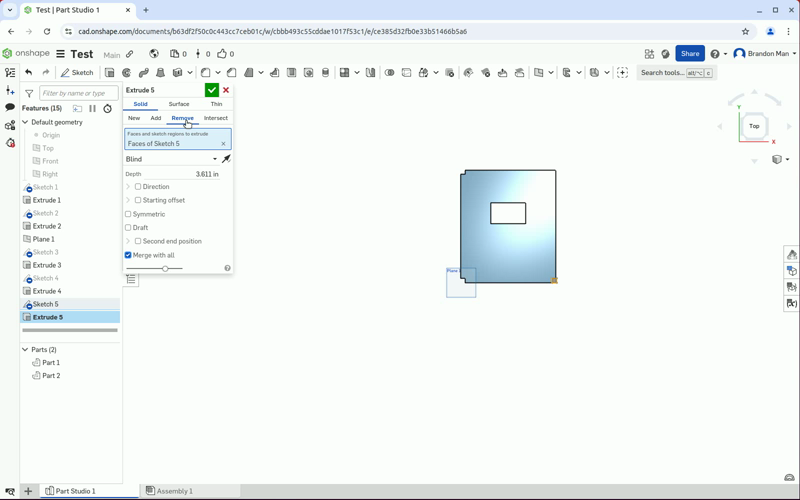
key(enter)
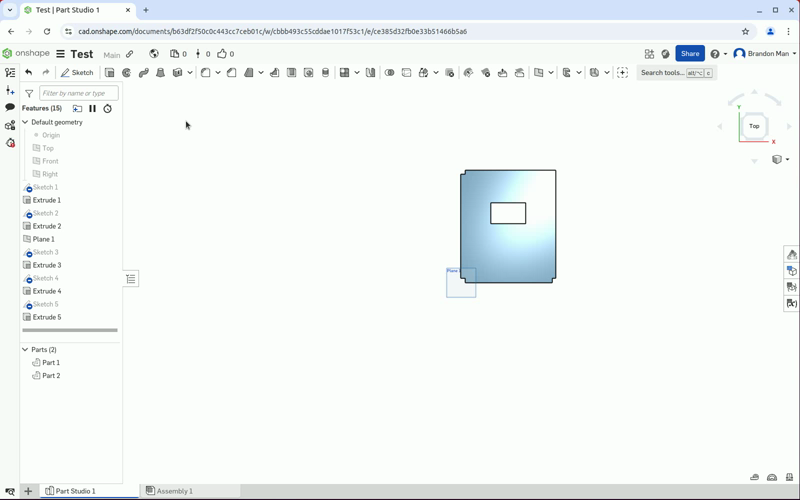
key(shift+h)
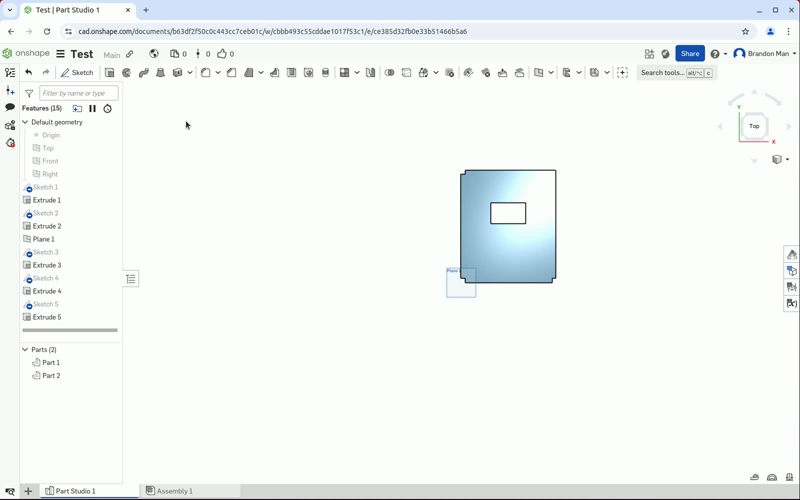
key(shift+h)
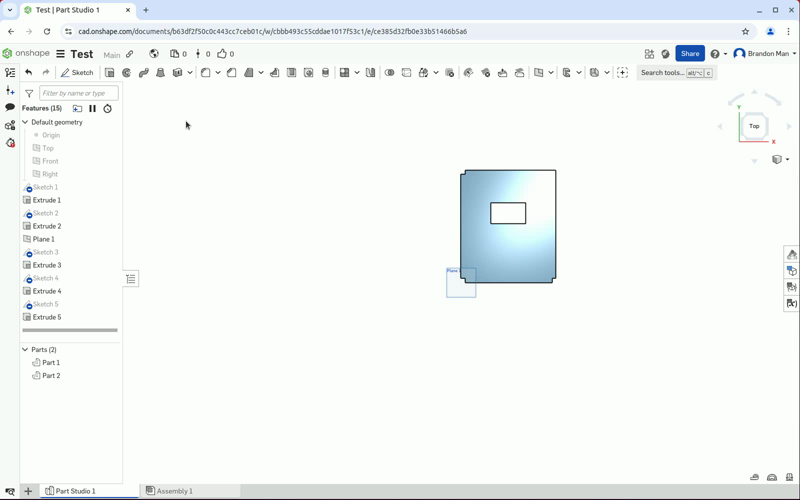
mouse_move(73, 189)
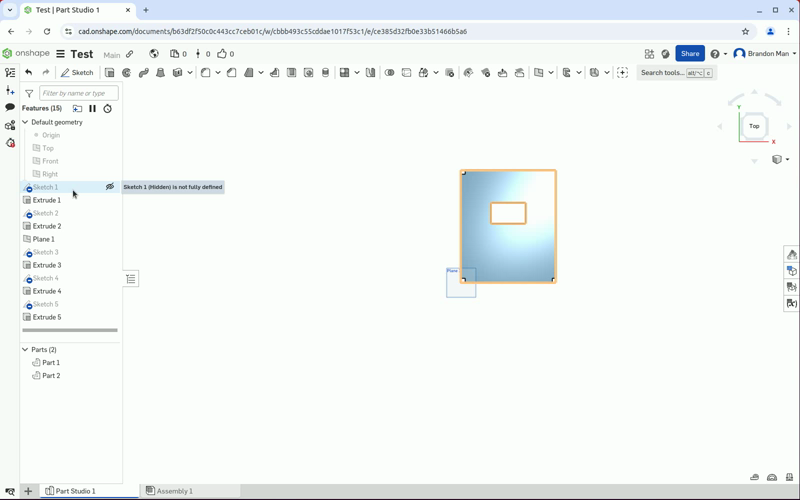
click(73, 189)
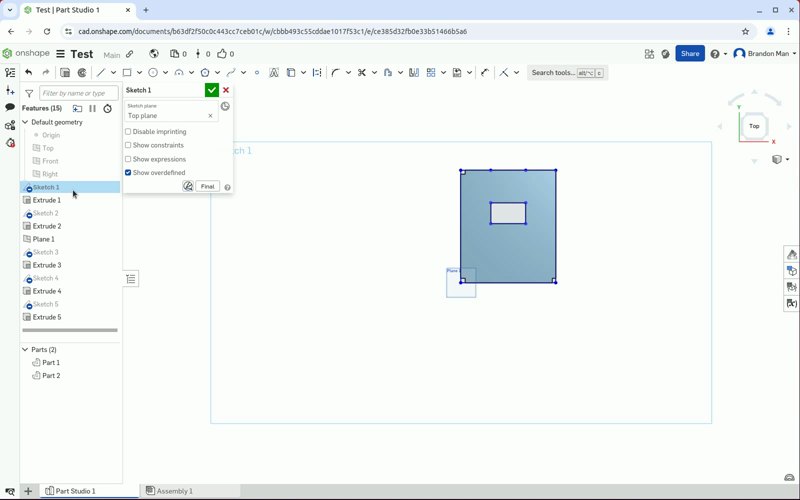
mouse_move(229, 92)
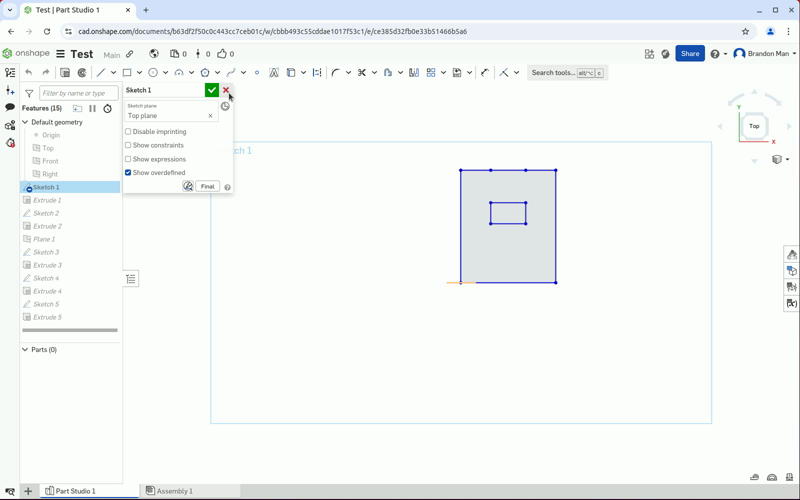
click(229, 92)
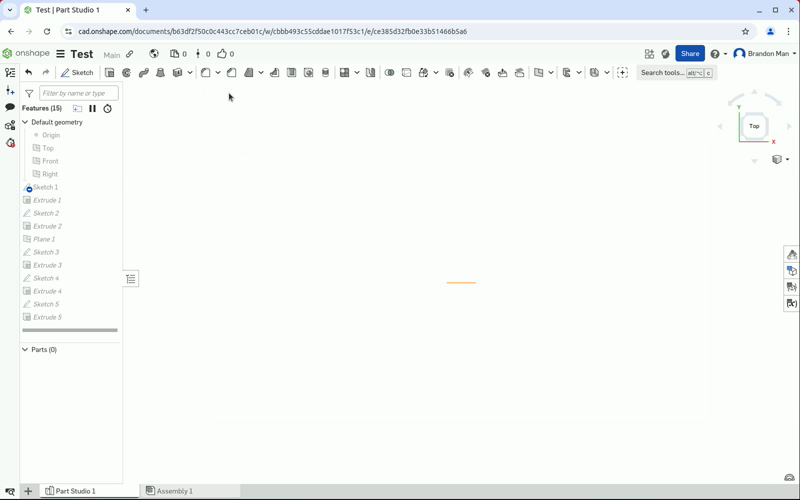
key(shift+s)
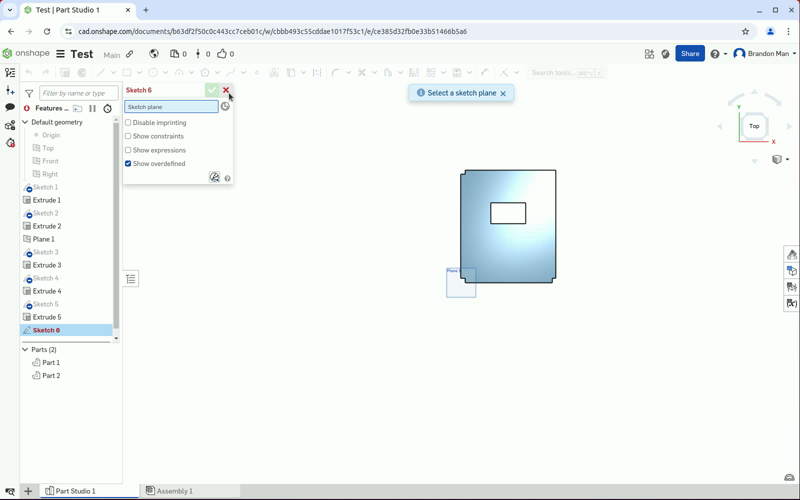
mouse_move(69, 241)
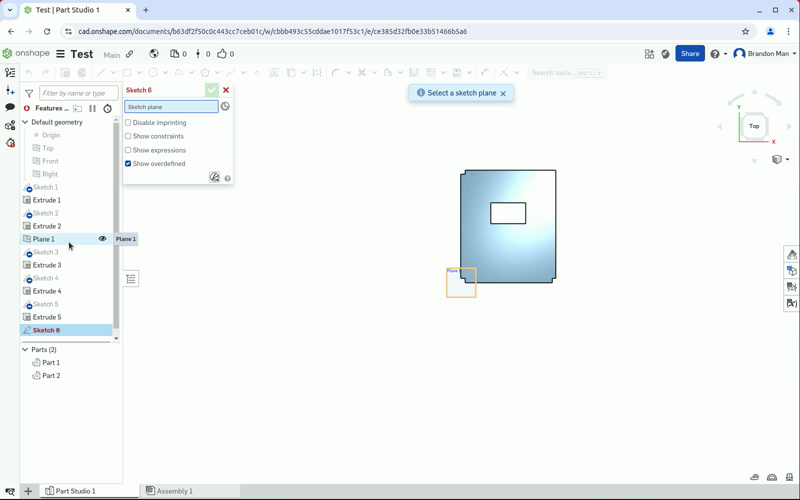
click(69, 241)
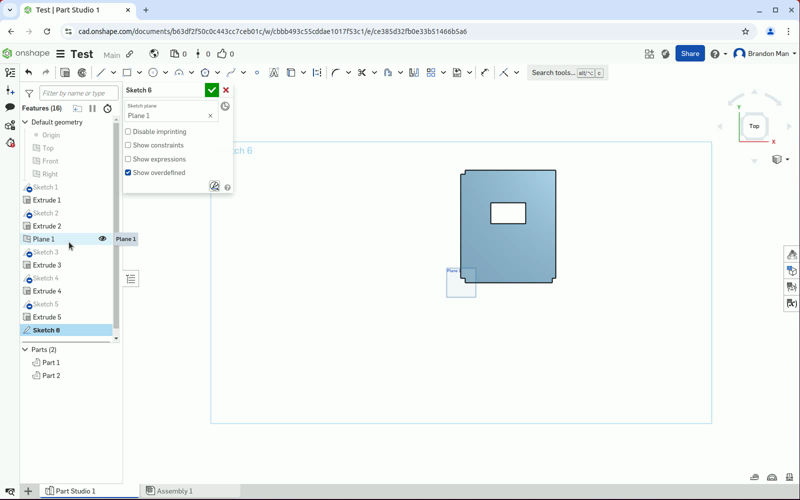
mouse_move(73, 352)
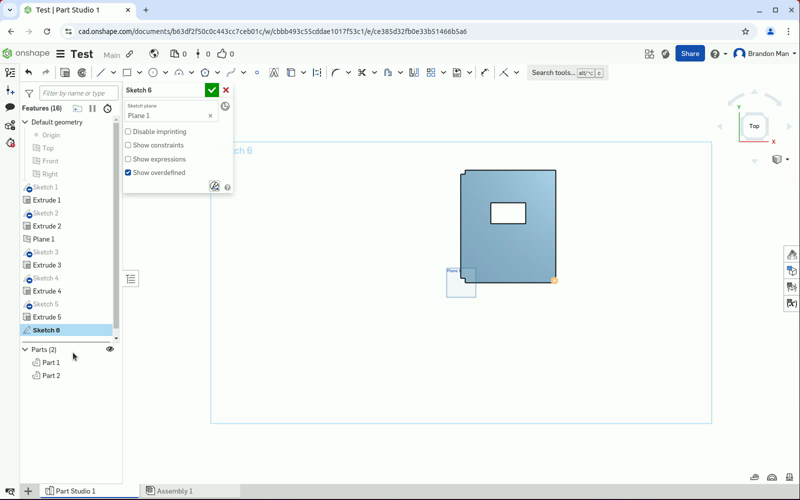
key(y)
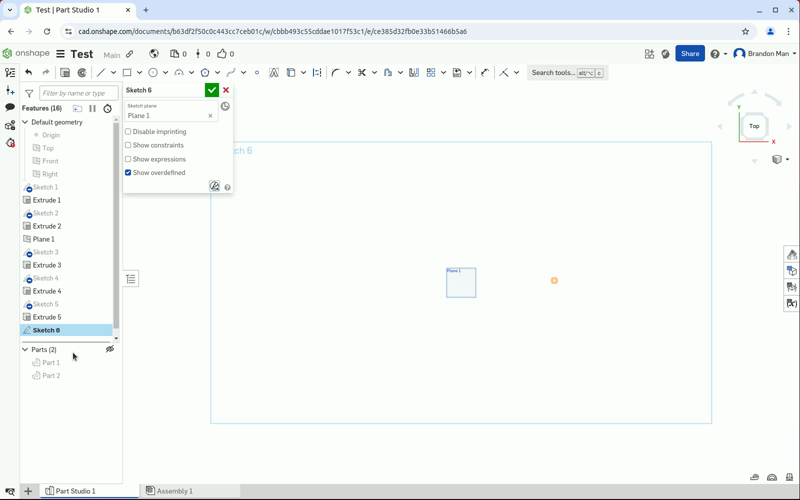
key(l)
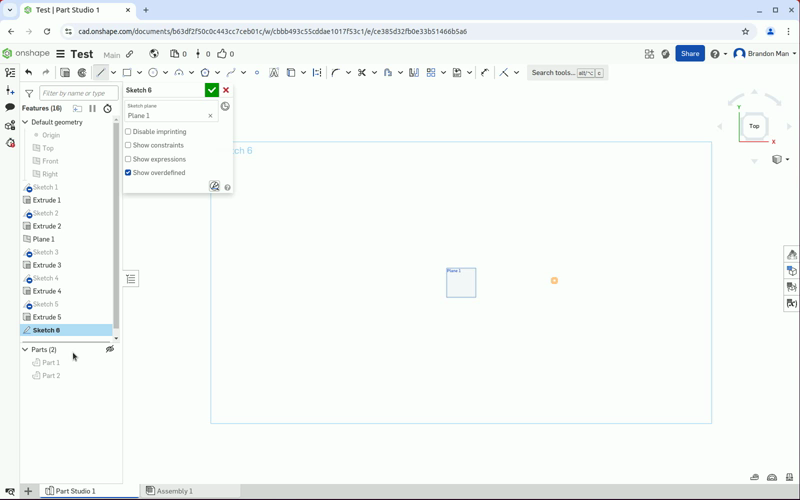
key_down(shift)
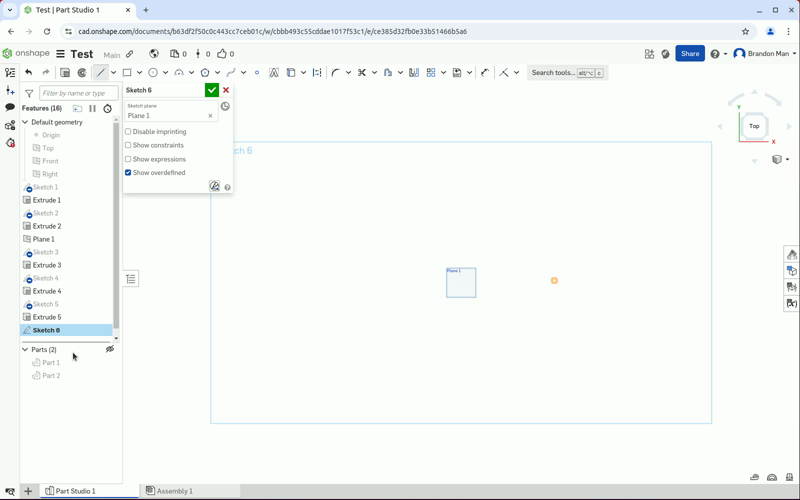
mouse_move(552, 174)
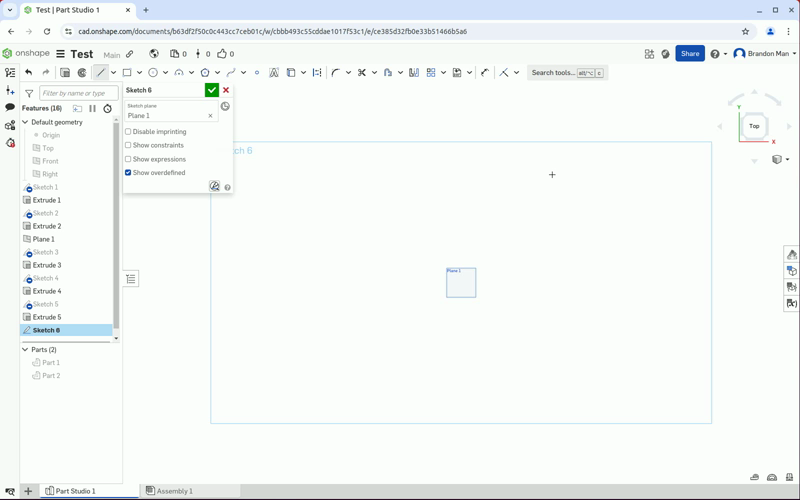
click(552, 174)
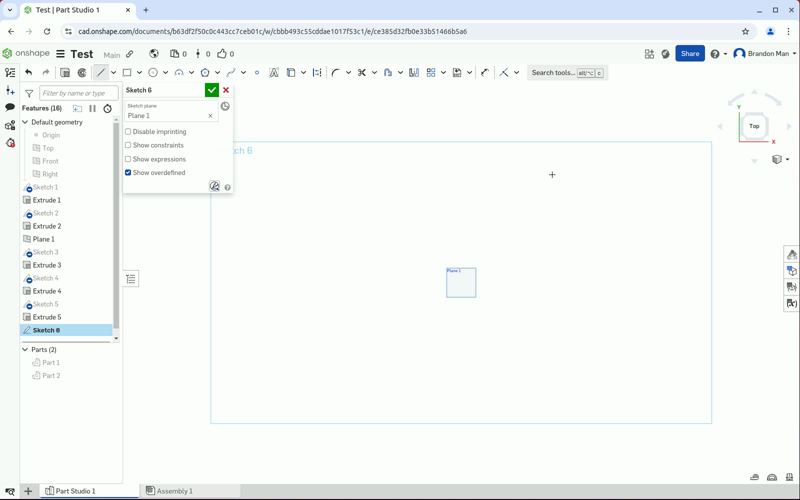
key_up(shift)
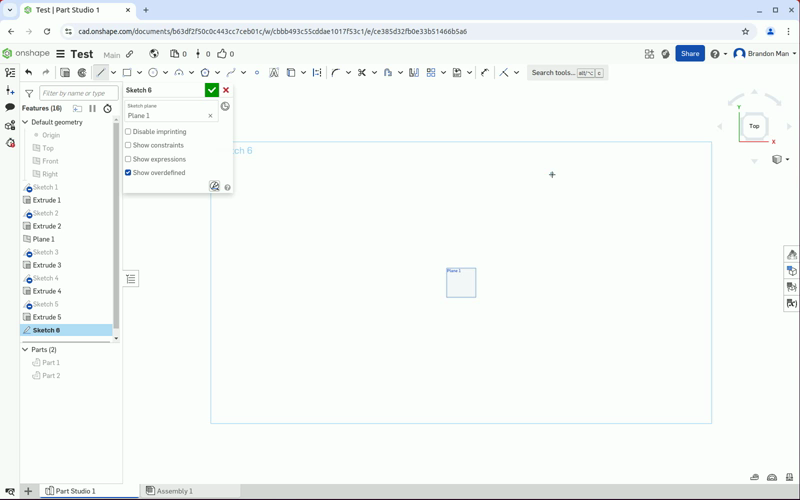
key_down(shift)
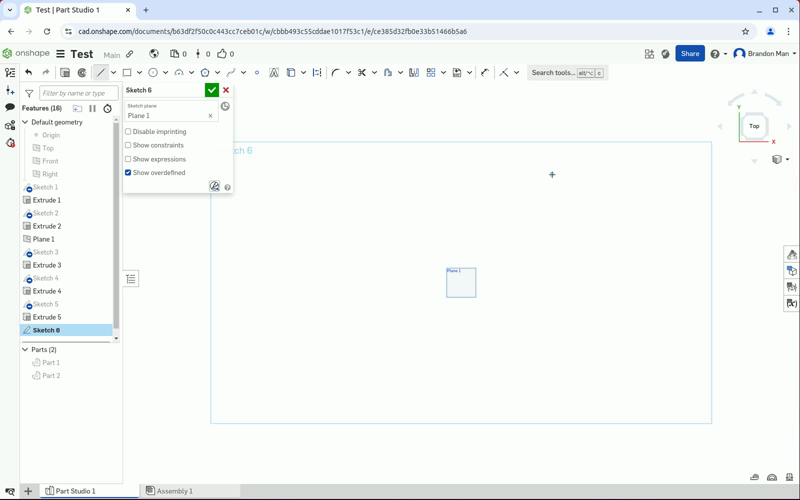
mouse_move(582, 174)
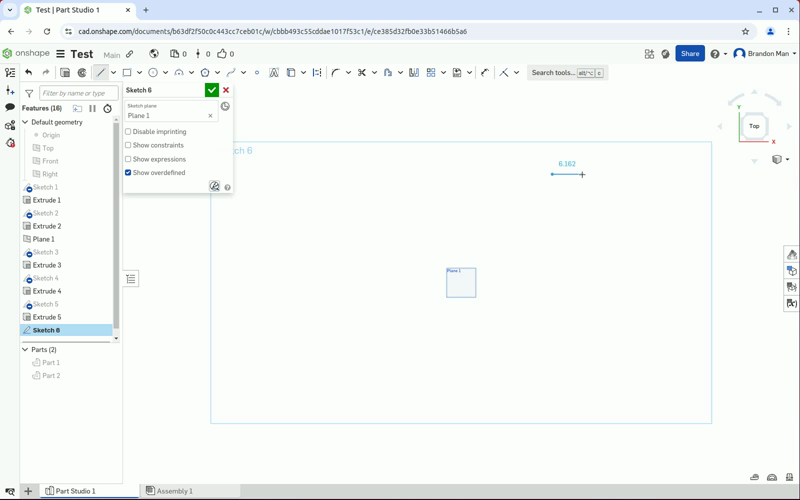
mouse_move(556, 174)
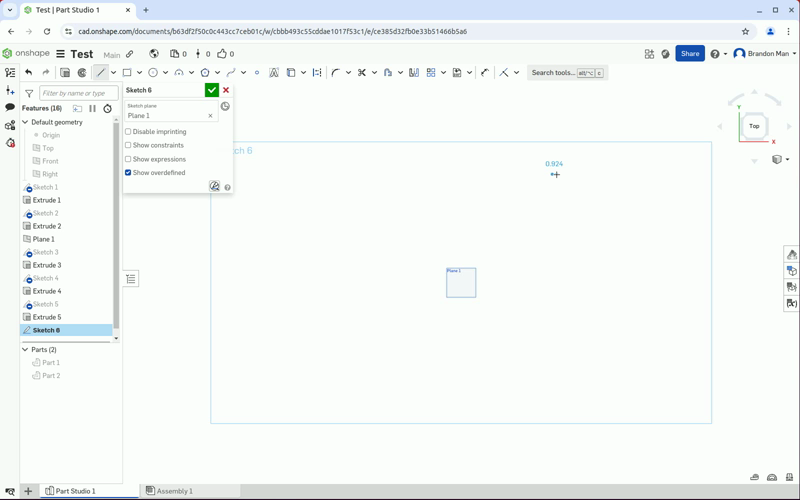
scroll(6)
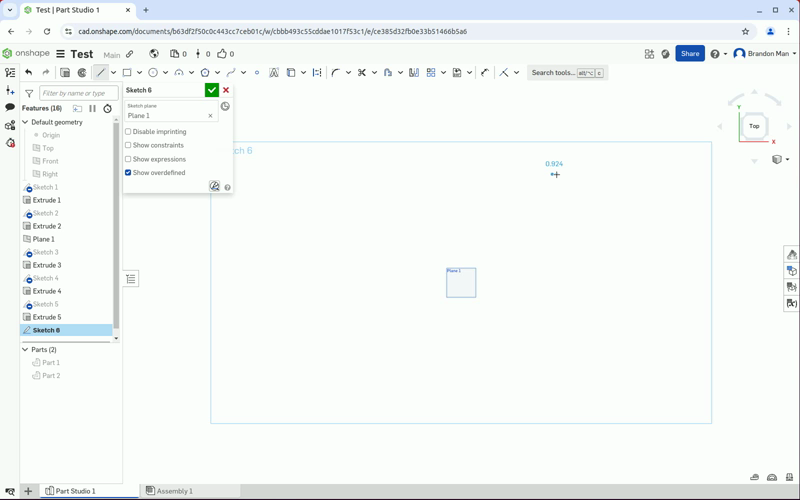
scroll(6)
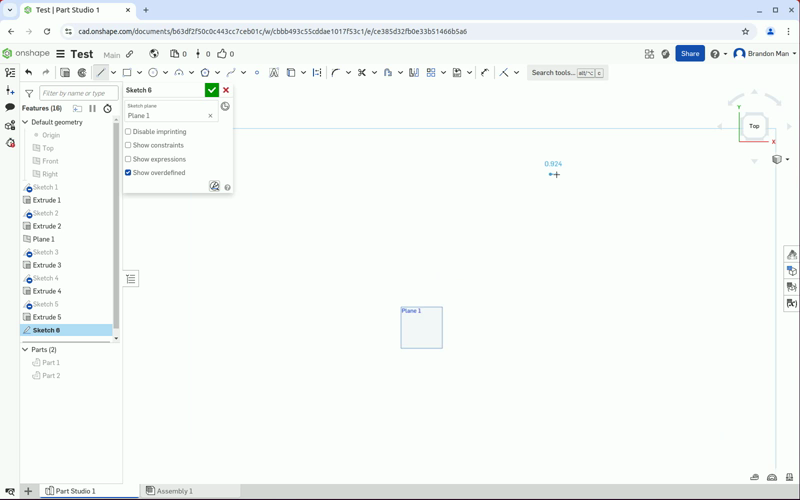
scroll(6)
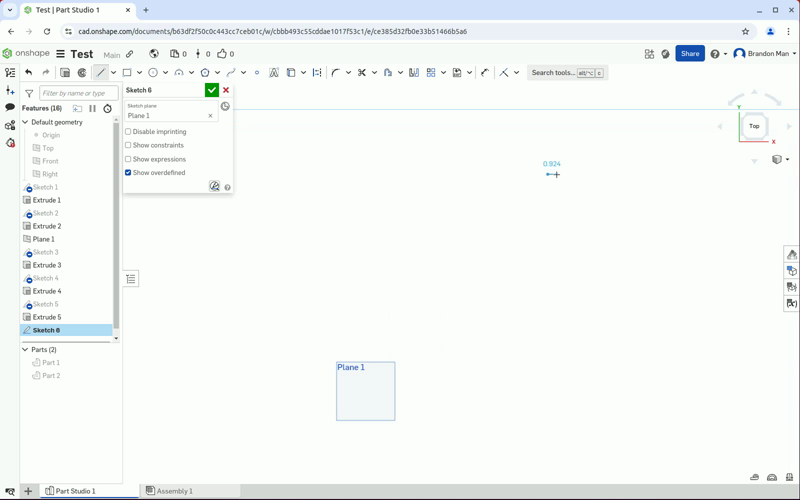
scroll(6)
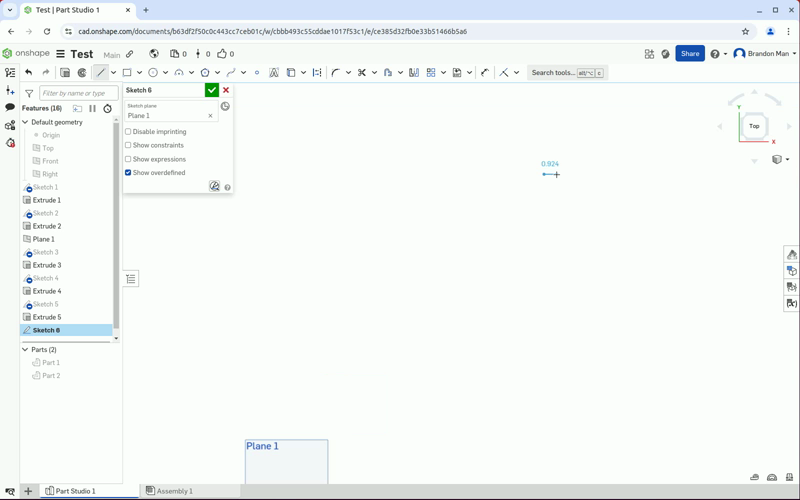
scroll(6)
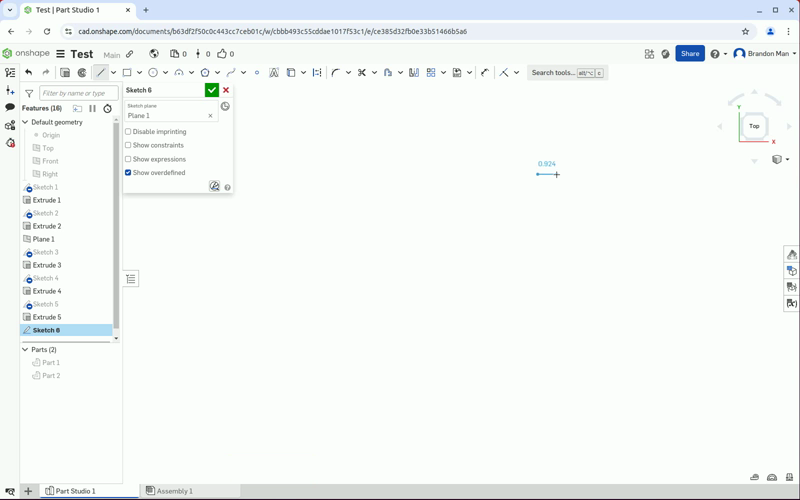
scroll(6)
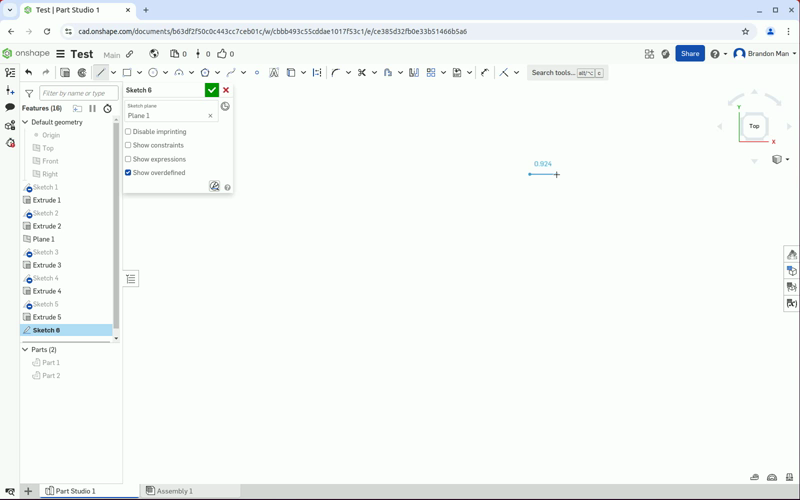
scroll(6)
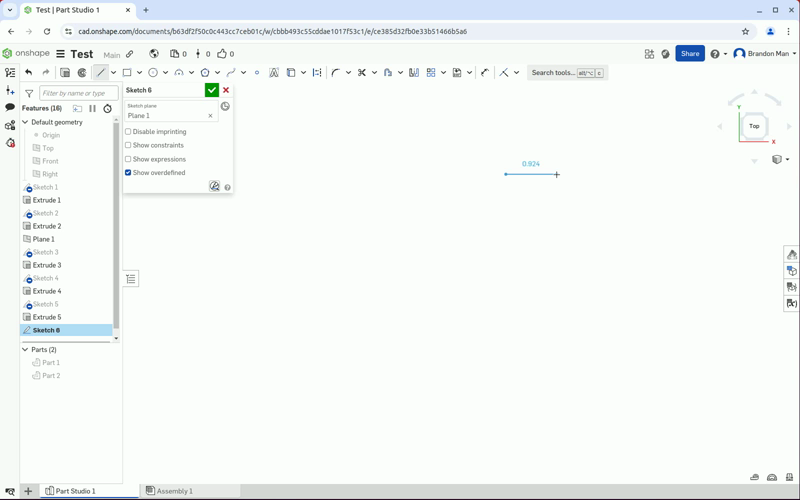
click(556, 174)
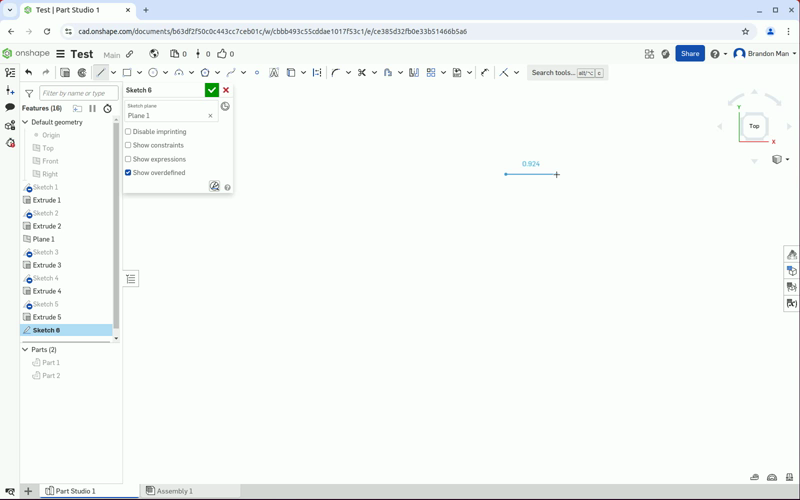
scroll(-6)
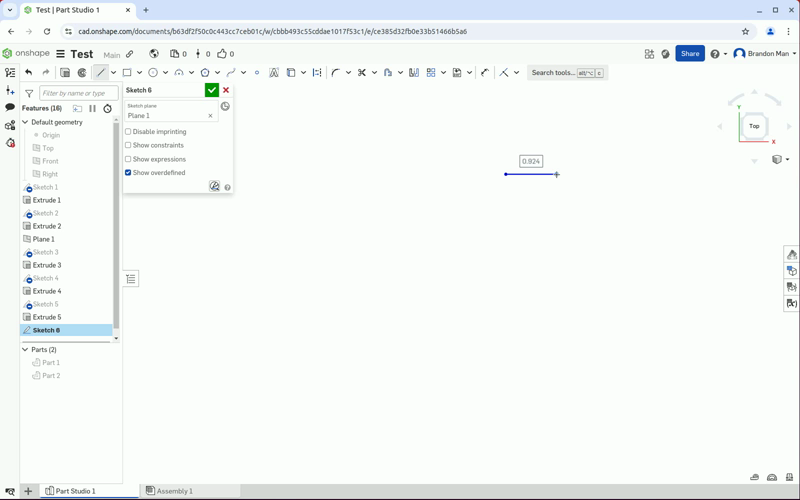
scroll(-6)
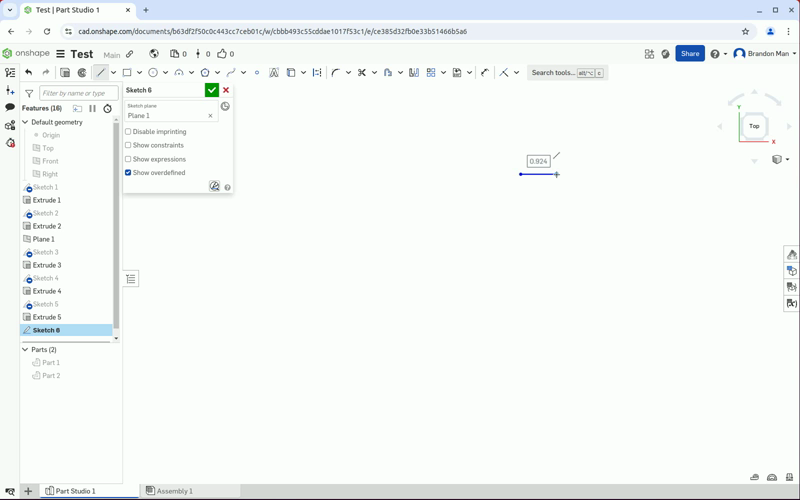
scroll(-6)
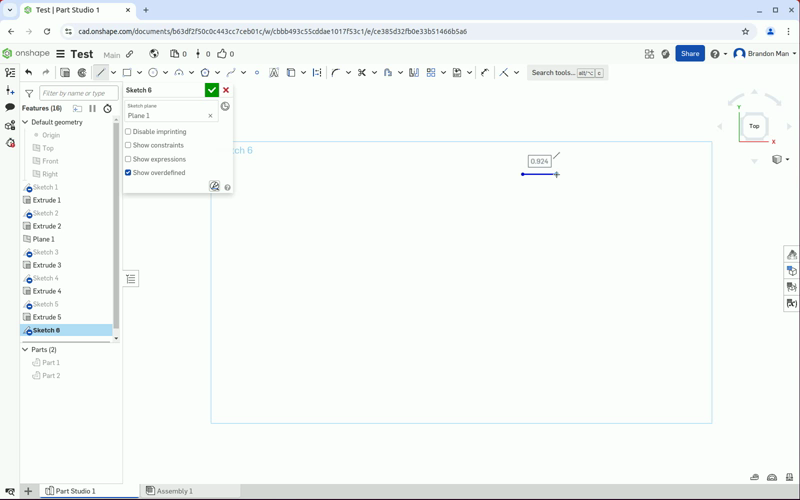
scroll(-6)
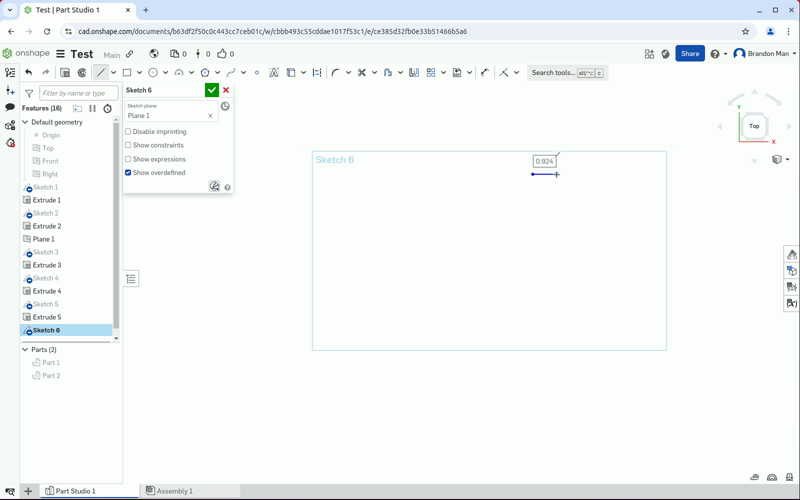
scroll(-6)
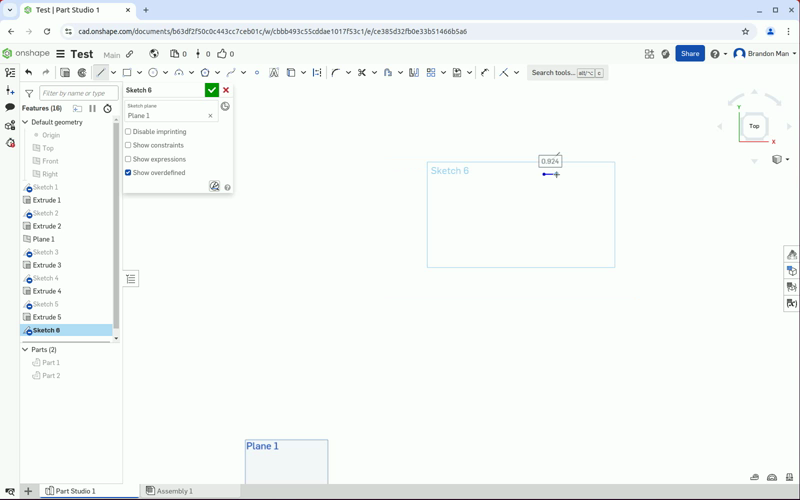
scroll(-6)
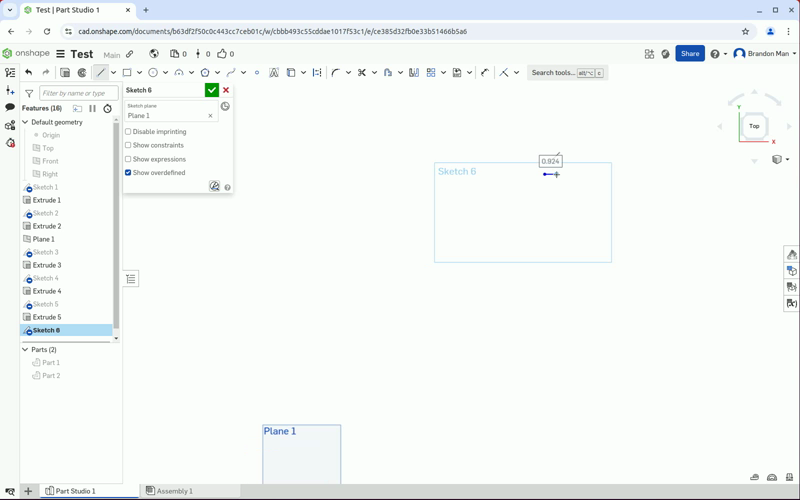
scroll(-6)
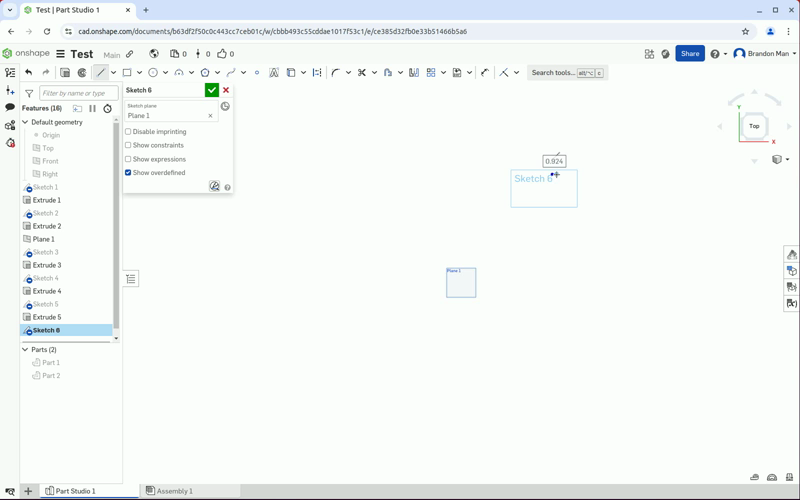
key_up(shift)
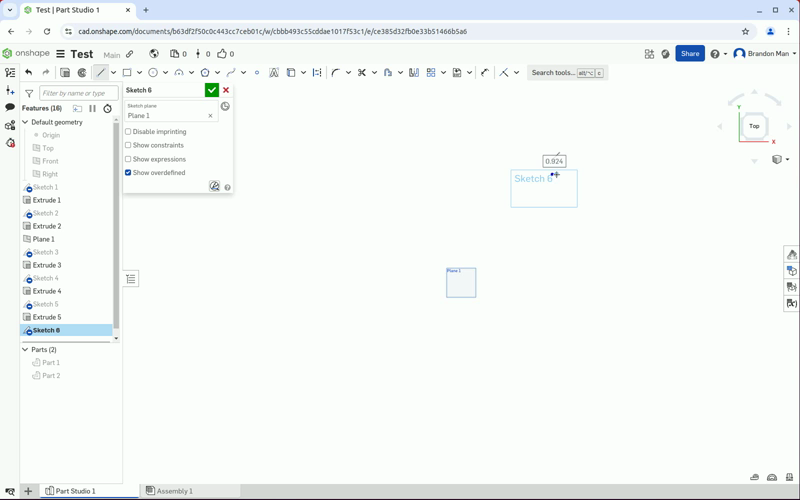
key_down(shift)
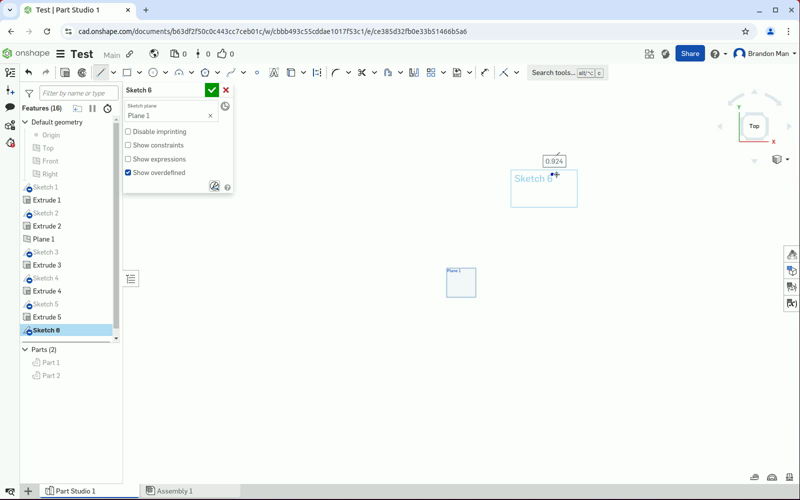
mouse_move(586, 174)
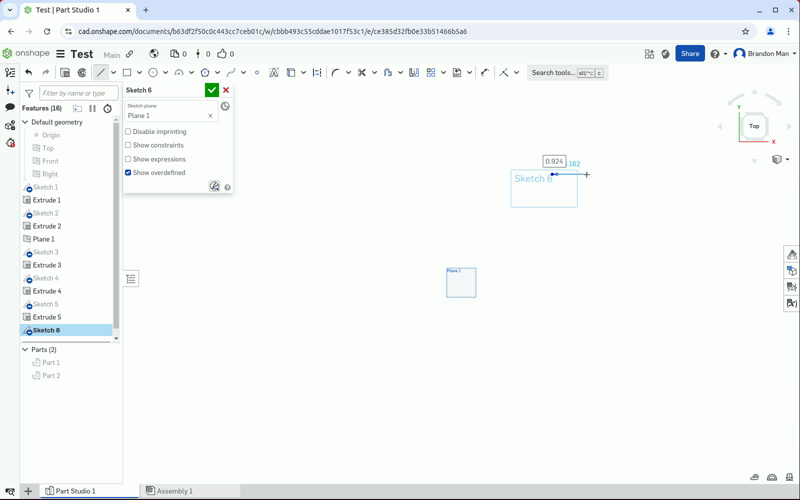
mouse_move(556, 169)
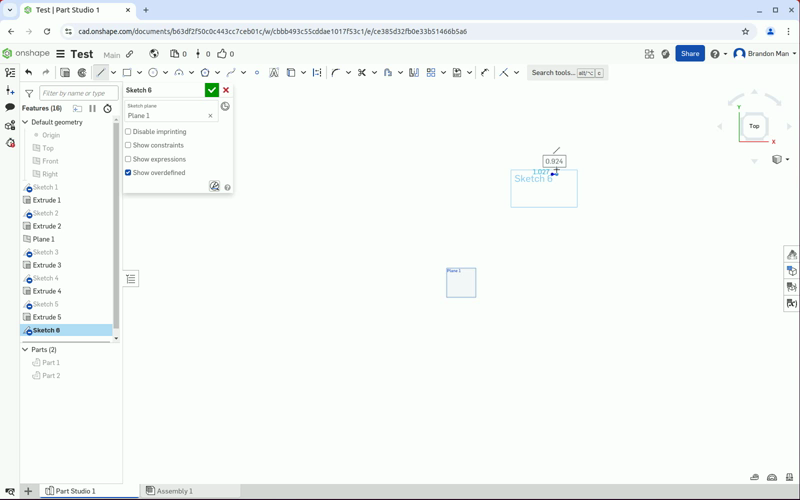
scroll(6)
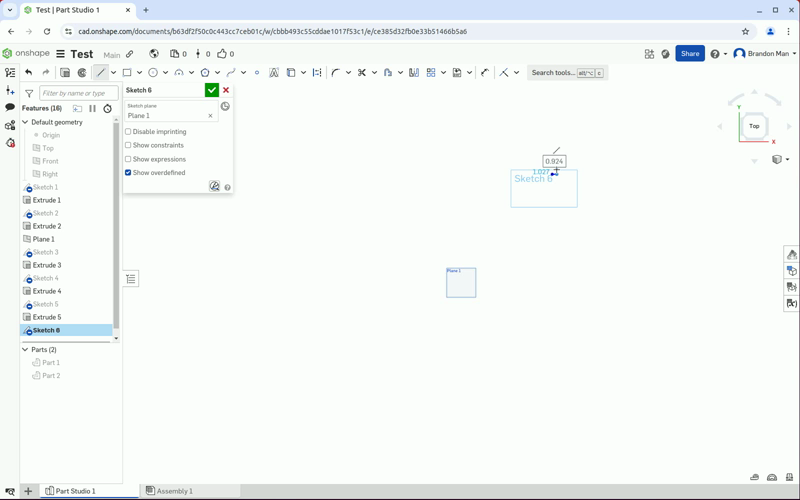
scroll(6)
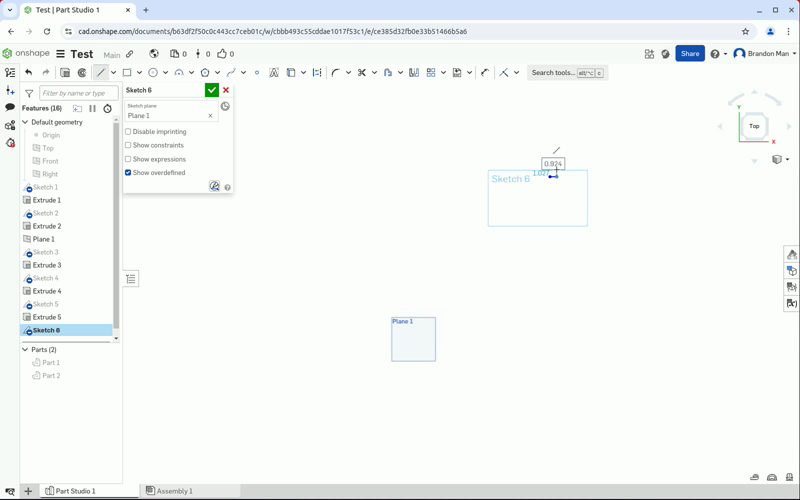
scroll(6)
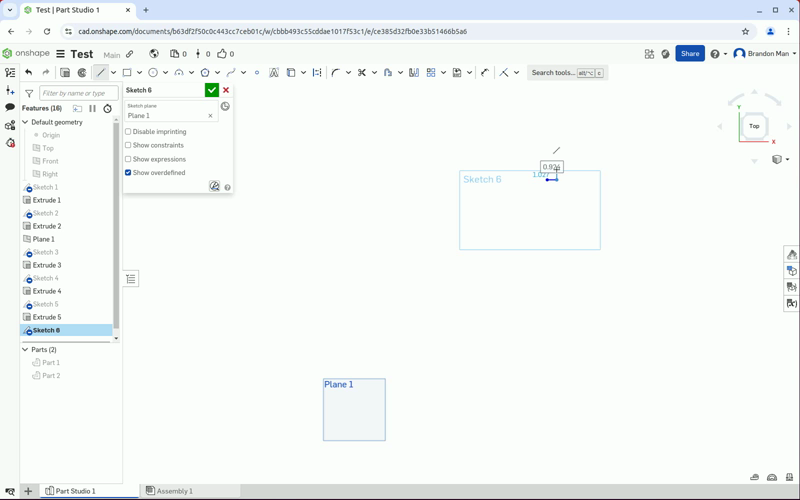
scroll(6)
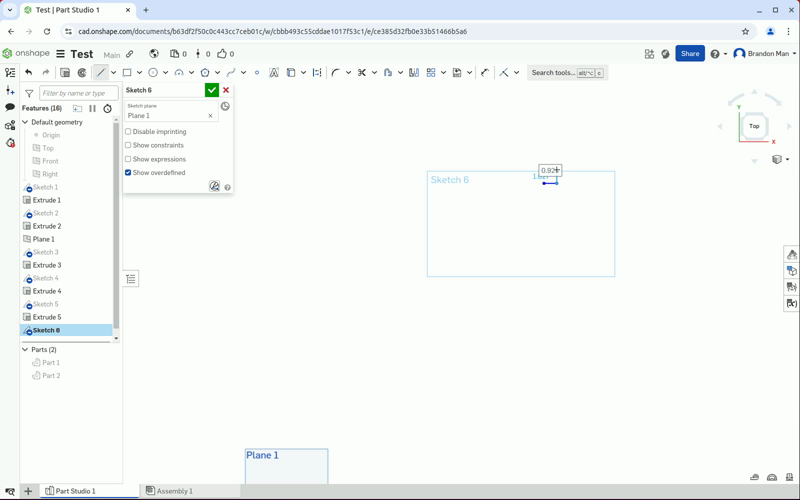
scroll(6)
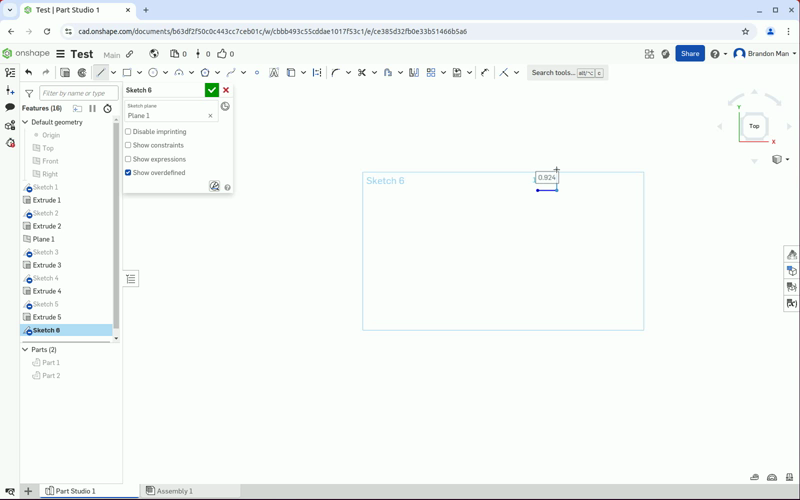
scroll(6)
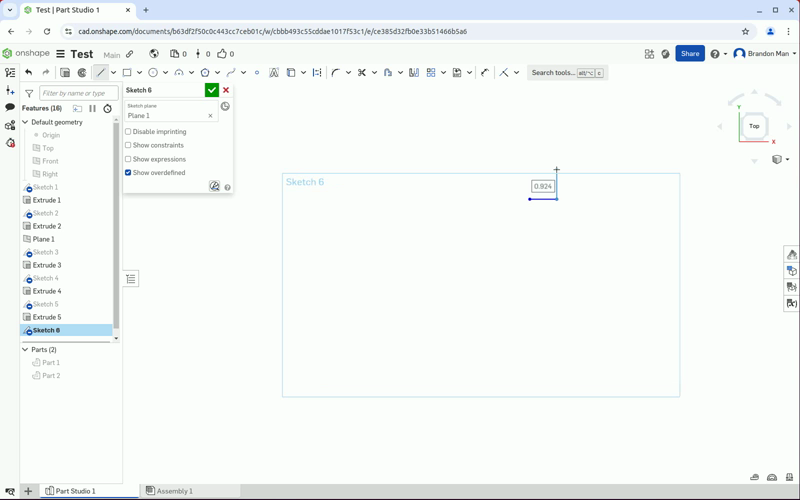
scroll(6)
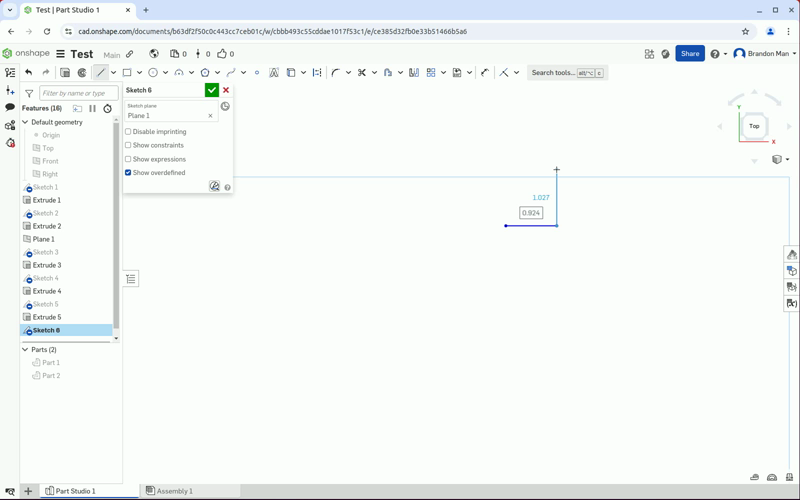
click(556, 169)
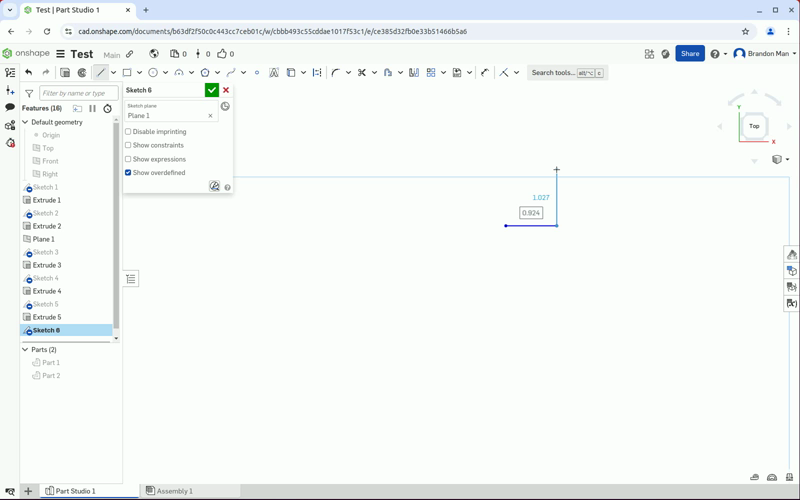
scroll(-6)
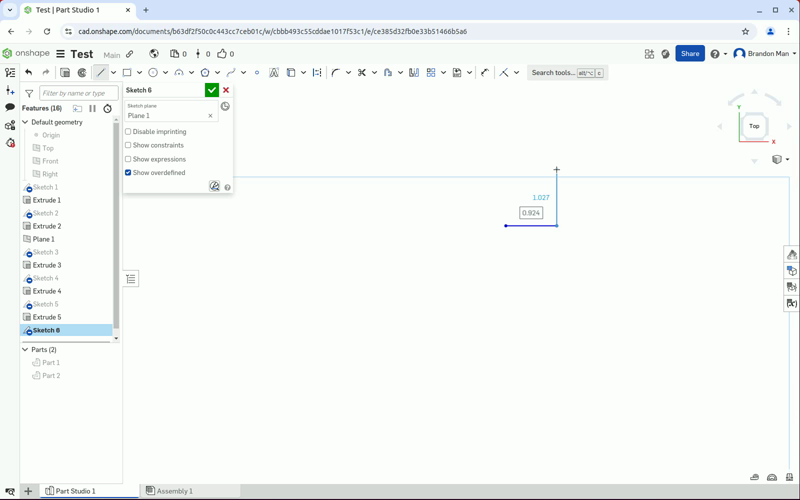
scroll(-6)
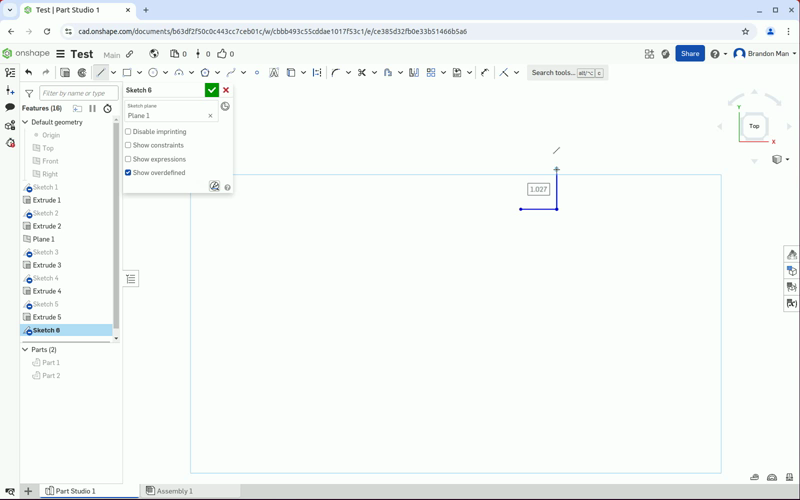
scroll(-6)
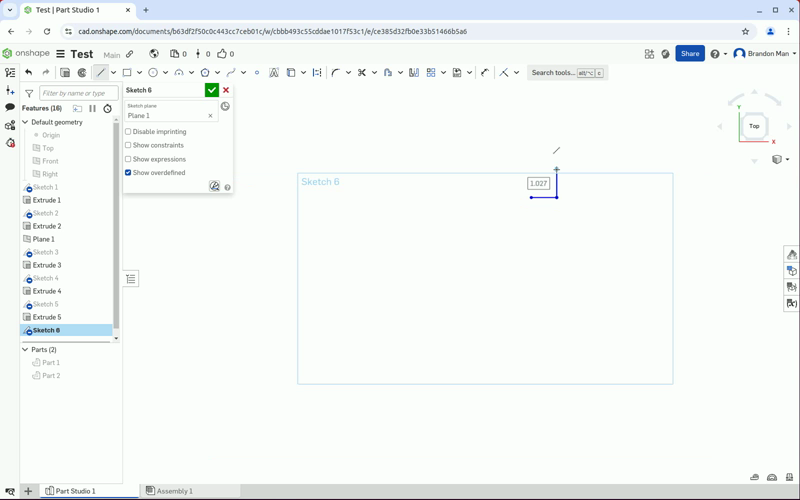
scroll(-6)
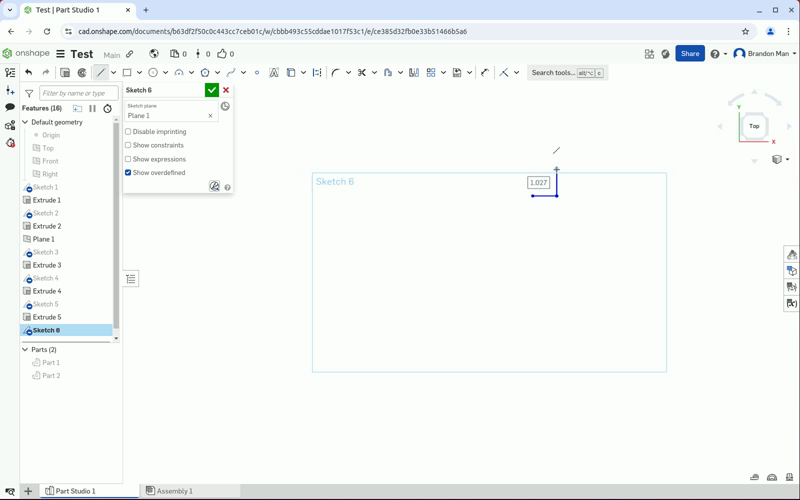
scroll(-6)
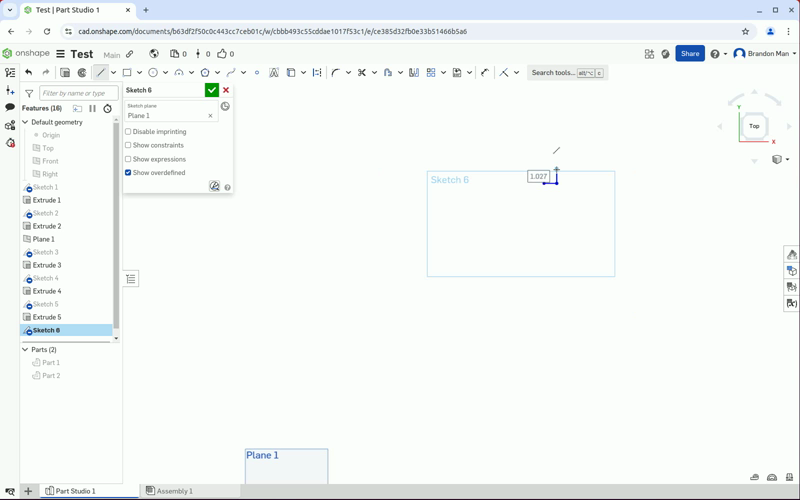
scroll(-6)
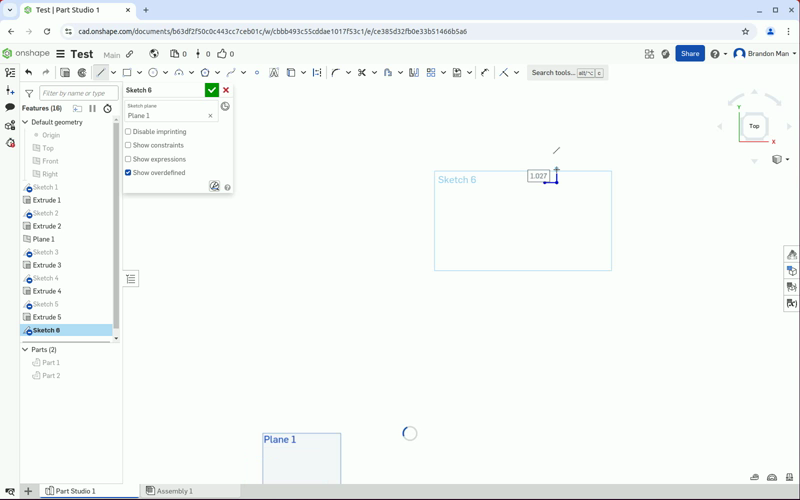
scroll(-6)
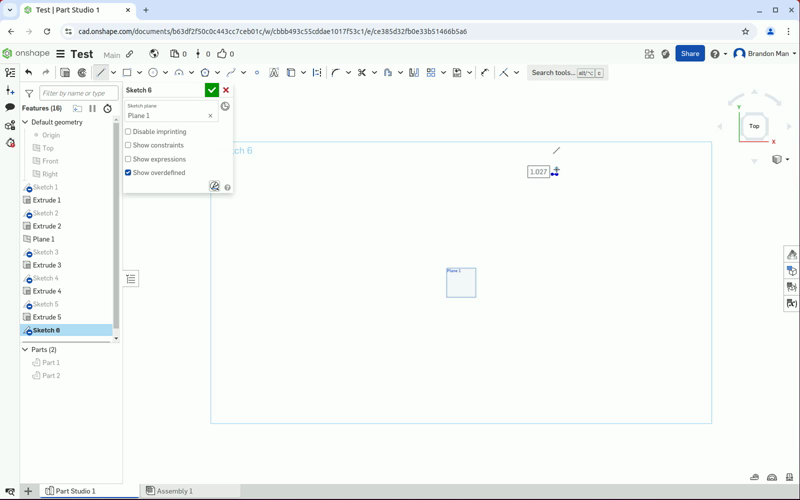
key_up(shift)
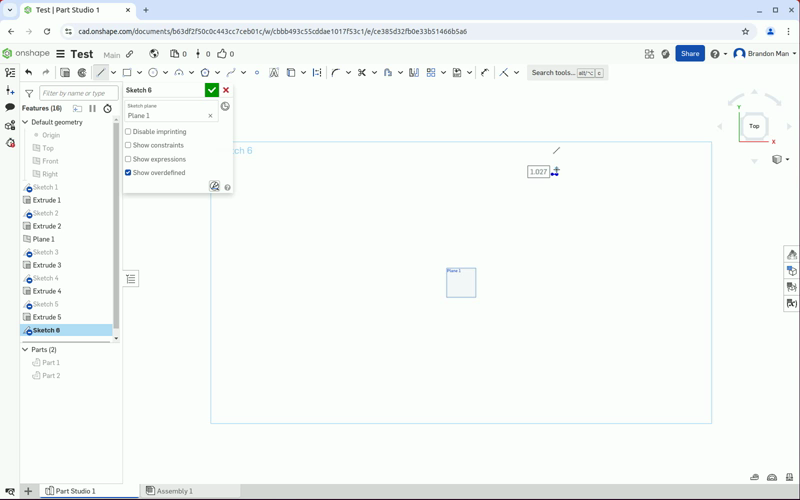
key_down(shift)
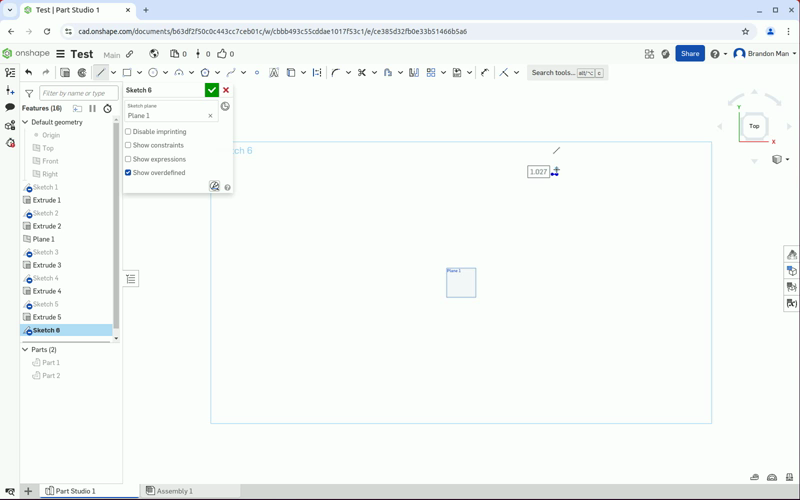
mouse_move(586, 169)
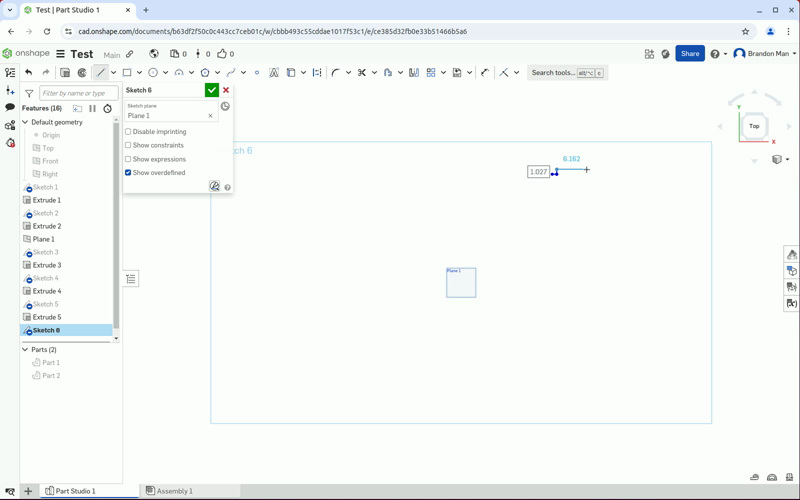
mouse_move(552, 169)
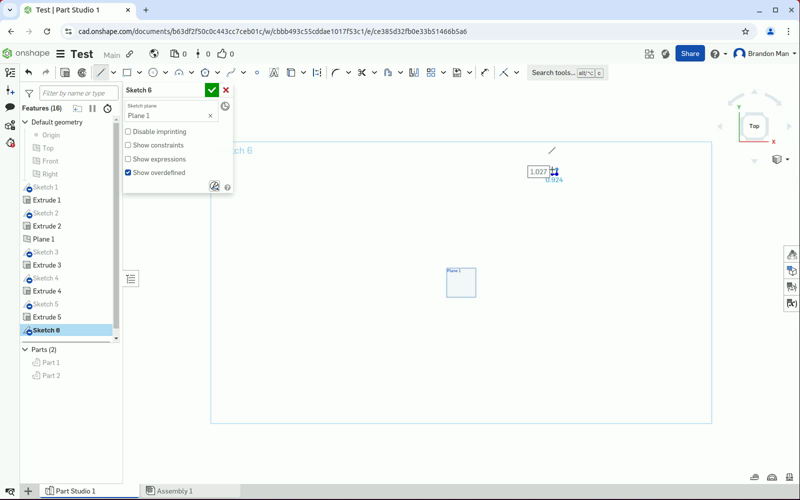
scroll(6)
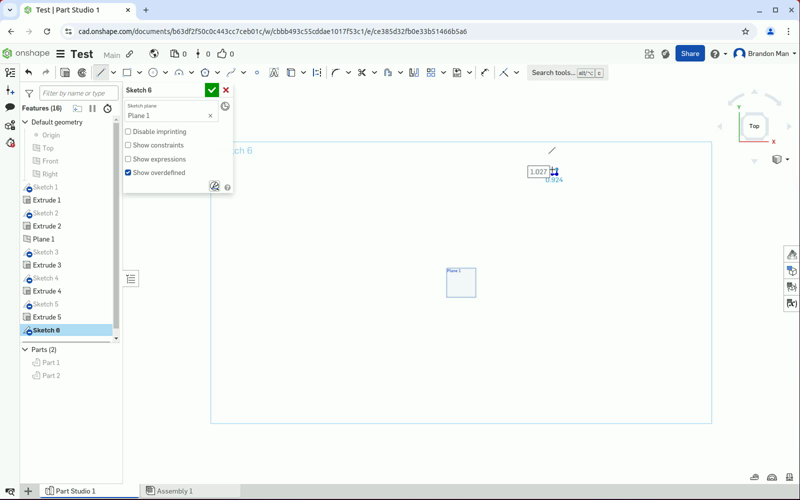
scroll(6)
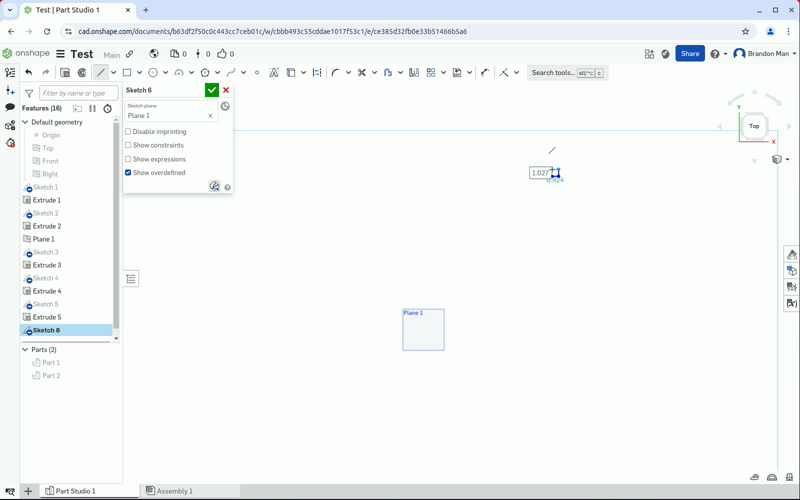
scroll(6)
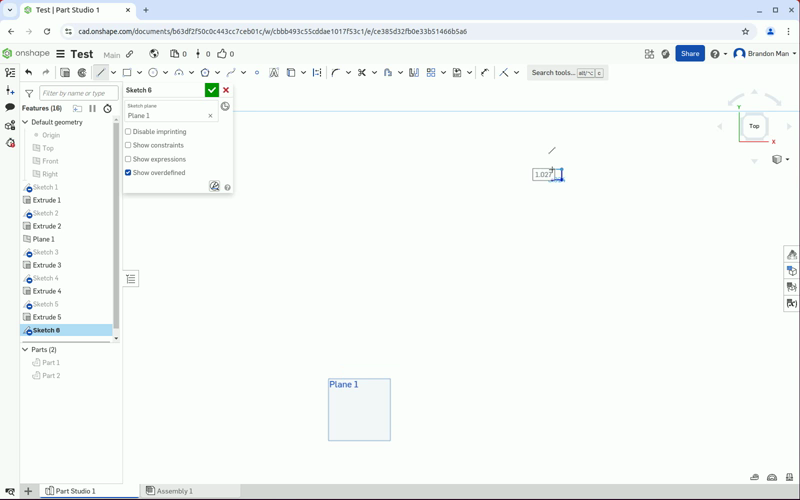
scroll(6)
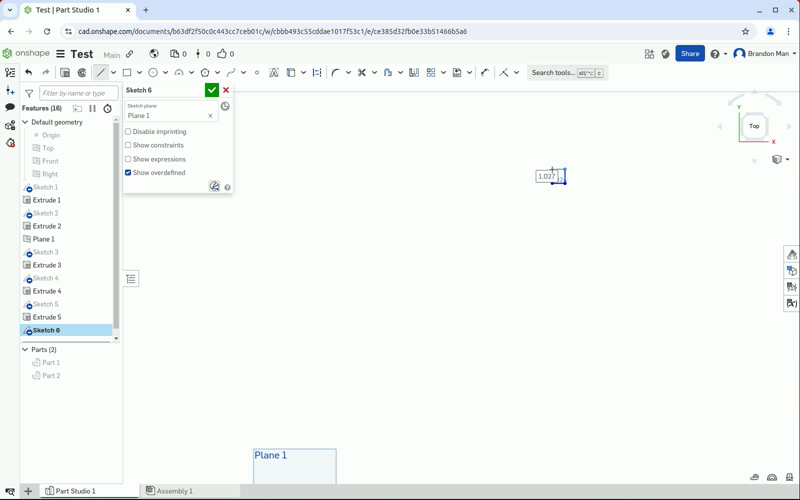
scroll(6)
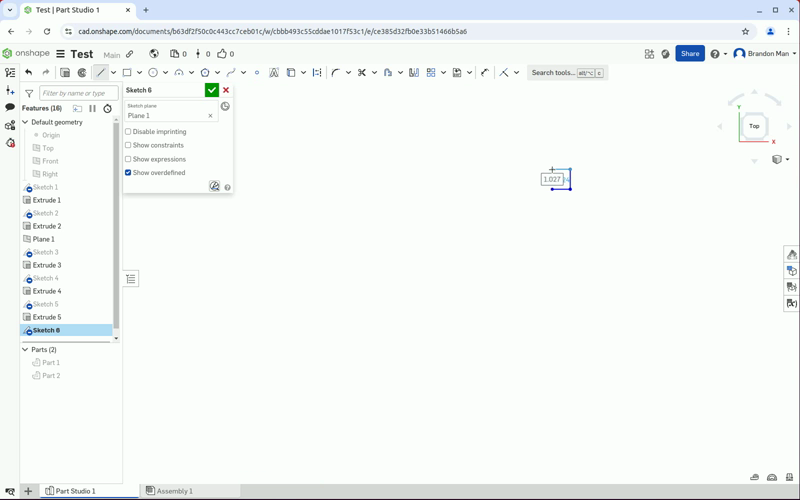
scroll(6)
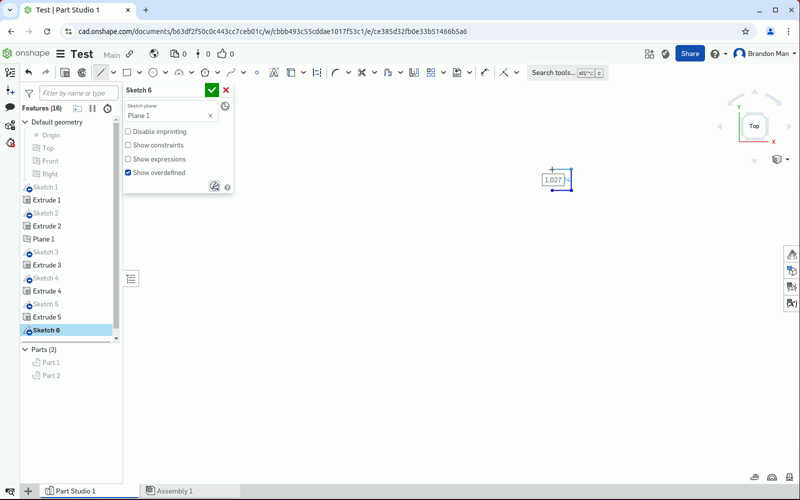
scroll(6)
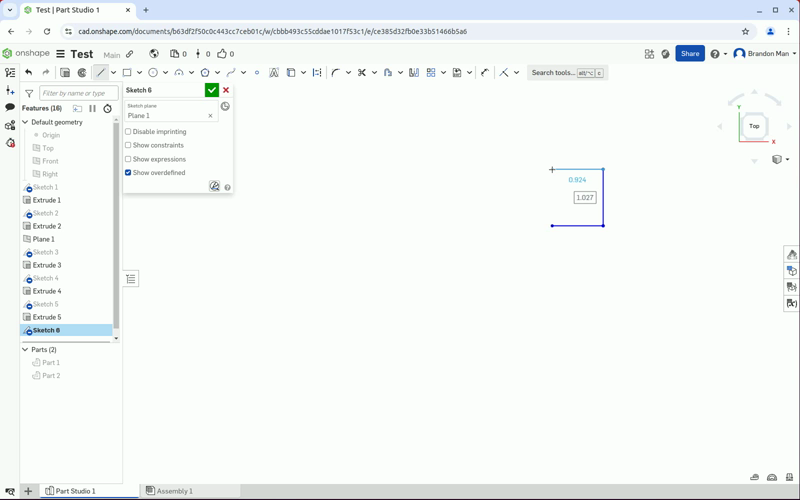
click(552, 169)
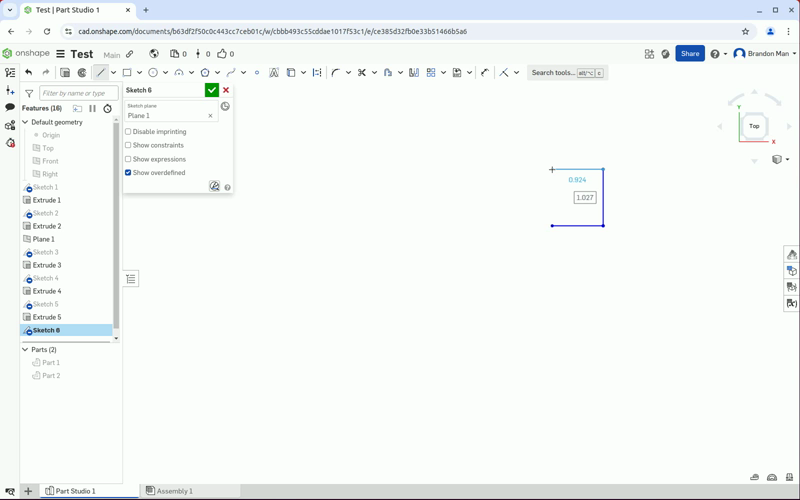
scroll(-6)
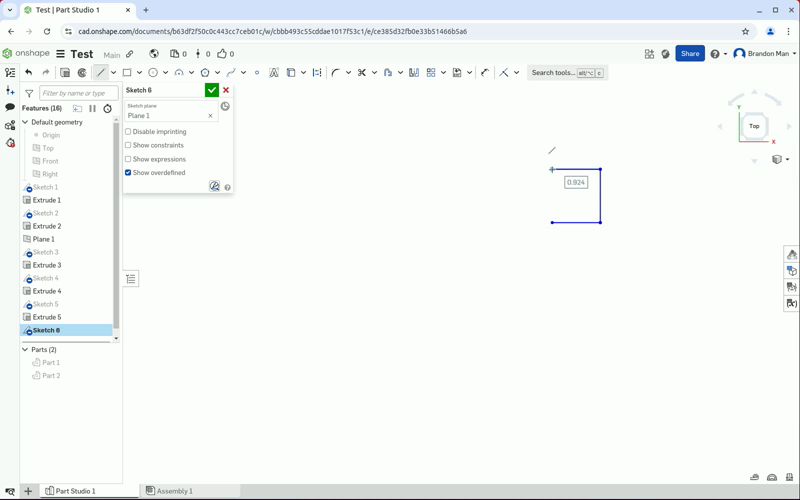
scroll(-6)
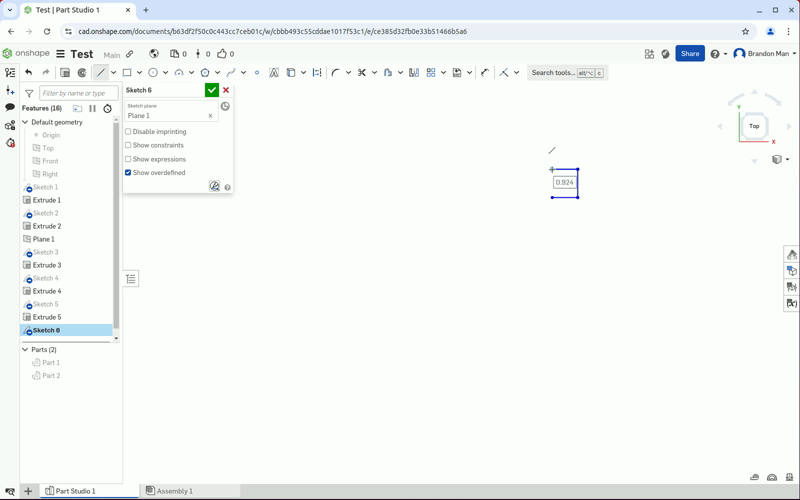
scroll(-6)
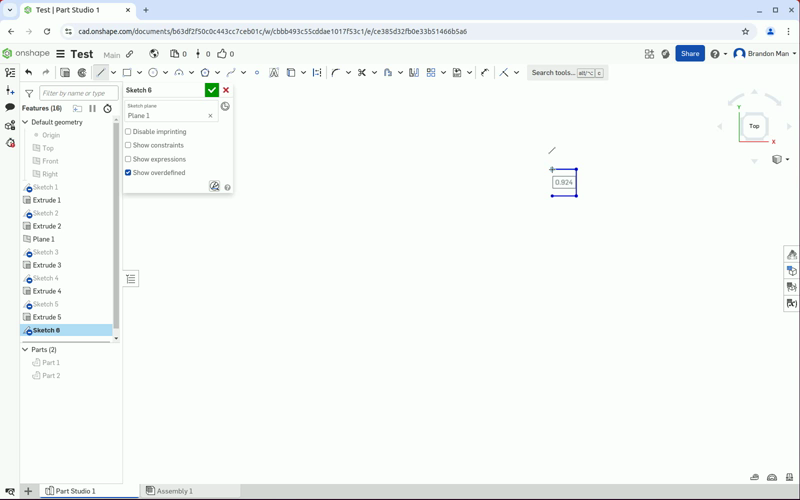
scroll(-6)
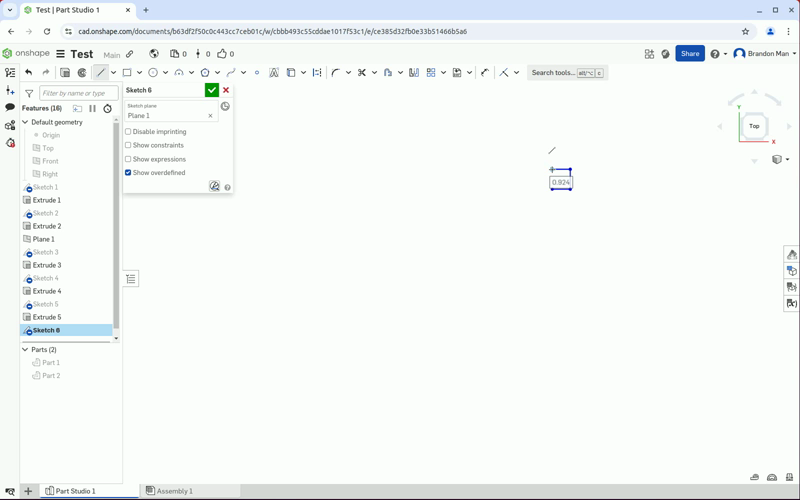
scroll(-6)
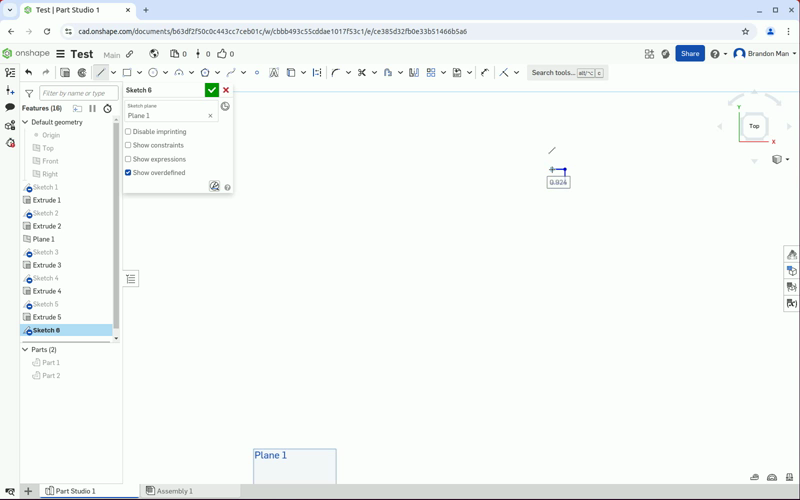
scroll(-6)
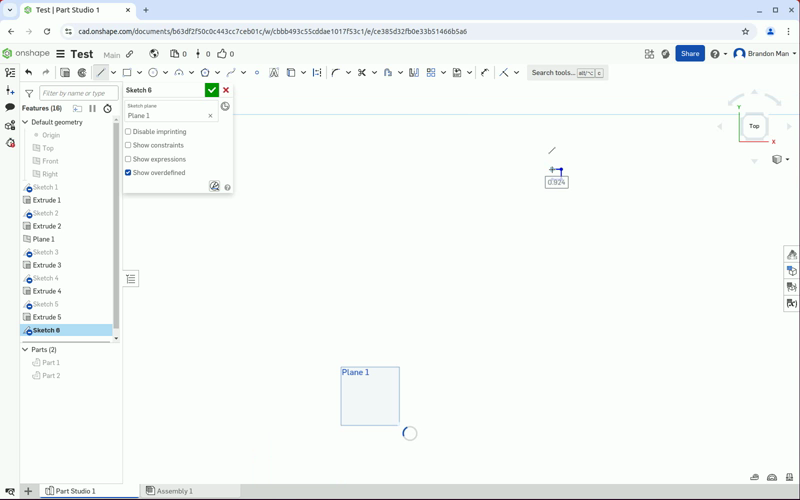
scroll(-6)
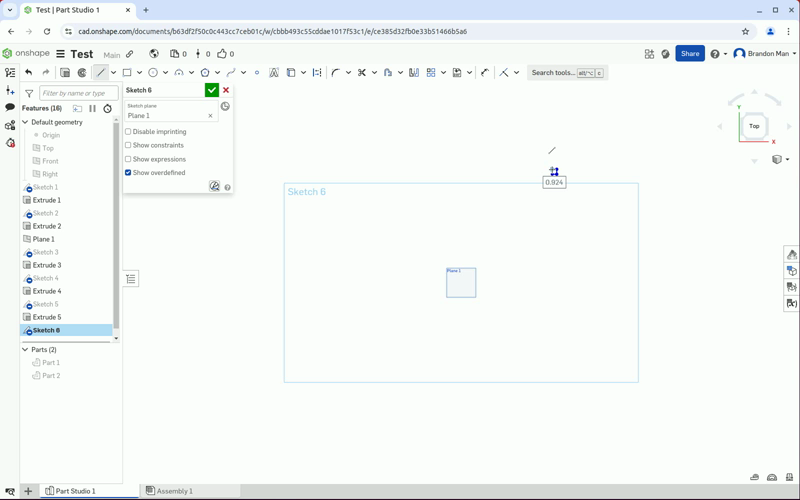
key_up(shift)
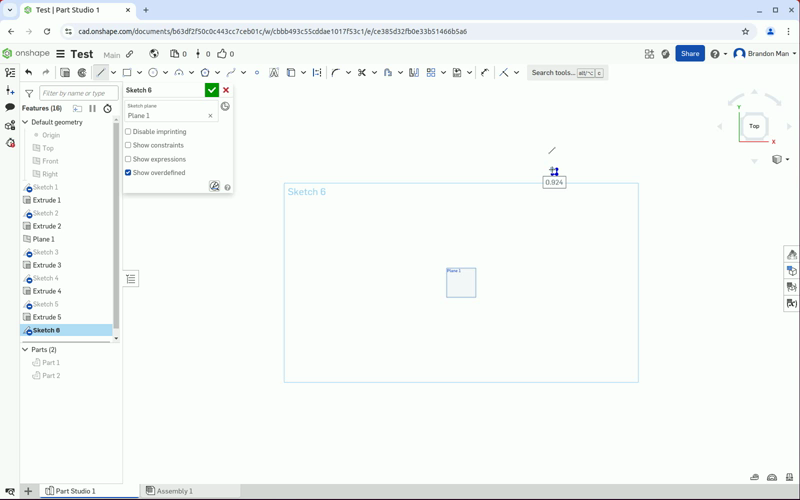
mouse_move(582, 169)
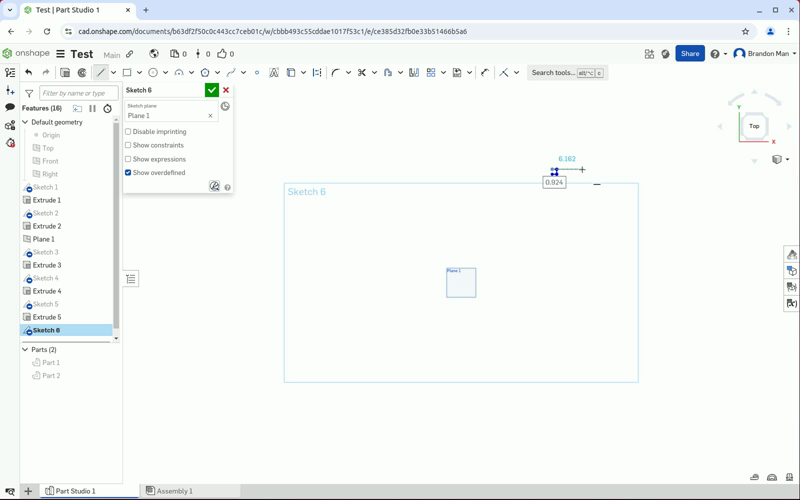
key_down(shift)
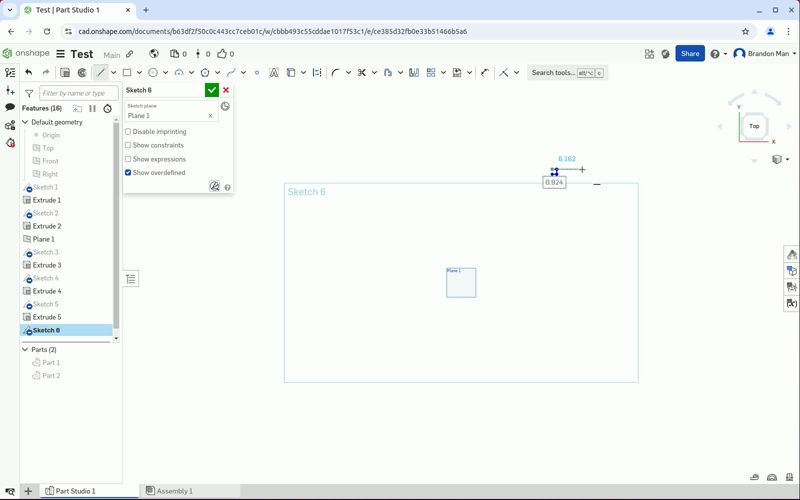
mouse_move(552, 174)
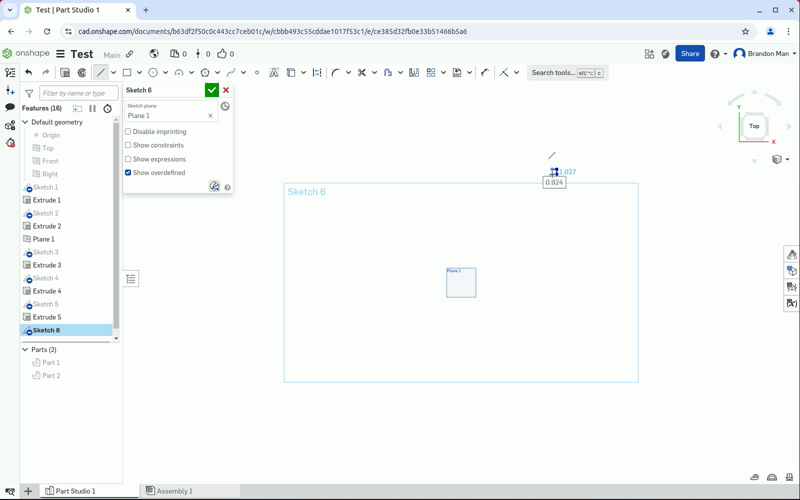
scroll(6)
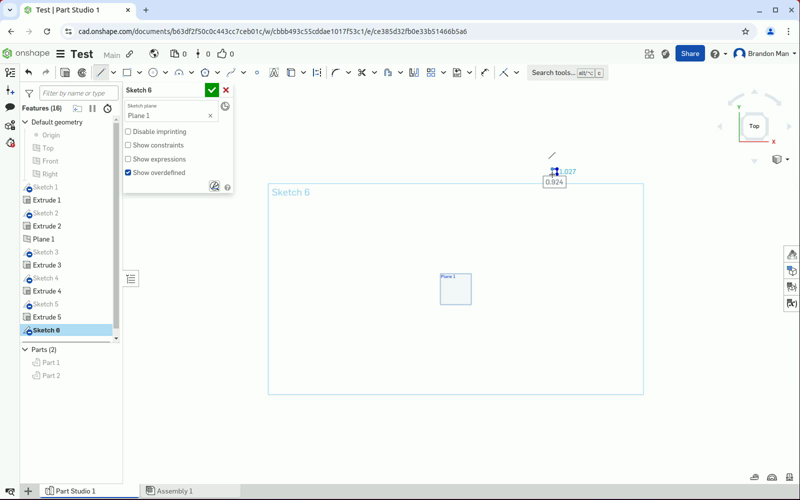
scroll(6)
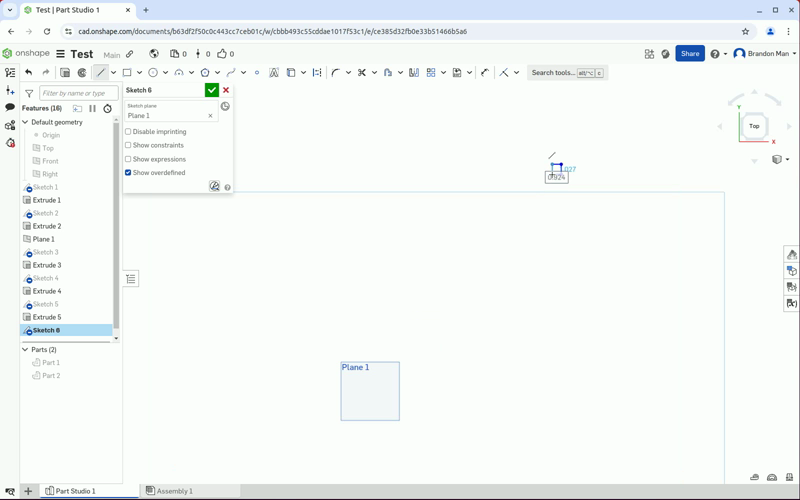
scroll(6)
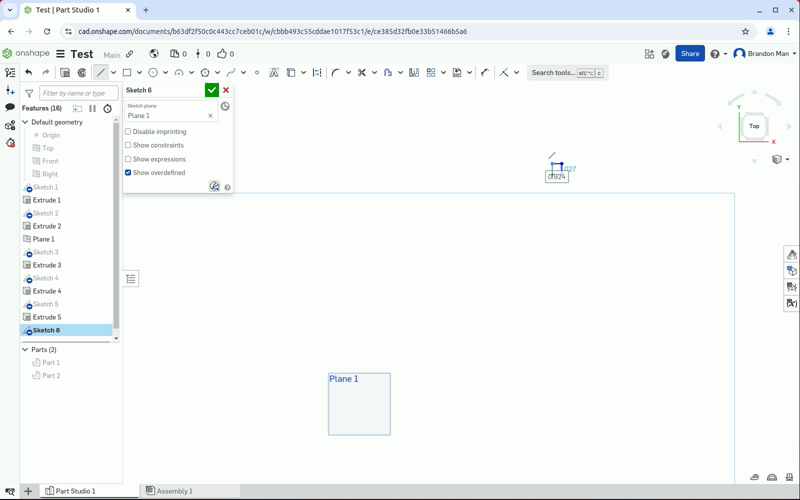
scroll(6)
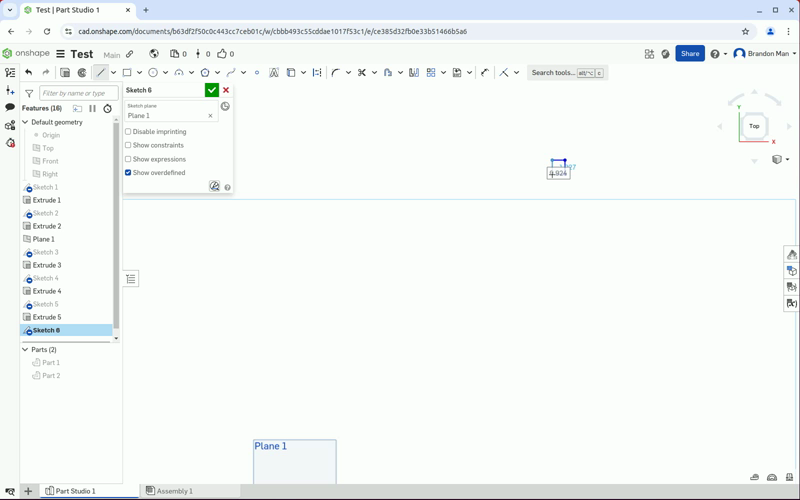
scroll(6)
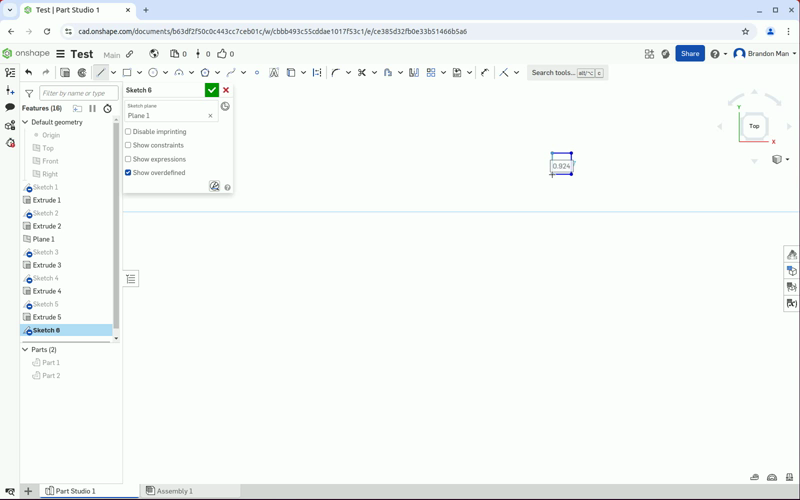
scroll(6)
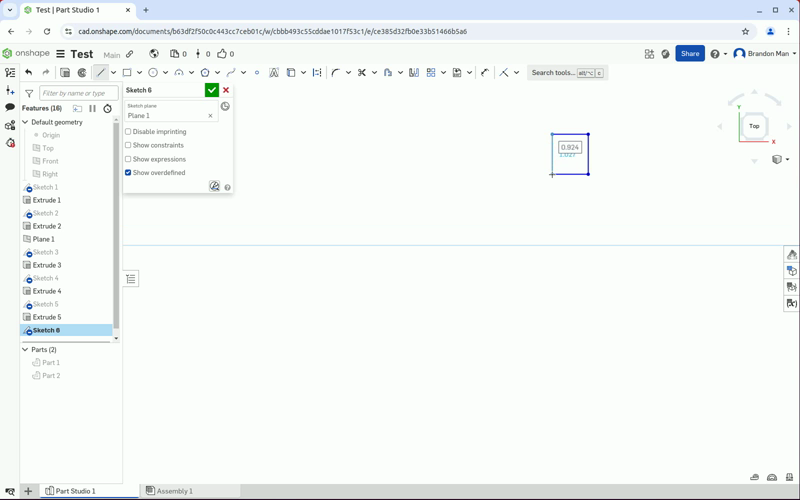
scroll(6)
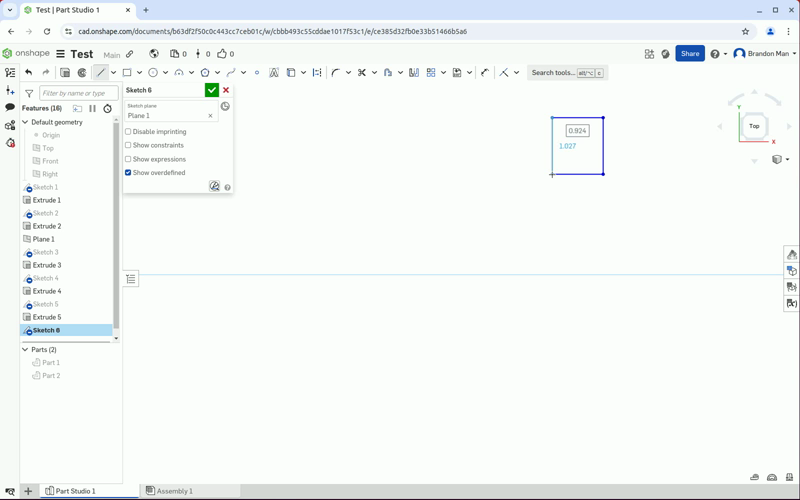
key_up(shift)
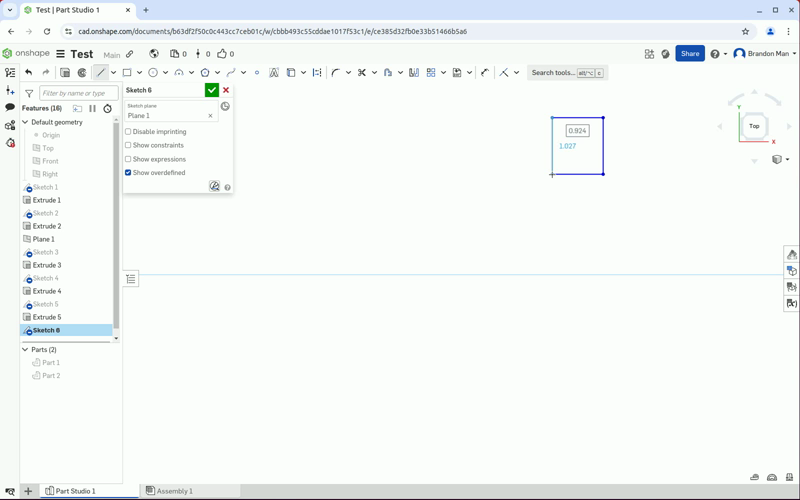
click(552, 174)
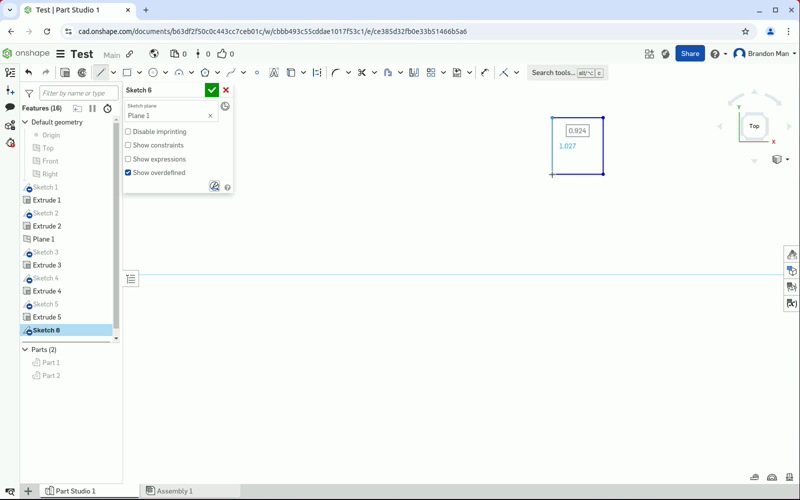
scroll(-6)
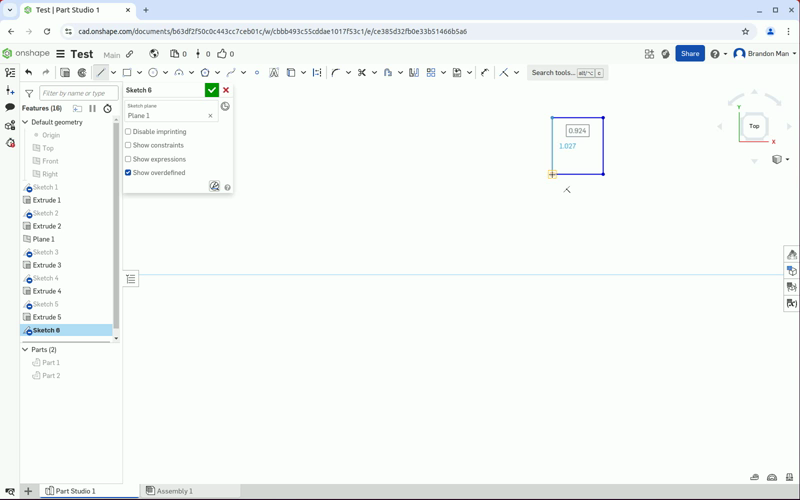
scroll(-6)
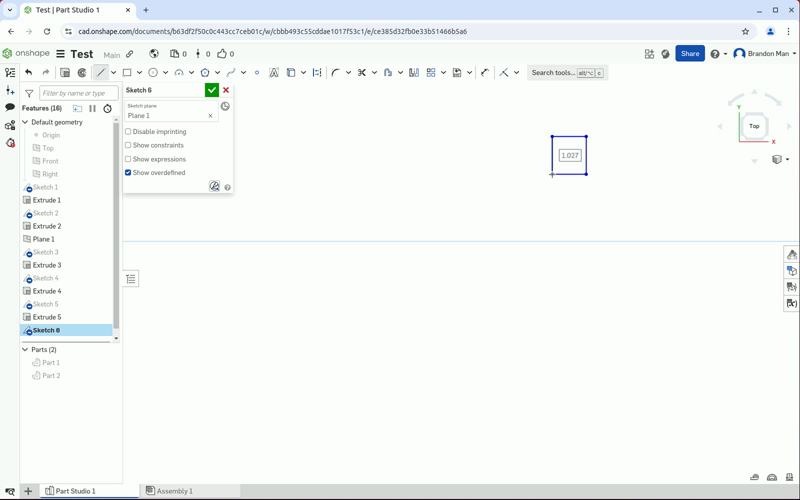
scroll(-6)
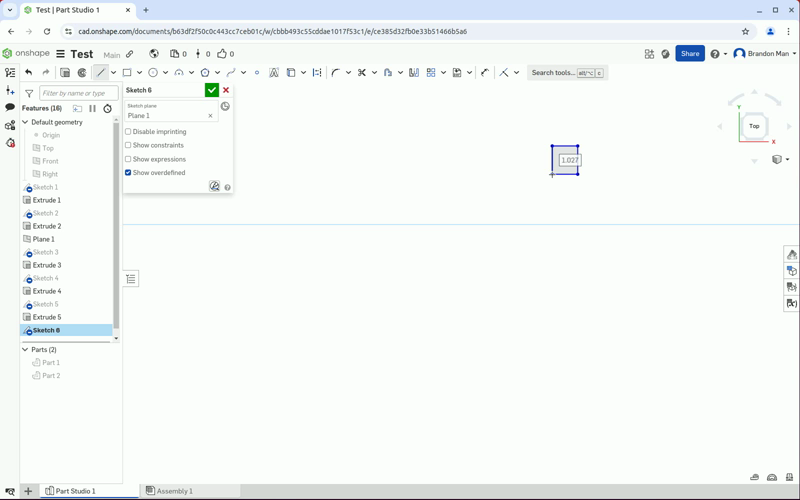
scroll(-6)
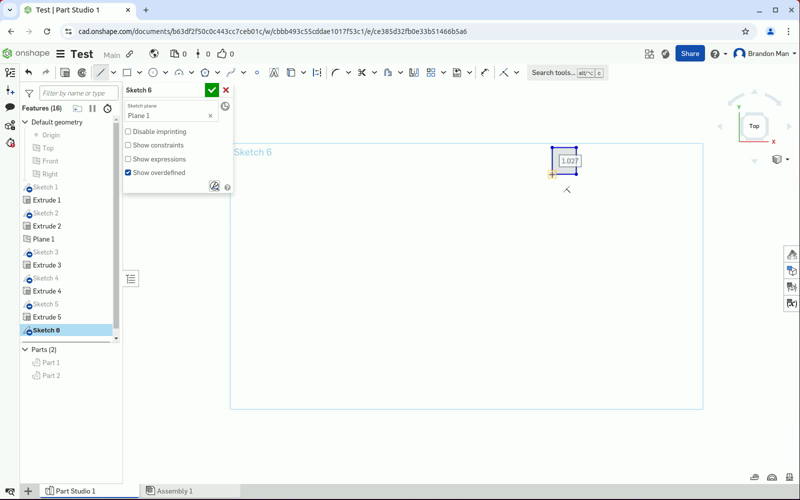
scroll(-6)
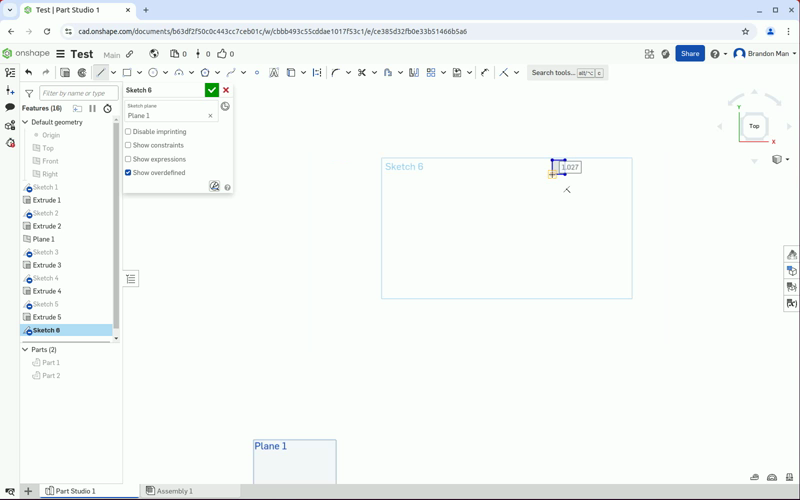
scroll(-6)
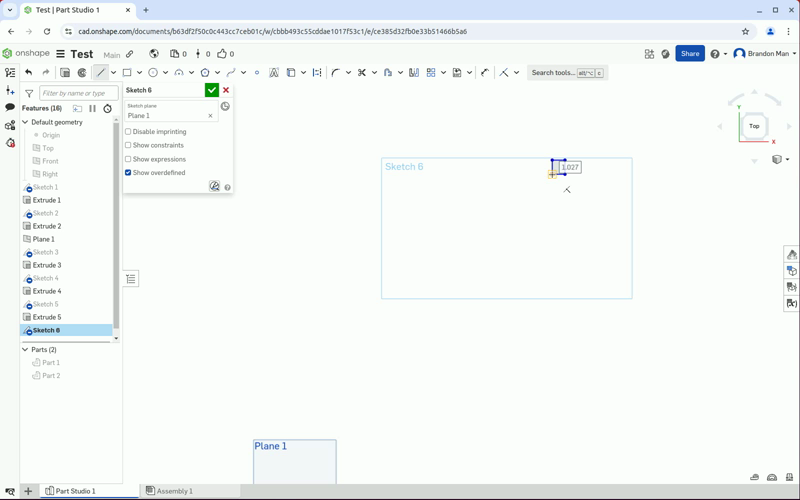
scroll(-6)
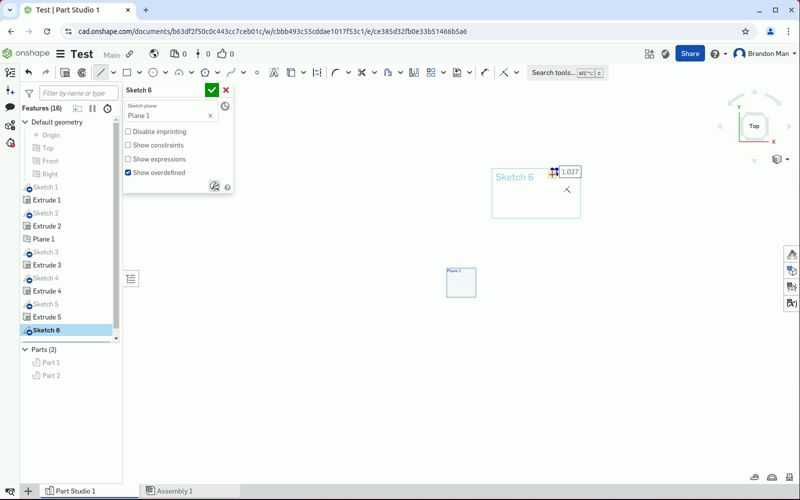
key(esc)
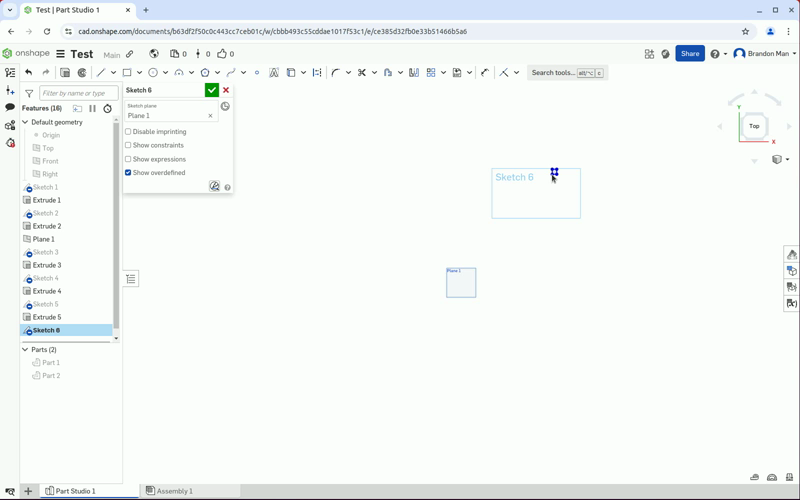
mouse_move(554, 169)
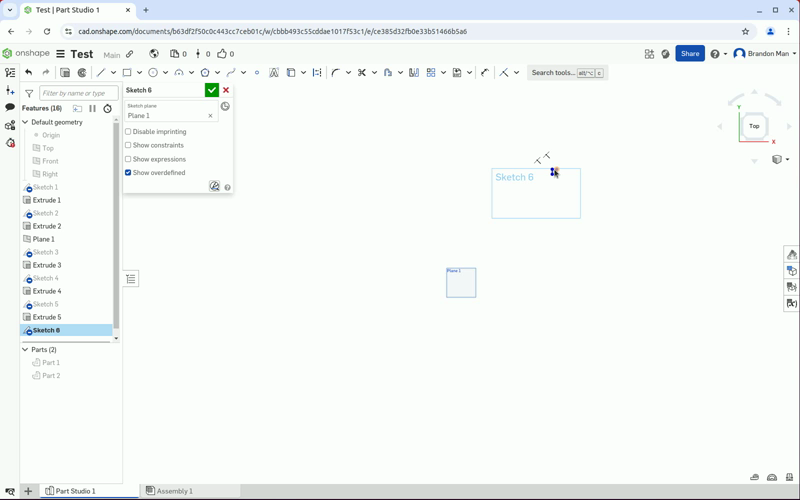
scroll(6)
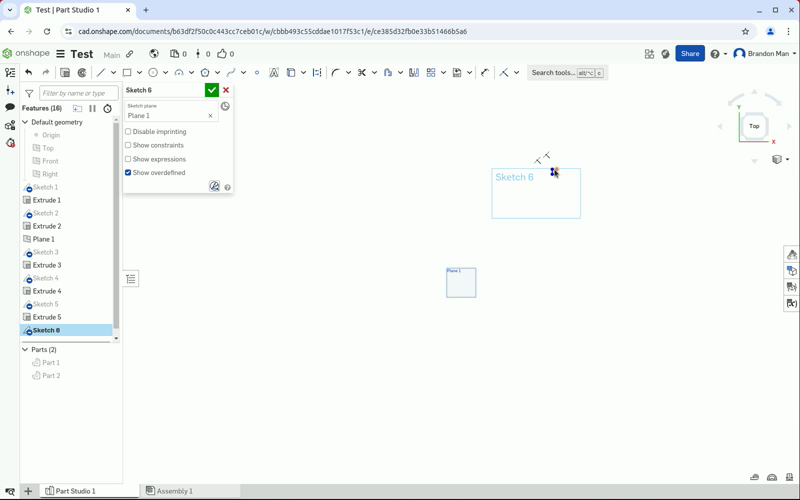
scroll(6)
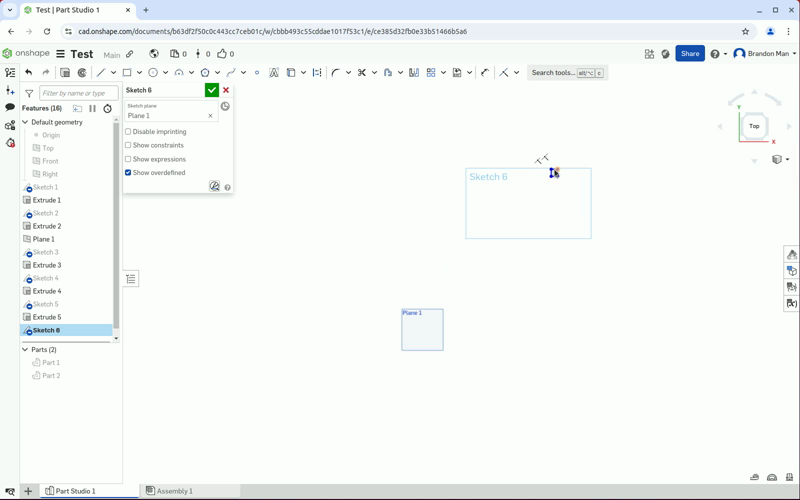
scroll(6)
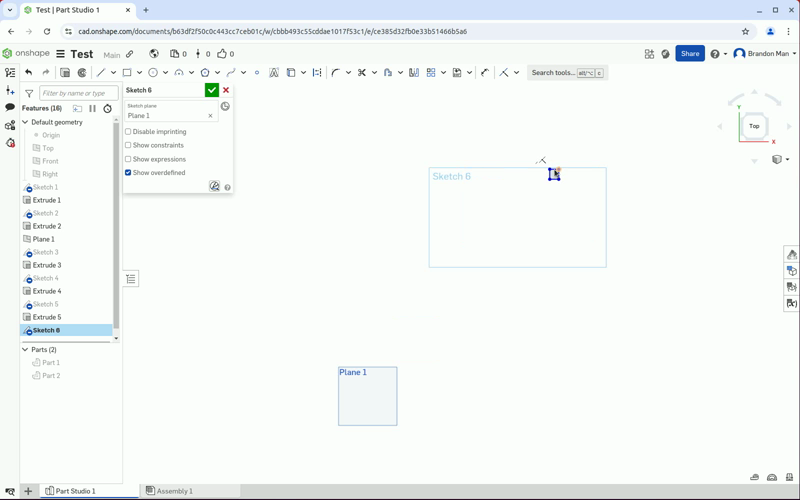
scroll(6)
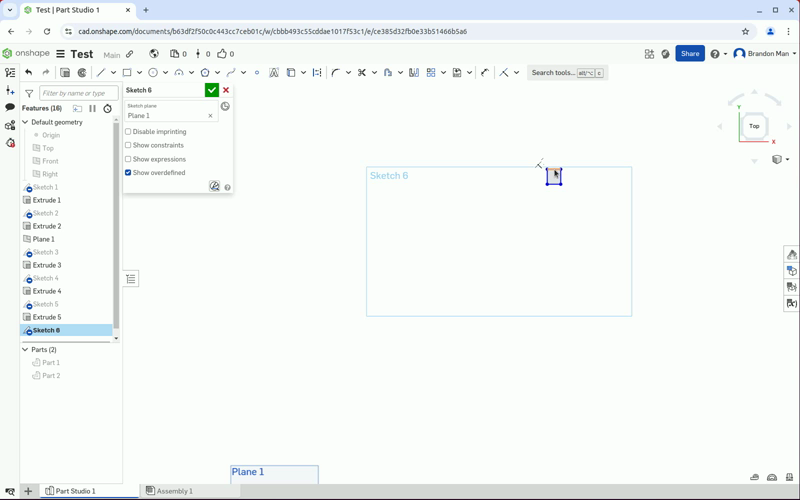
scroll(6)
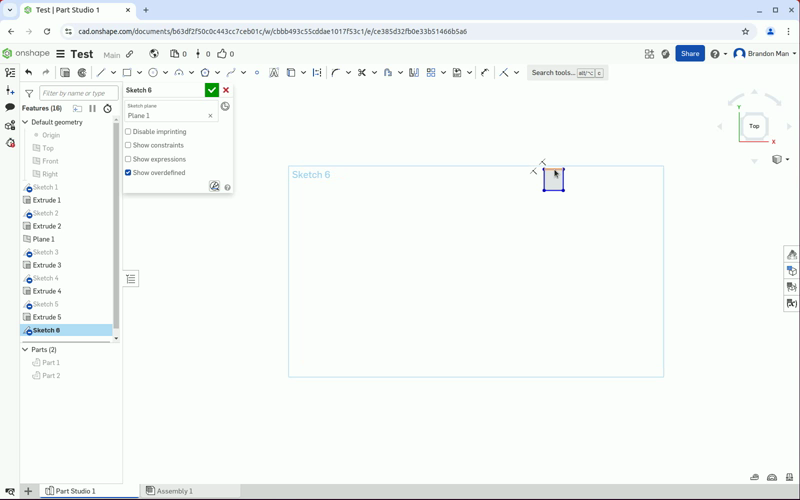
scroll(6)
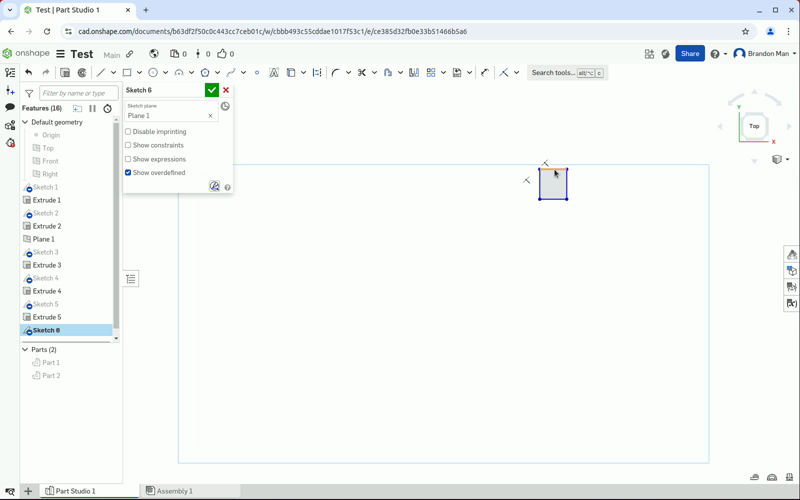
scroll(6)
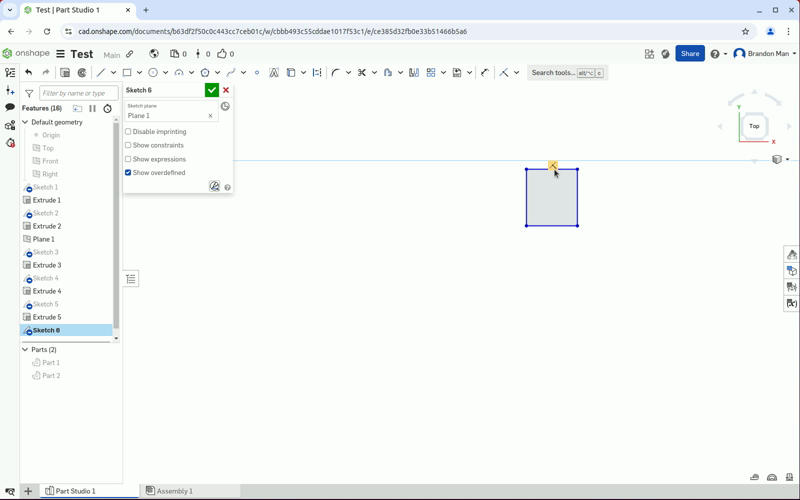
click(554, 169)
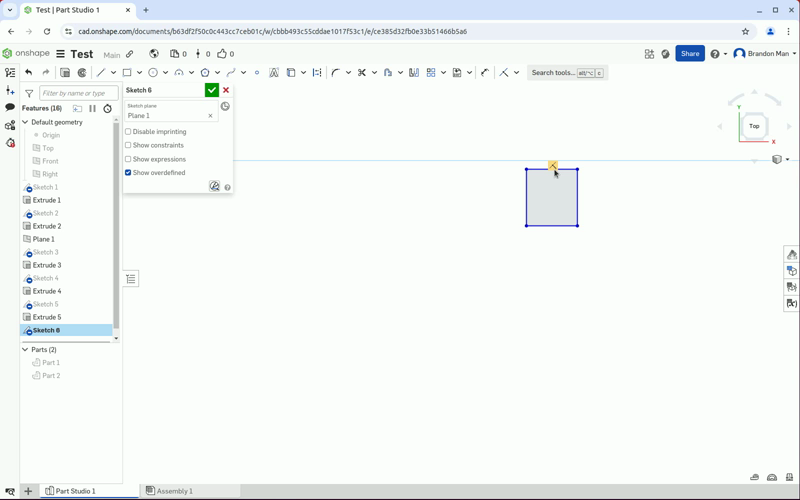
scroll(-6)
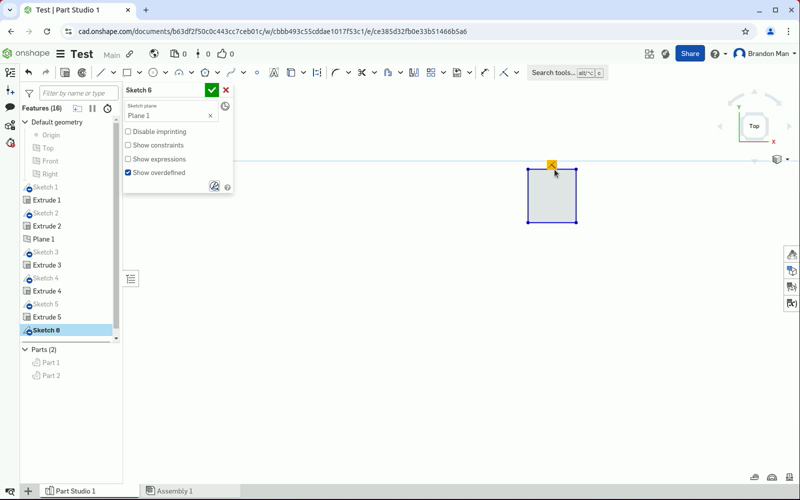
scroll(-6)
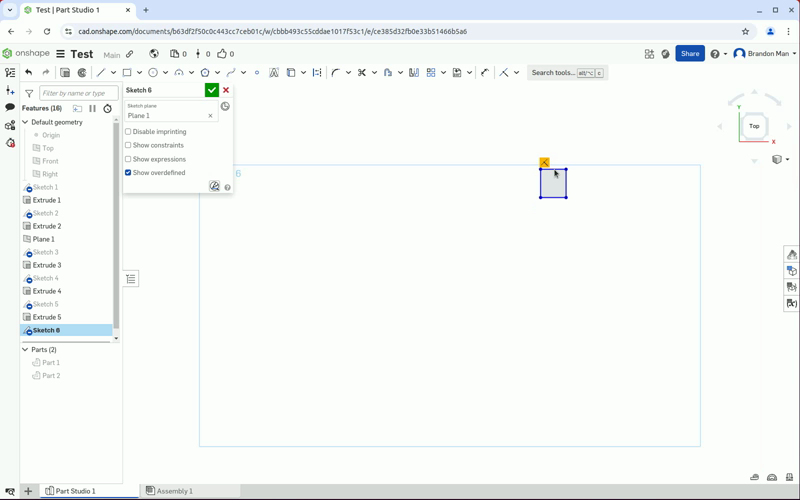
scroll(-6)
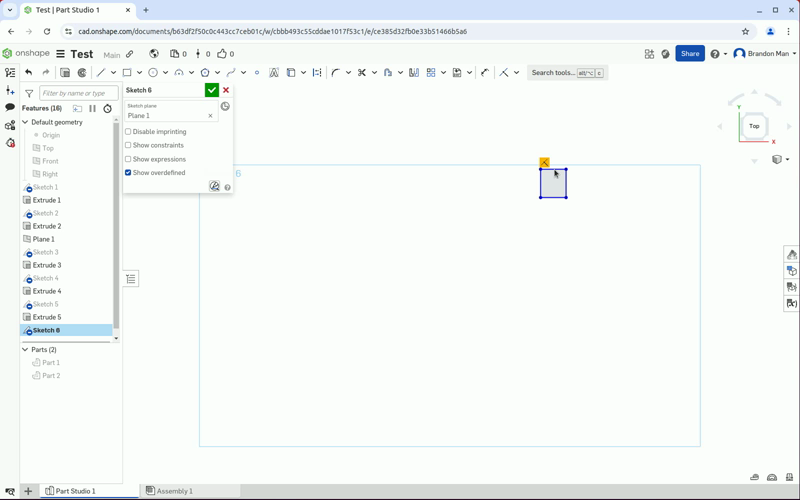
scroll(-6)
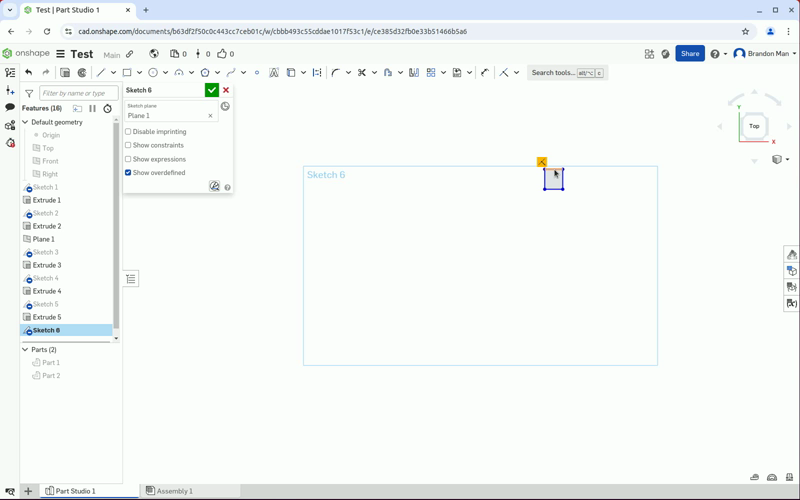
scroll(-6)
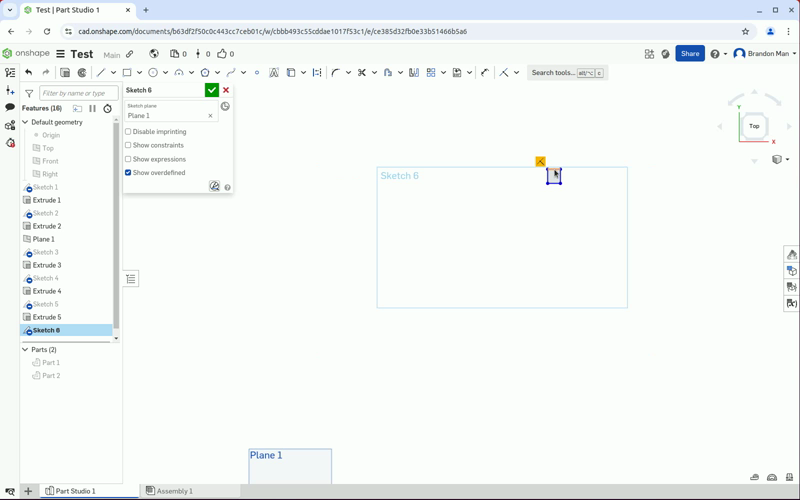
scroll(-6)
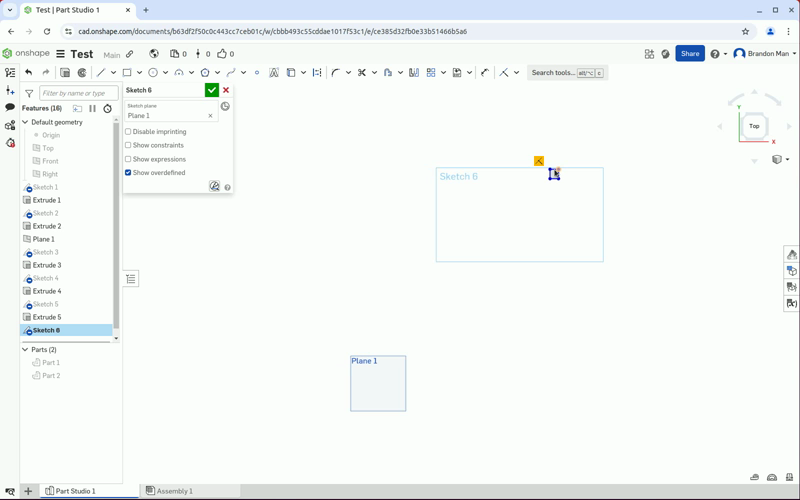
scroll(-6)
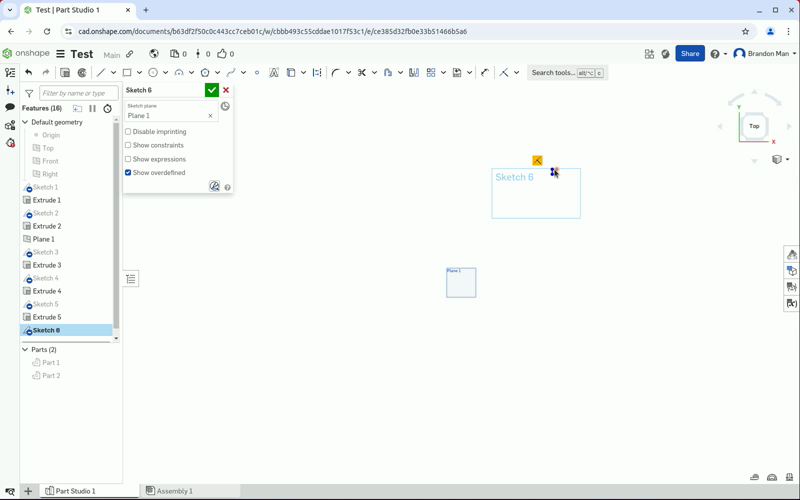
mouse_move(73, 352)
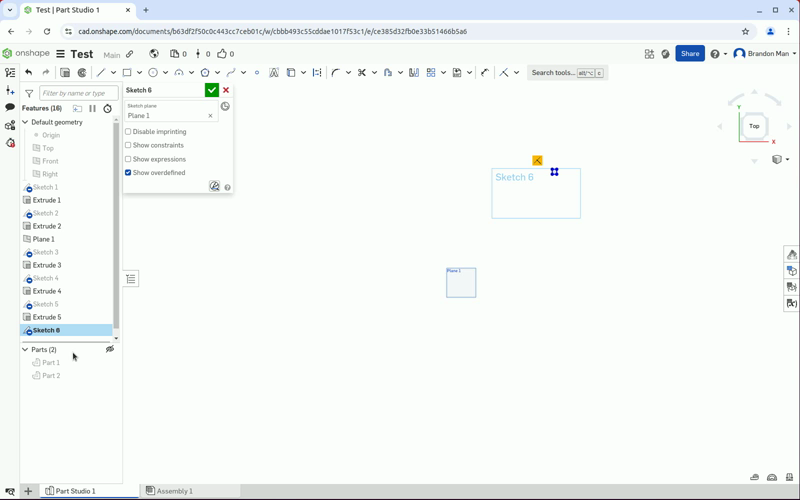
key(shift+y)
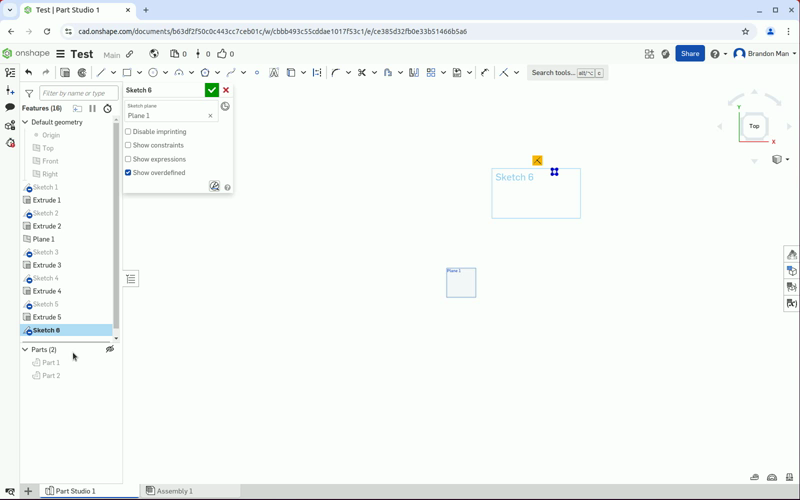
key(shift+e)
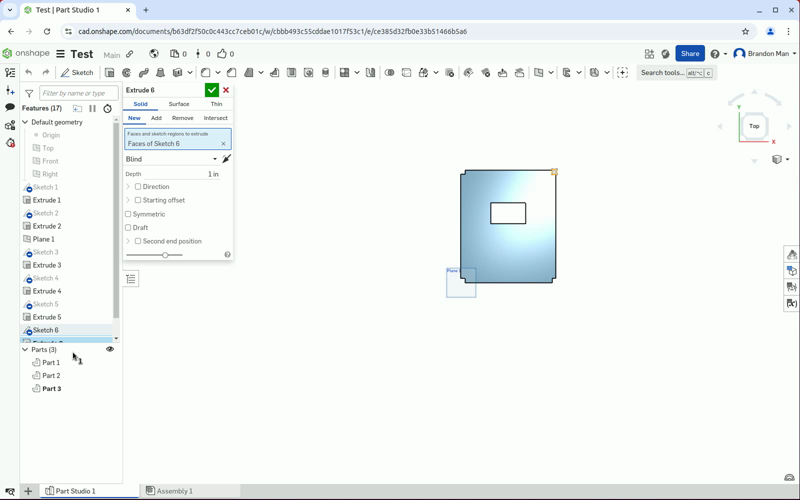
mouse_move(143, 106)
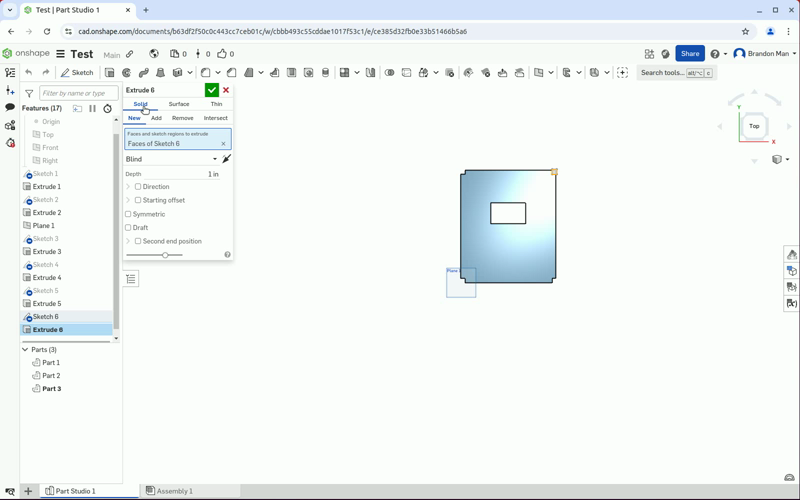
click(143, 106)
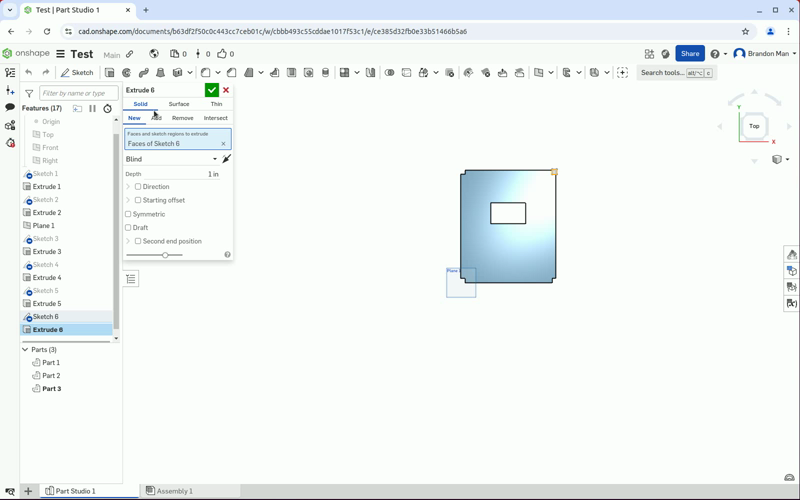
mouse_move(186, 120)
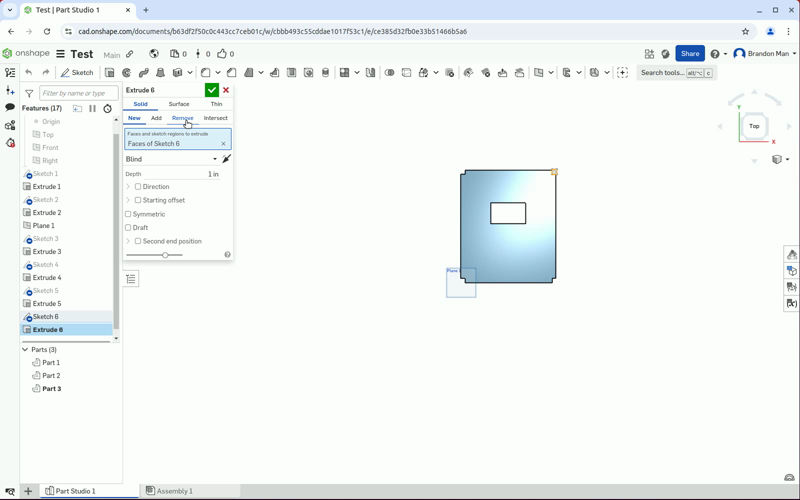
click(186, 120)
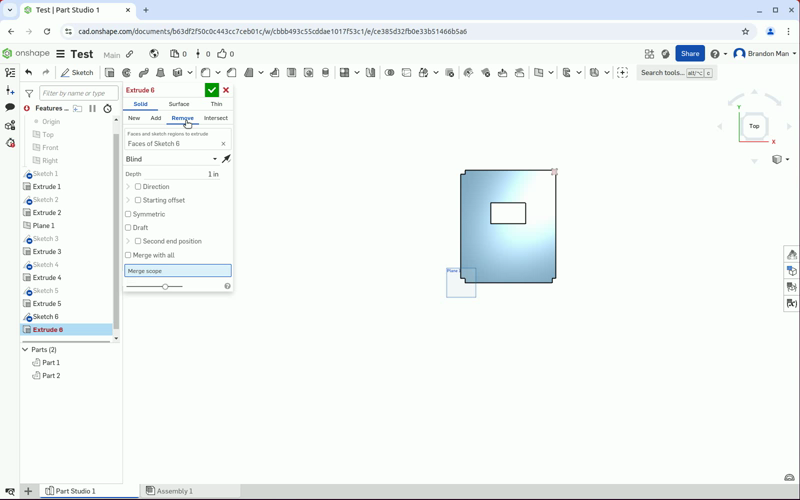
key(tab, 4)
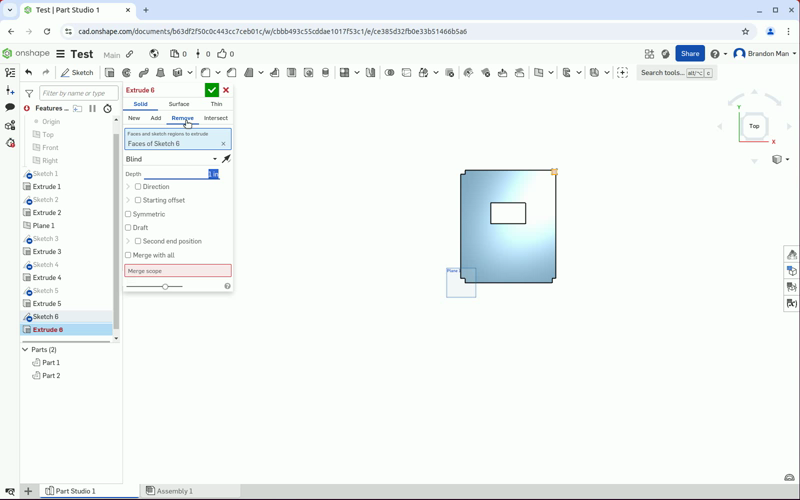
text(3.611)
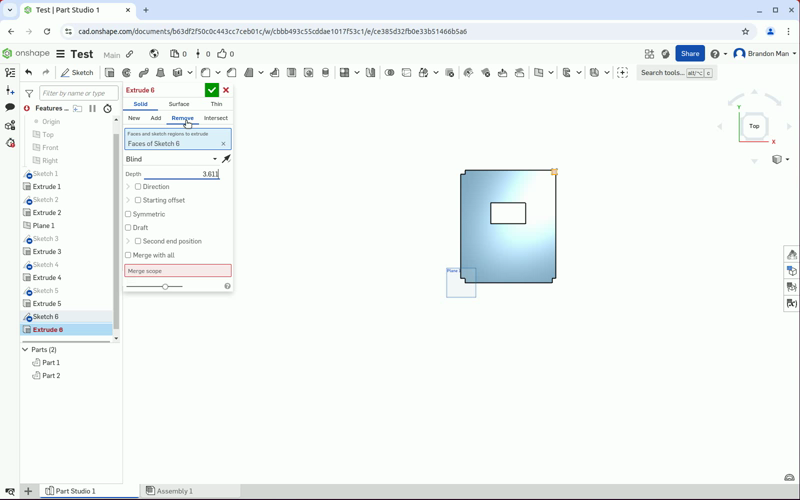
key(tab, 6)
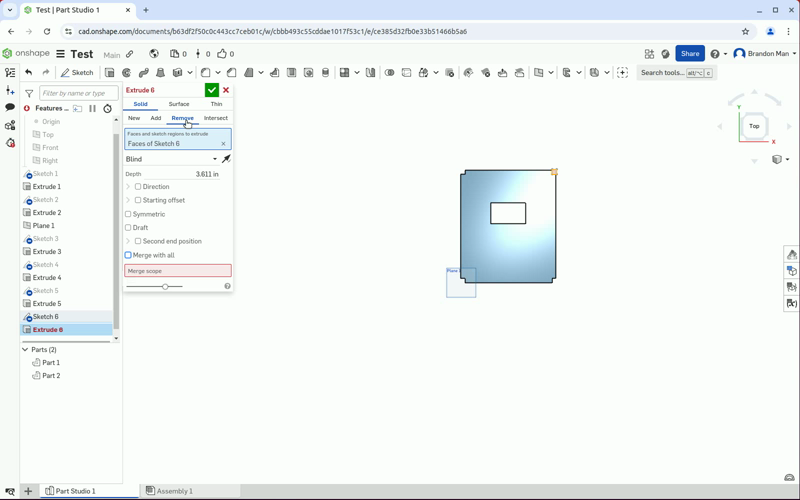
key(space)
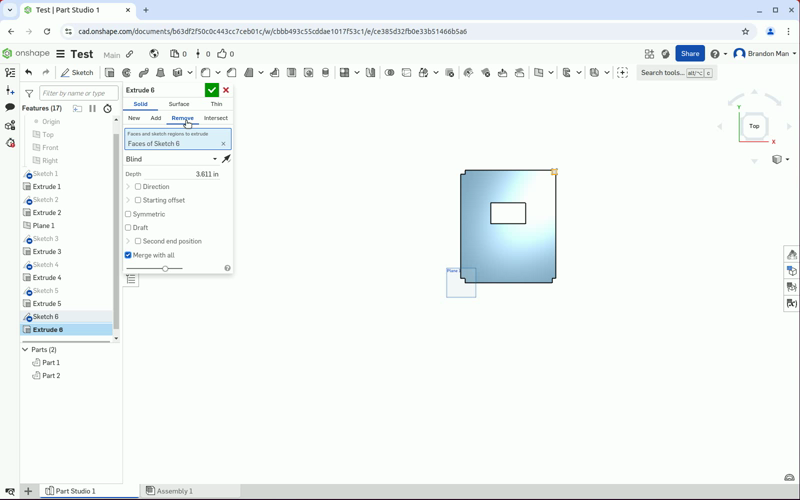
key(enter)
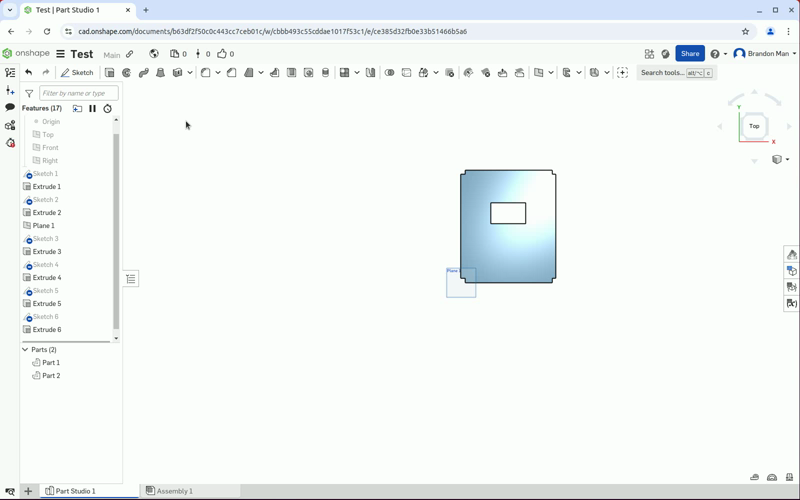
key(shift+h)
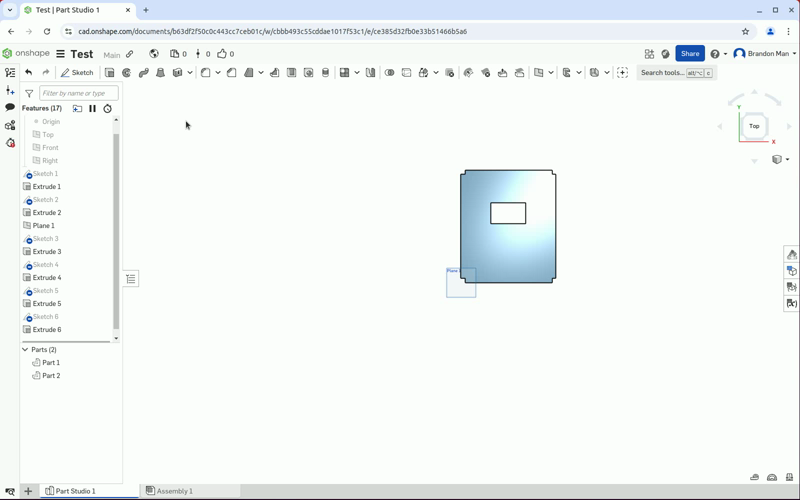
key(shift+h)
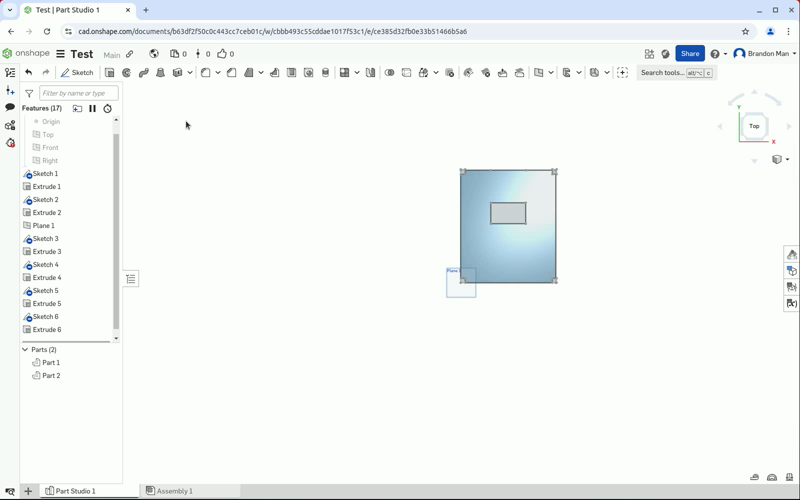
key(shift+7)
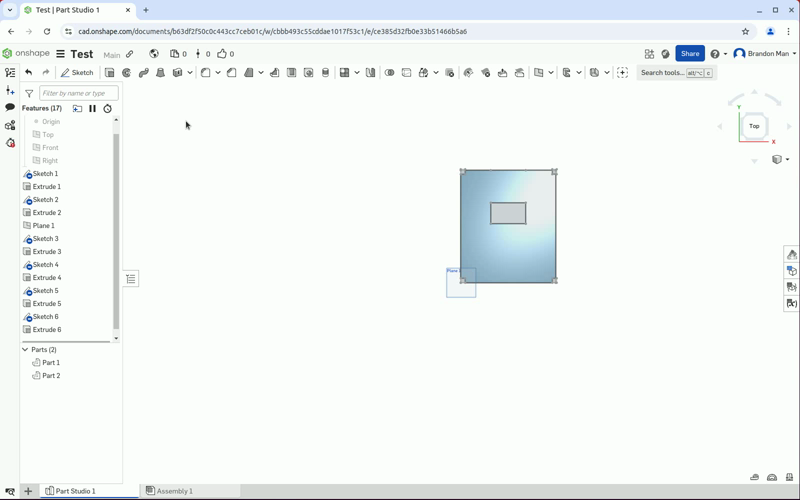
key(up, 3)
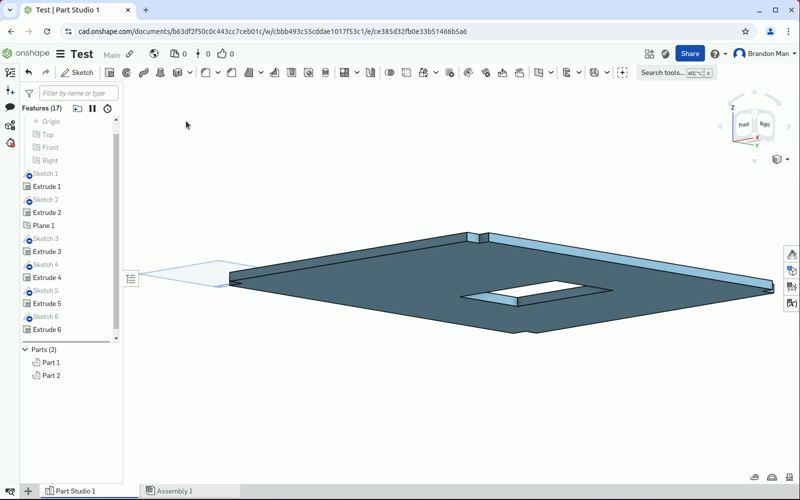
key(left, 3)
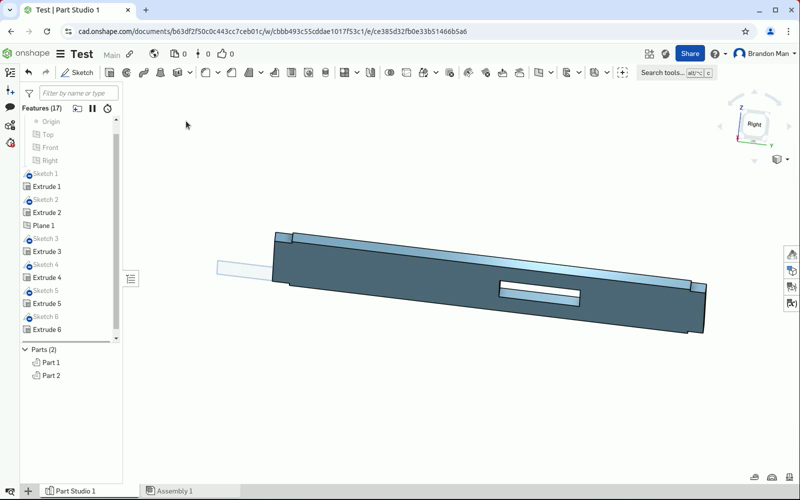
key(right, 3)
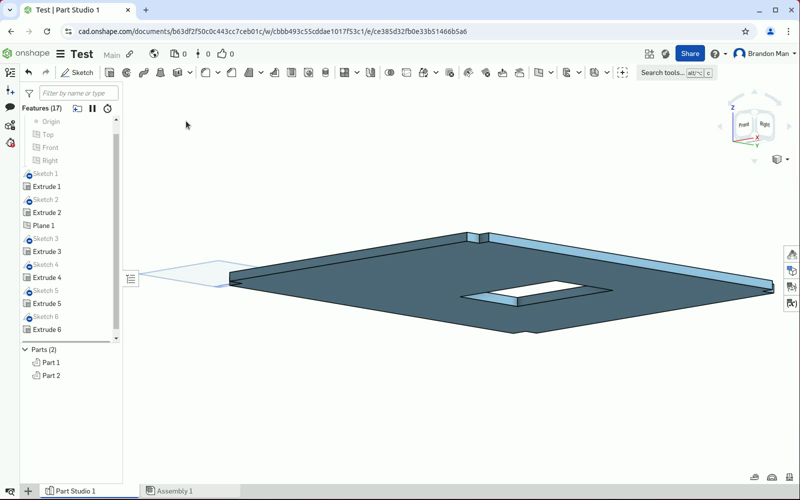
key(down, 3)
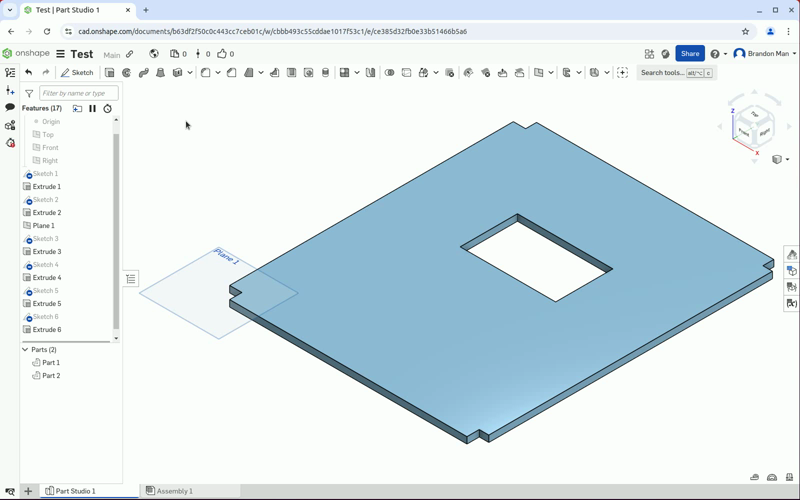
mouse_move(69, 176)
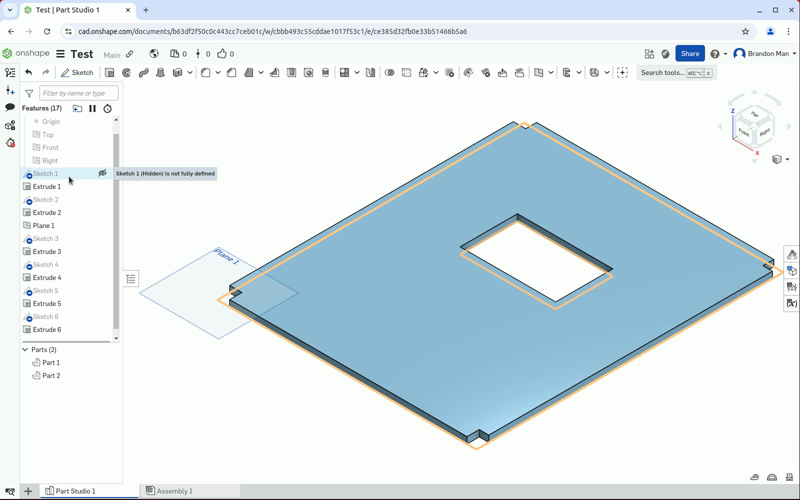
click(69, 176)